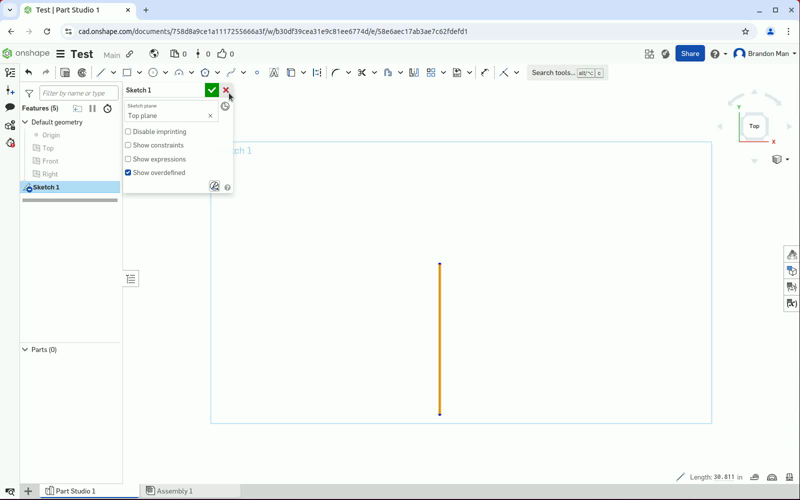
key(shift+h)
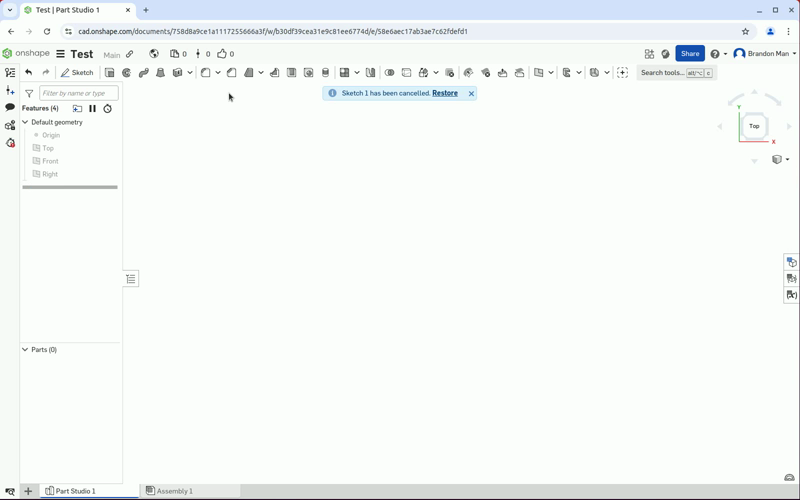
mouse_move(73, 352)
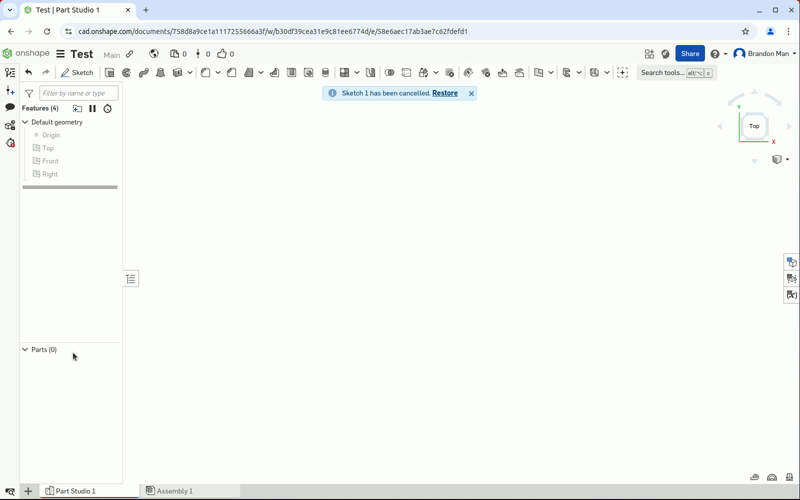
key(y)
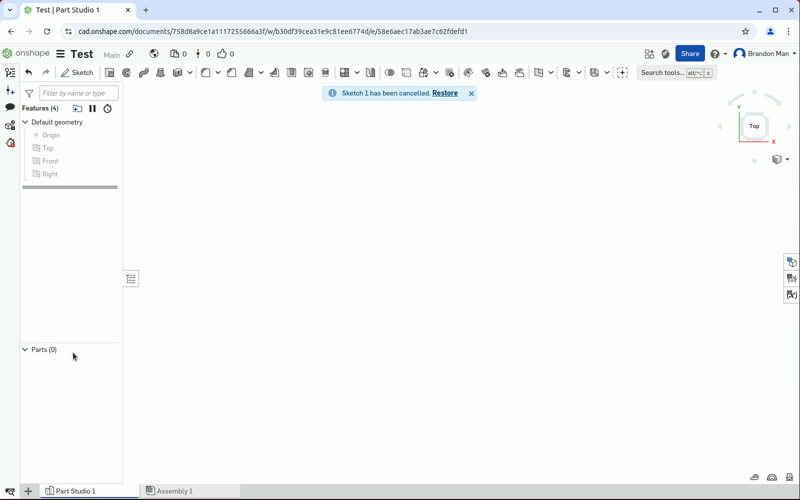
key(shift+p)
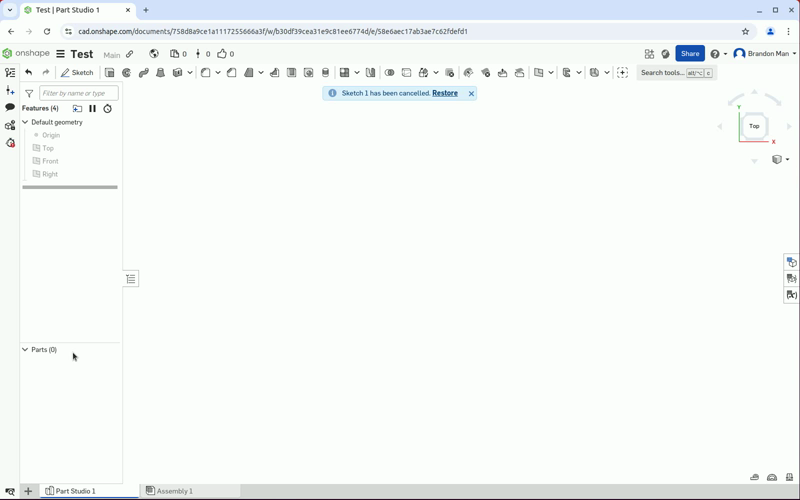
key(space)
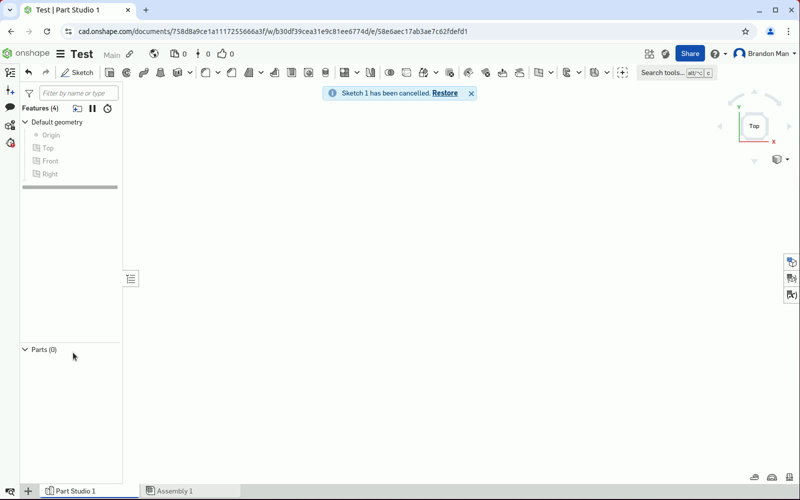
key_down(shift)
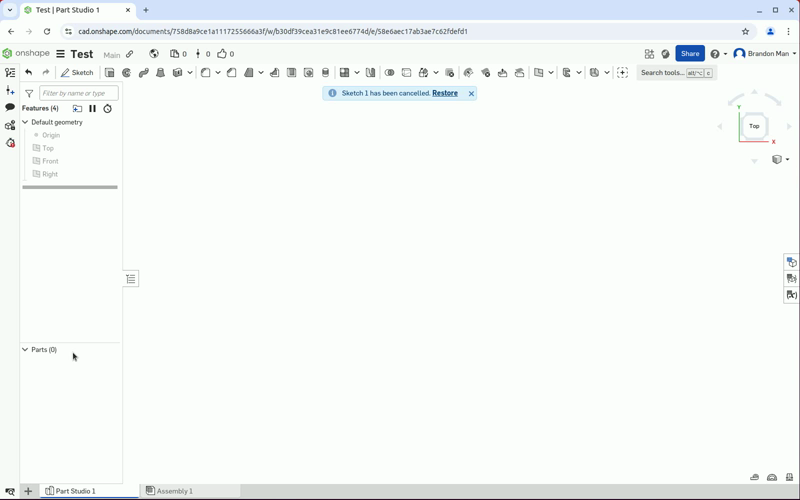
key(up)
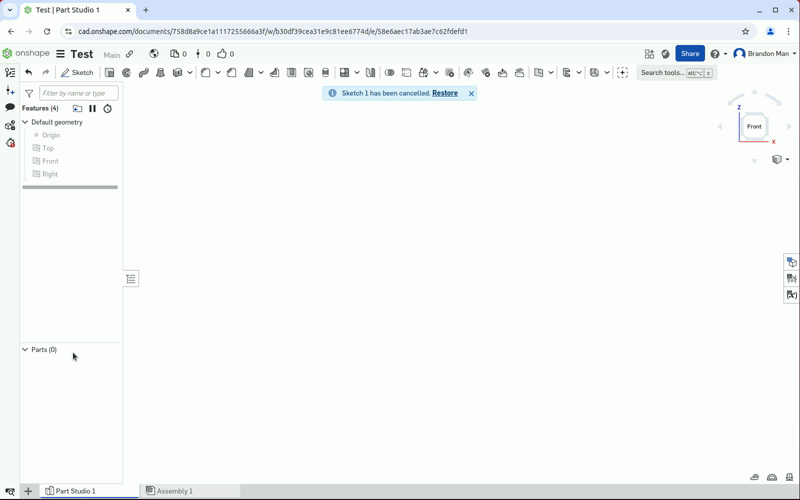
key_up(shift)
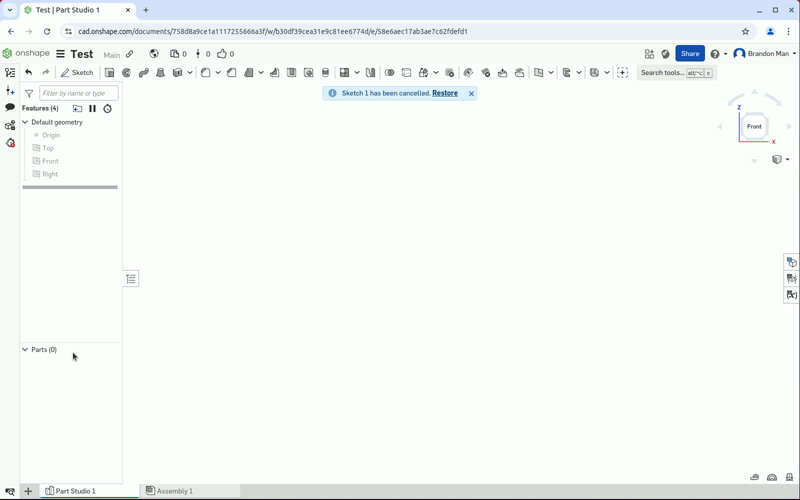
mouse_move(73, 352)
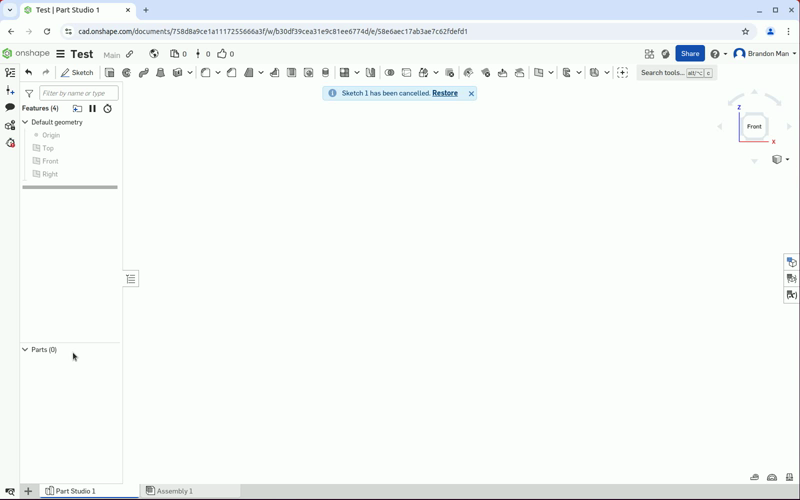
key(shift+y)
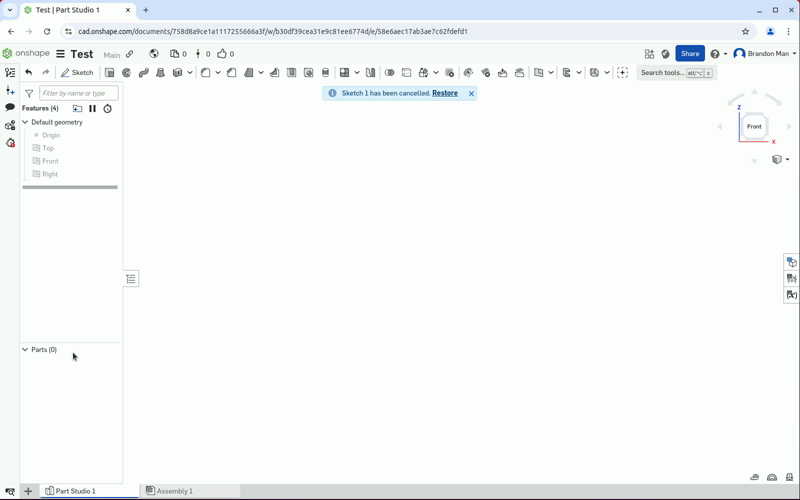
key(shift+s)
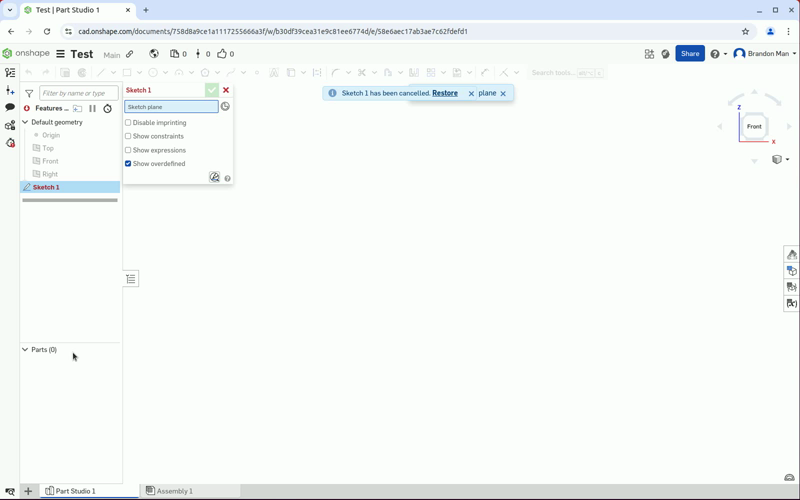
mouse_move(73, 163)
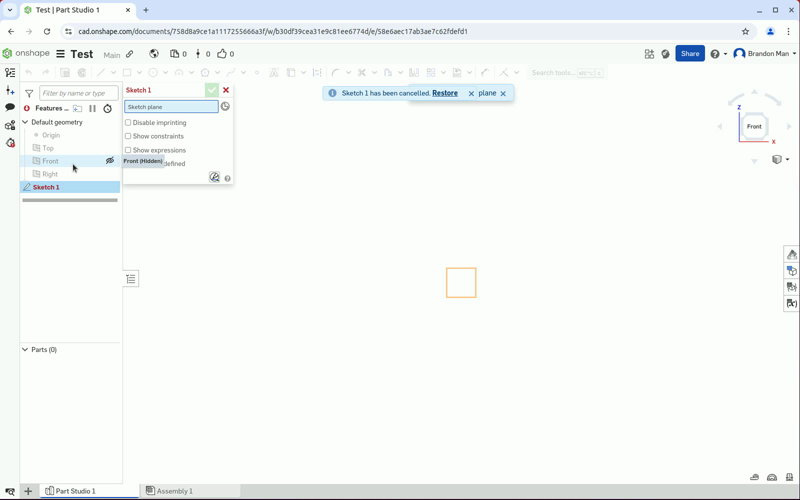
click(73, 163)
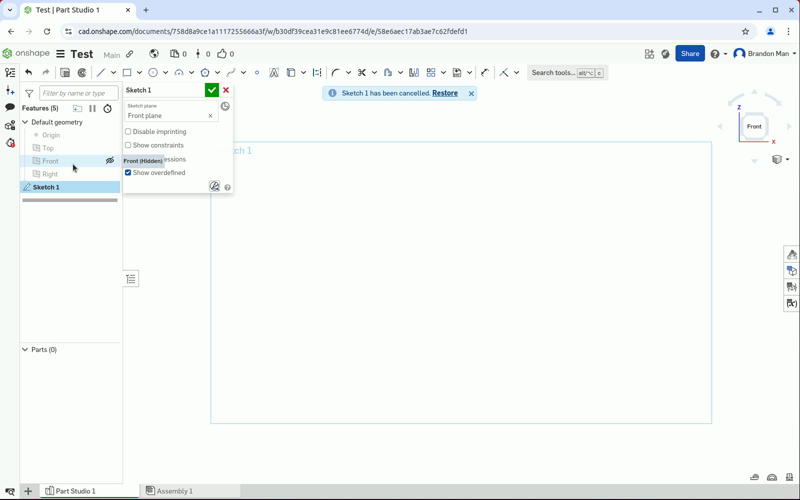
mouse_move(73, 352)
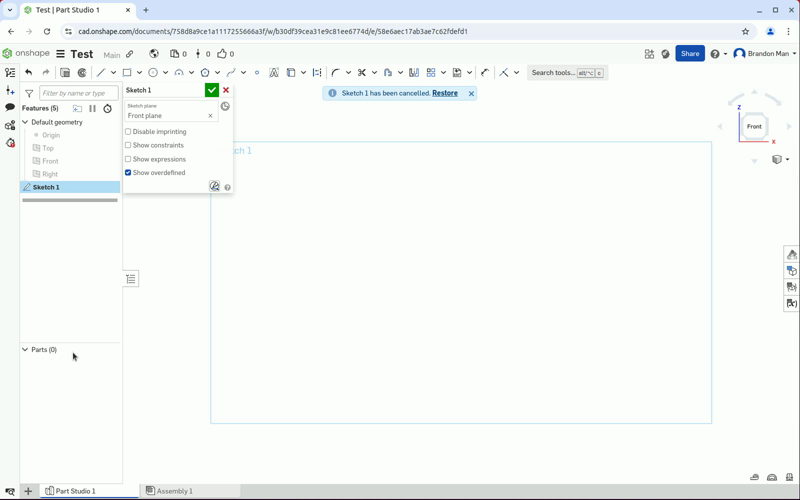
key(y)
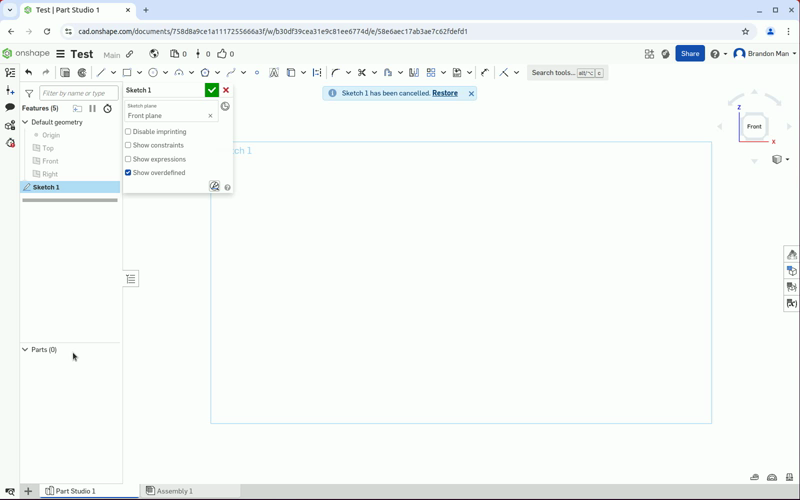
key(l)
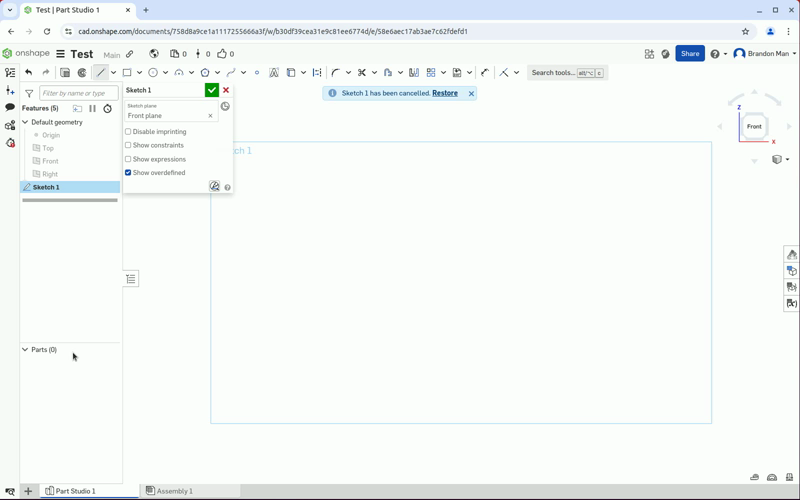
key_down(shift)
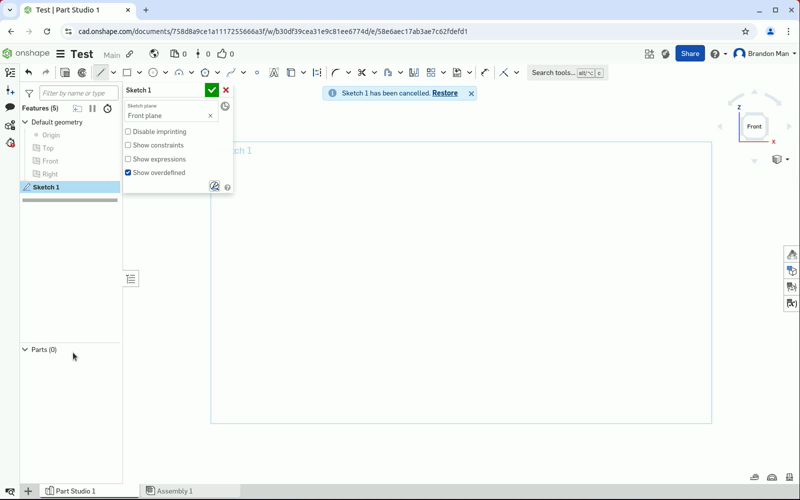
mouse_move(396, 282)
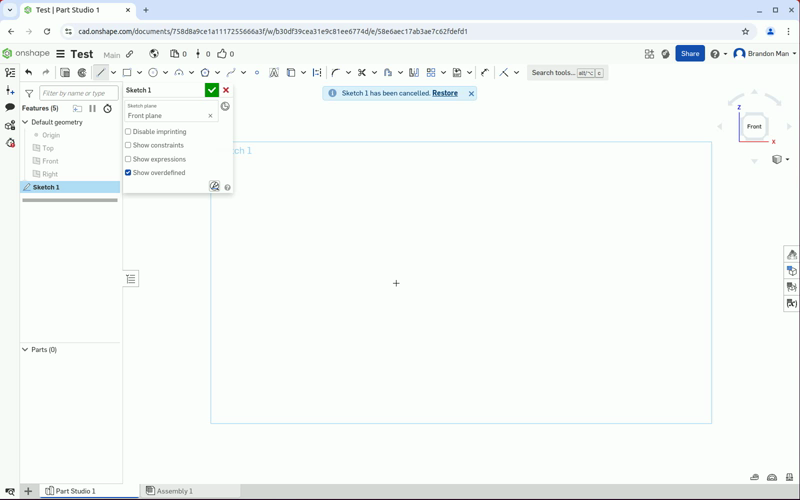
click(396, 282)
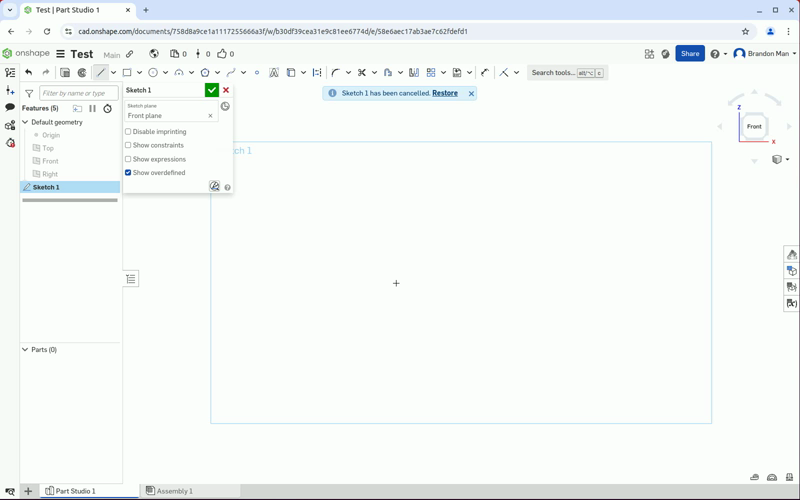
key_up(shift)
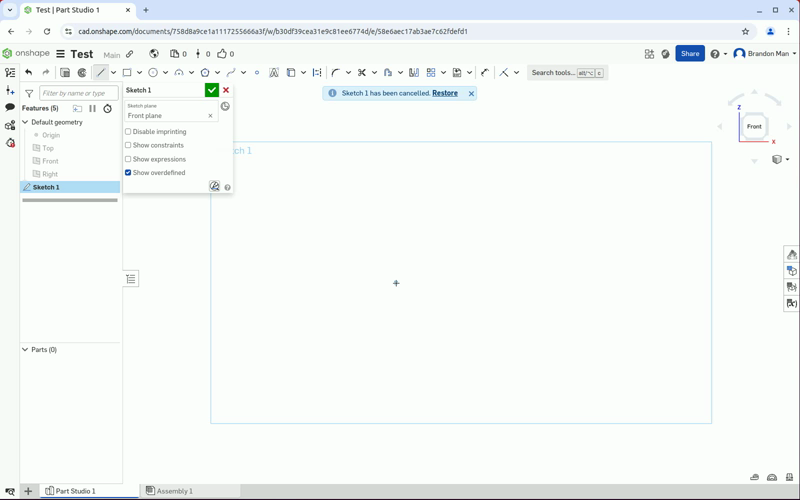
key_down(shift)
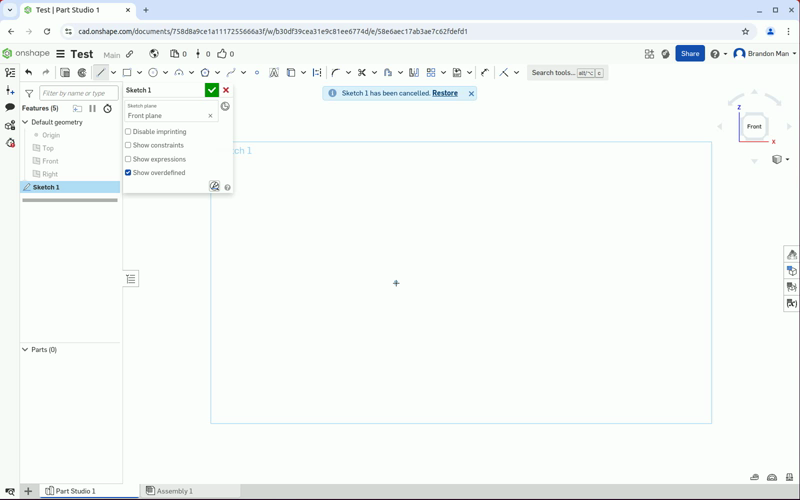
mouse_move(426, 282)
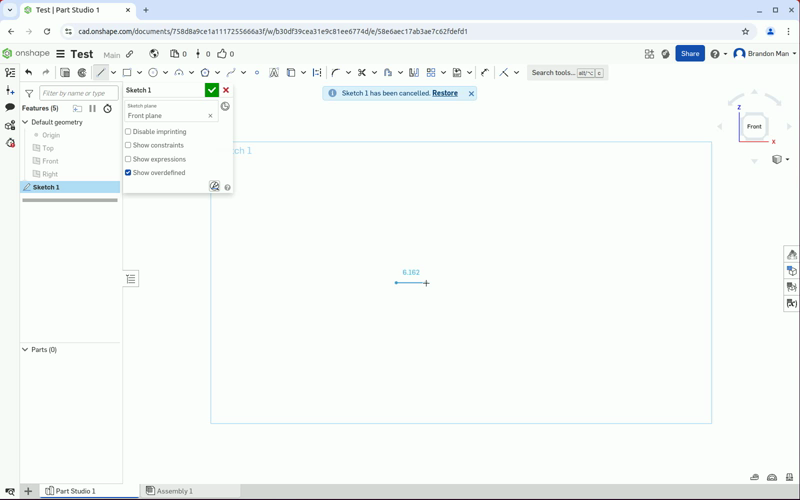
mouse_move(412, 282)
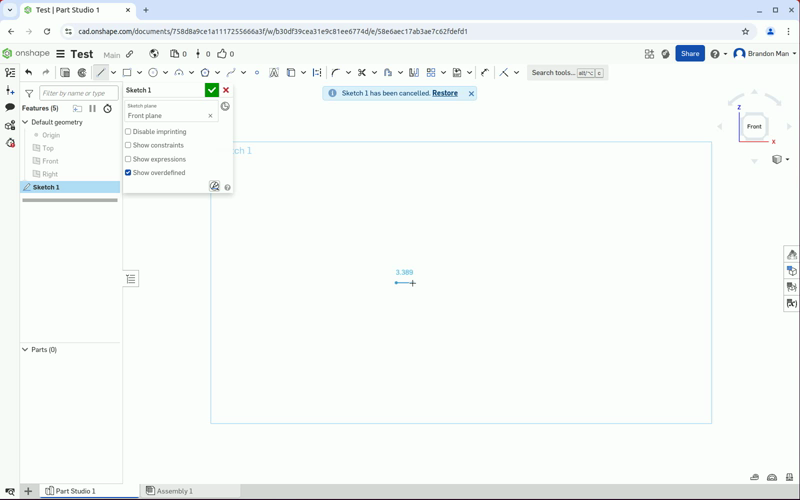
click(412, 282)
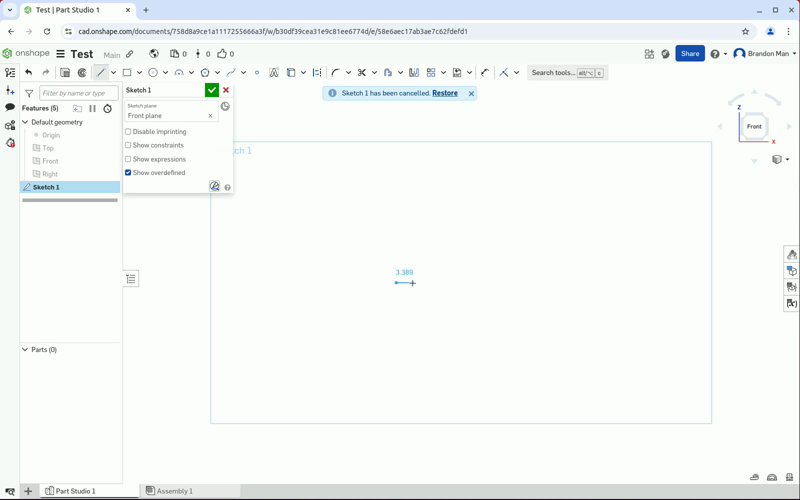
key_up(shift)
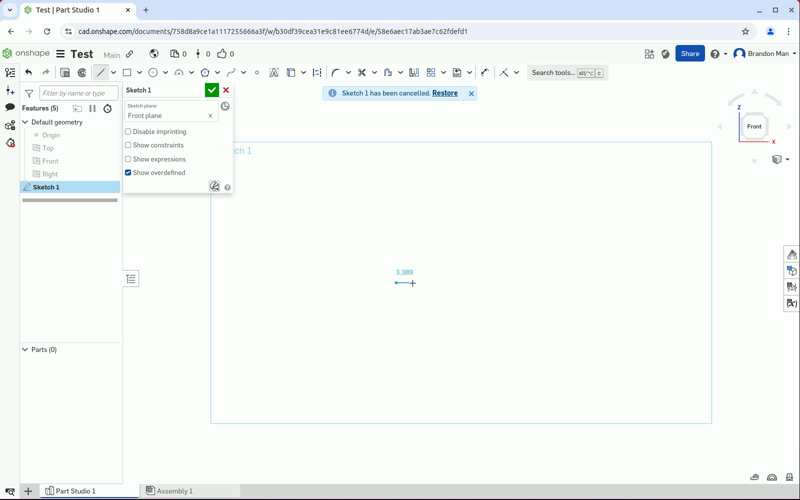
key_down(shift)
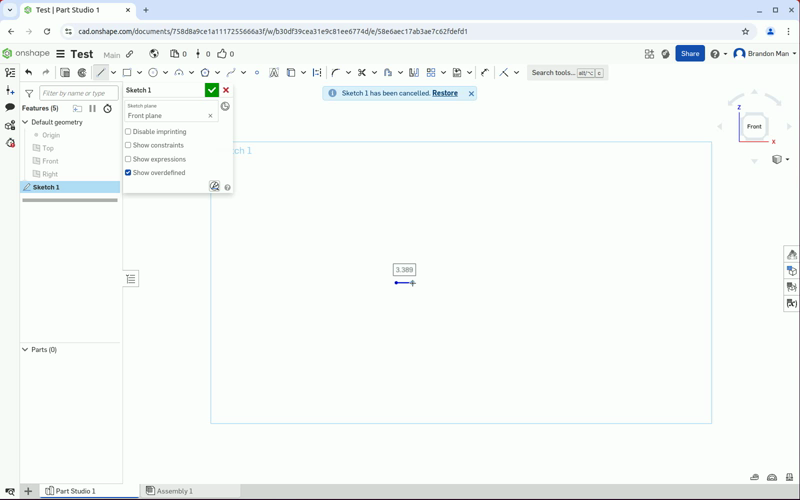
mouse_move(412, 218)
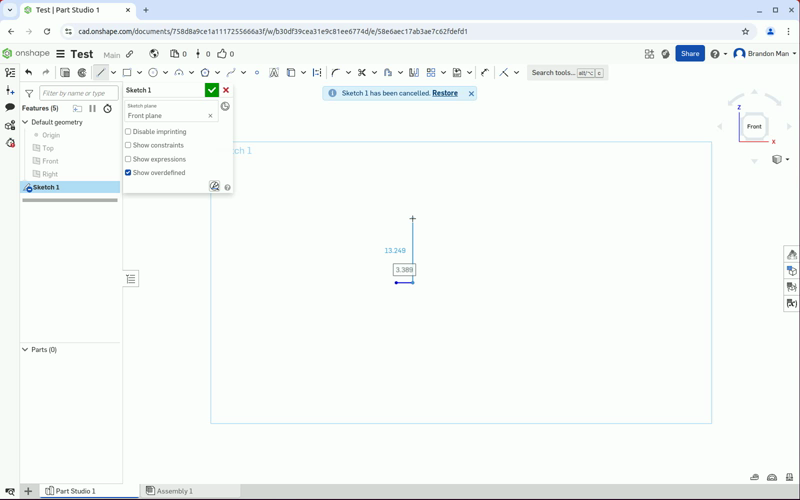
click(412, 218)
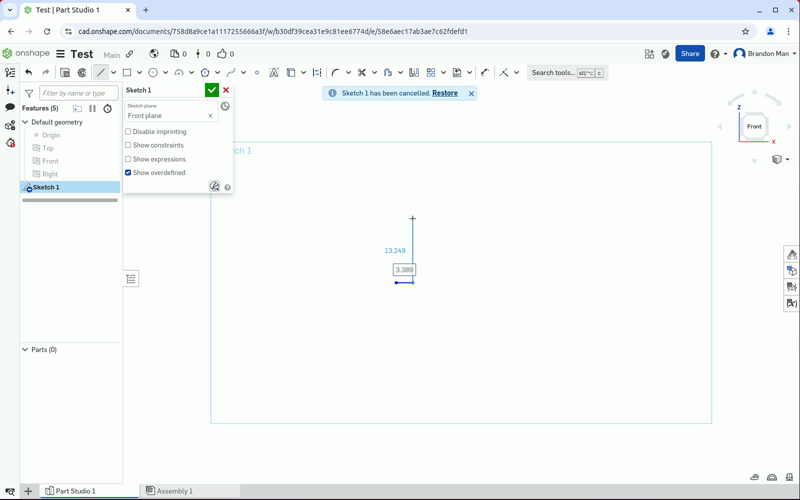
key_up(shift)
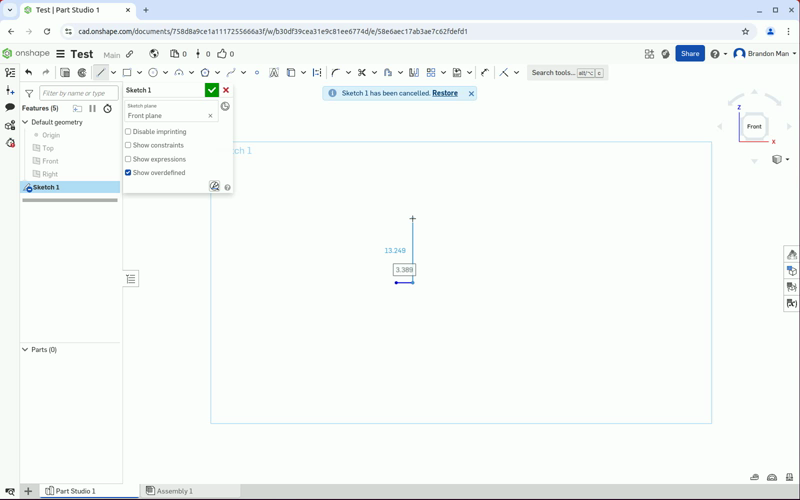
key_down(shift)
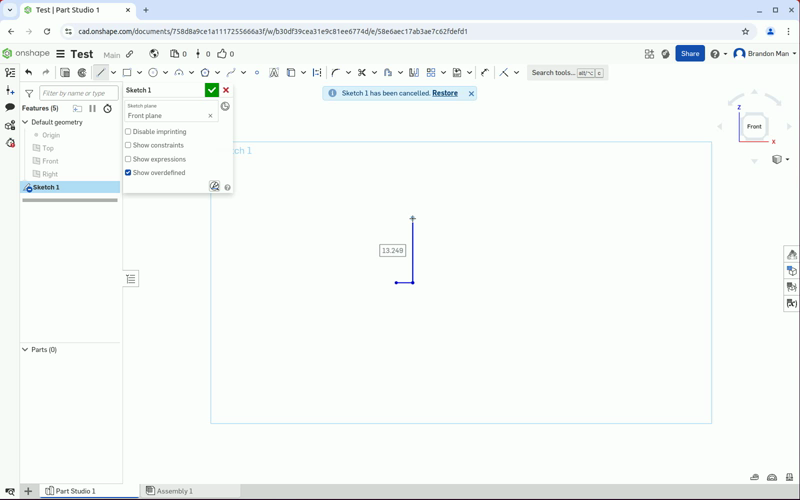
mouse_move(442, 218)
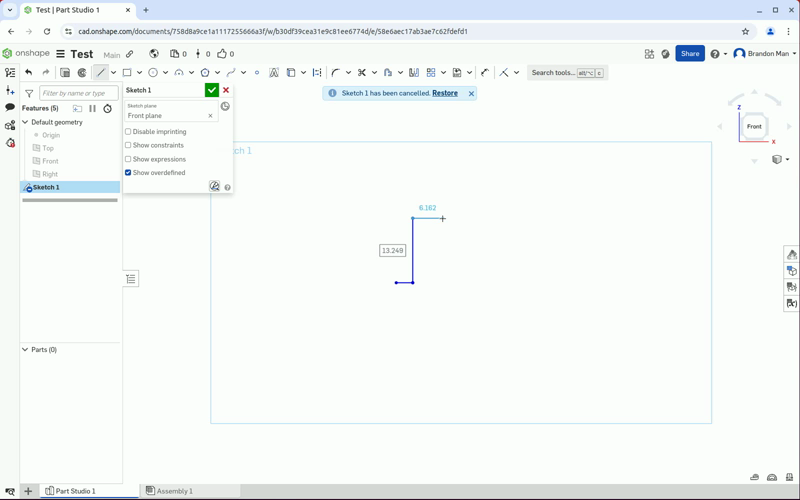
mouse_move(396, 218)
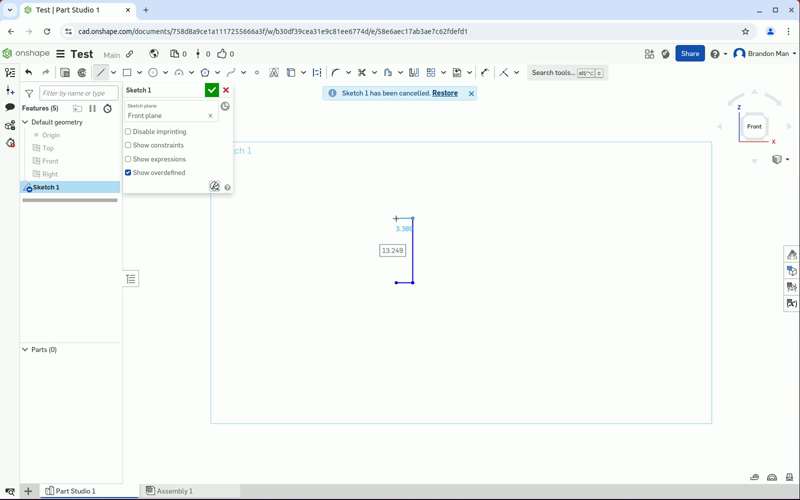
click(396, 218)
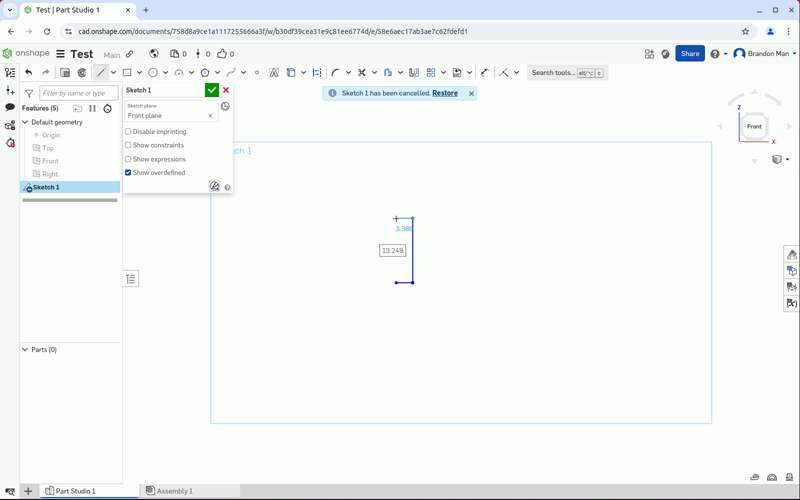
key_up(shift)
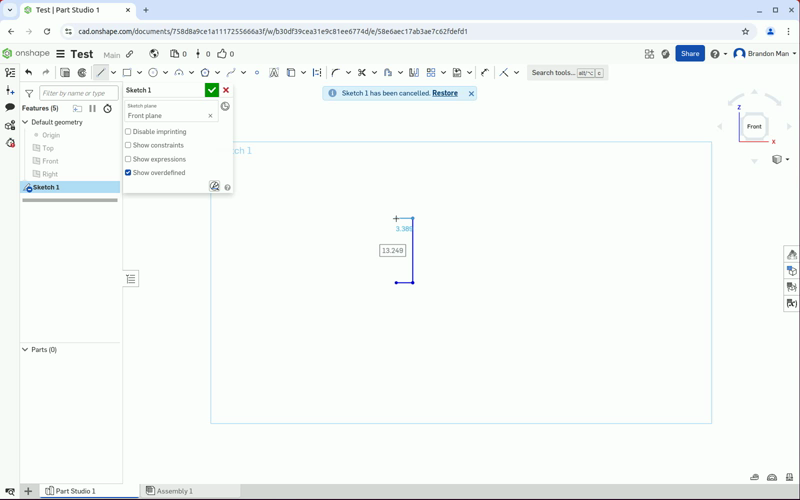
key_down(shift)
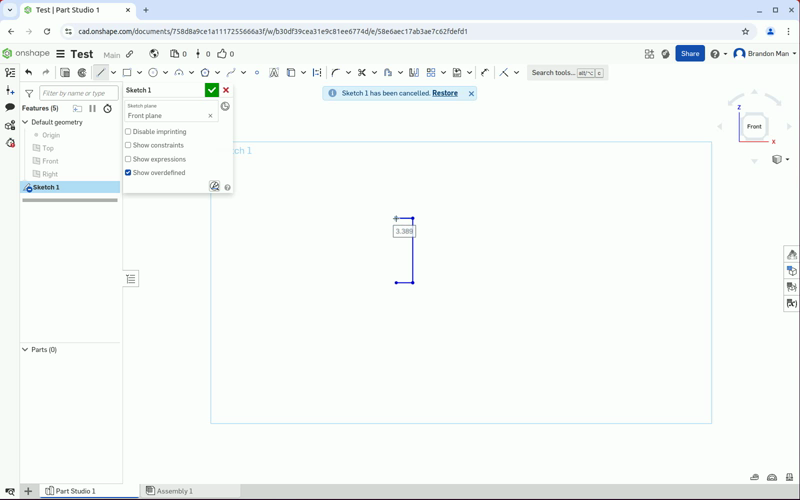
mouse_move(396, 282)
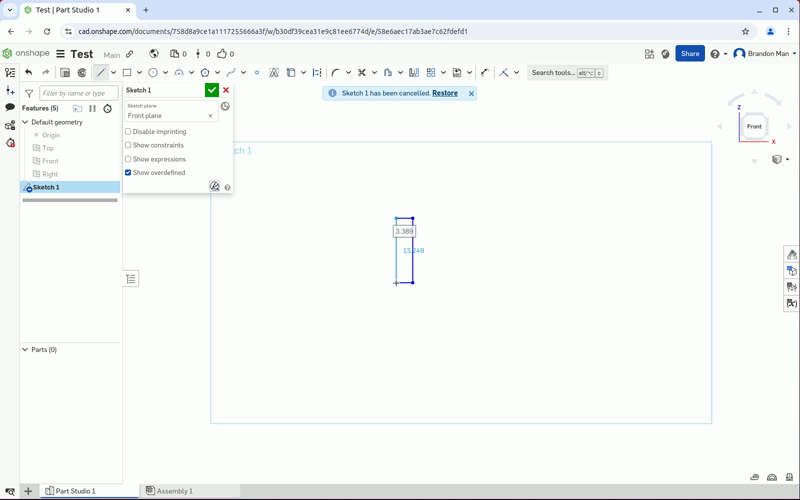
key_up(shift)
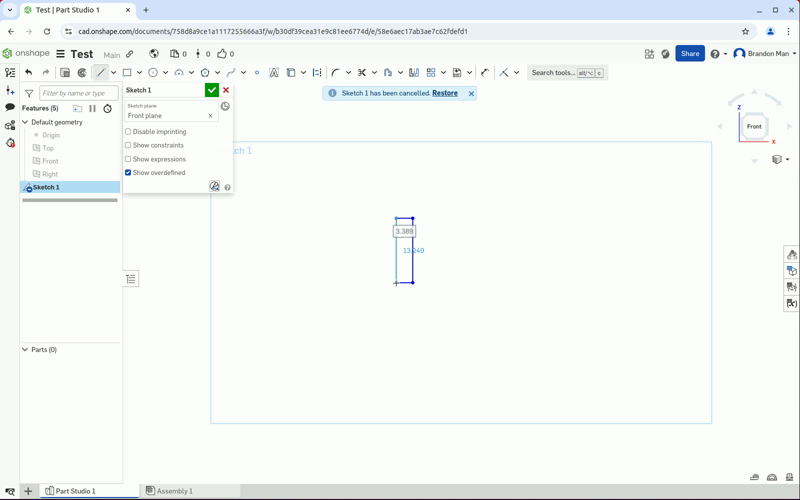
click(396, 282)
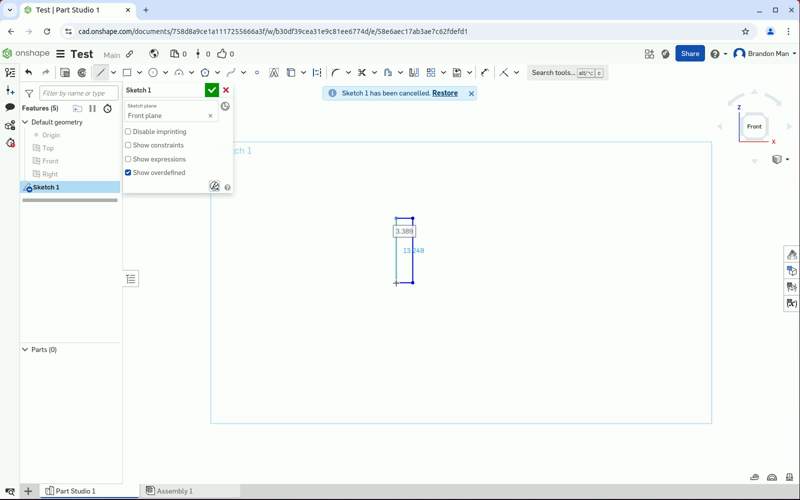
key(esc)
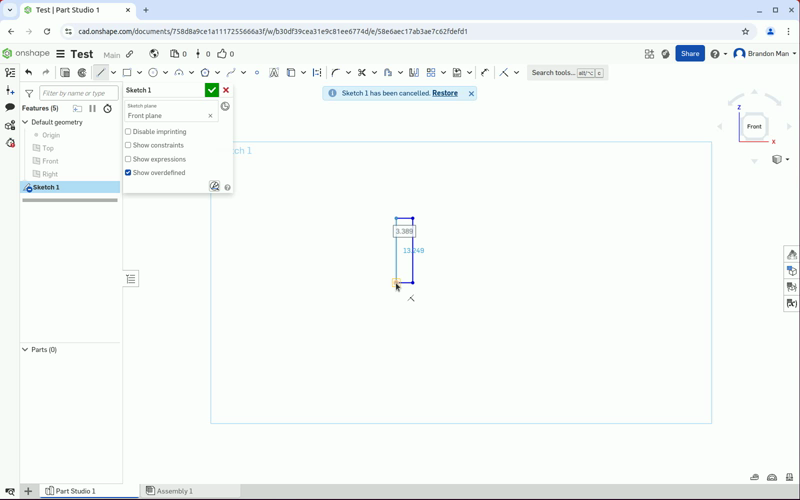
key(c)
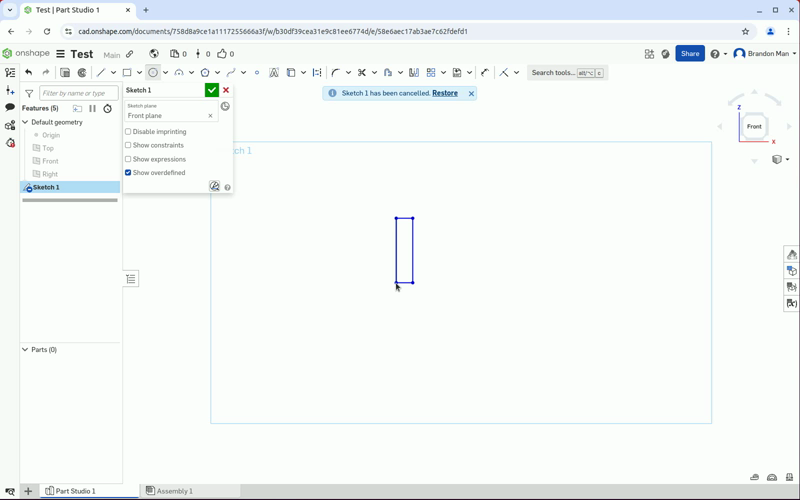
key_down(shift)
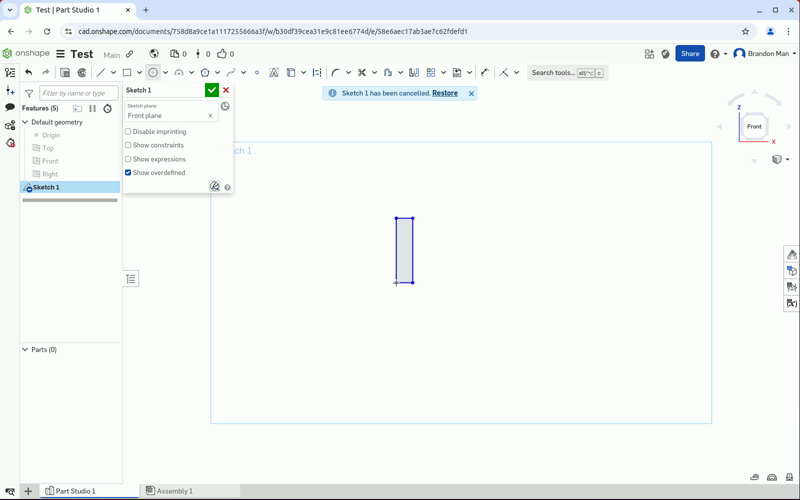
mouse_move(404, 274)
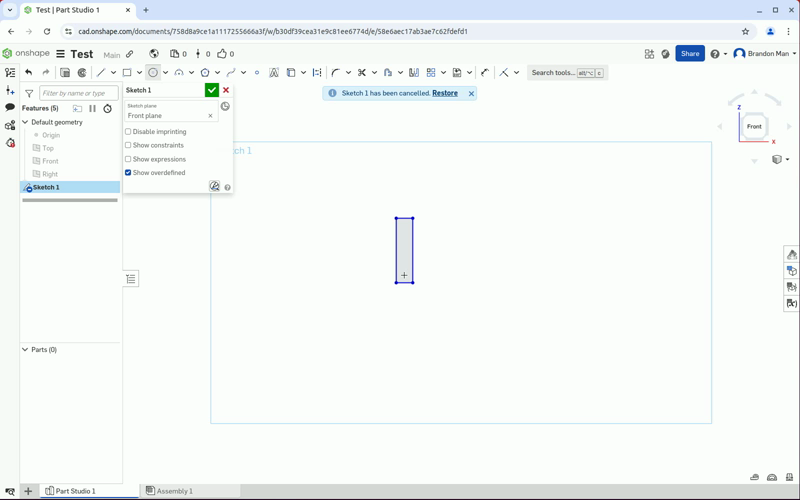
click(404, 274)
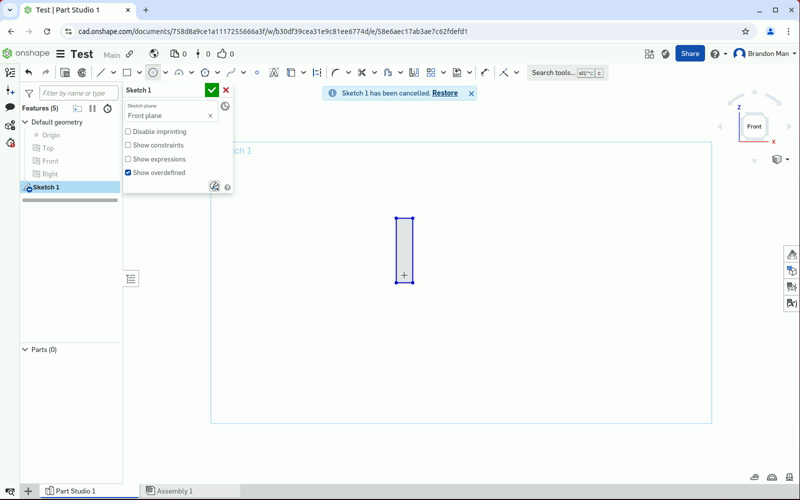
key_up(shift)
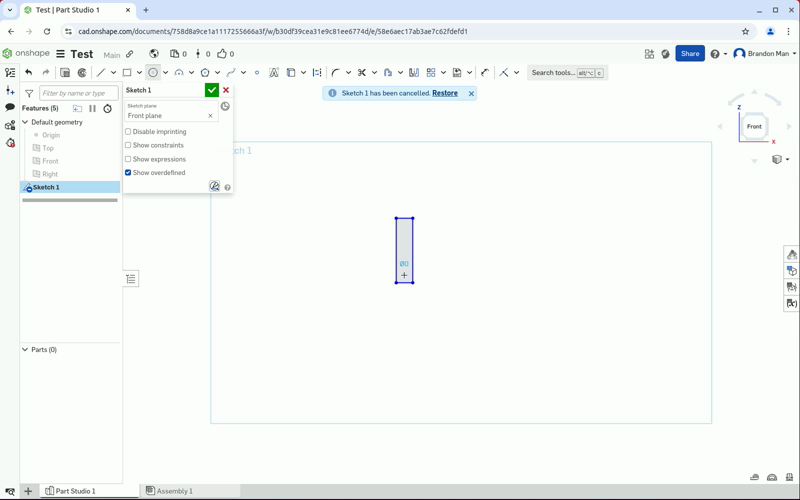
mouse_move(406, 274)
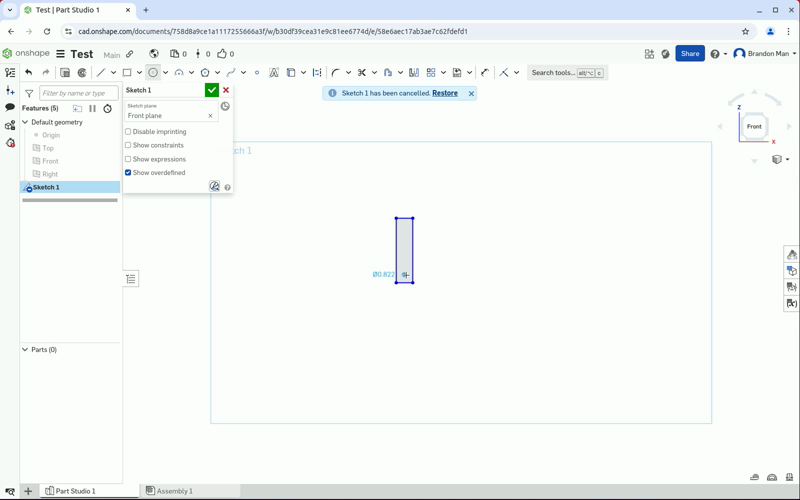
scroll(6)
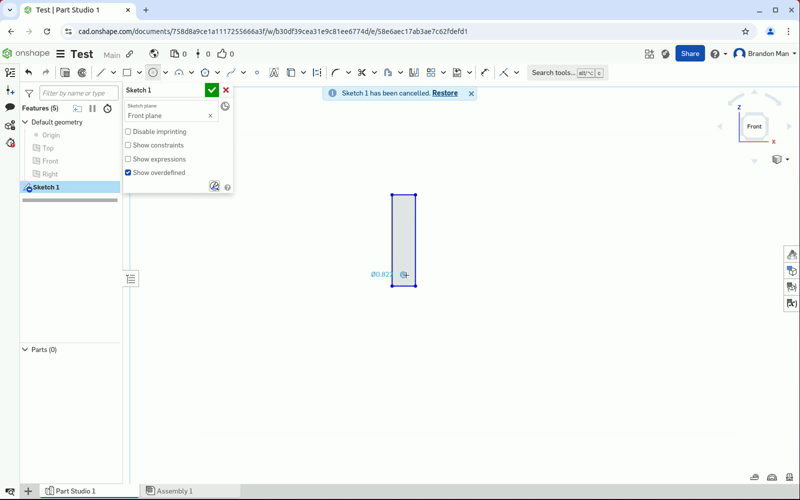
scroll(6)
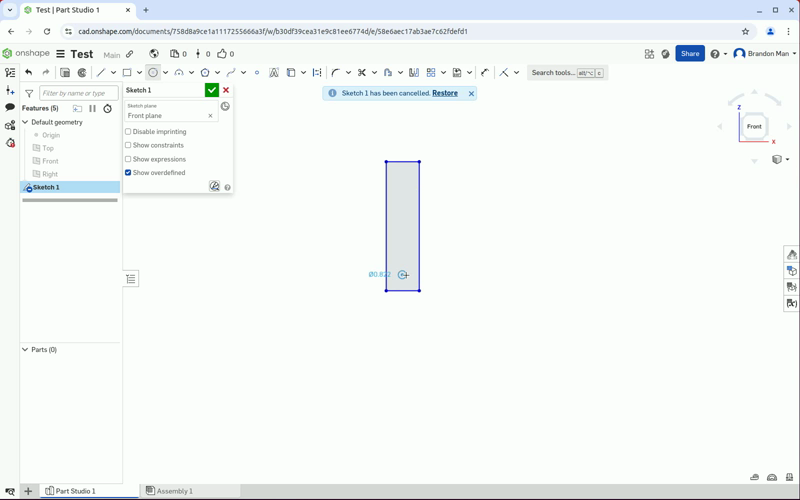
scroll(6)
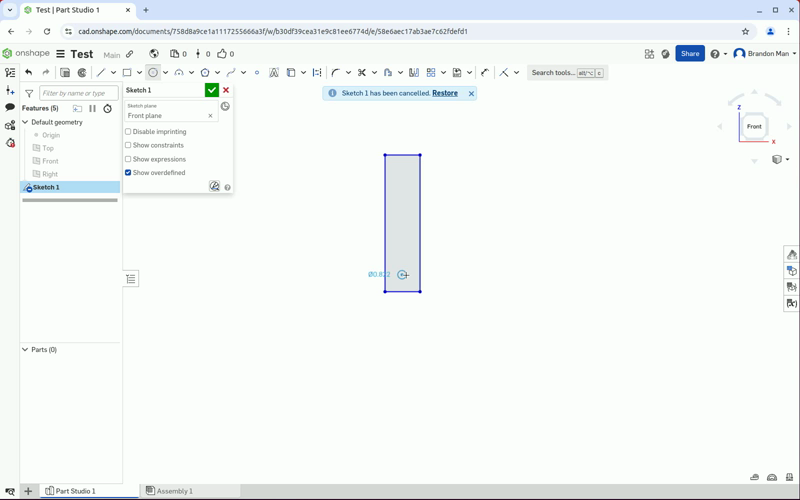
scroll(6)
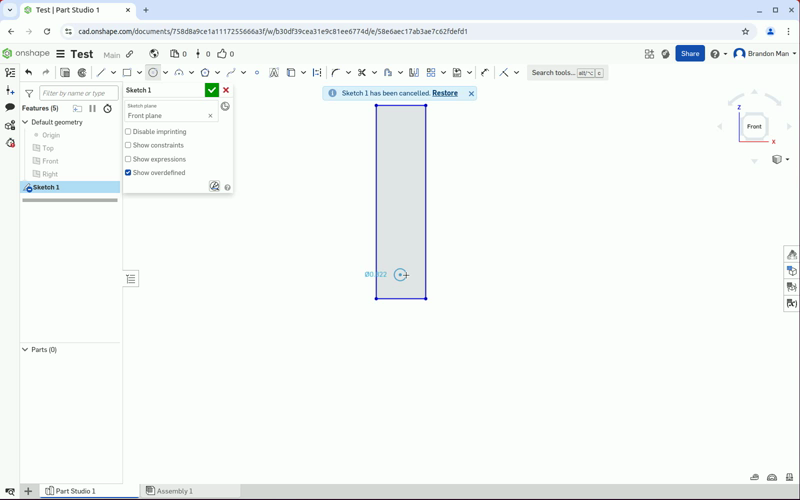
scroll(6)
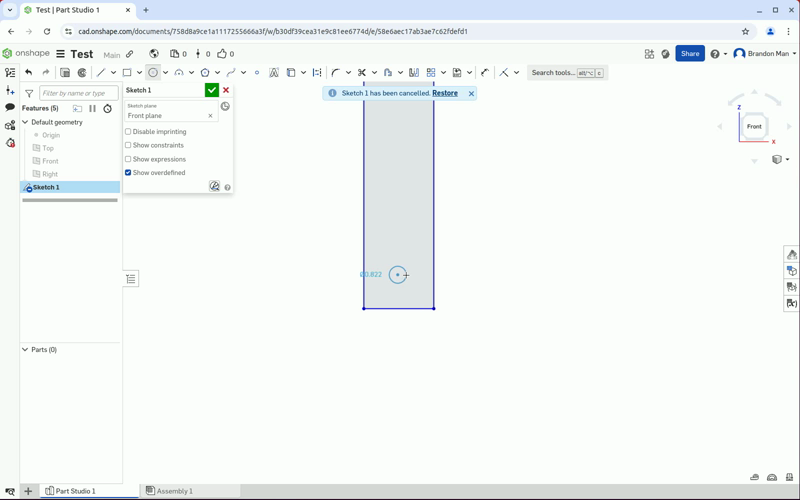
scroll(6)
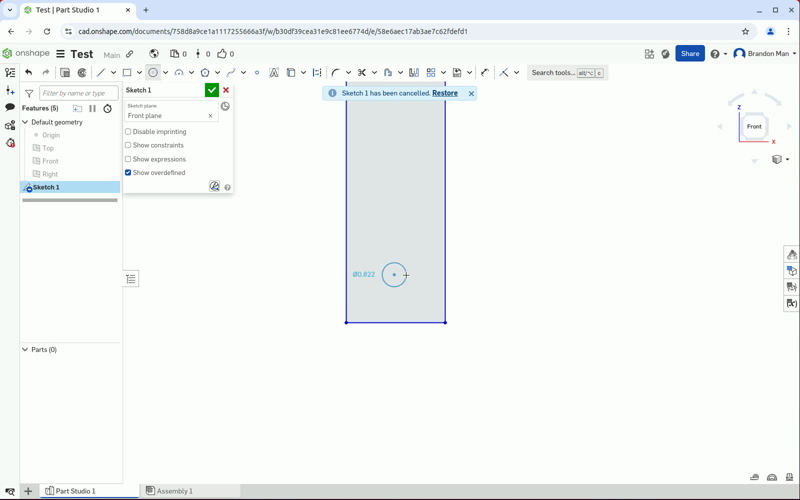
scroll(6)
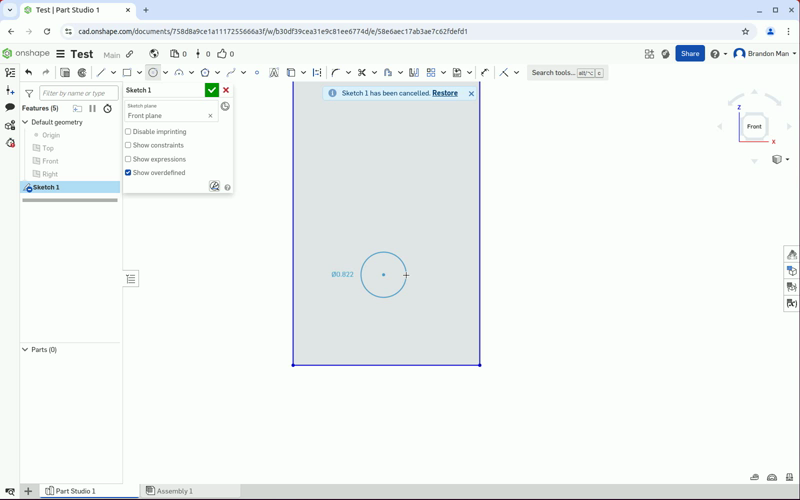
click(406, 274)
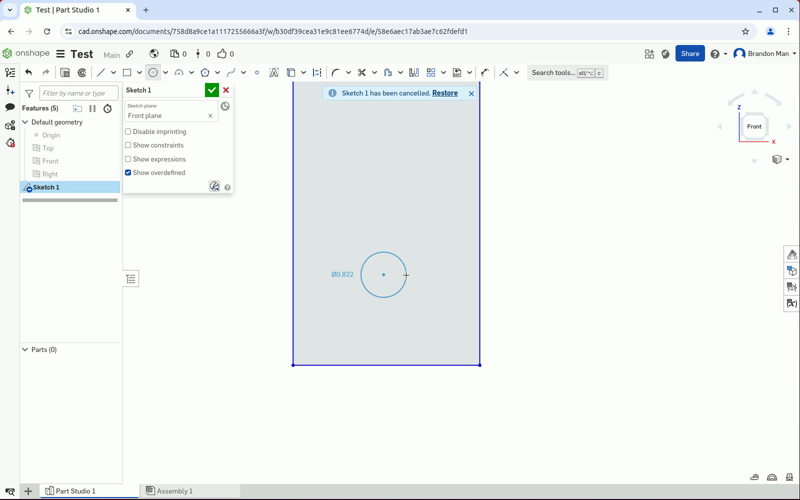
scroll(-6)
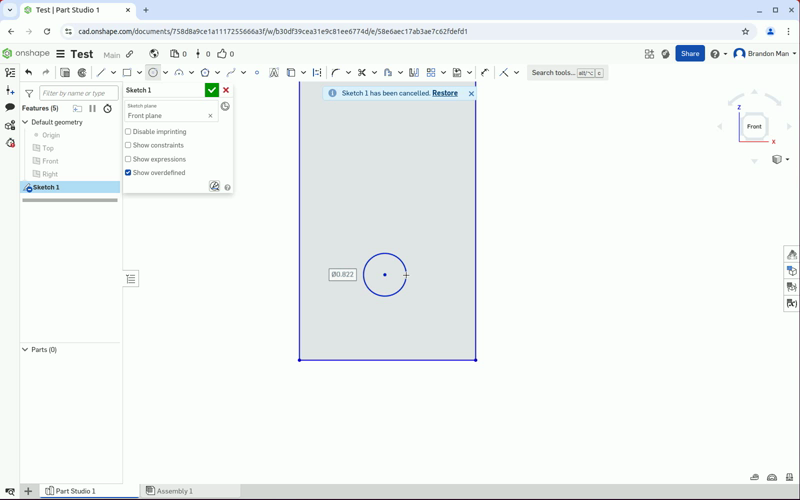
scroll(-6)
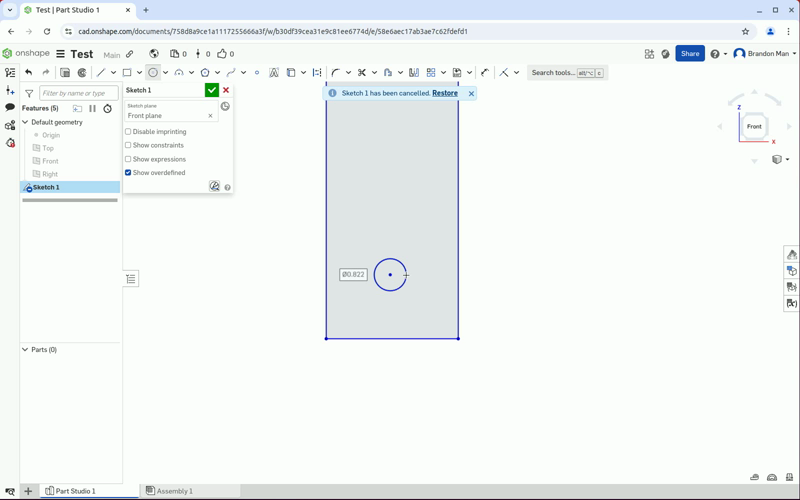
scroll(-6)
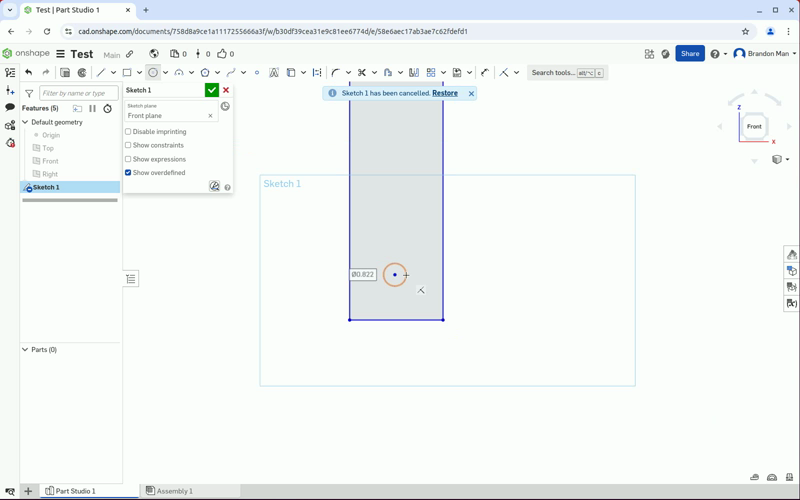
scroll(-6)
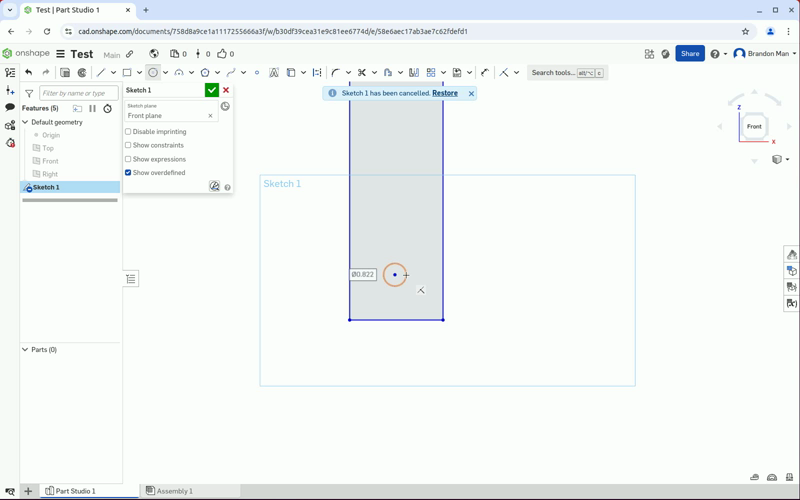
scroll(-6)
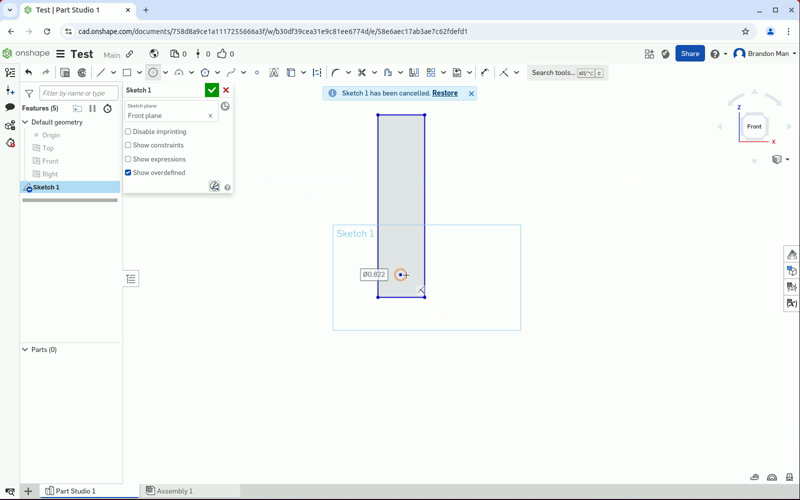
scroll(-6)
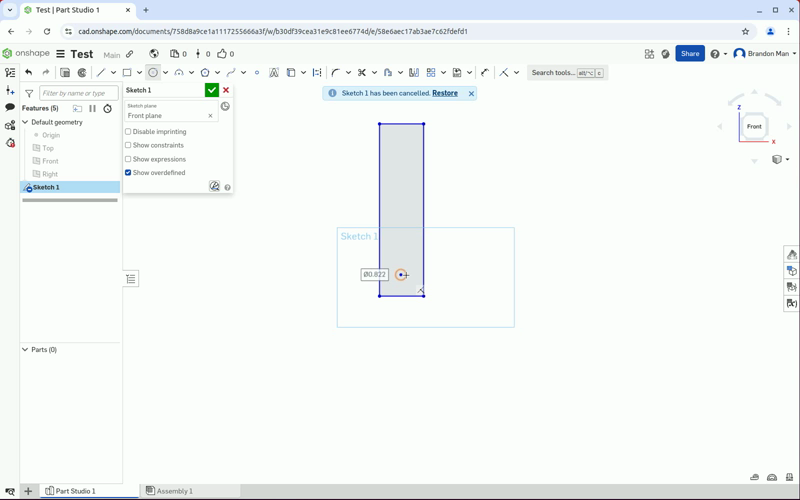
scroll(-6)
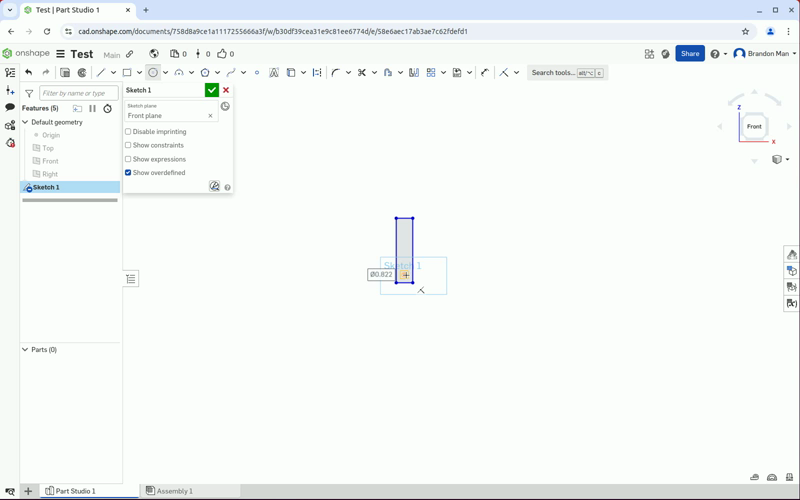
key(esc)
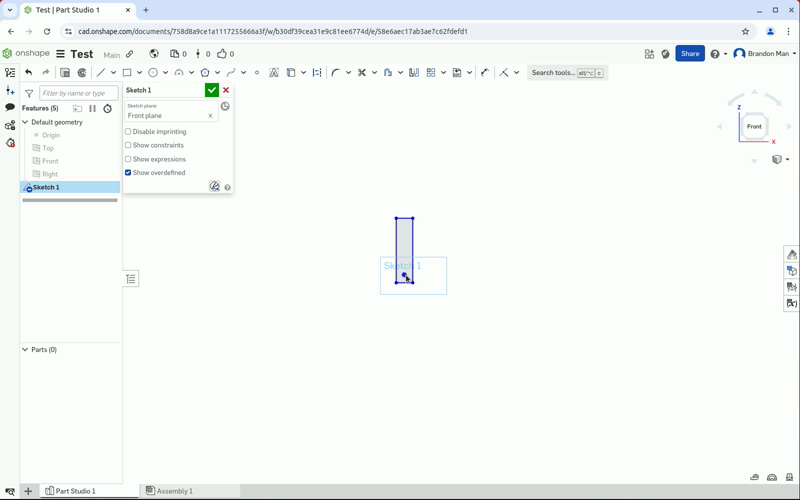
mouse_move(410, 218)
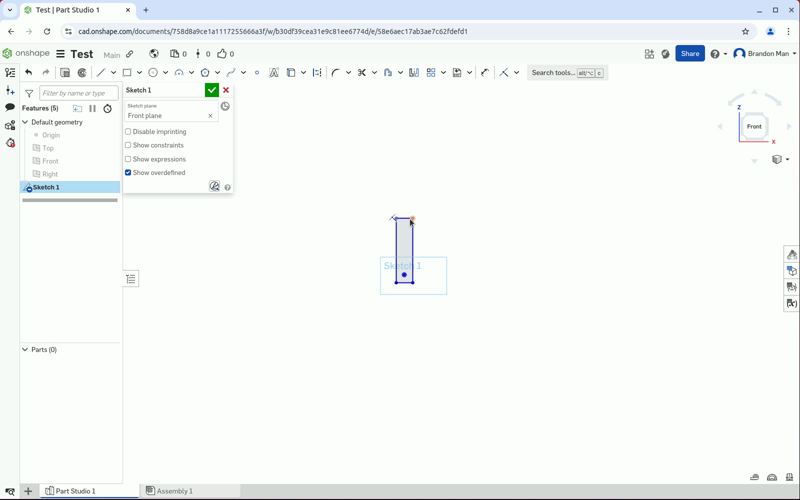
scroll(6)
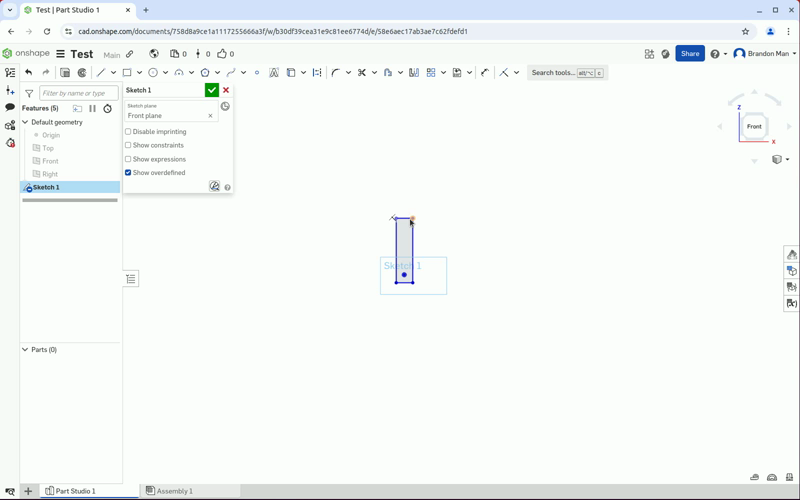
scroll(6)
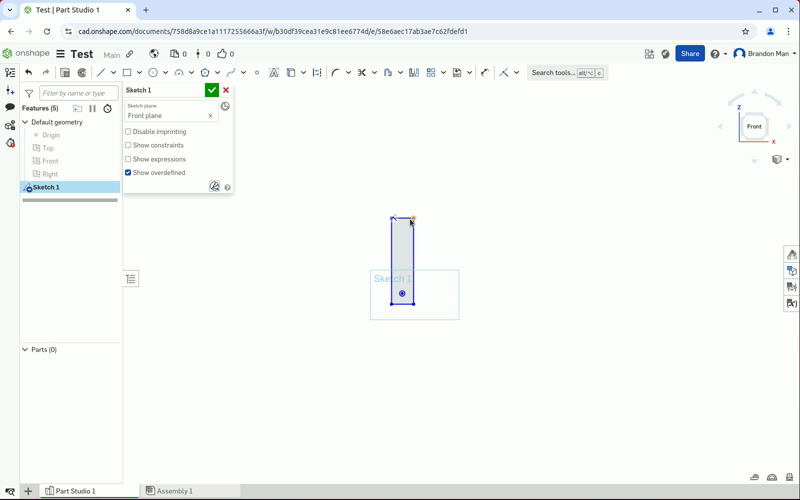
scroll(6)
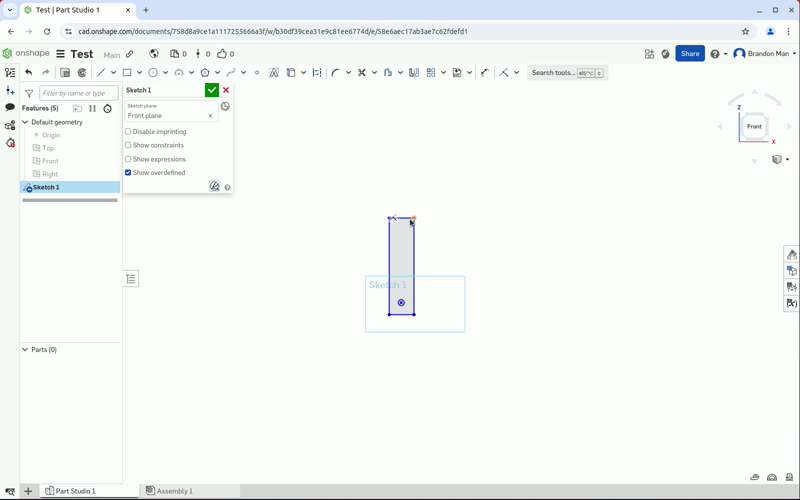
scroll(6)
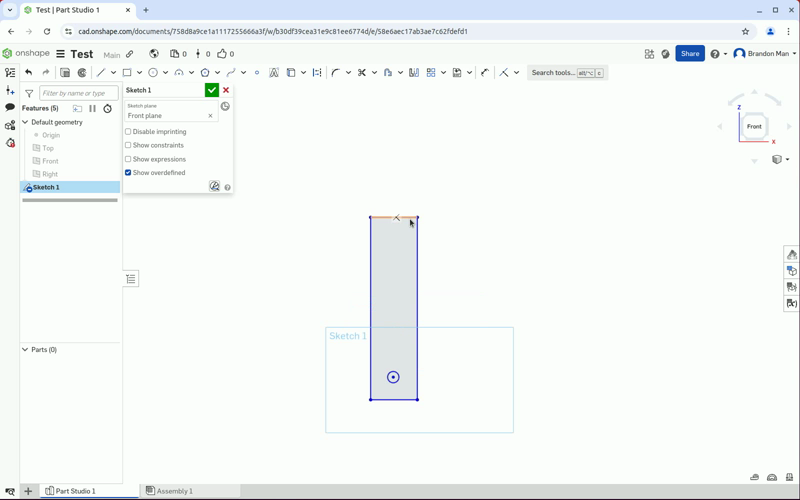
scroll(6)
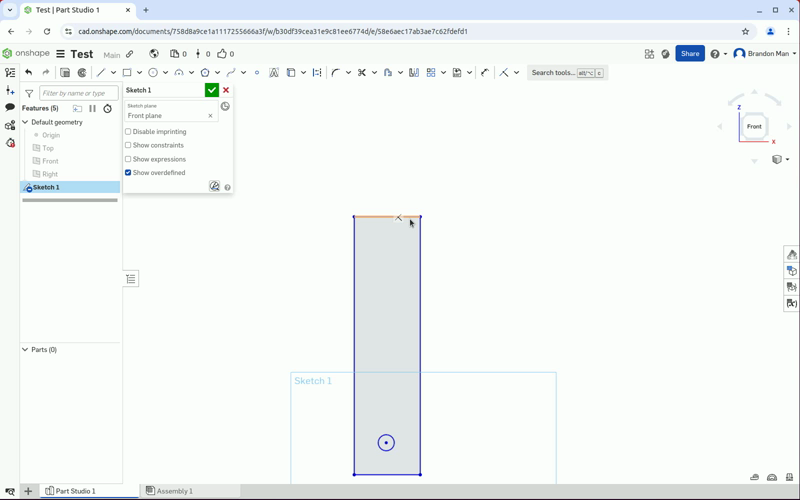
scroll(6)
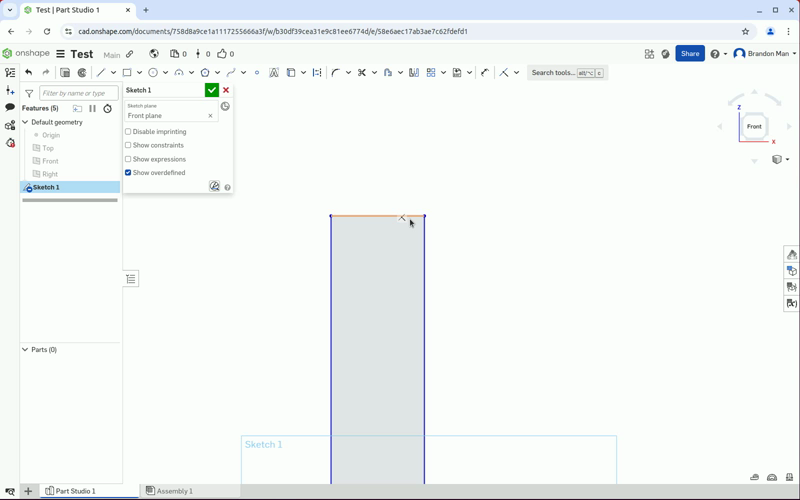
scroll(6)
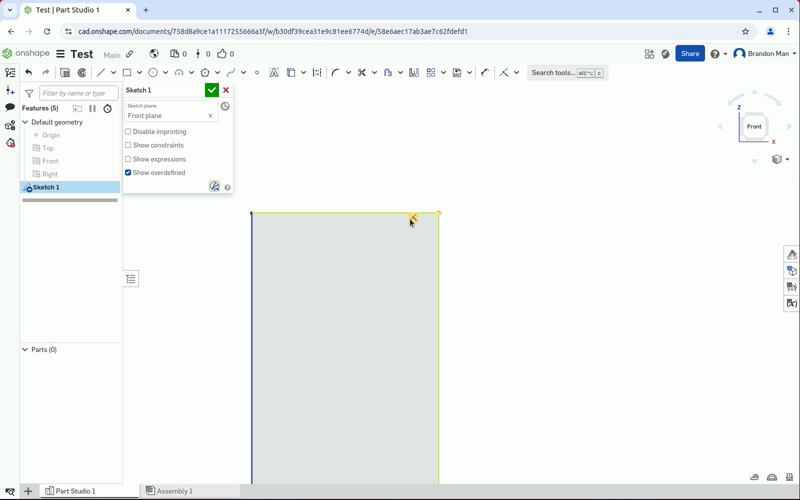
click(410, 218)
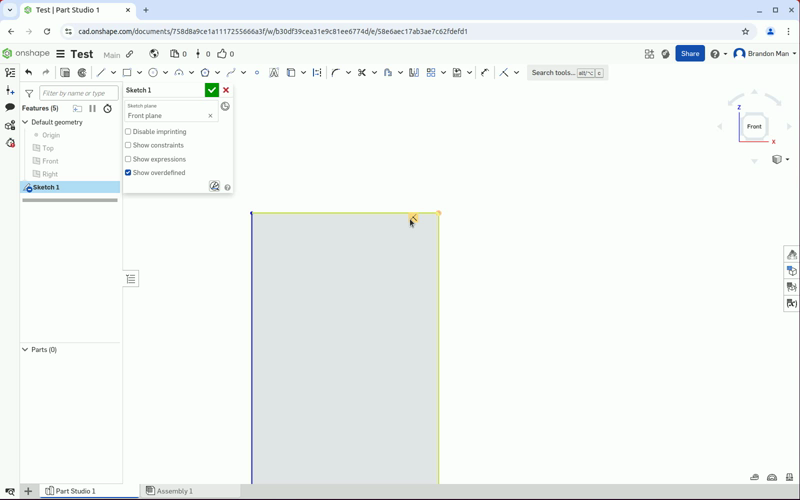
scroll(-6)
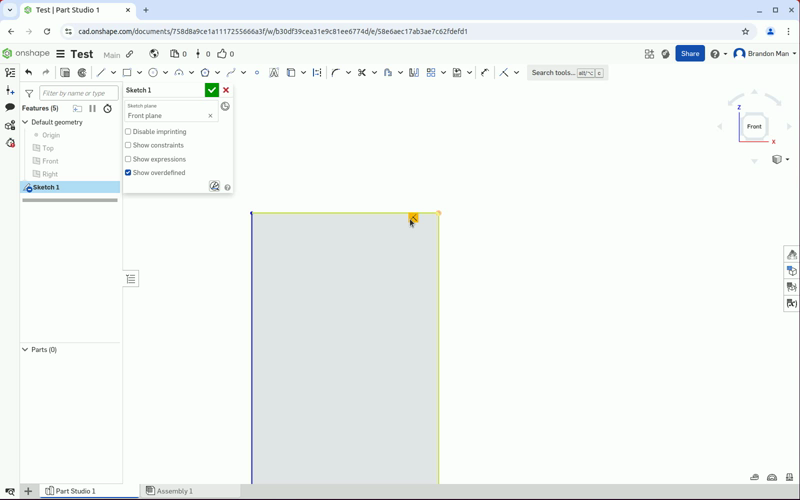
scroll(-6)
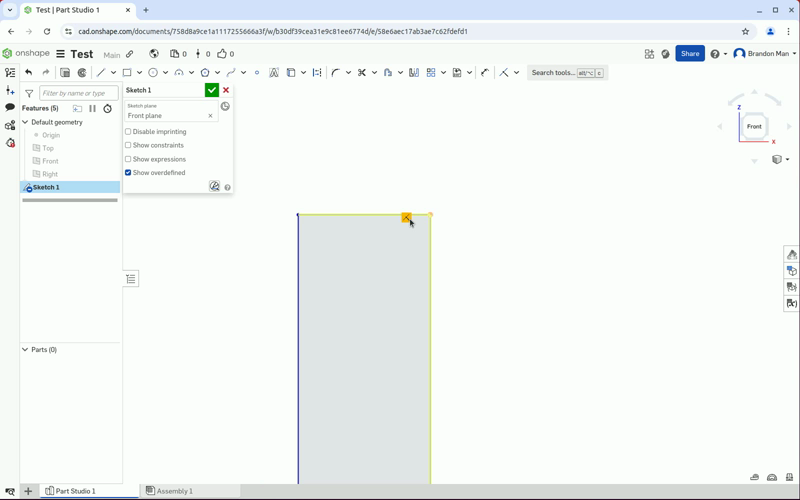
scroll(-6)
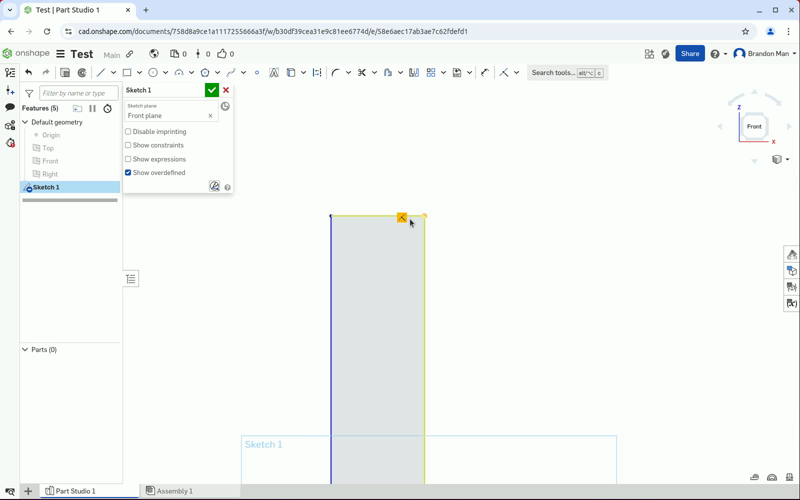
scroll(-6)
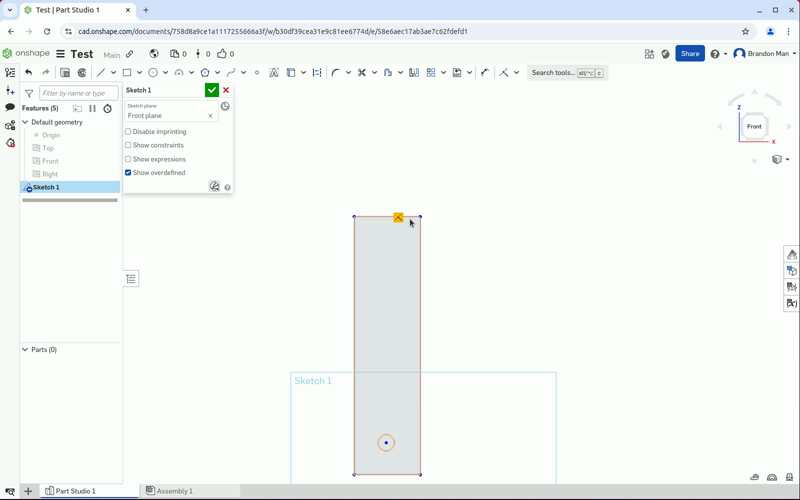
scroll(-6)
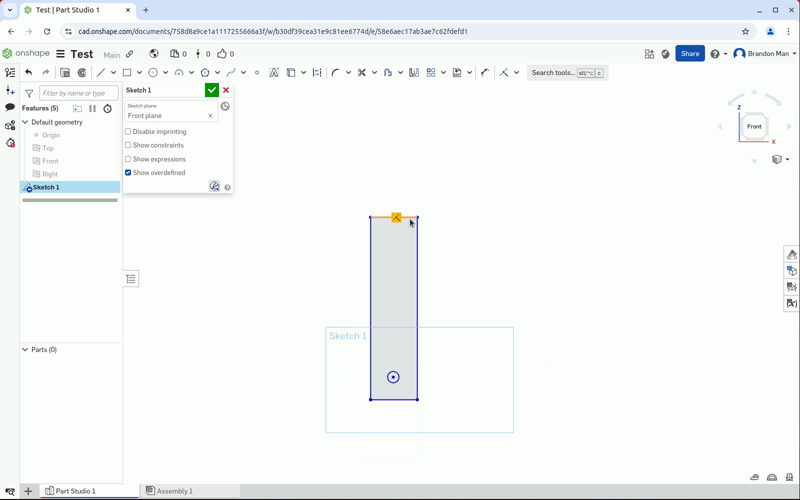
scroll(-6)
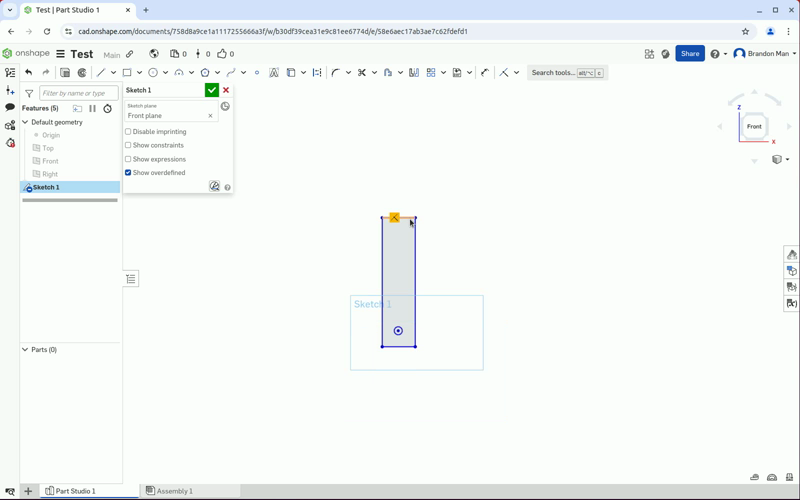
scroll(-6)
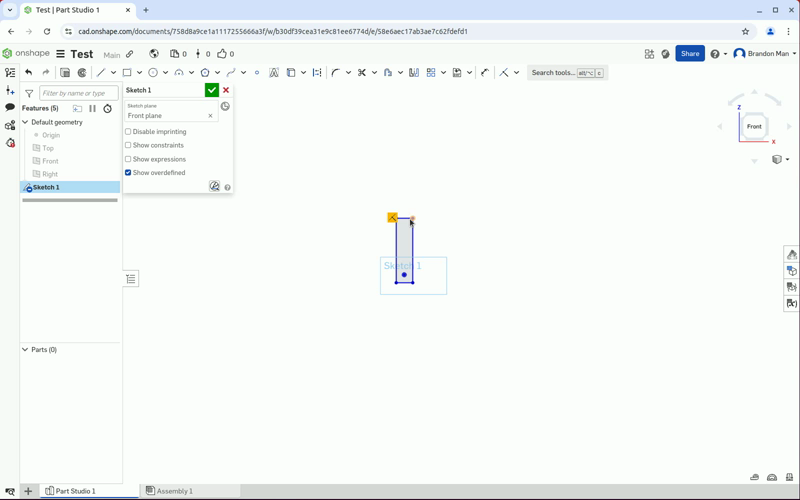
mouse_move(73, 352)
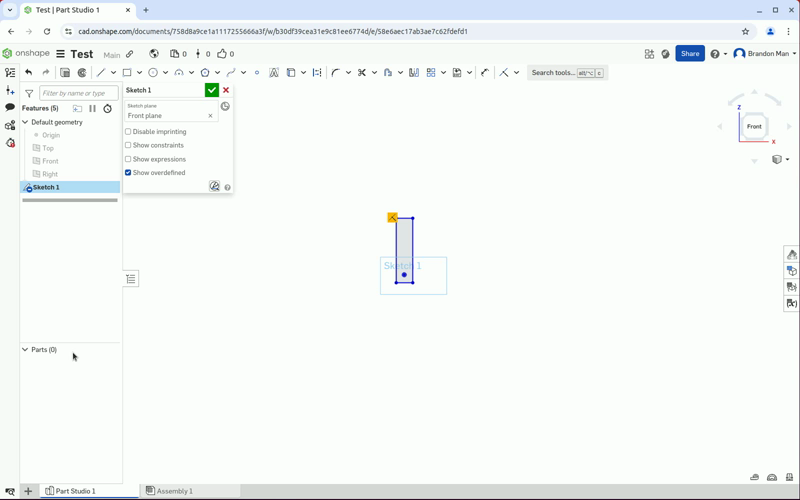
key(shift+y)
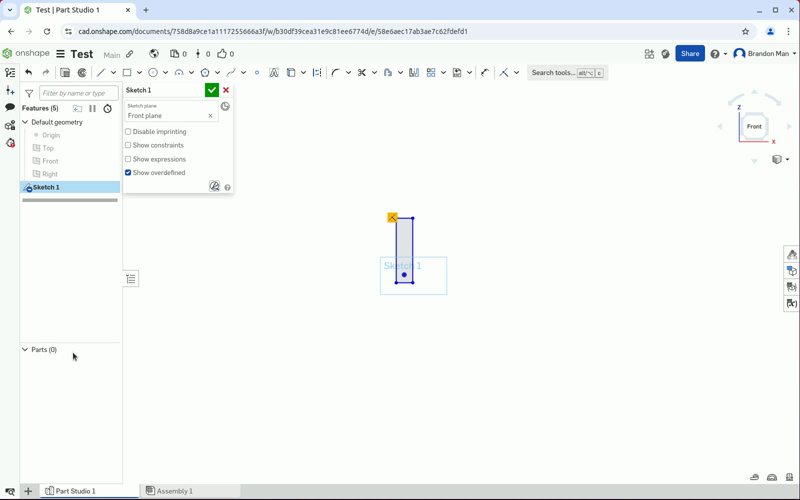
key(shift+e)
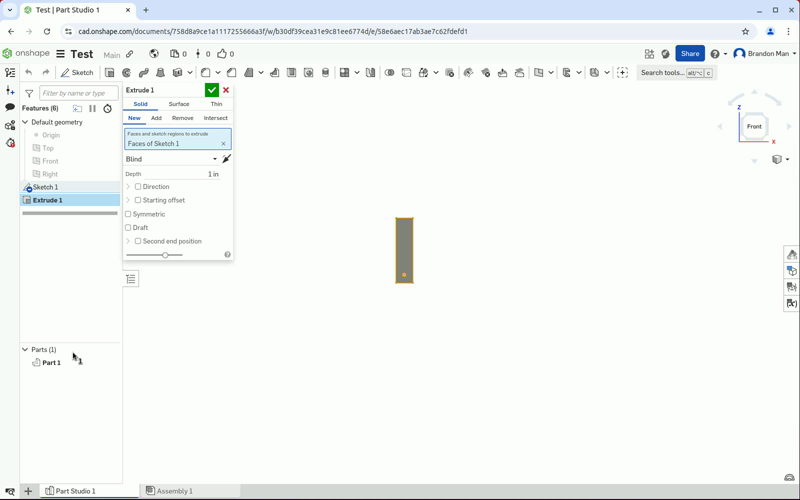
mouse_move(143, 106)
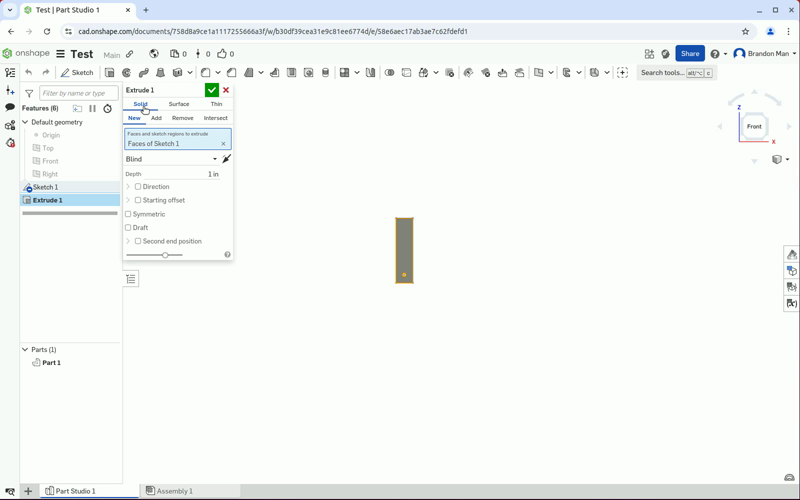
click(143, 106)
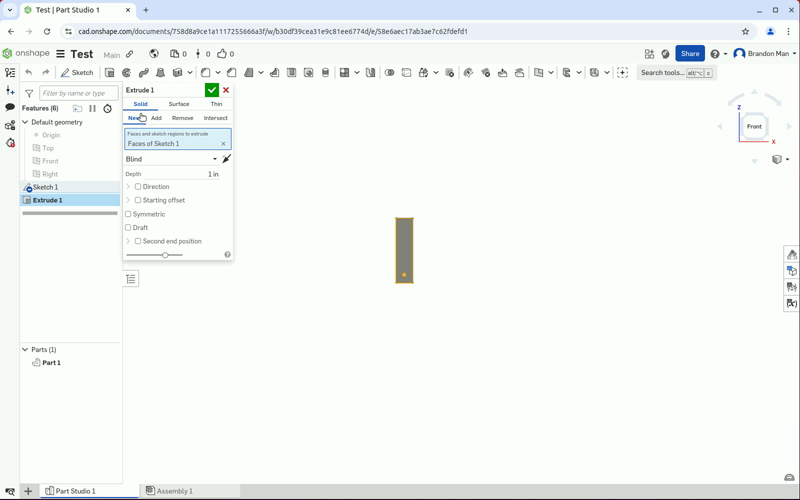
mouse_move(137, 120)
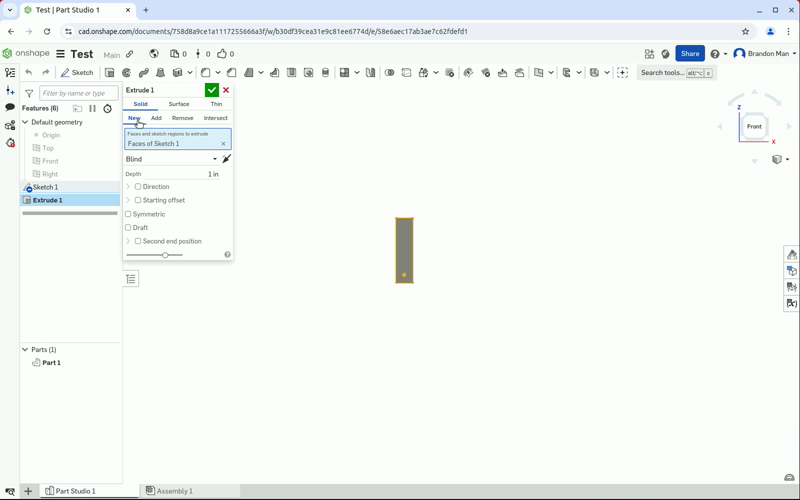
click(137, 120)
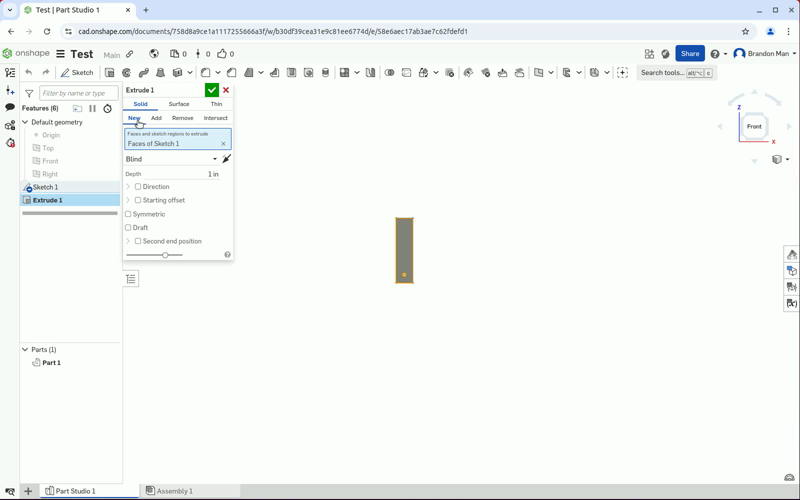
key(tab, 4)
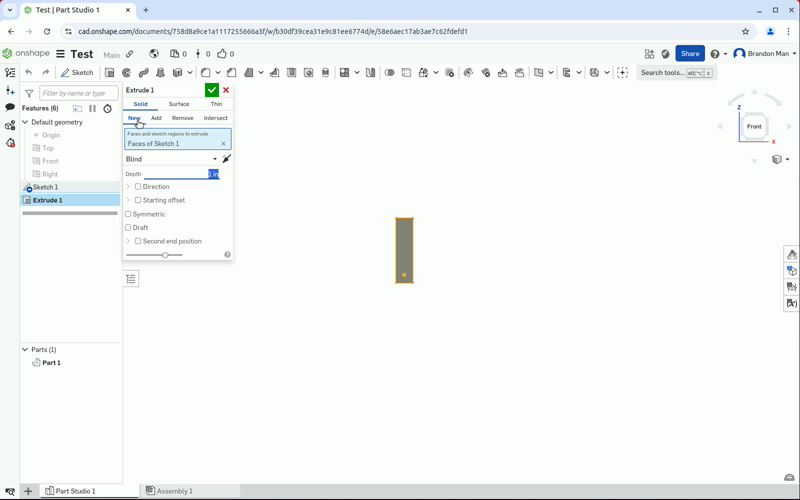
text(3.37)
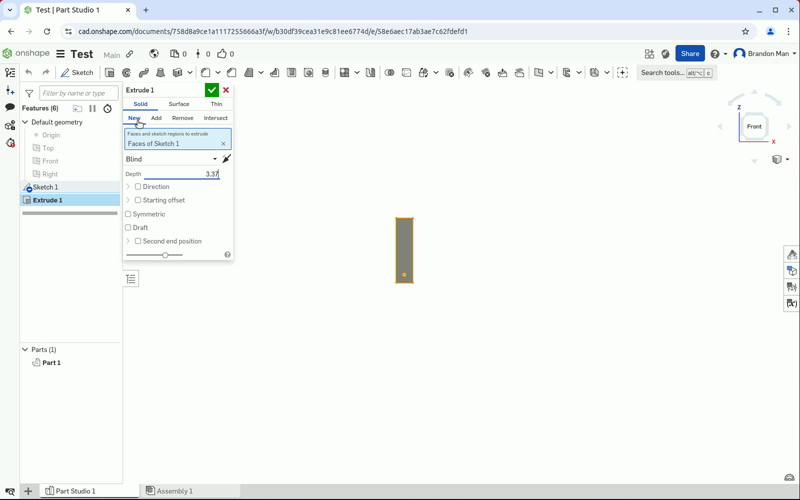
key(enter)
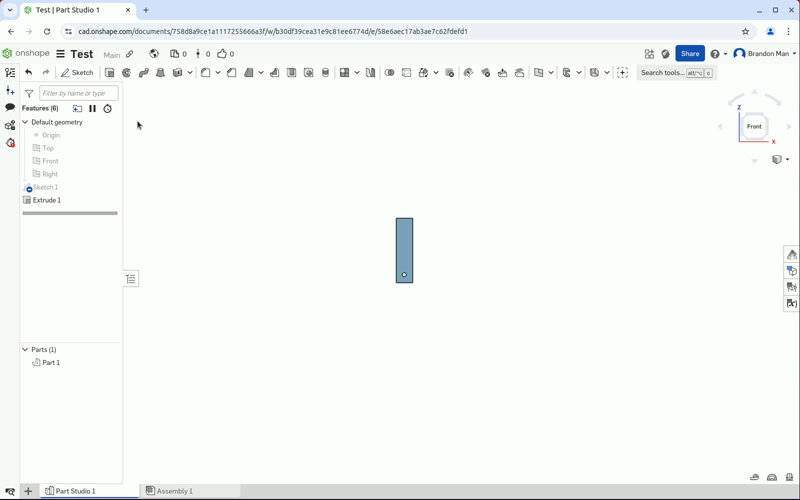
key(shift+h)
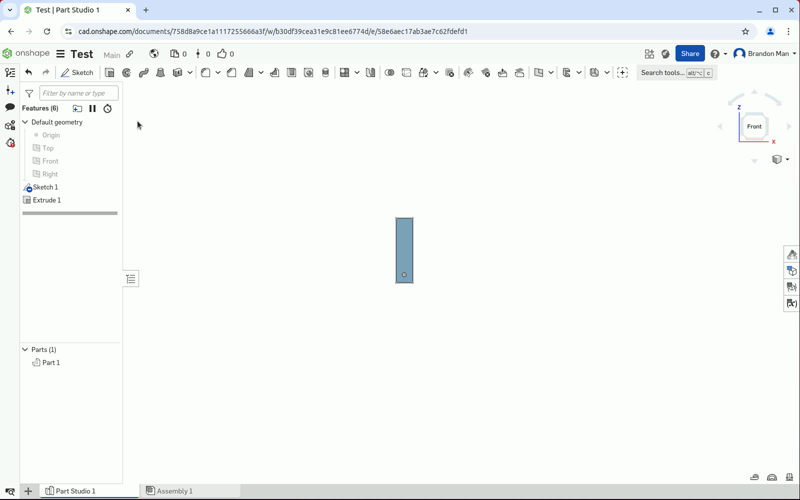
key(shift+h)
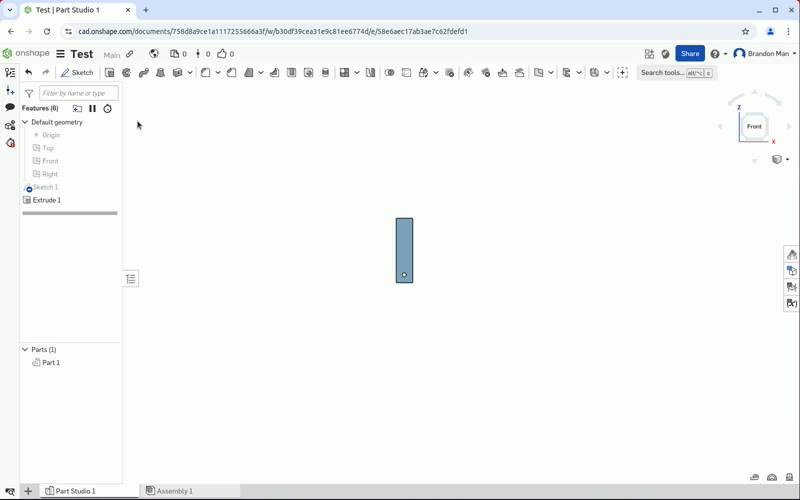
mouse_move(73, 189)
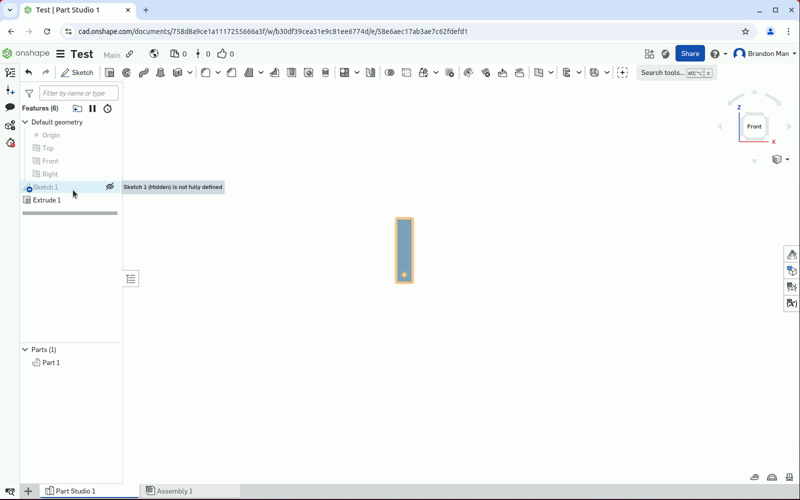
click(73, 189)
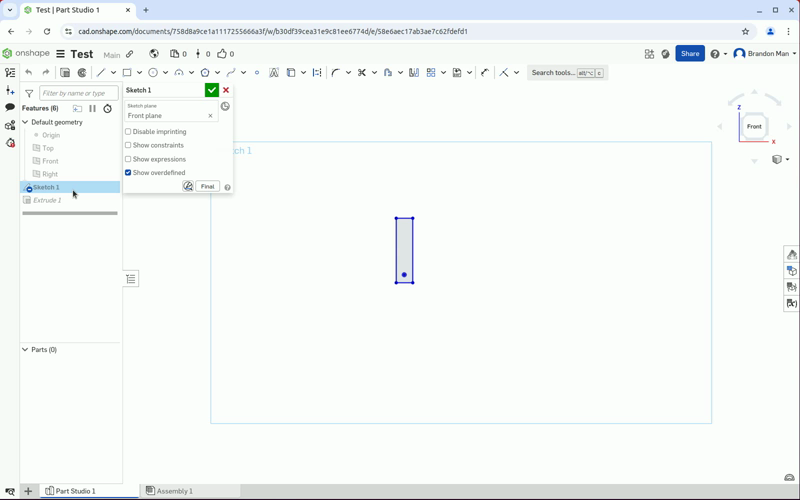
mouse_move(229, 92)
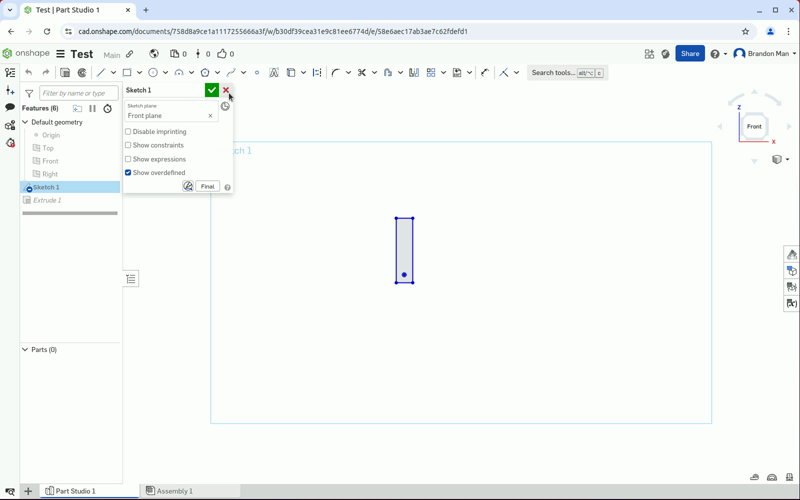
click(229, 92)
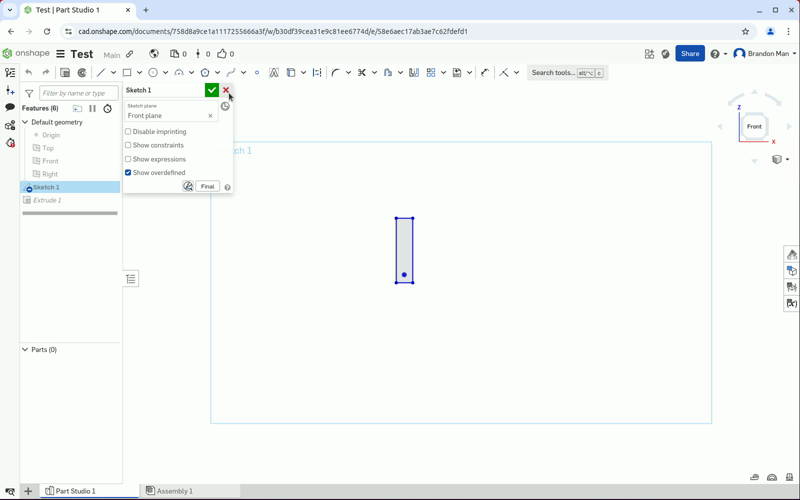
key(shift+s)
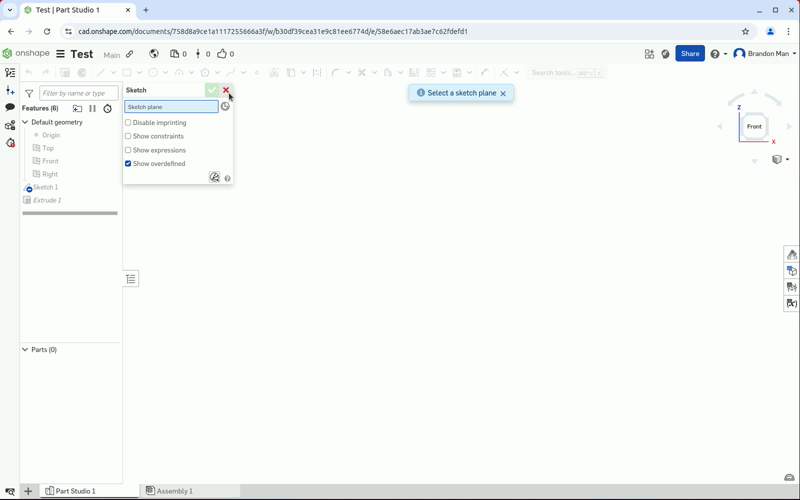
mouse_move(73, 163)
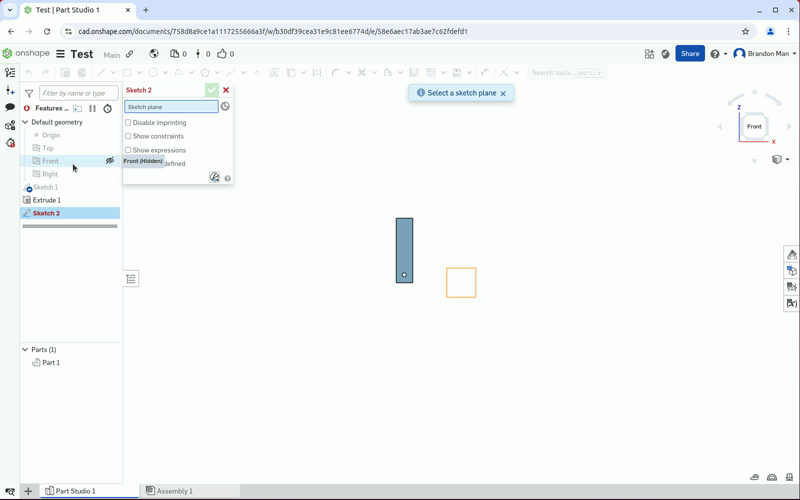
click(73, 163)
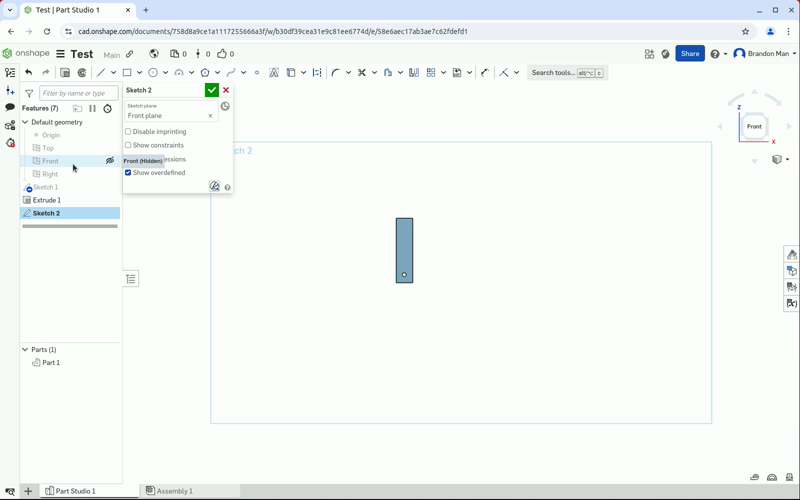
mouse_move(73, 352)
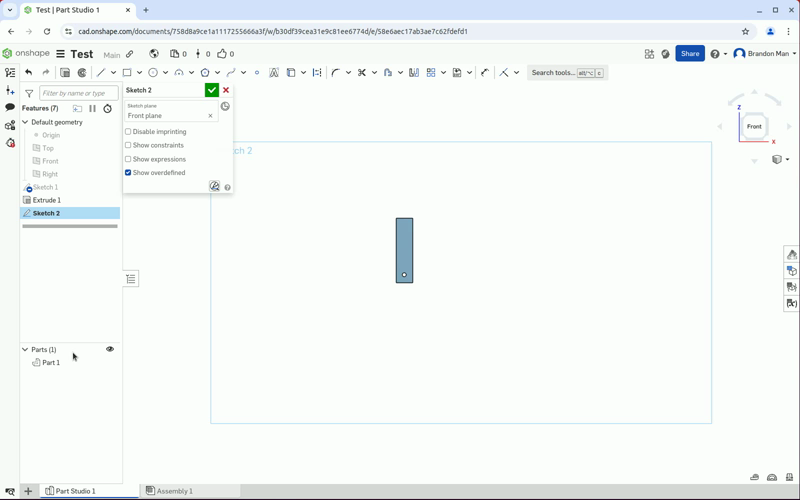
key(y)
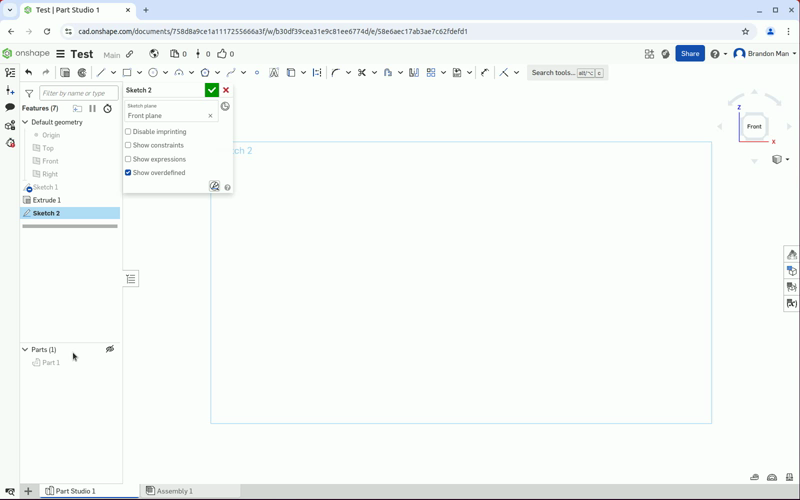
key(l)
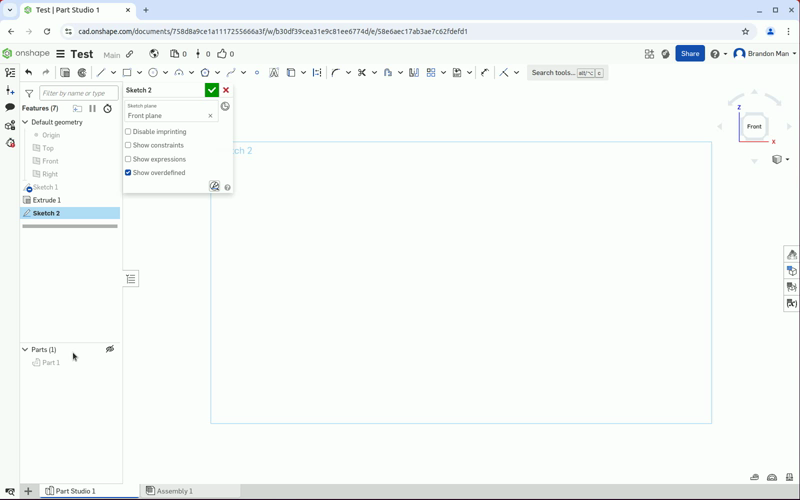
key_down(shift)
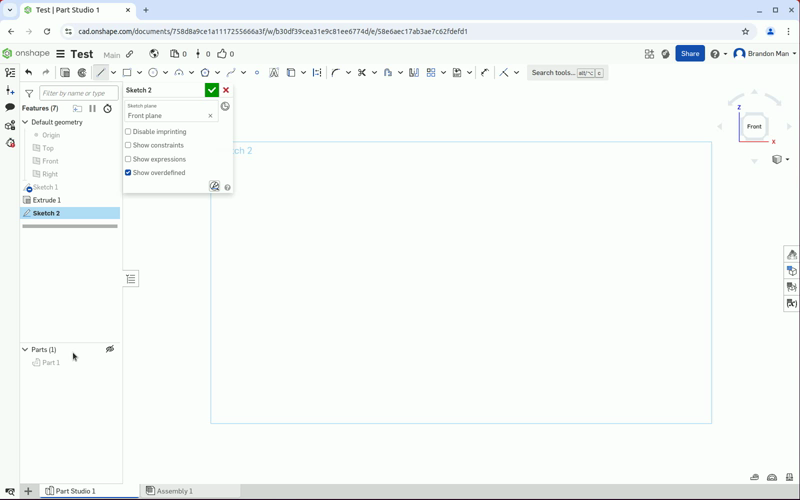
mouse_move(412, 282)
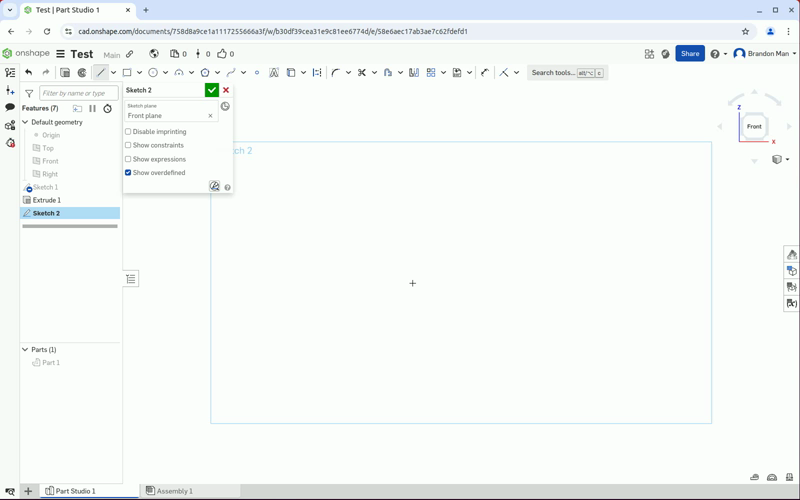
click(412, 282)
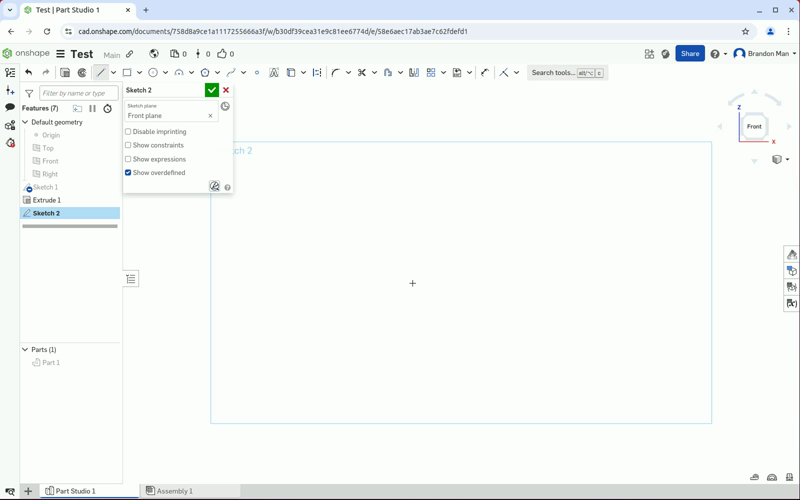
key_up(shift)
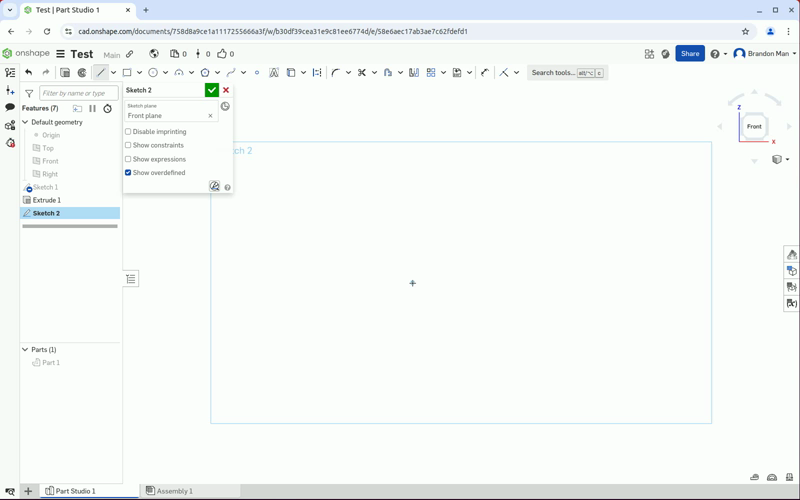
key_down(shift)
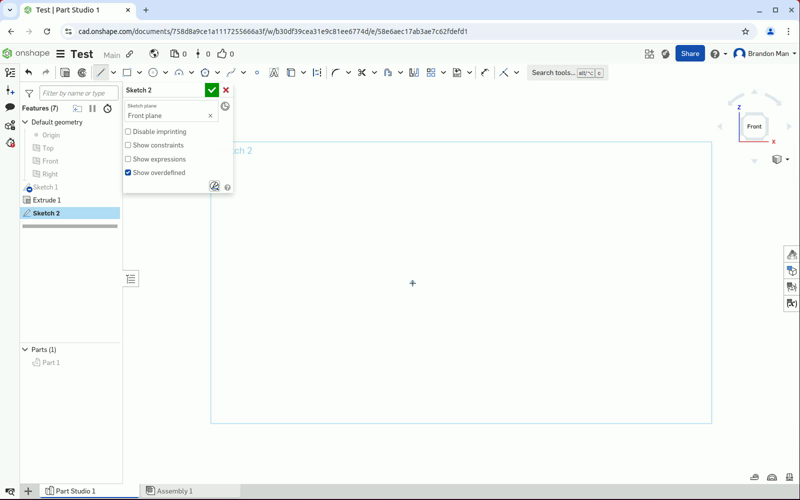
mouse_move(442, 282)
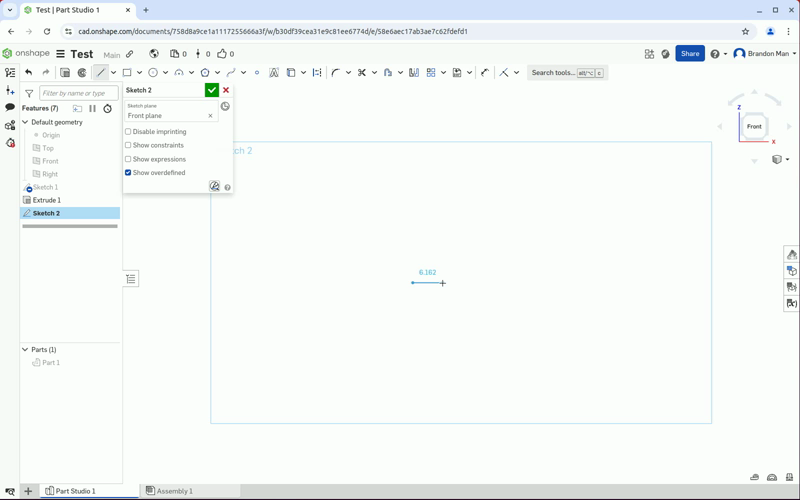
mouse_move(429, 282)
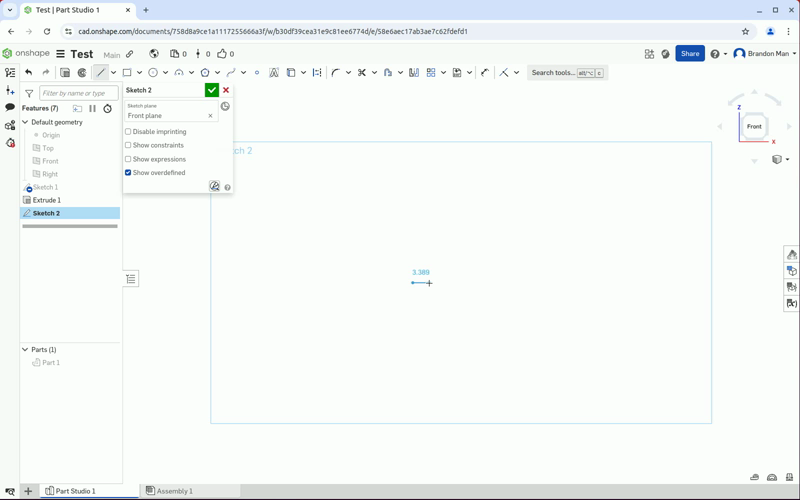
click(429, 282)
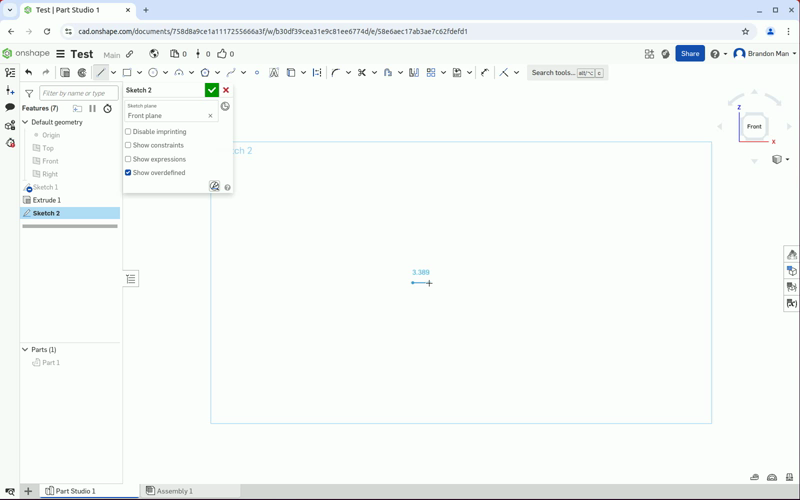
key_up(shift)
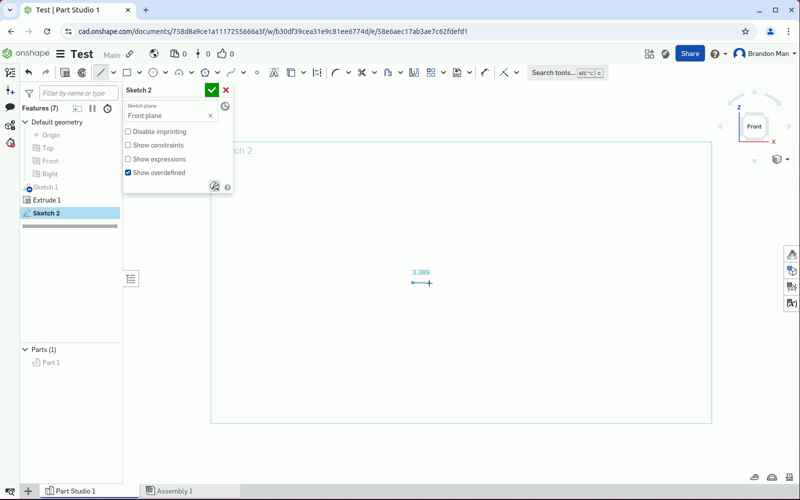
key_down(shift)
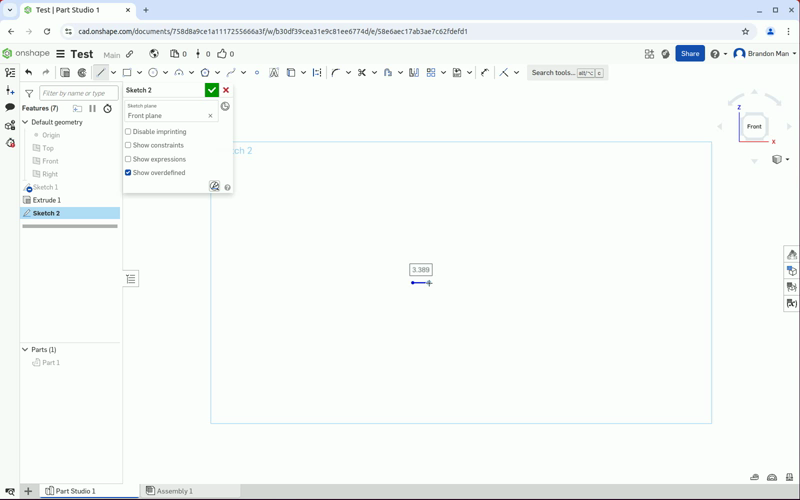
mouse_move(429, 201)
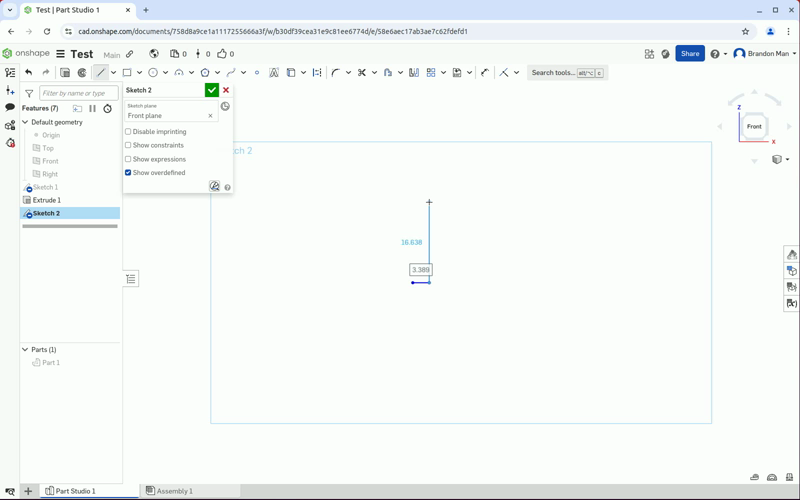
click(429, 201)
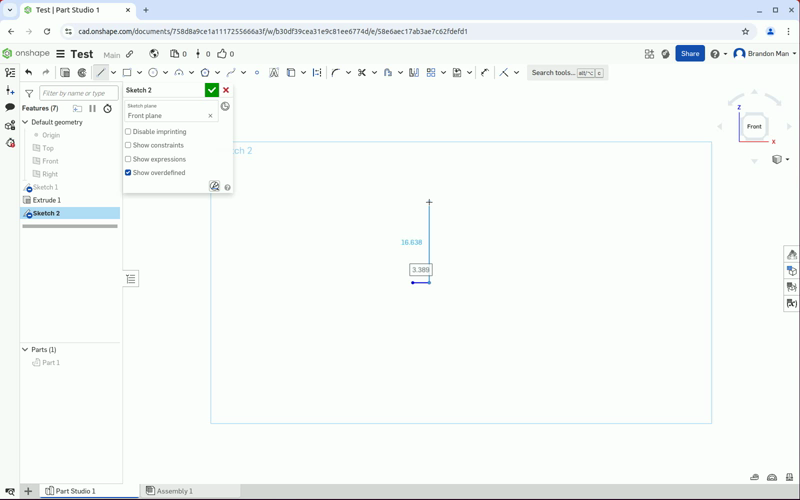
key_up(shift)
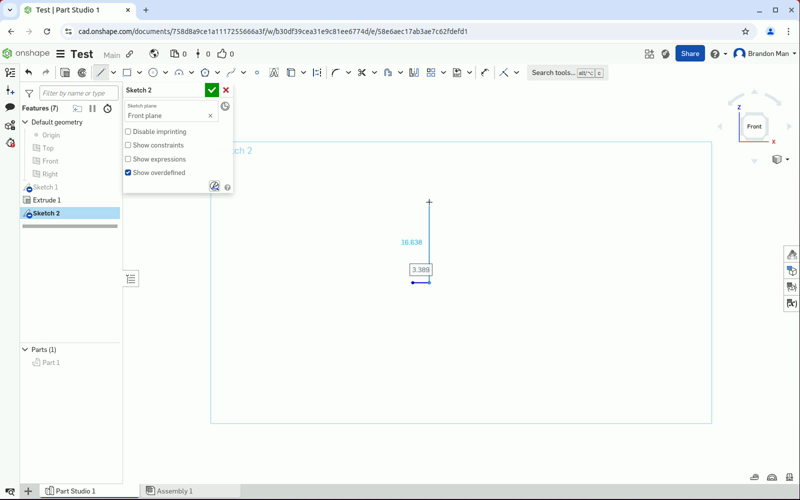
key_down(shift)
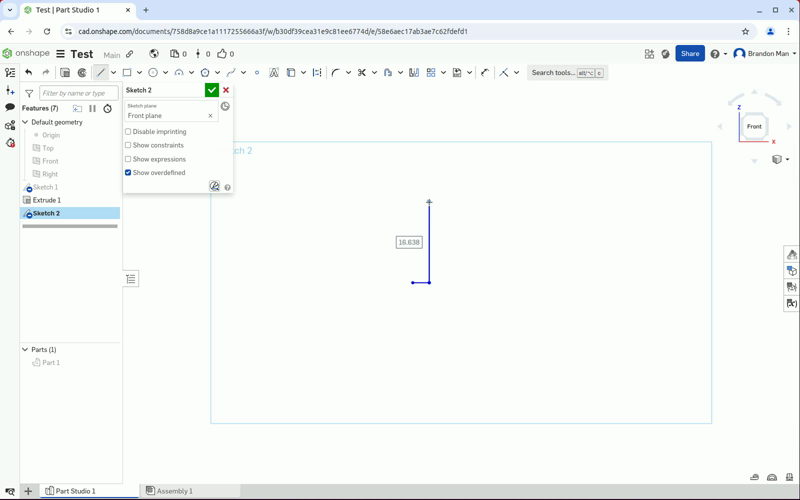
mouse_move(459, 201)
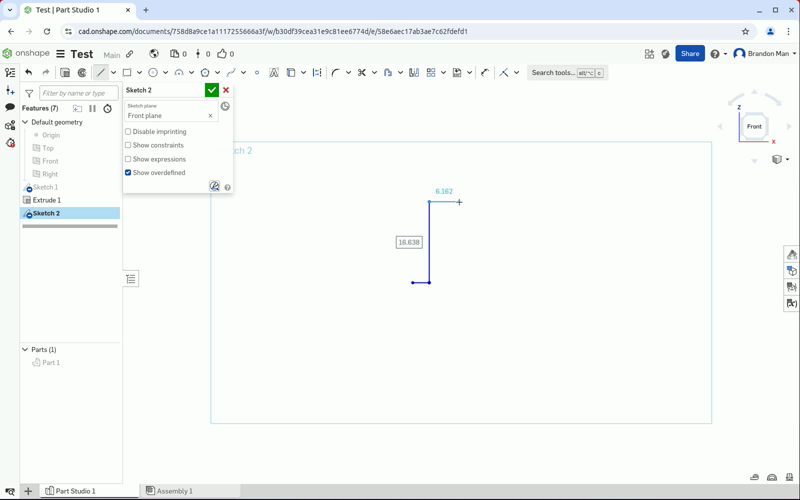
mouse_move(412, 201)
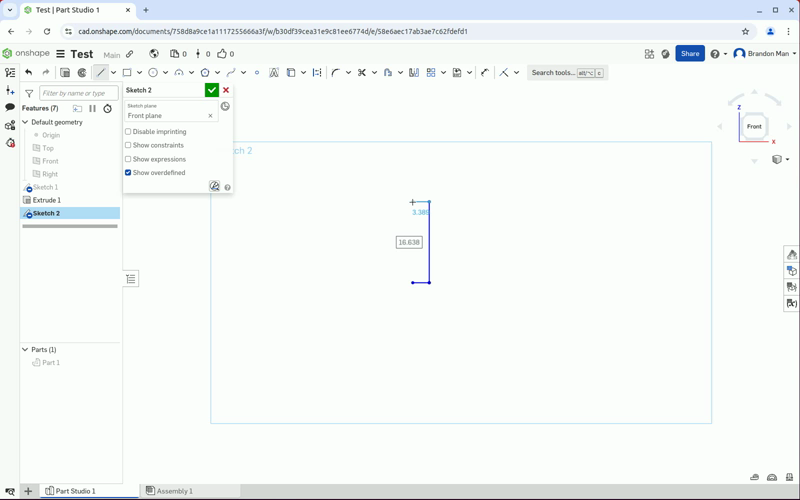
click(412, 201)
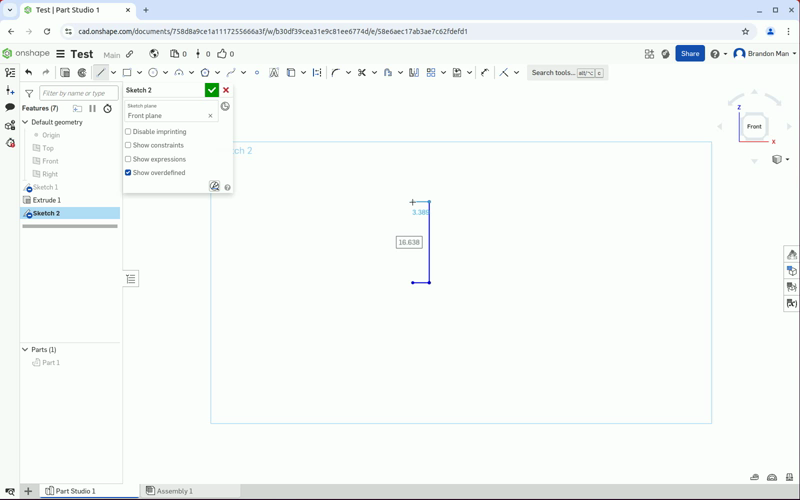
key_up(shift)
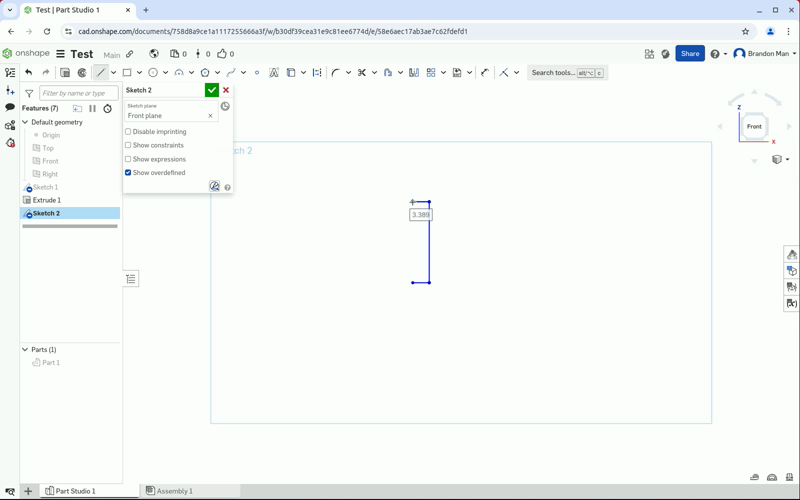
key_down(shift)
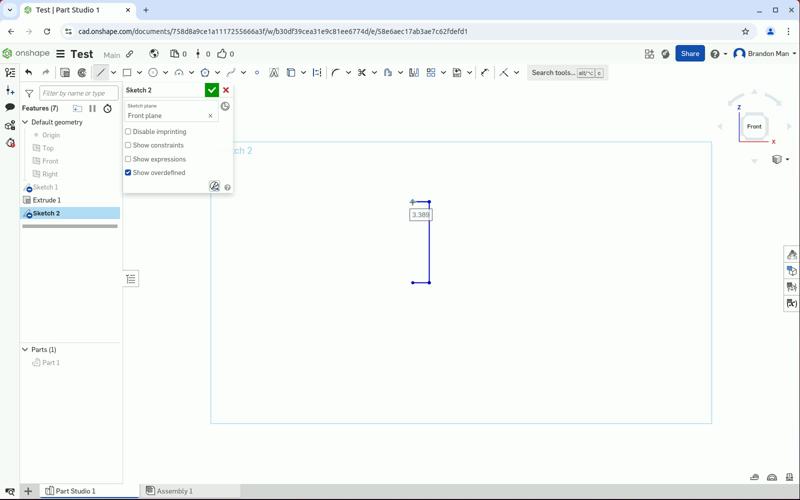
mouse_move(442, 201)
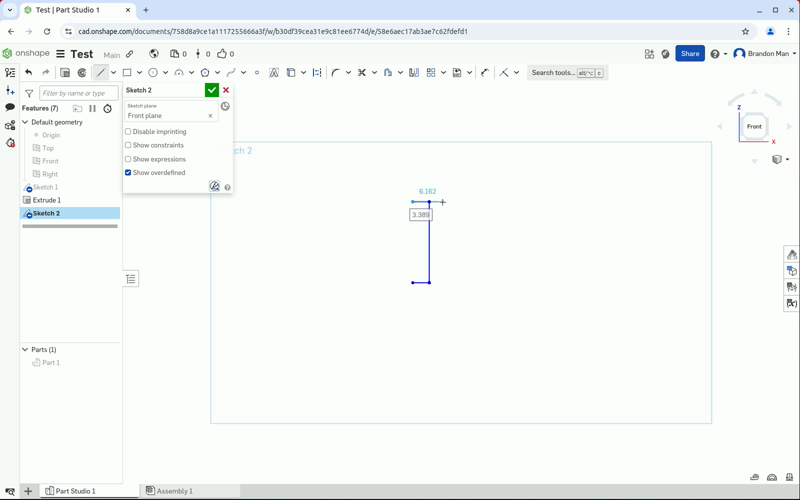
mouse_move(412, 218)
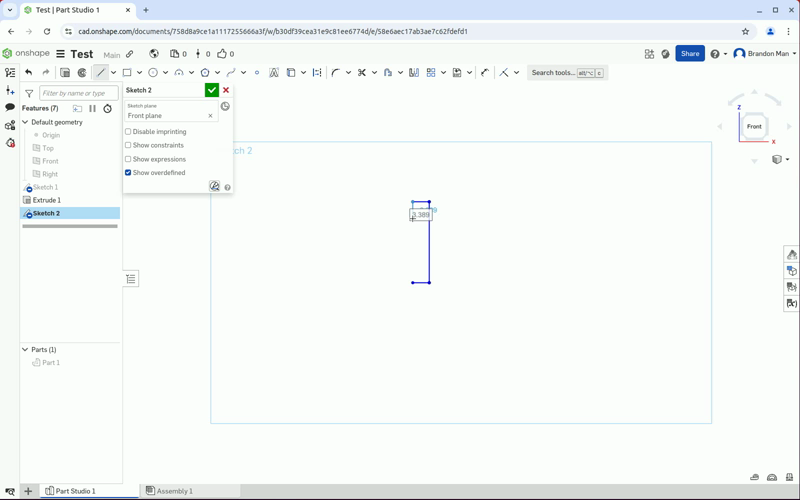
click(412, 218)
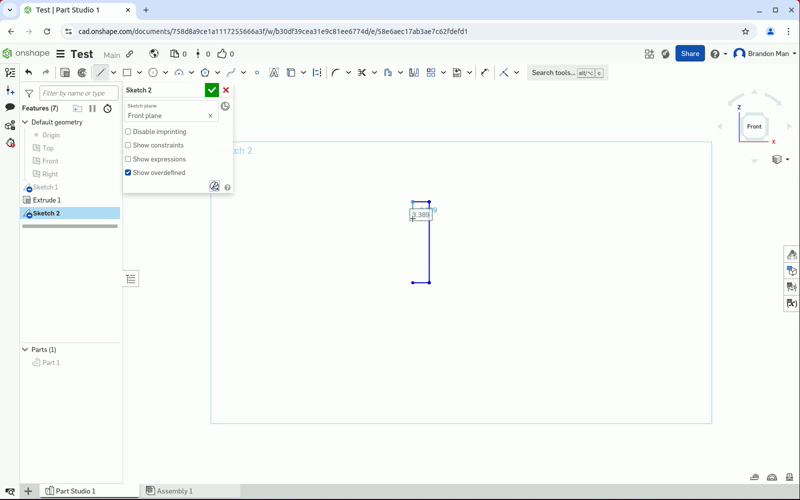
key_up(shift)
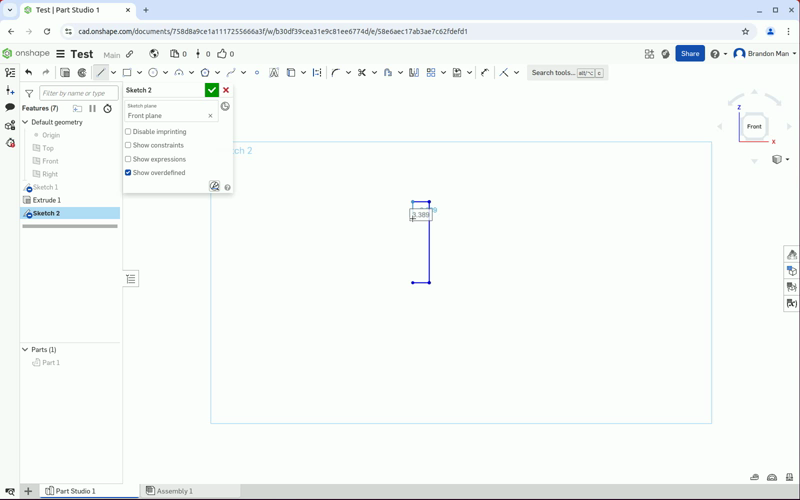
key_down(shift)
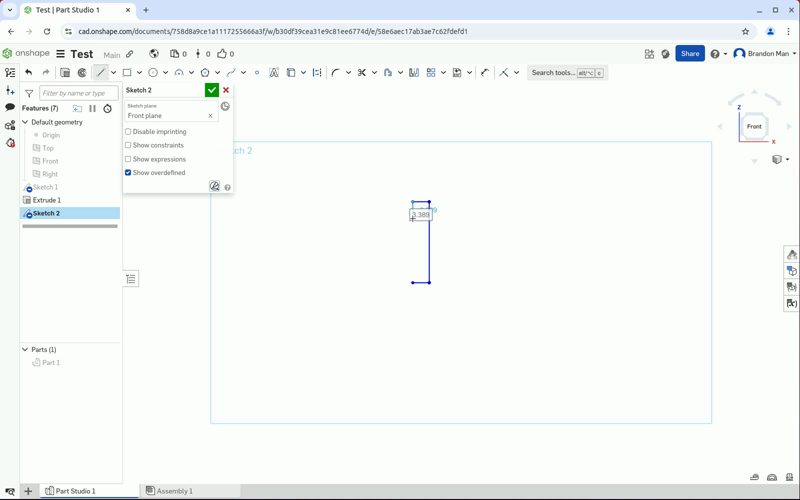
mouse_move(412, 282)
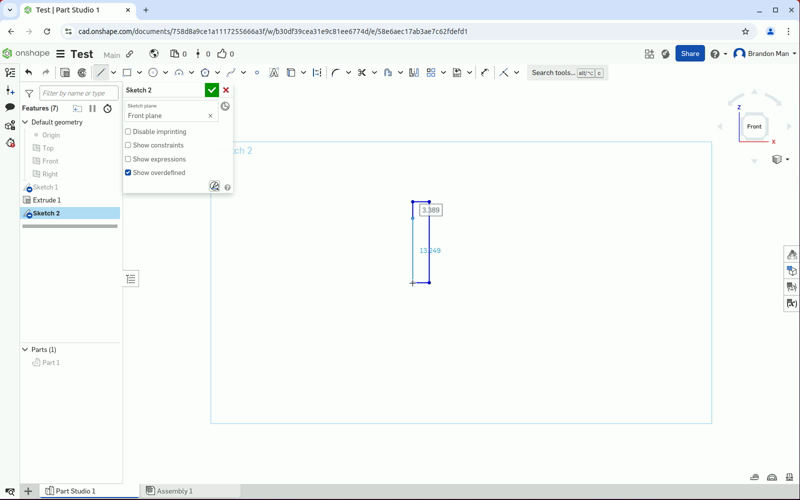
key_up(shift)
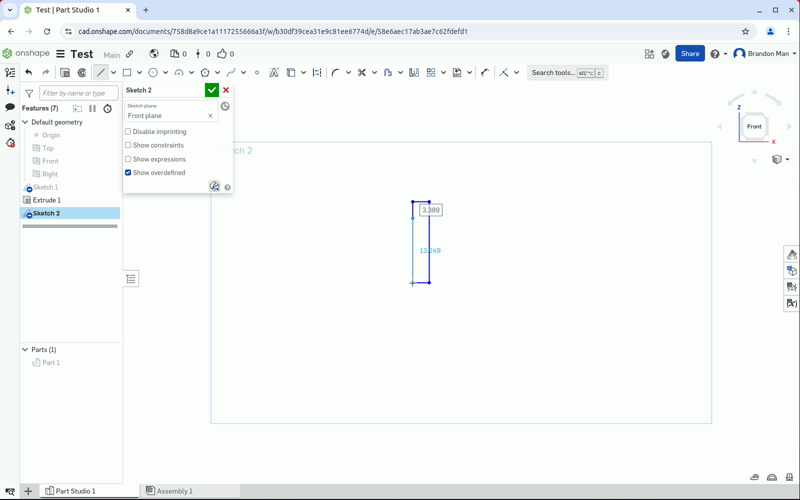
click(412, 282)
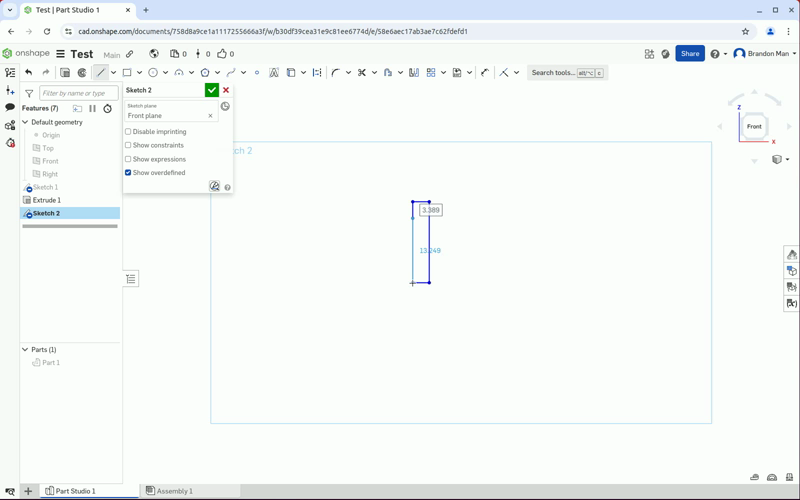
key(esc)
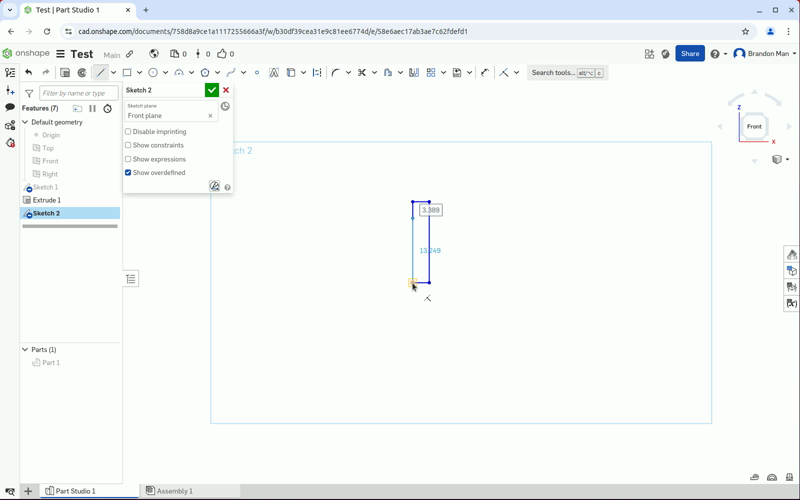
mouse_move(423, 270)
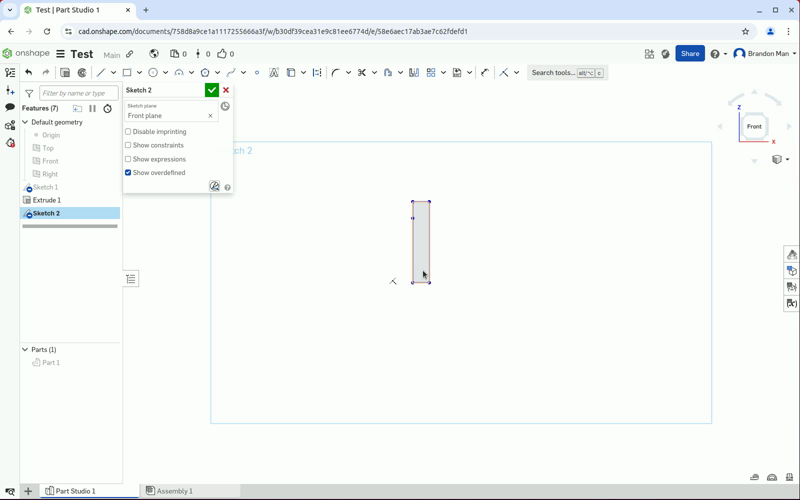
scroll(6)
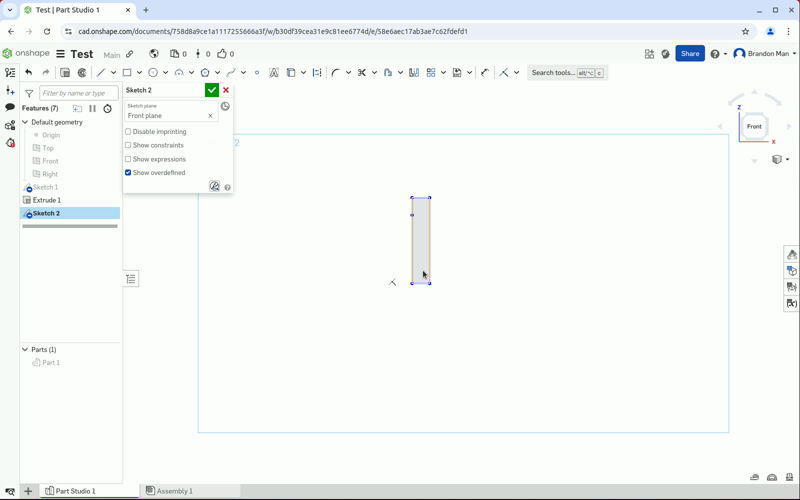
scroll(6)
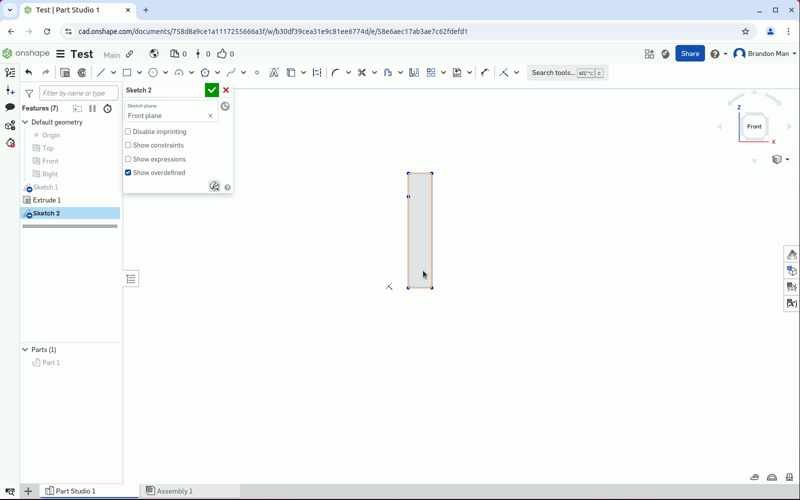
scroll(6)
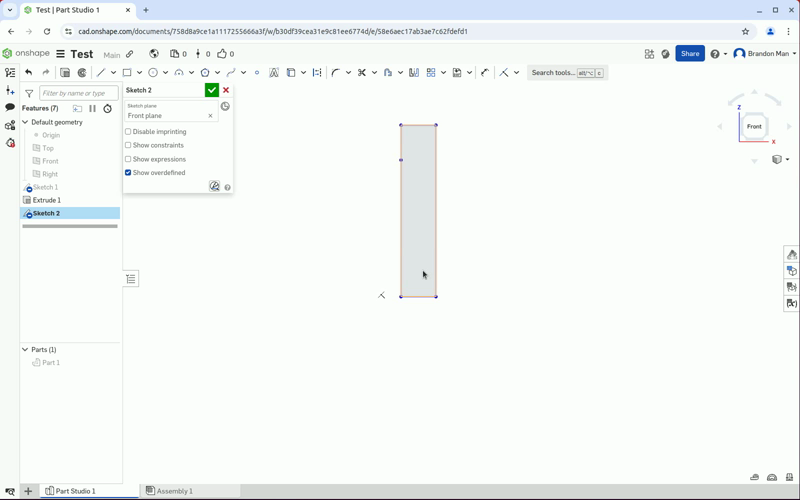
scroll(6)
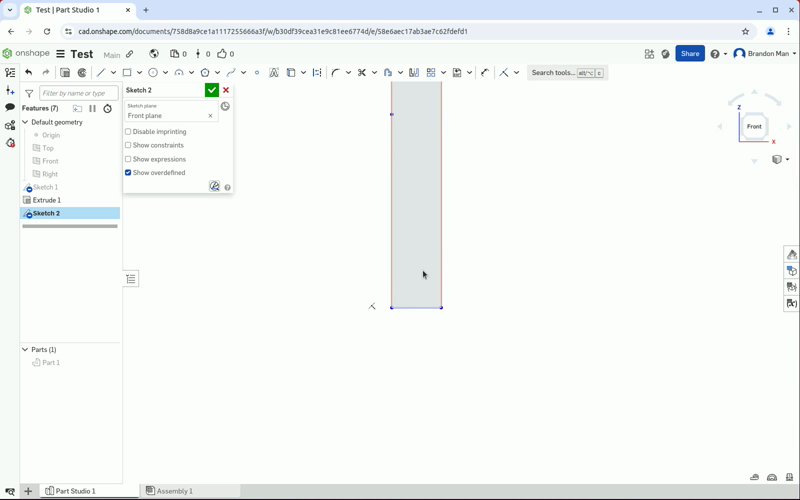
scroll(6)
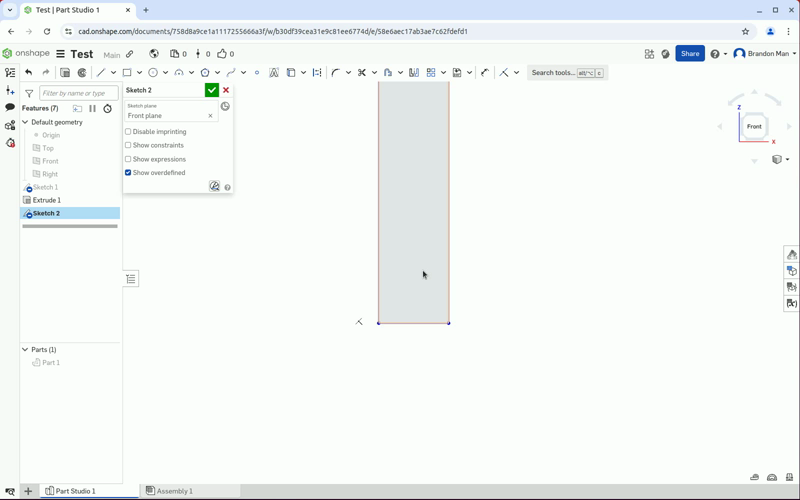
scroll(6)
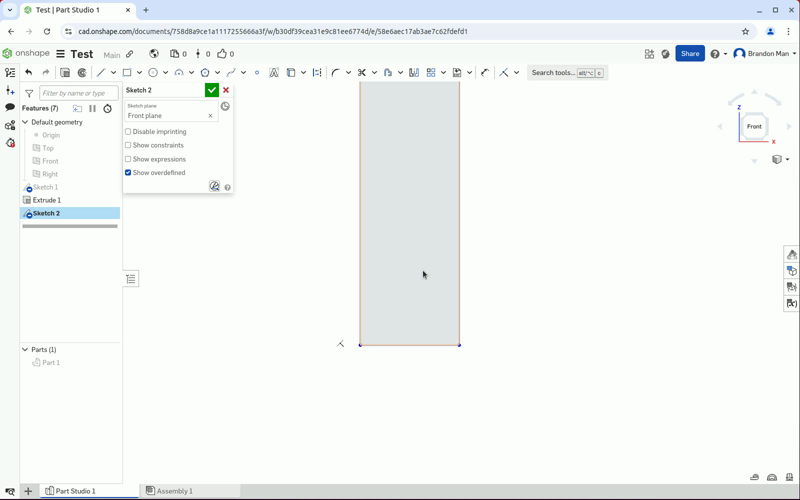
scroll(6)
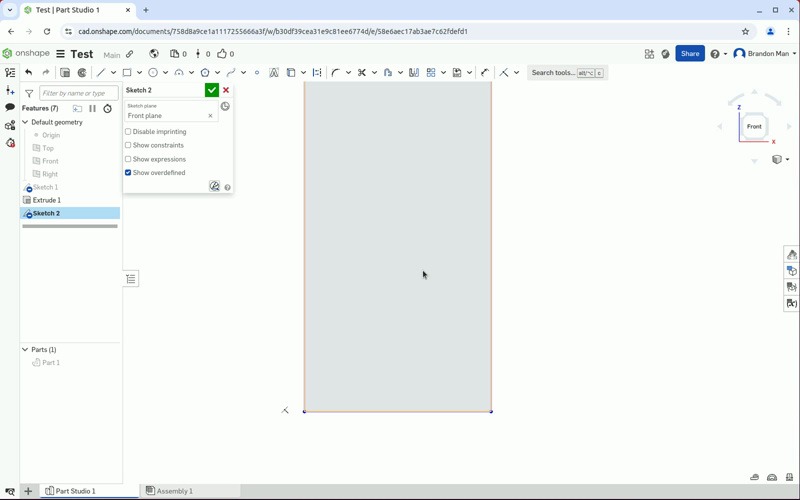
click(423, 270)
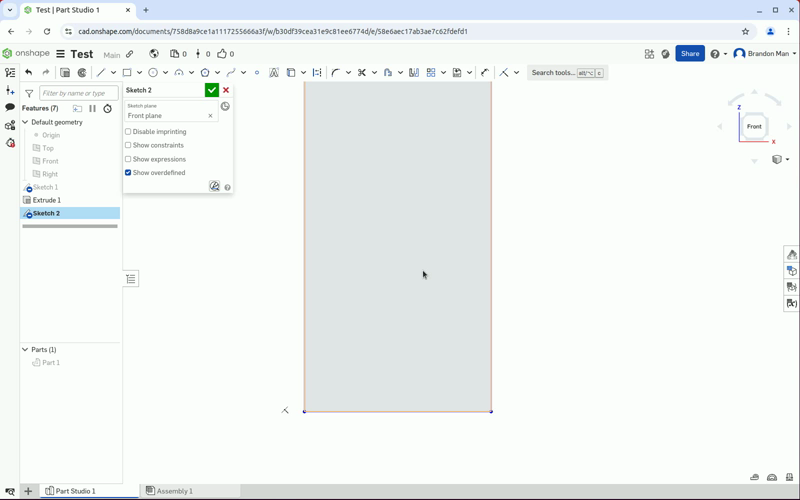
scroll(-6)
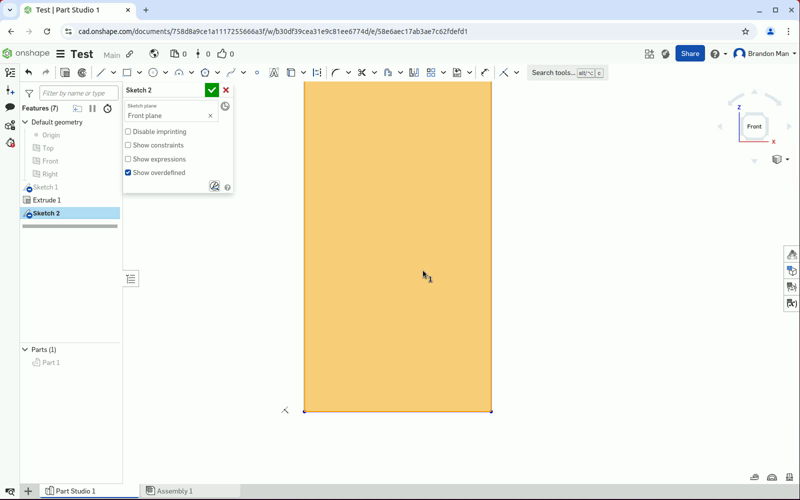
scroll(-6)
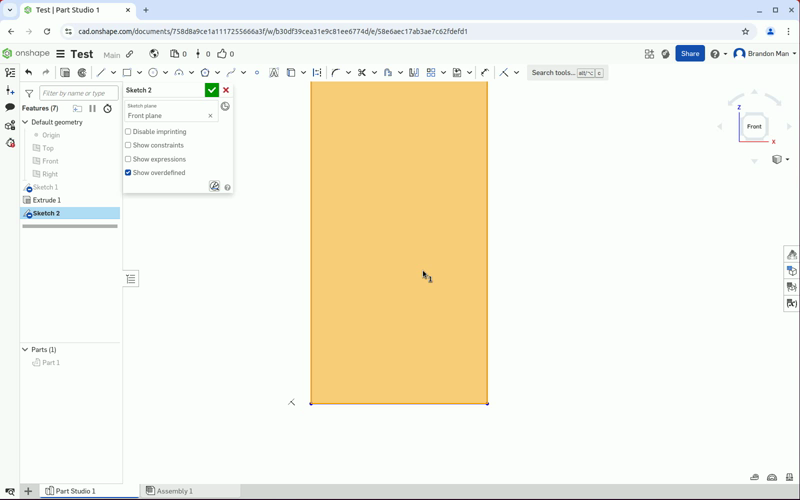
scroll(-6)
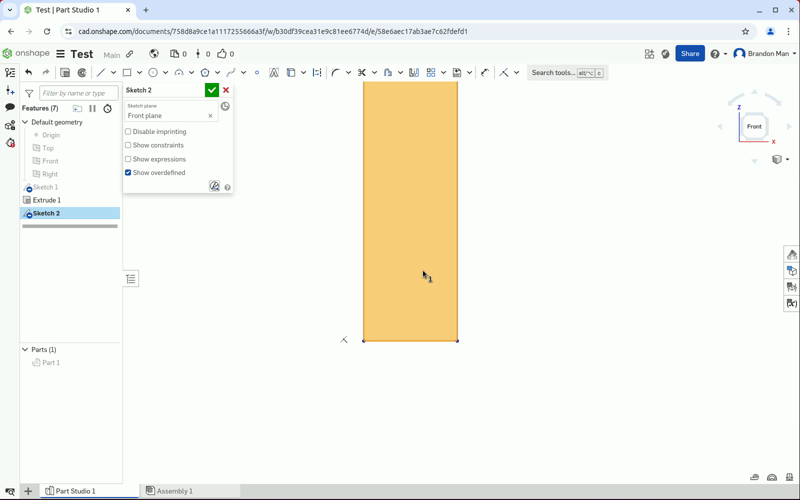
scroll(-6)
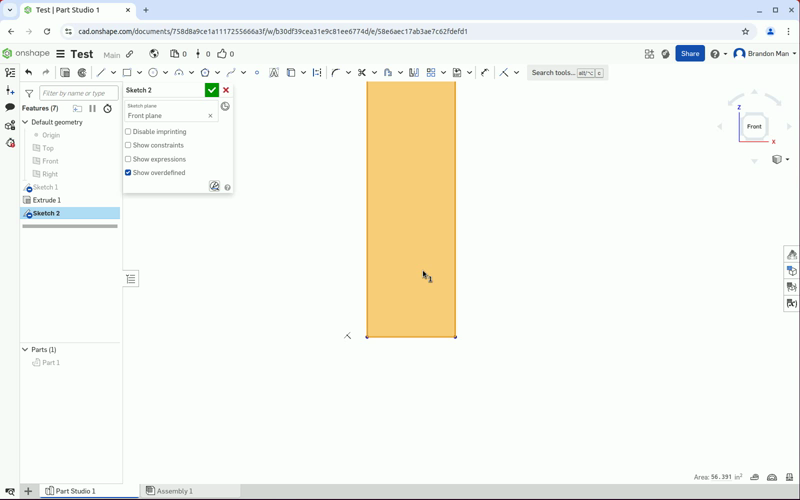
scroll(-6)
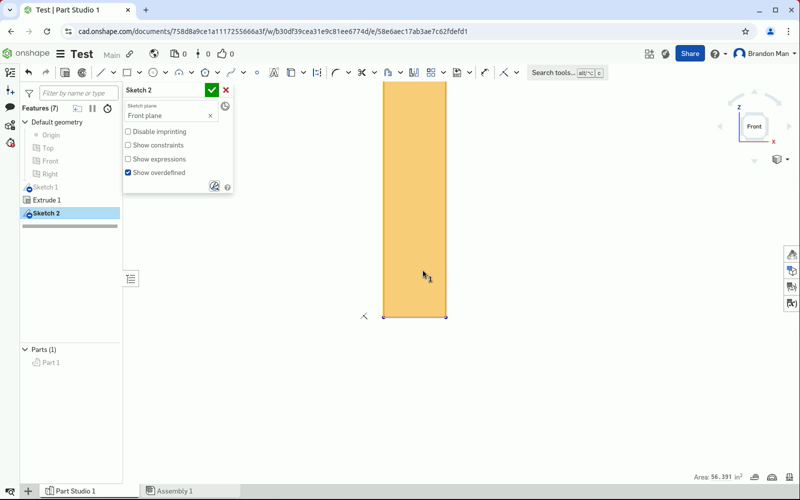
scroll(-6)
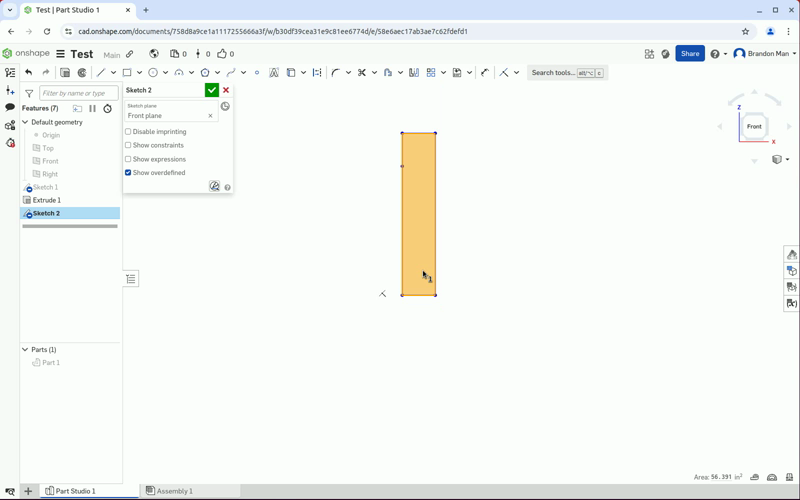
scroll(-6)
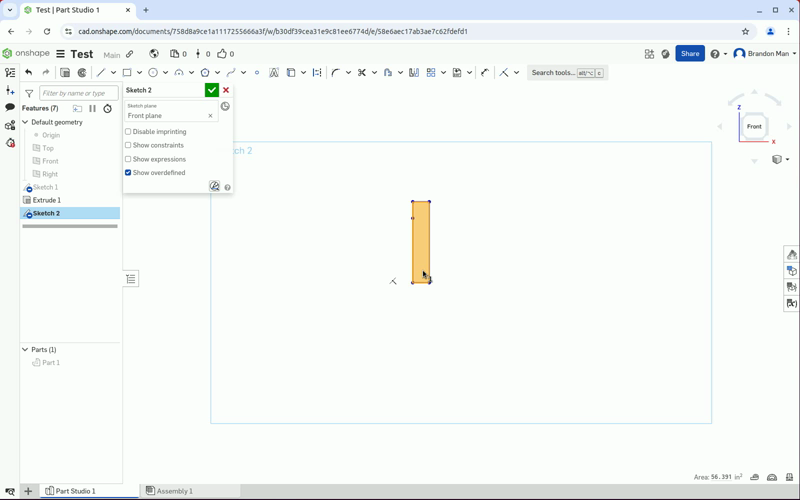
mouse_move(73, 352)
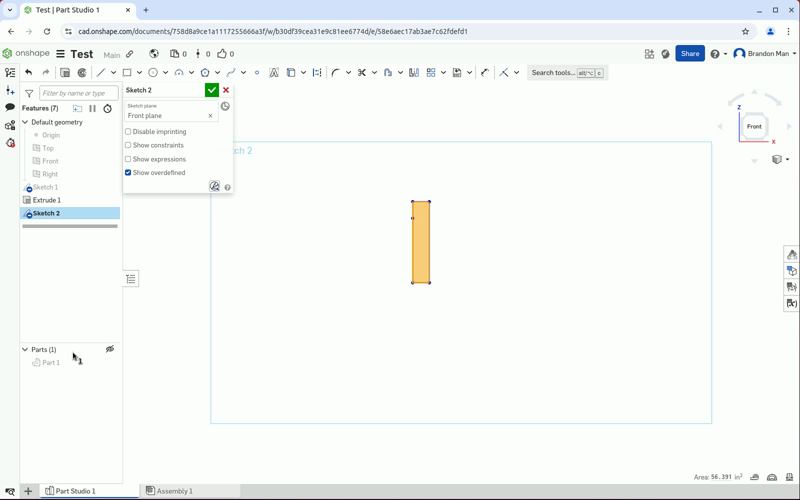
key(shift+y)
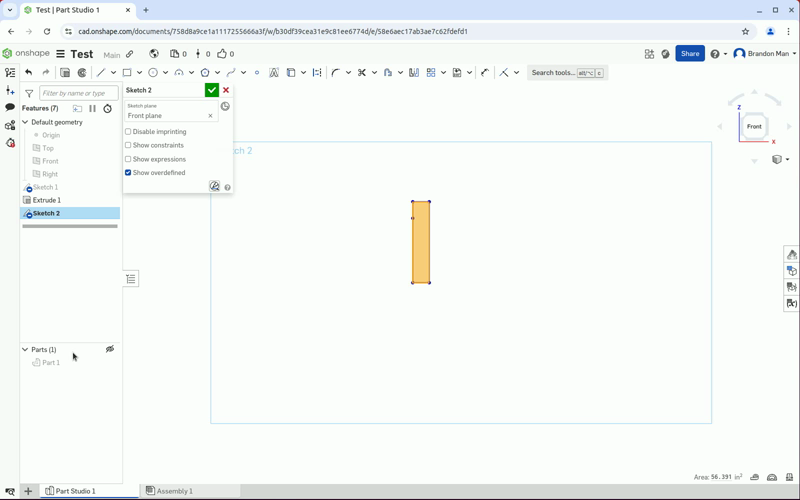
key(shift+e)
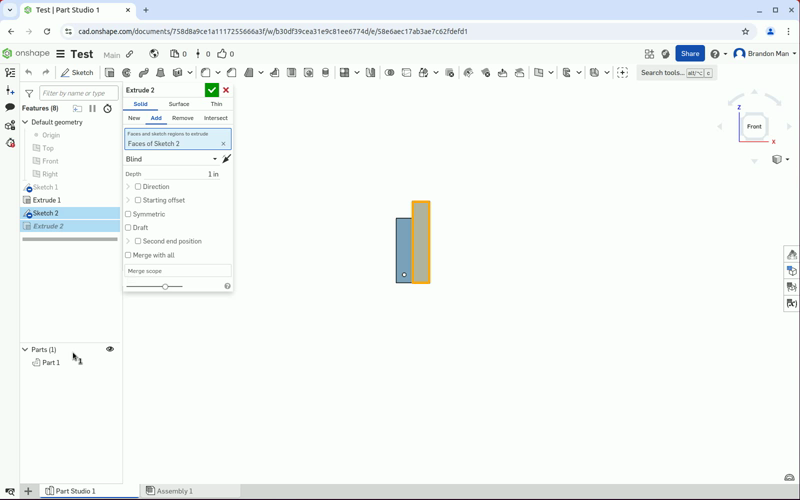
mouse_move(143, 106)
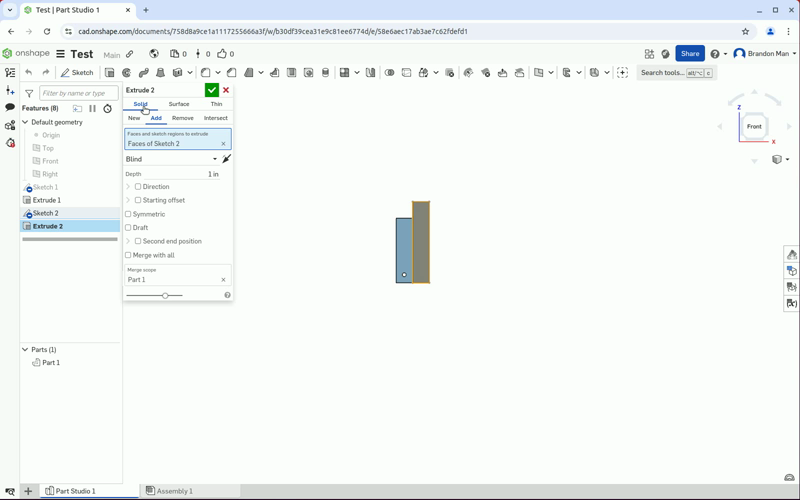
click(143, 106)
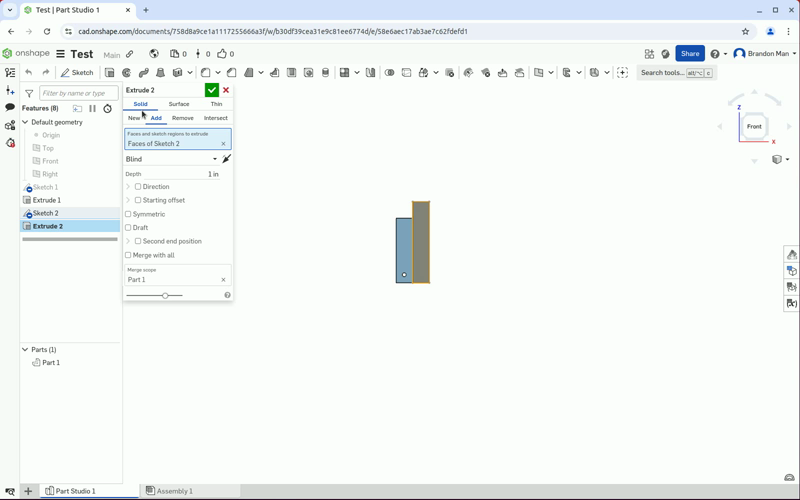
mouse_move(137, 120)
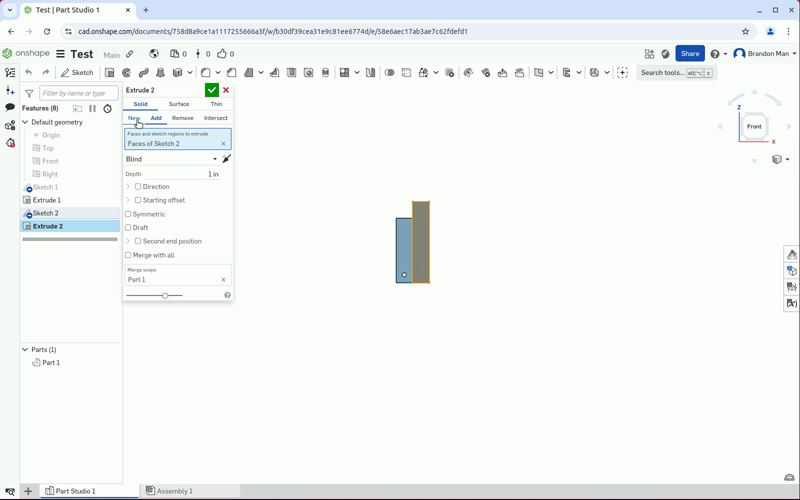
click(137, 120)
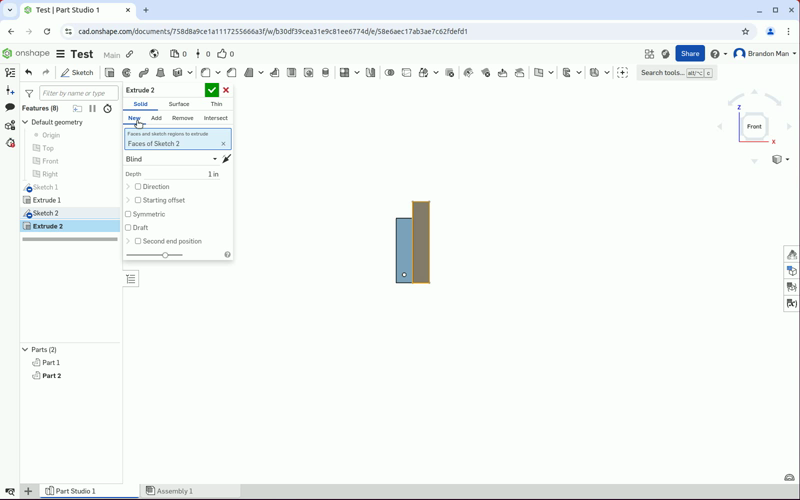
key(tab, 4)
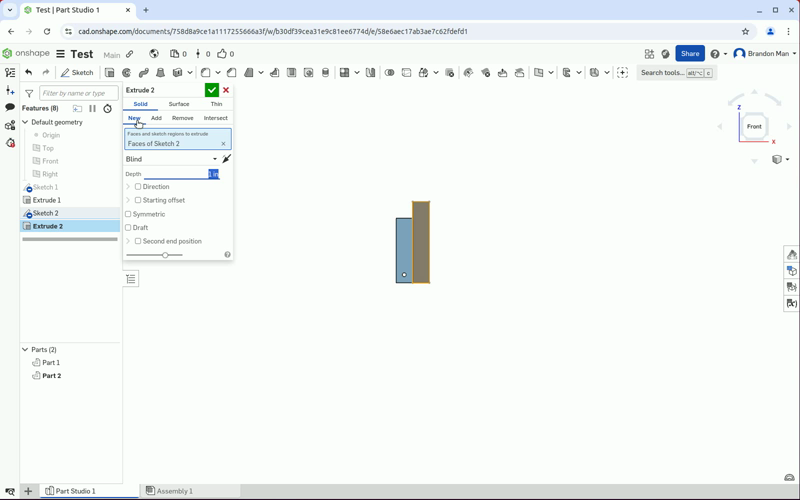
text(3.37)
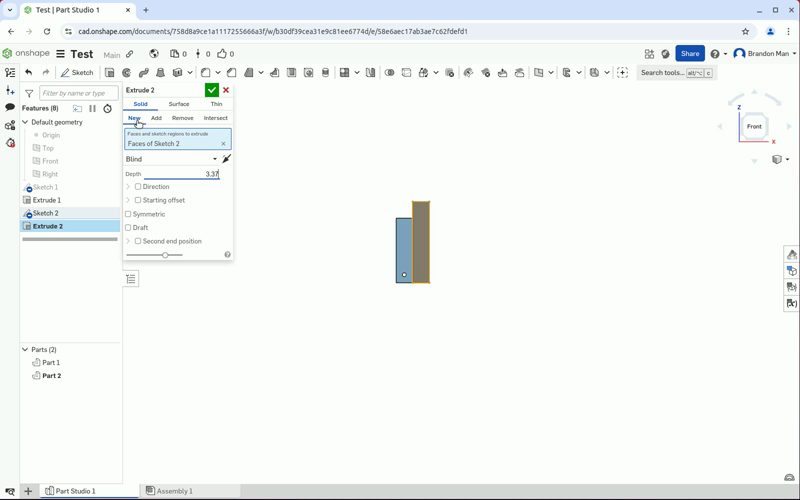
key(enter)
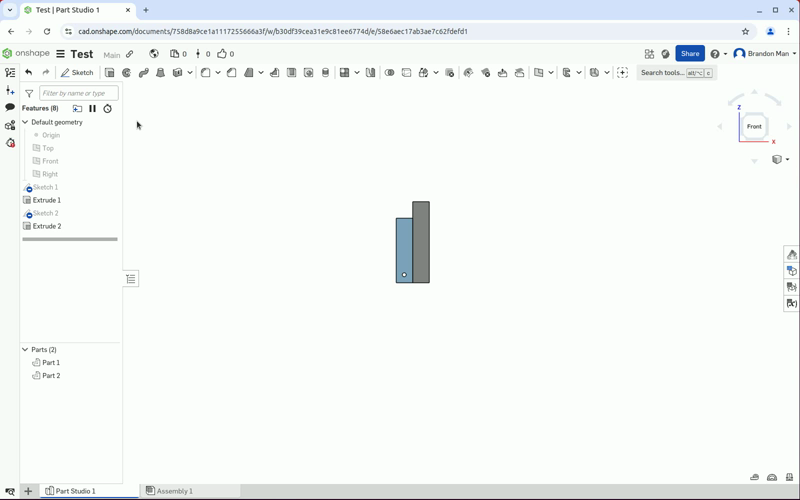
key(shift+h)
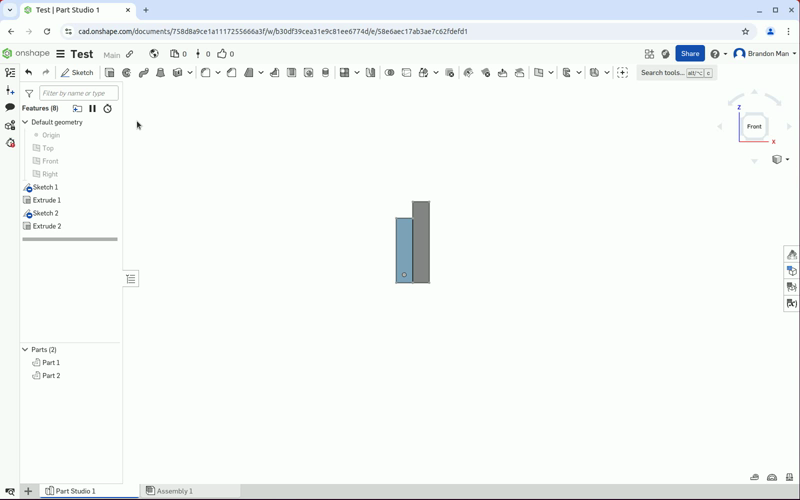
key(shift+h)
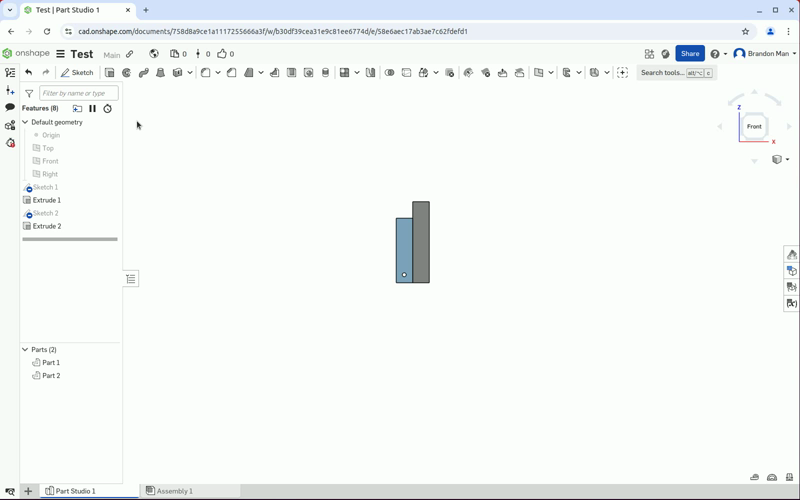
mouse_move(73, 189)
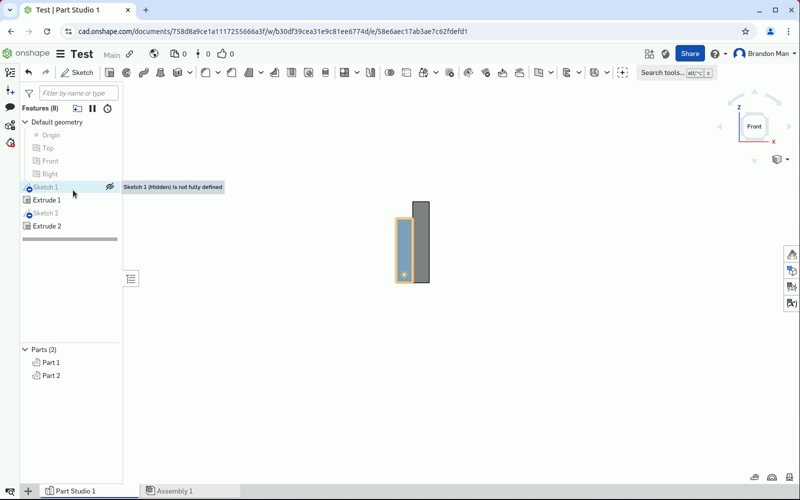
click(73, 189)
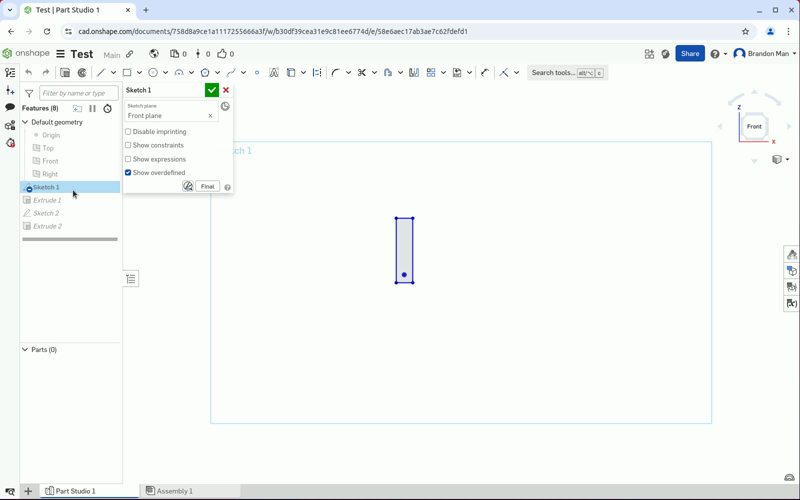
mouse_move(229, 92)
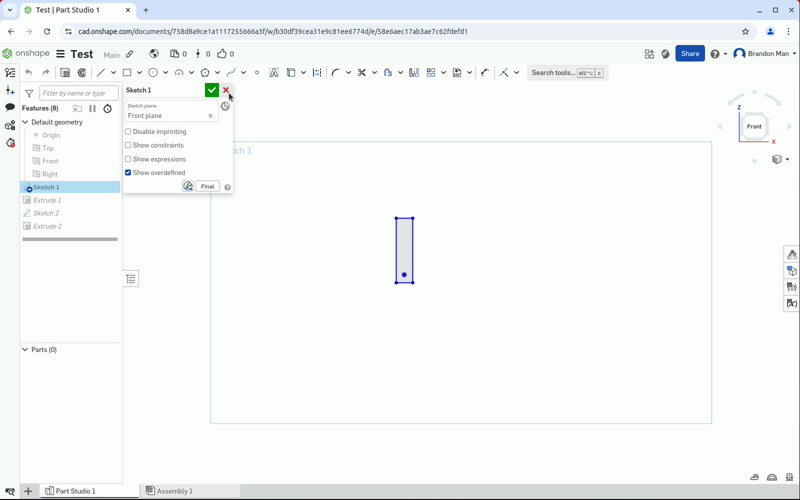
click(229, 92)
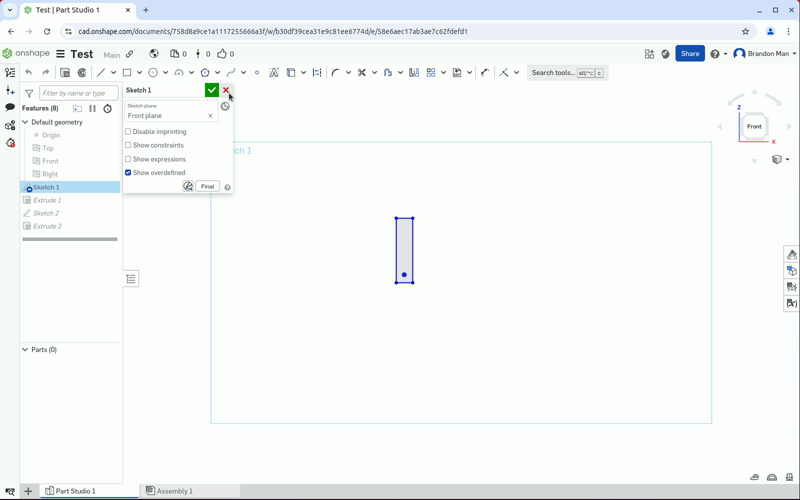
key(shift+s)
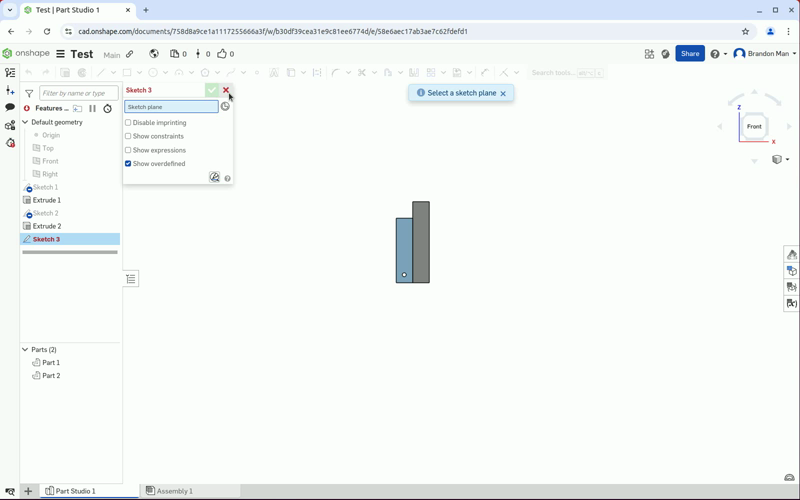
mouse_move(73, 163)
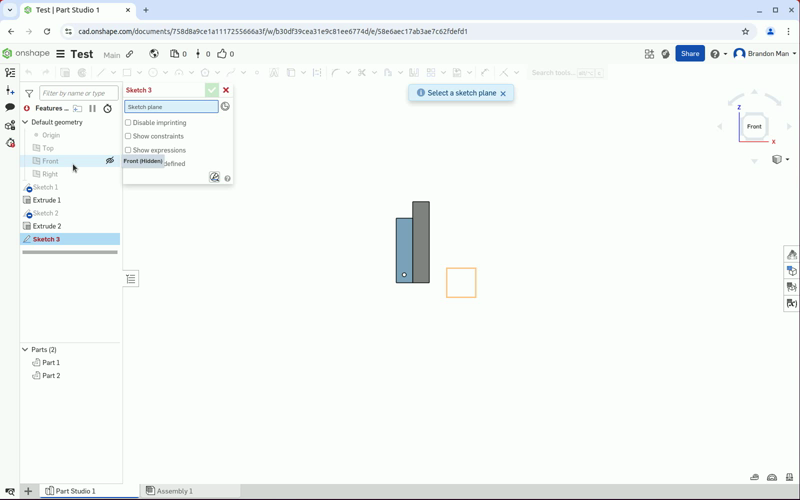
click(73, 163)
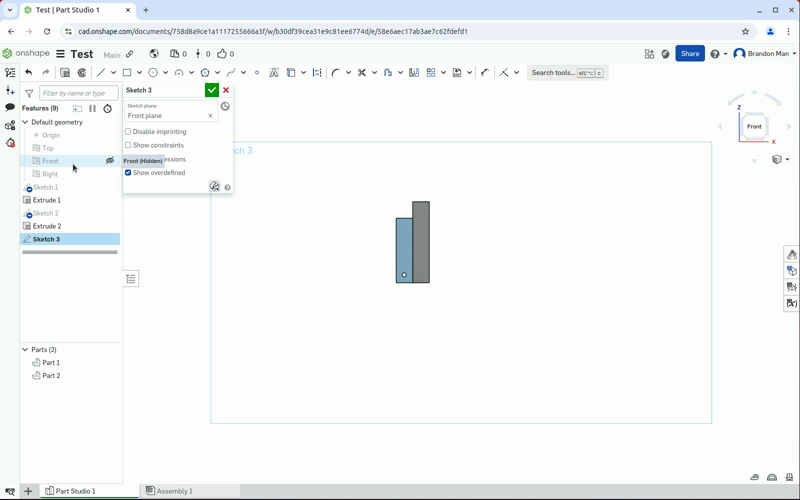
mouse_move(73, 352)
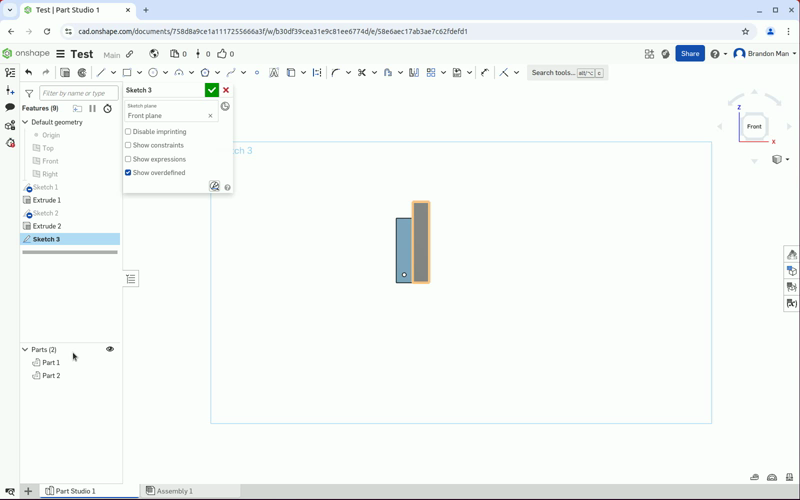
key(y)
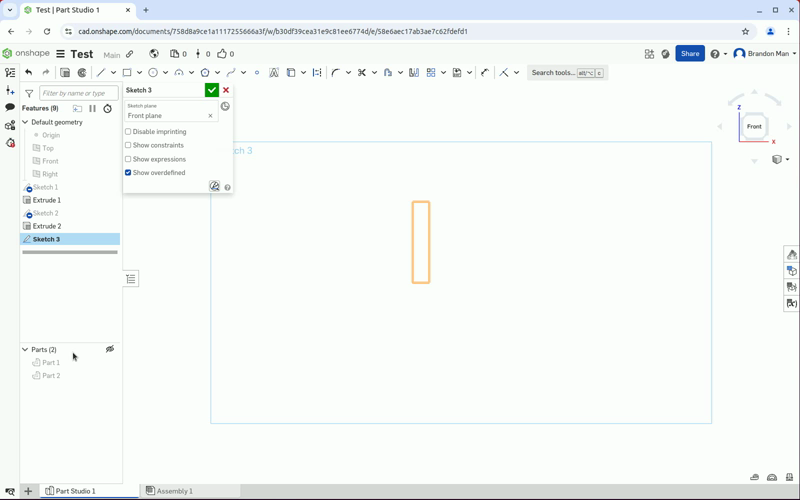
key(l)
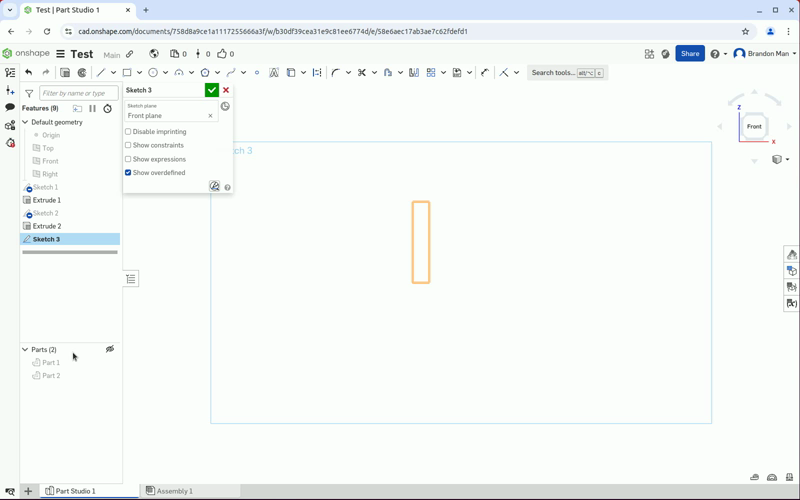
key_down(shift)
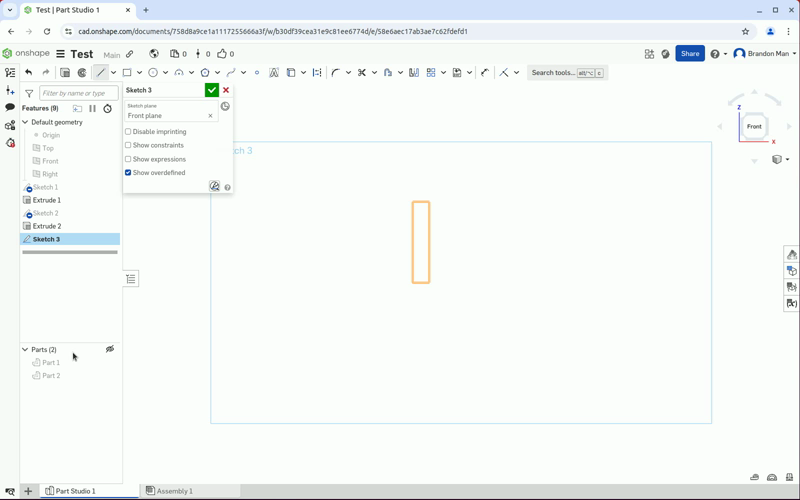
mouse_move(429, 282)
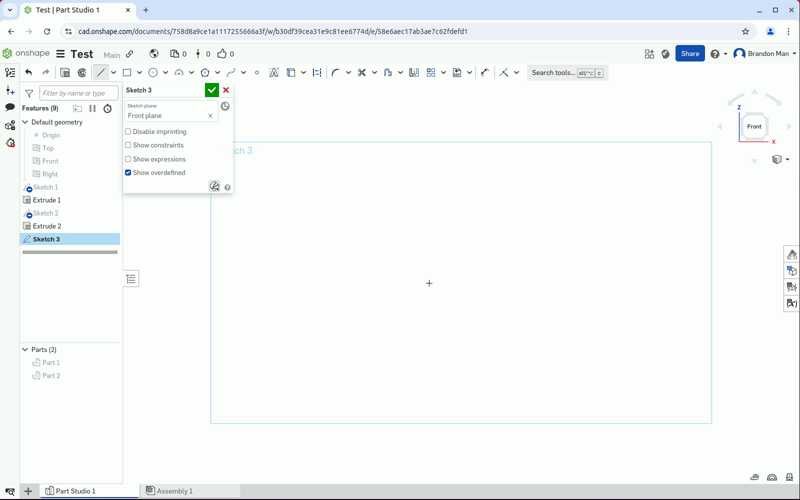
click(429, 282)
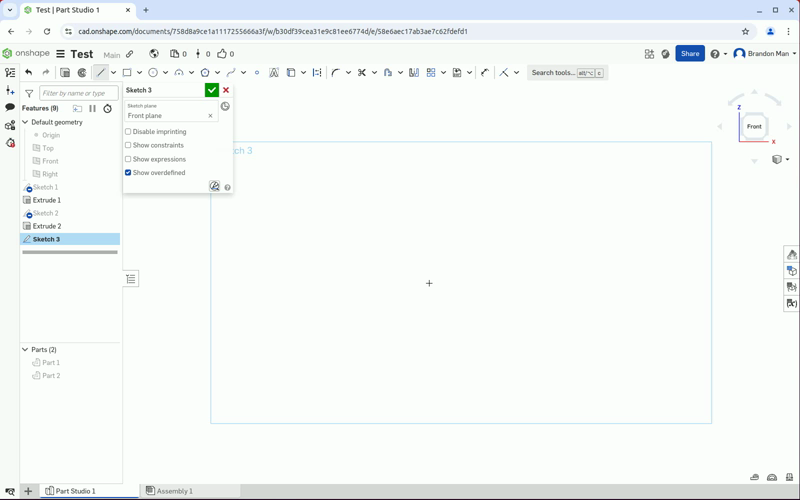
key_up(shift)
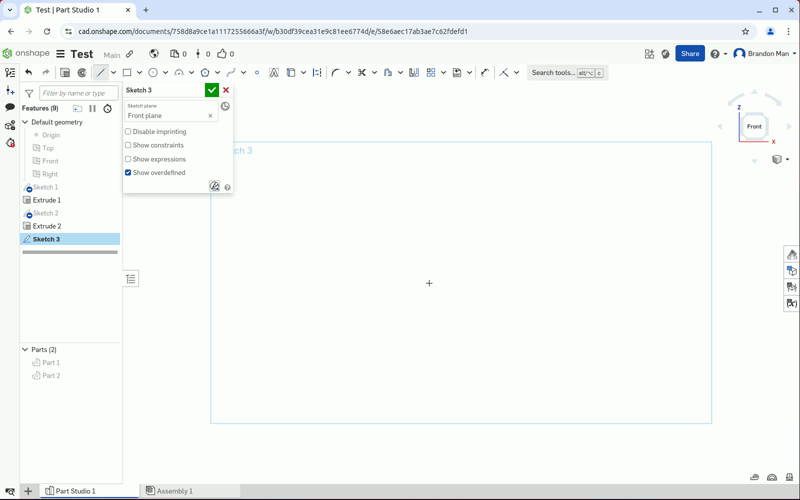
key_down(shift)
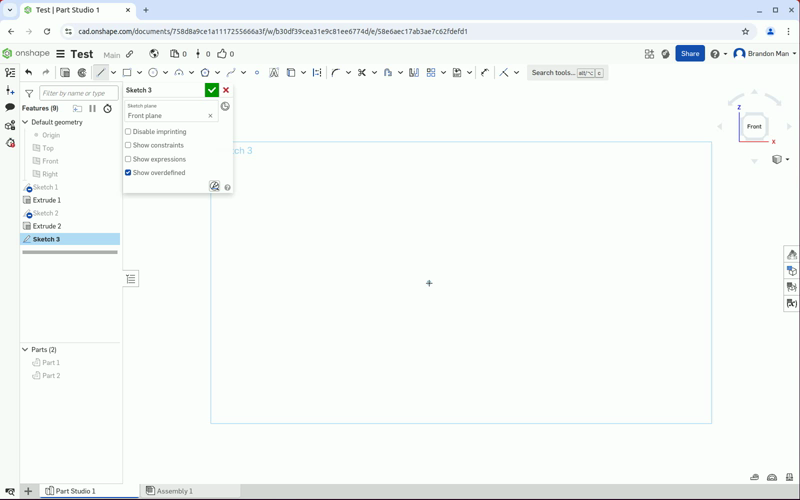
mouse_move(459, 282)
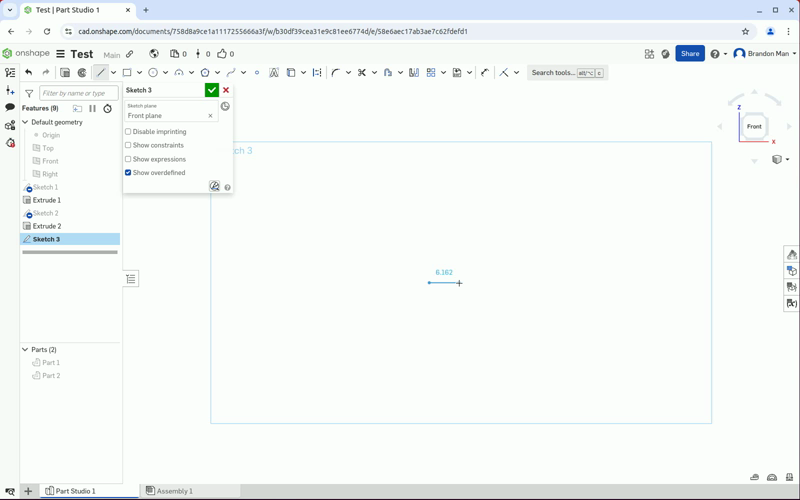
mouse_move(445, 282)
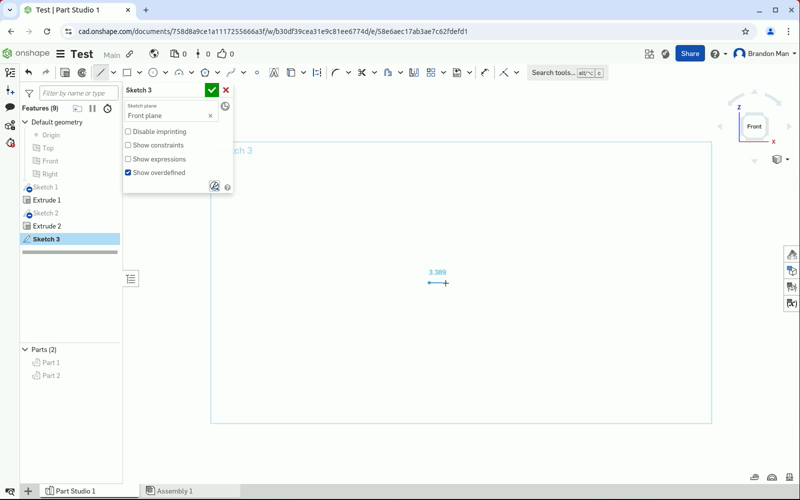
click(445, 282)
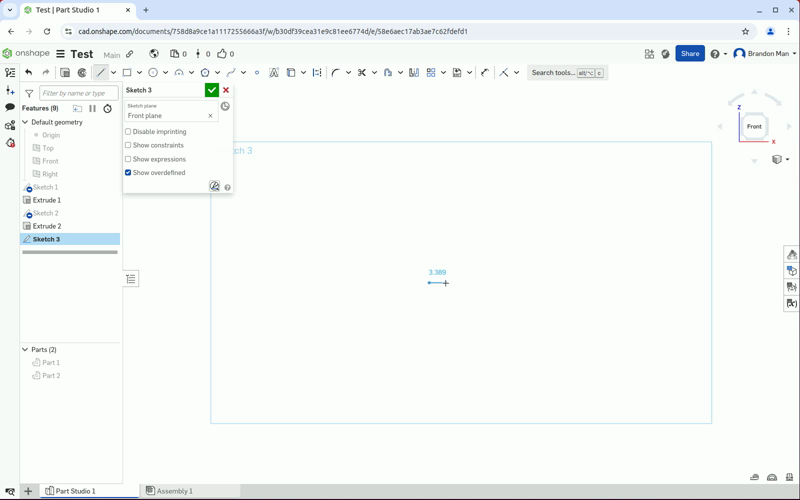
key_up(shift)
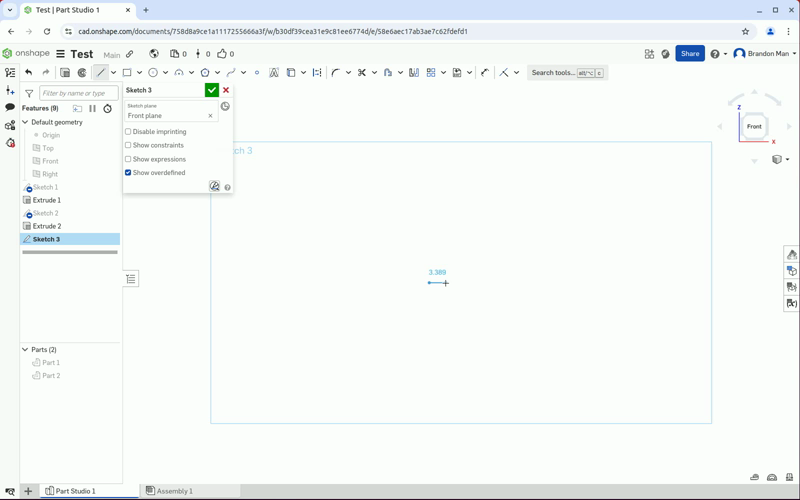
key_down(shift)
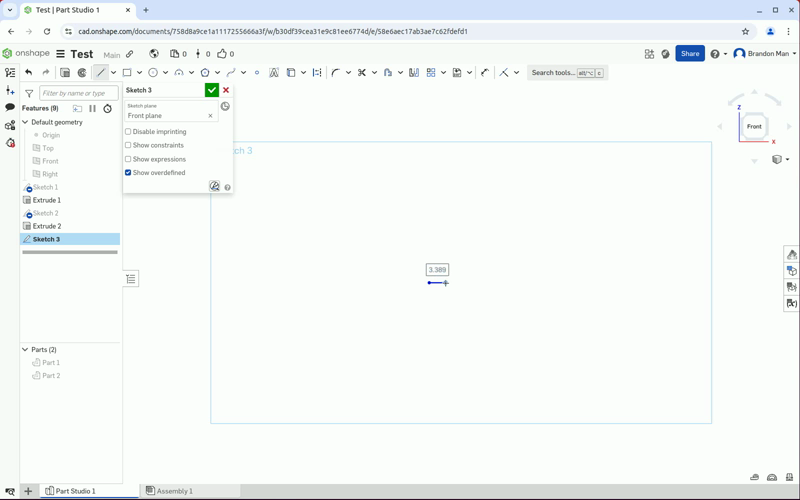
mouse_move(445, 186)
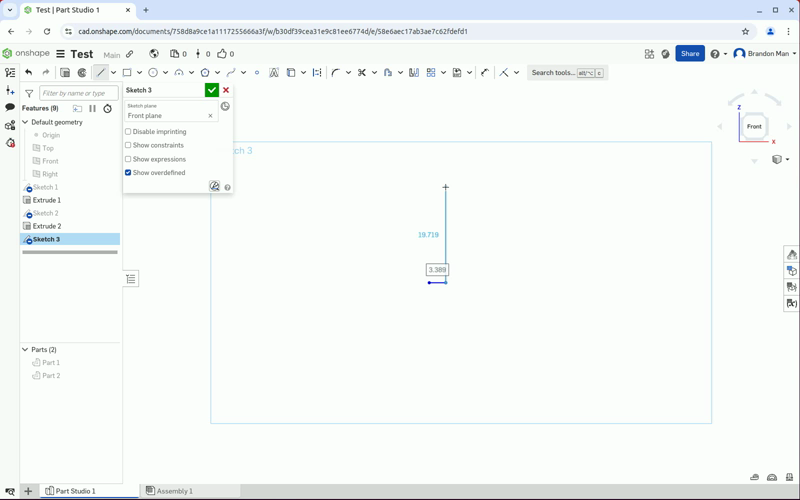
click(445, 186)
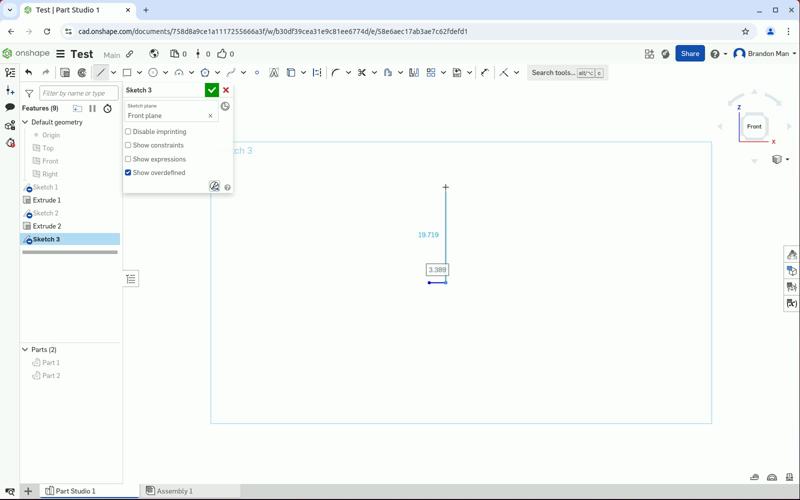
key_up(shift)
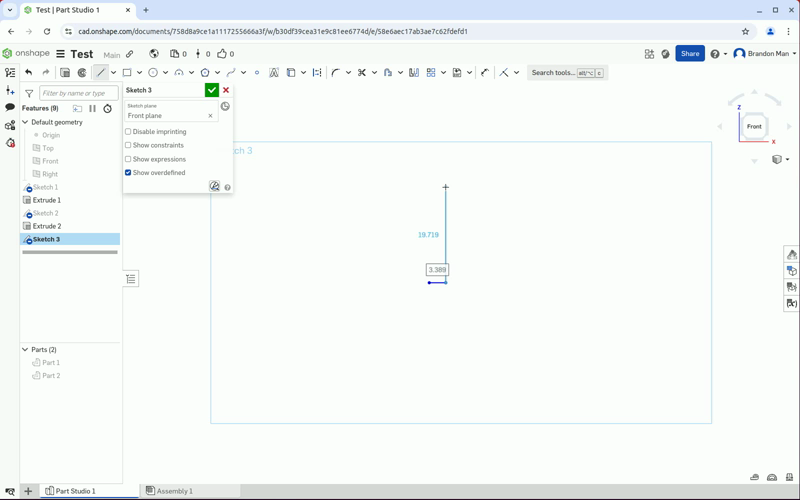
key_down(shift)
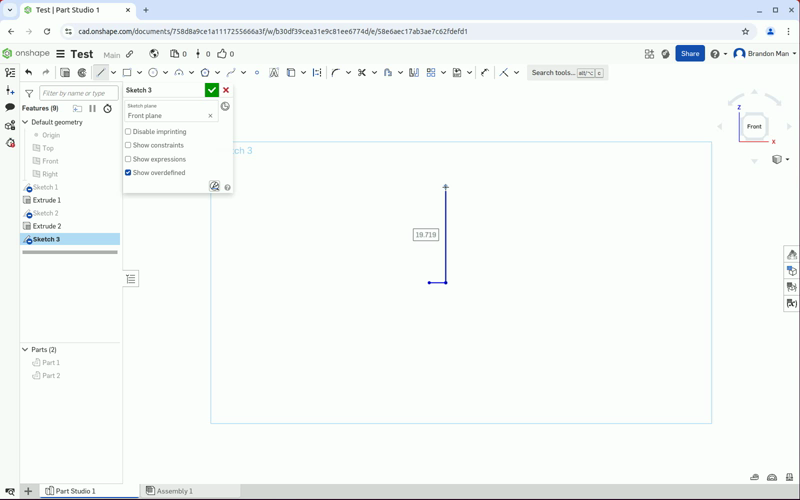
mouse_move(475, 186)
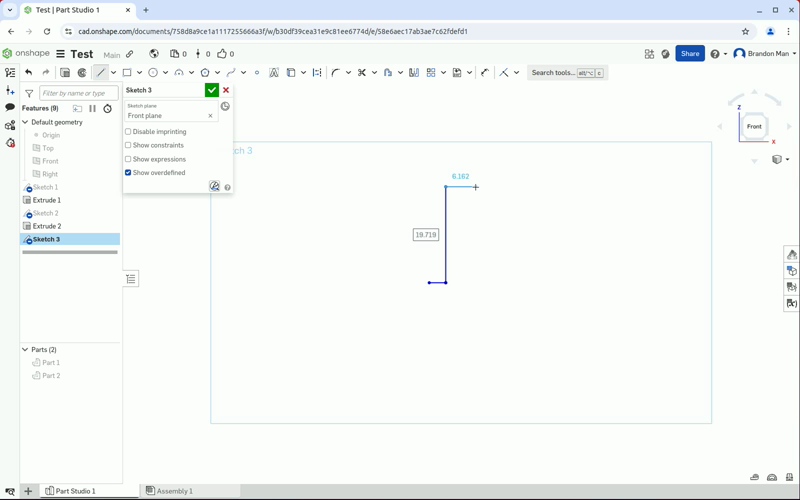
mouse_move(429, 186)
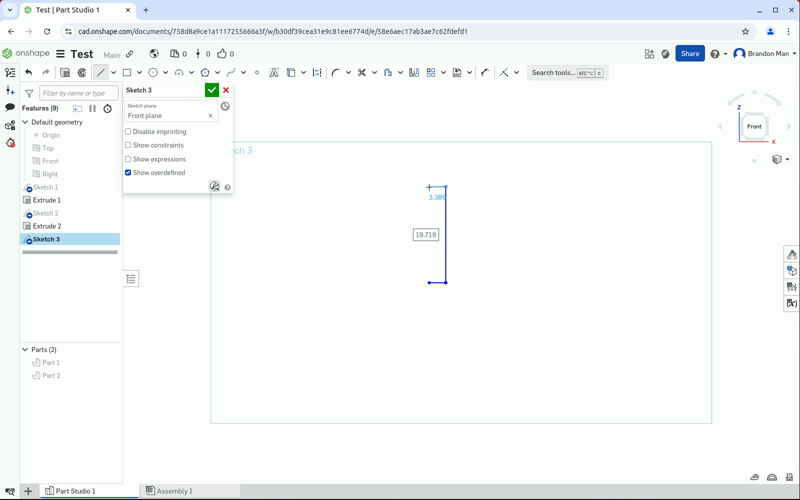
click(429, 186)
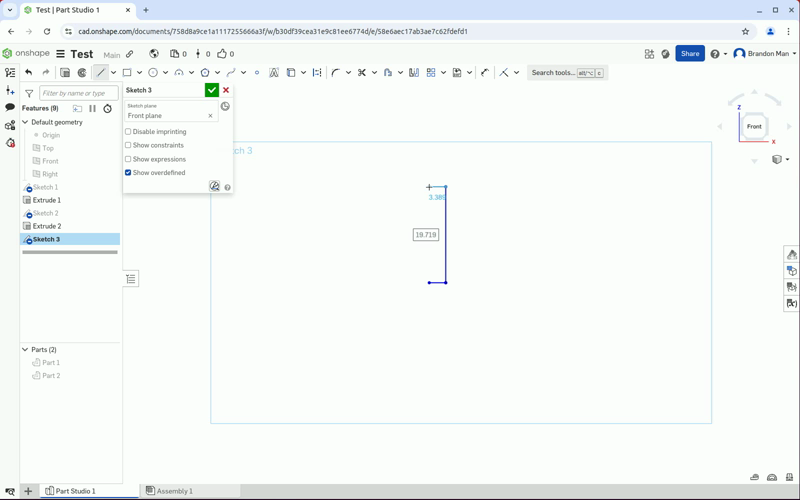
key_up(shift)
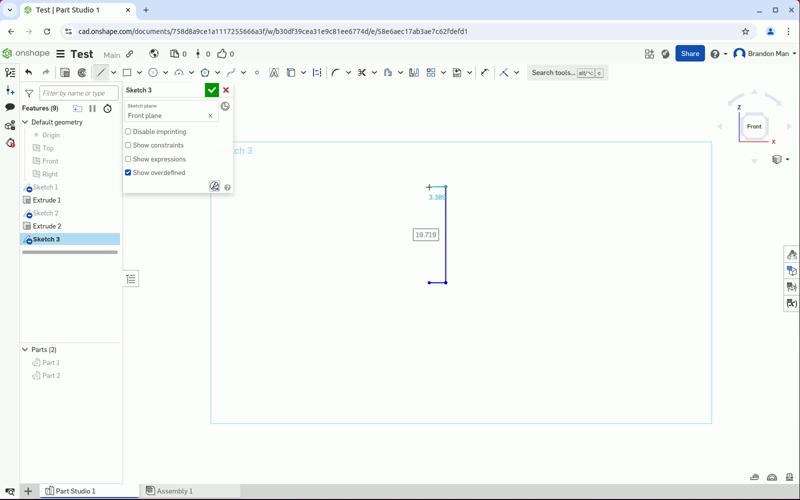
key_down(shift)
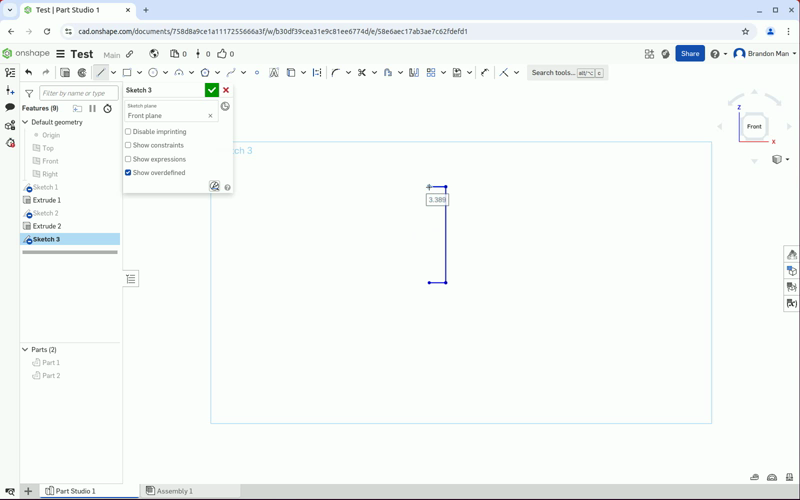
mouse_move(459, 186)
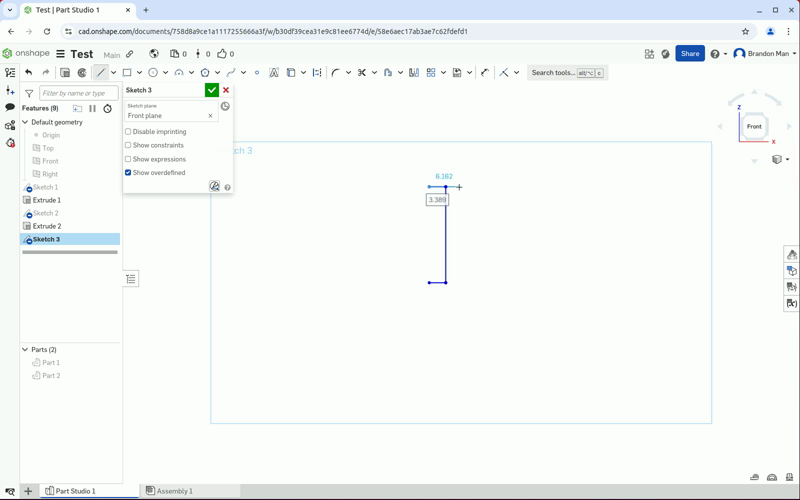
mouse_move(429, 202)
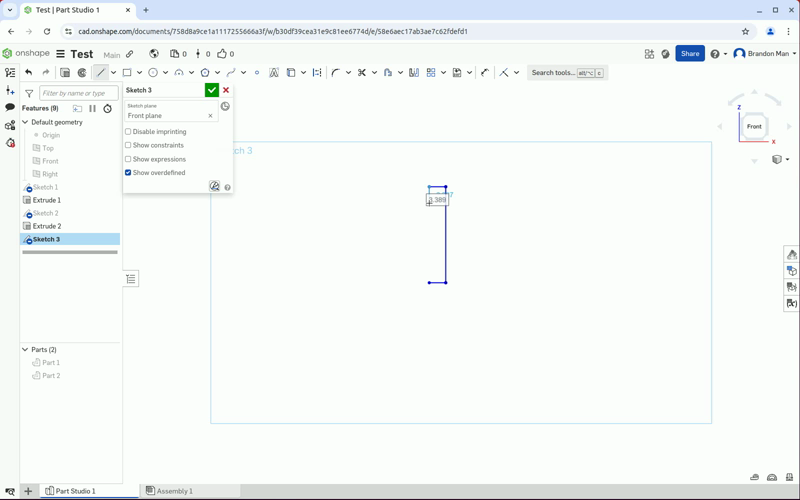
click(429, 202)
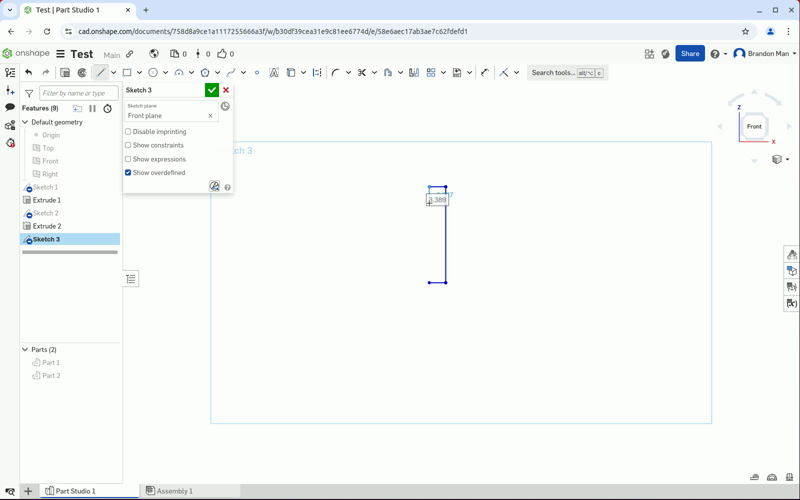
key_up(shift)
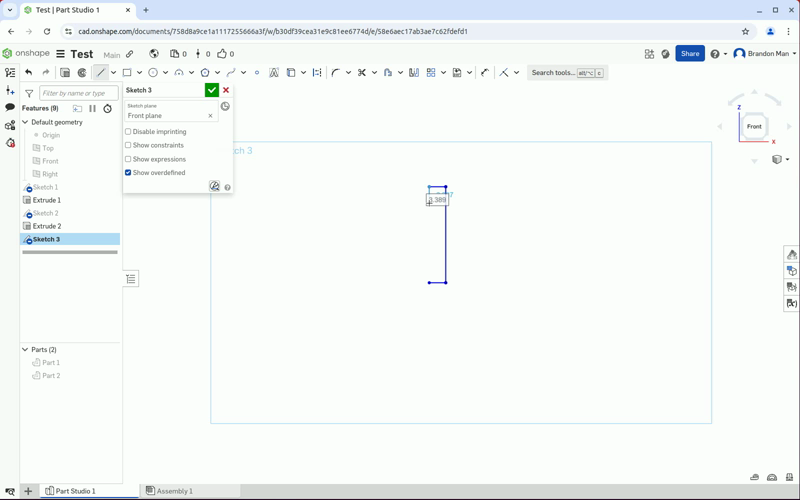
key_down(shift)
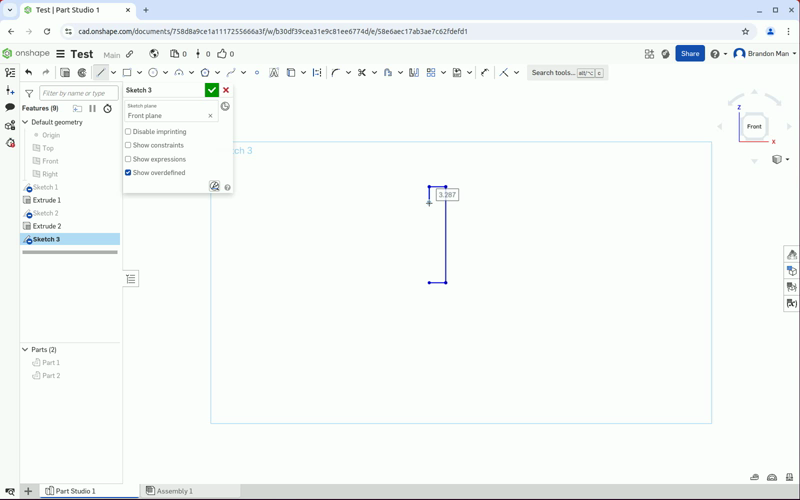
mouse_move(429, 282)
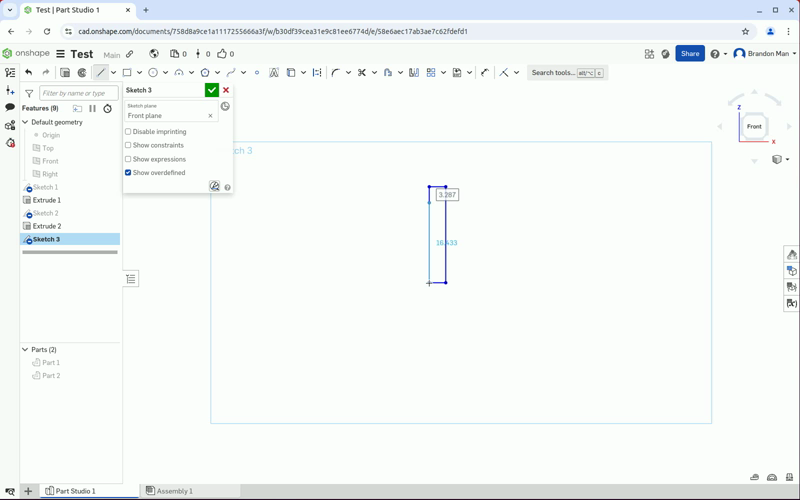
key_up(shift)
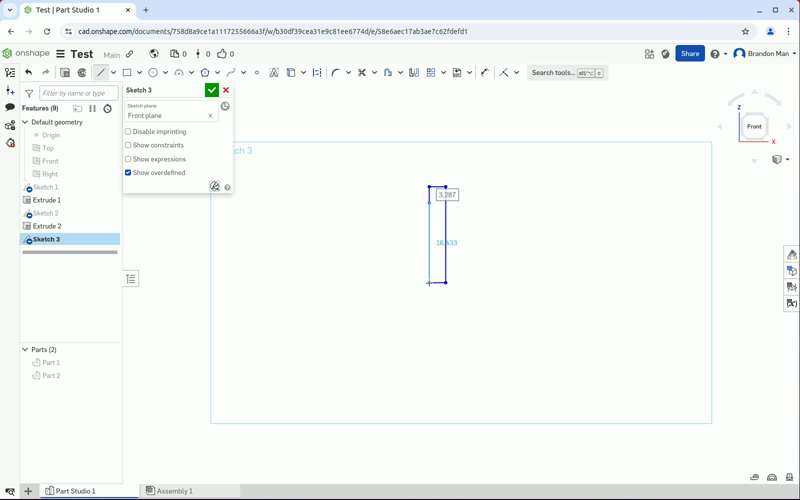
click(429, 282)
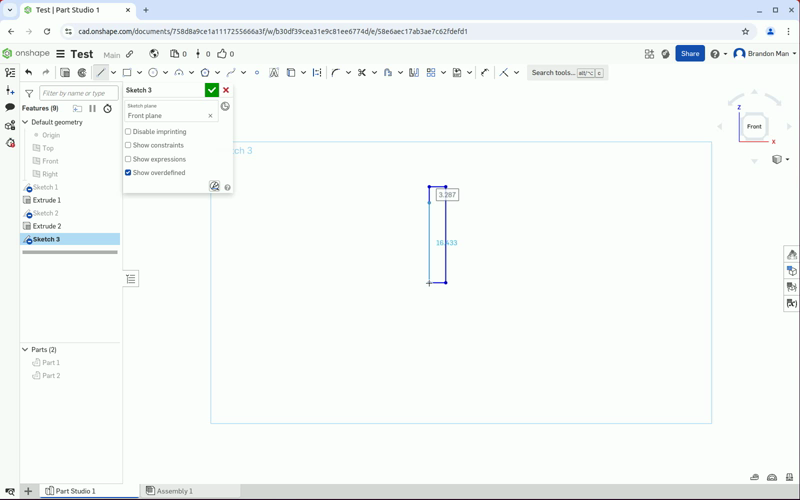
key(esc)
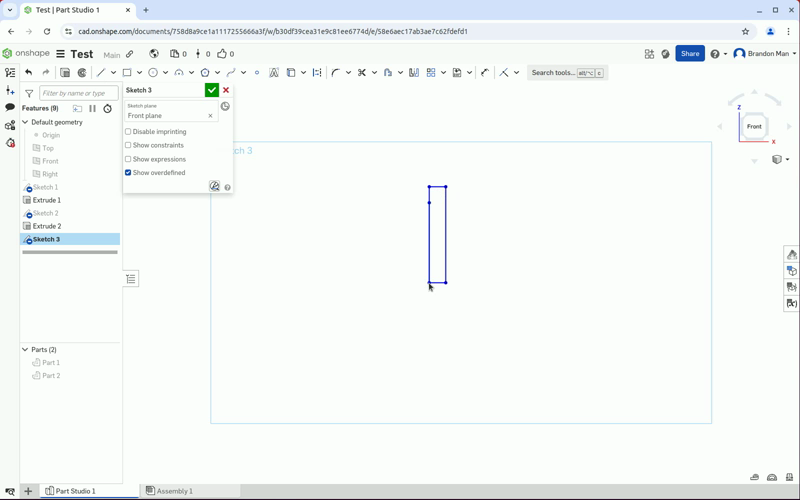
mouse_move(434, 252)
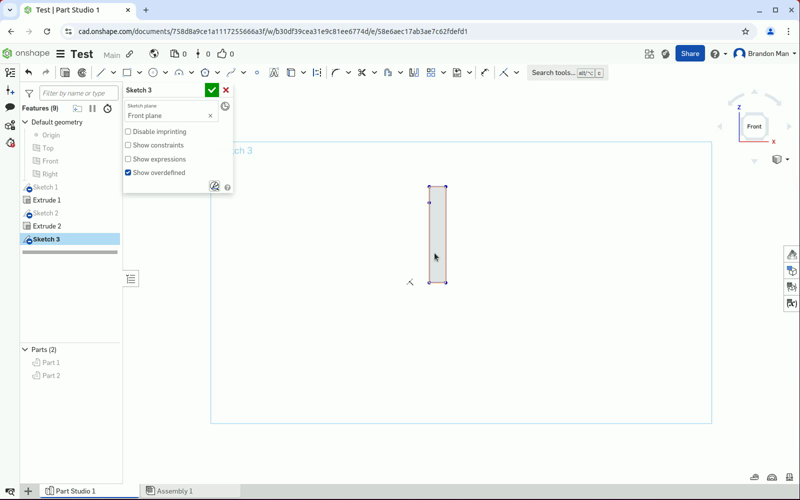
scroll(6)
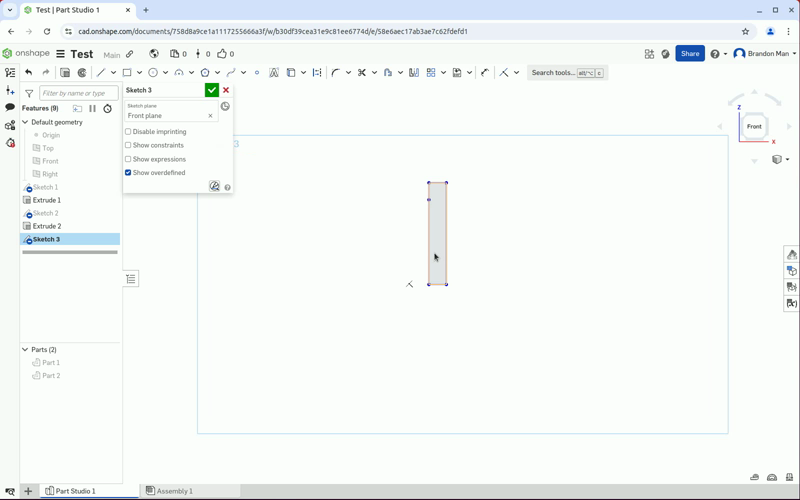
scroll(6)
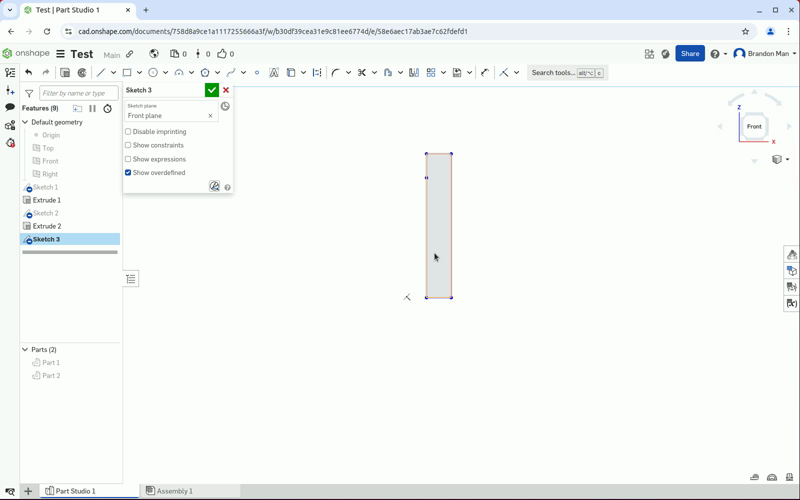
scroll(6)
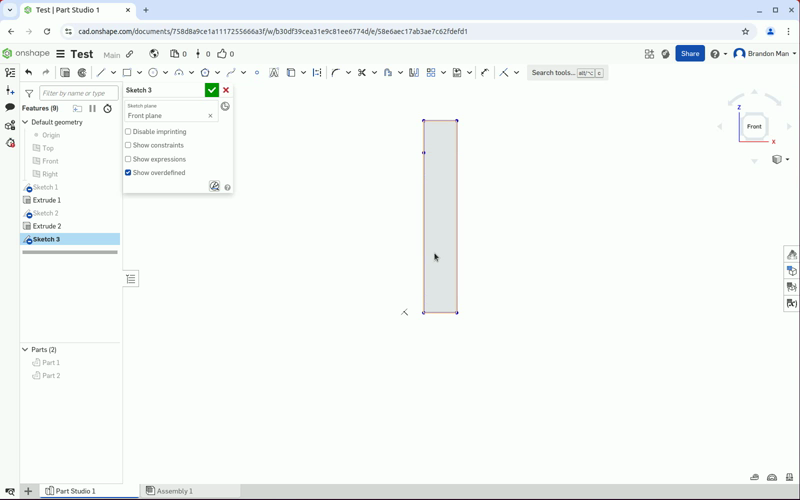
scroll(6)
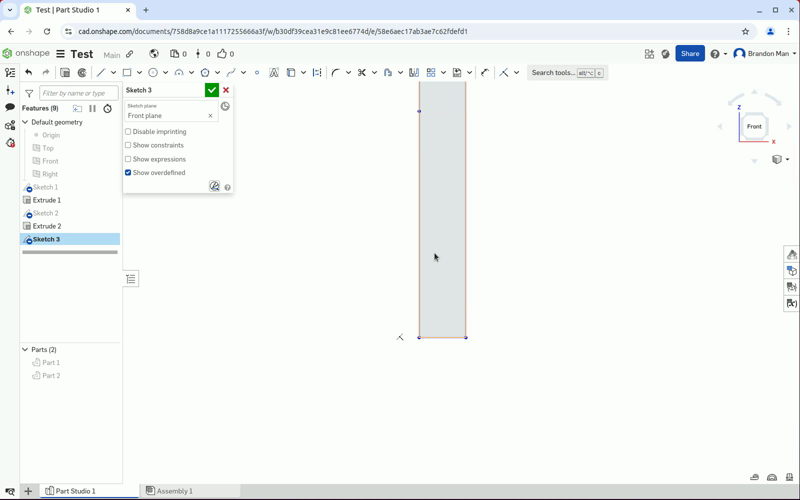
scroll(6)
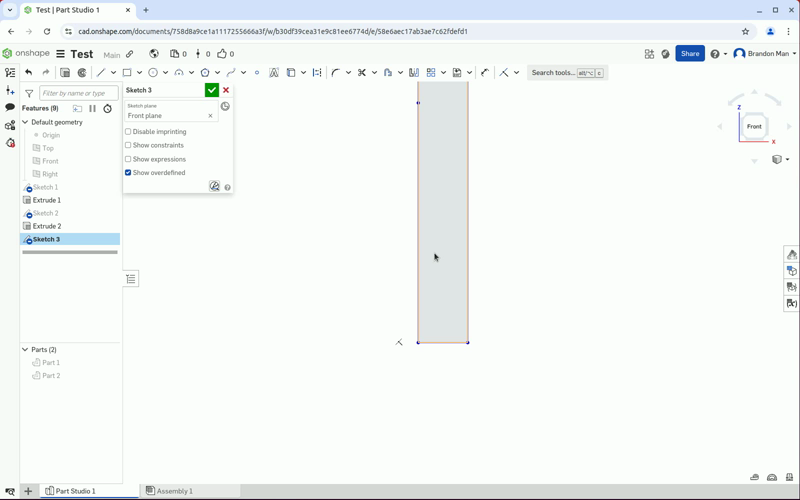
scroll(6)
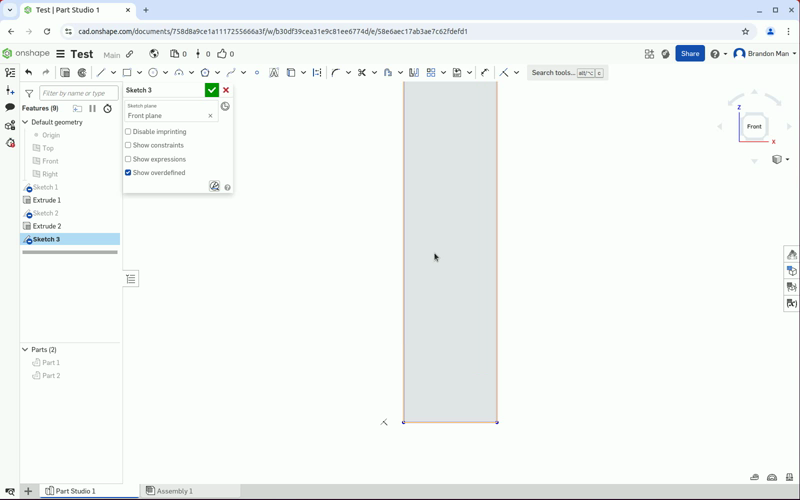
scroll(6)
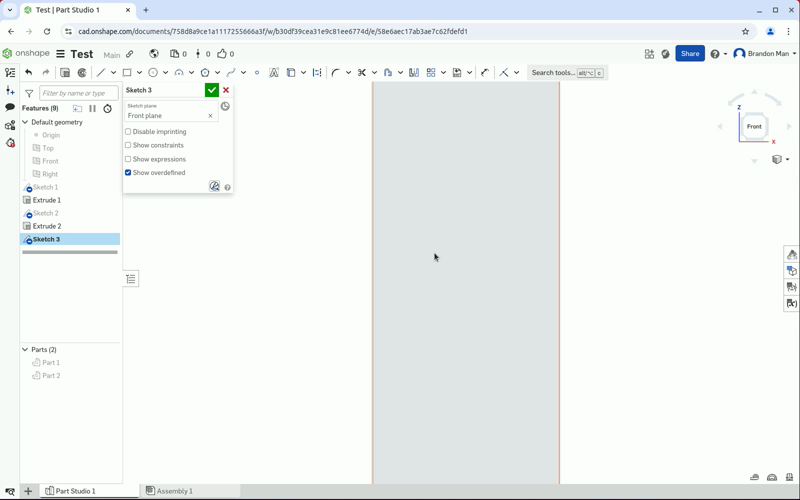
click(434, 252)
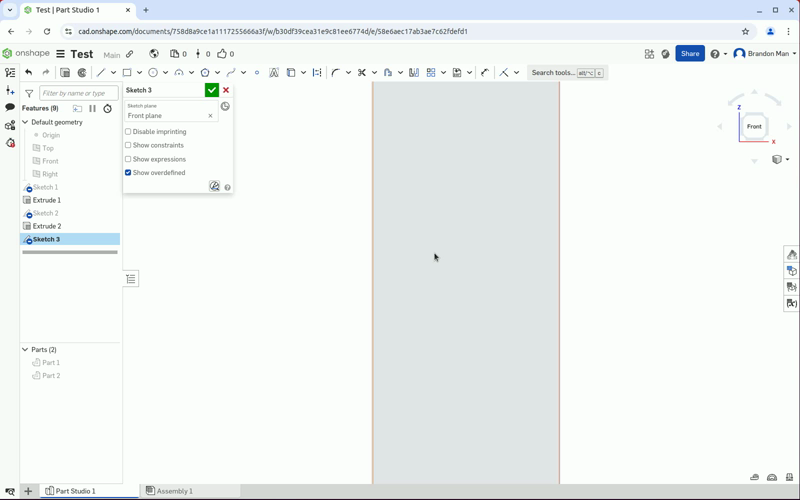
scroll(-6)
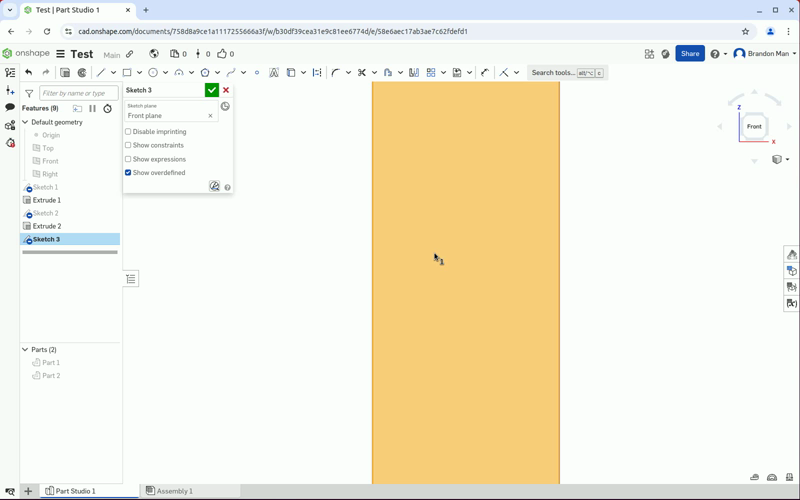
scroll(-6)
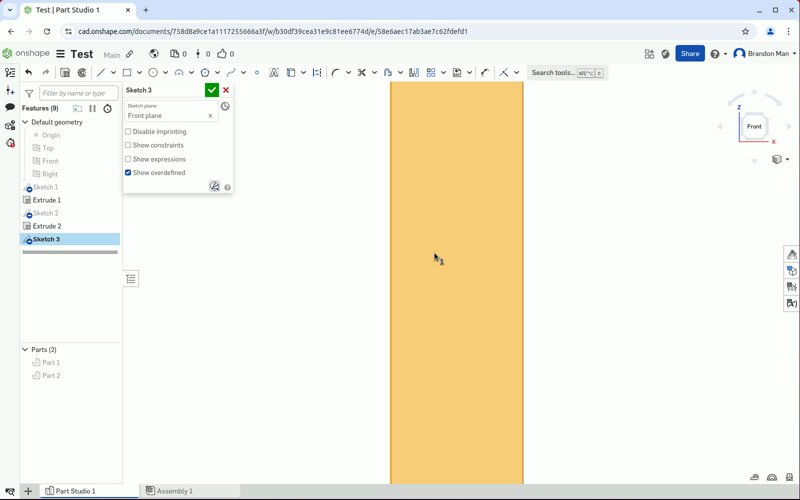
scroll(-6)
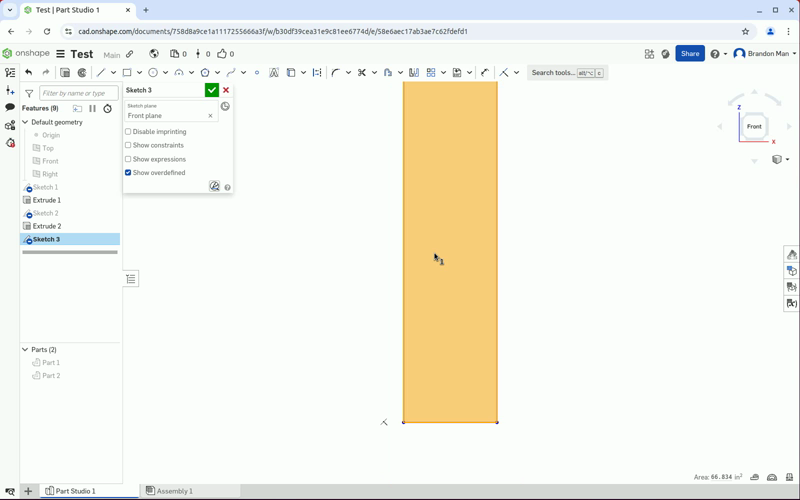
scroll(-6)
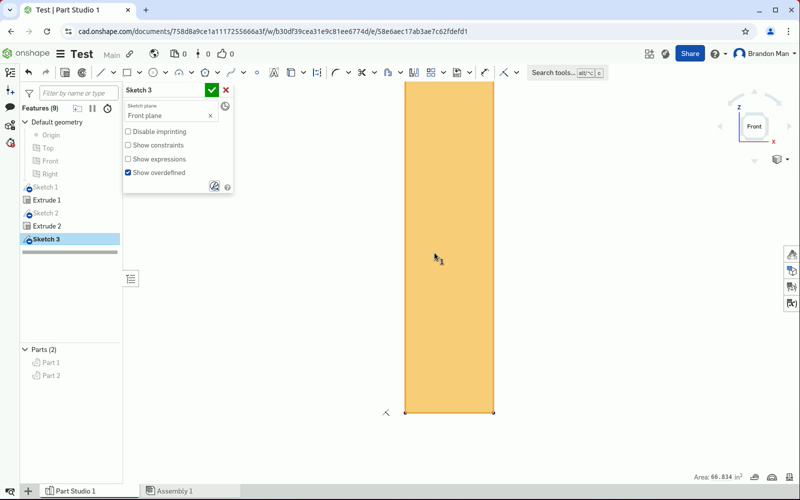
scroll(-6)
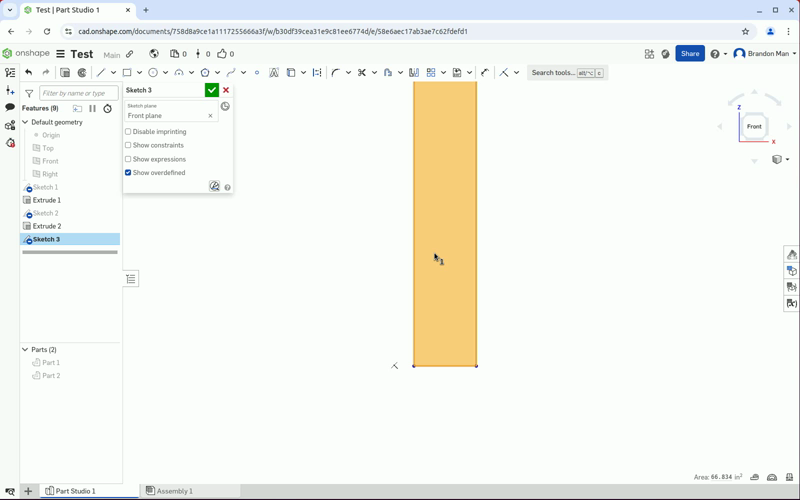
scroll(-6)
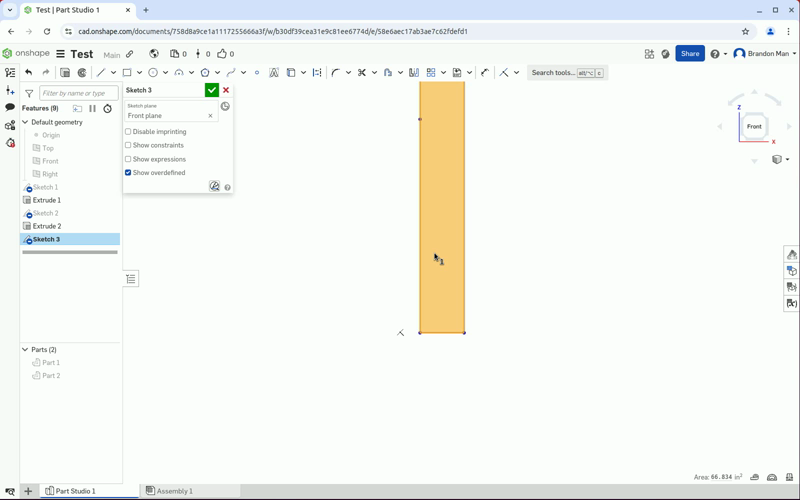
scroll(-6)
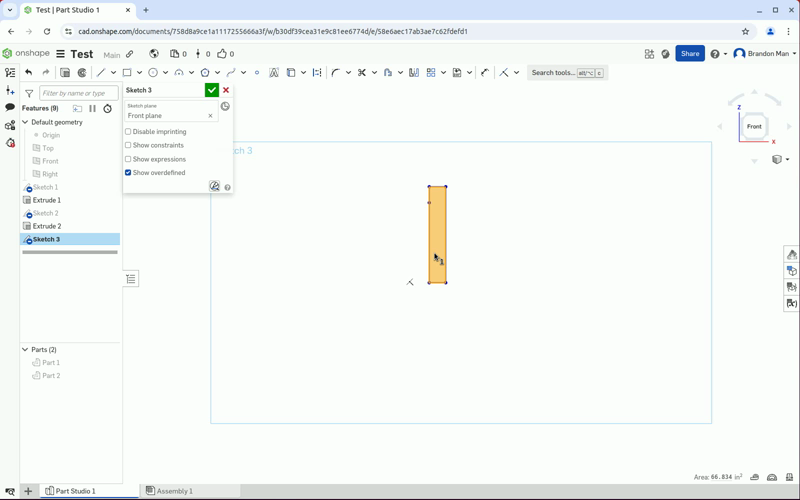
mouse_move(73, 352)
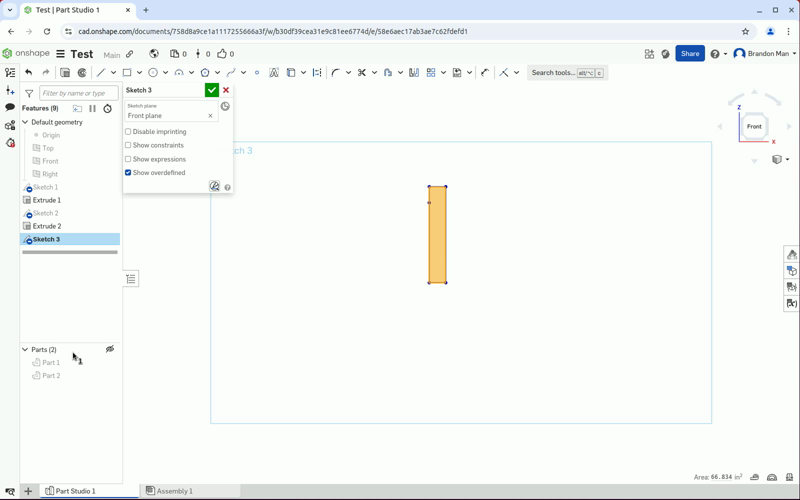
key(shift+y)
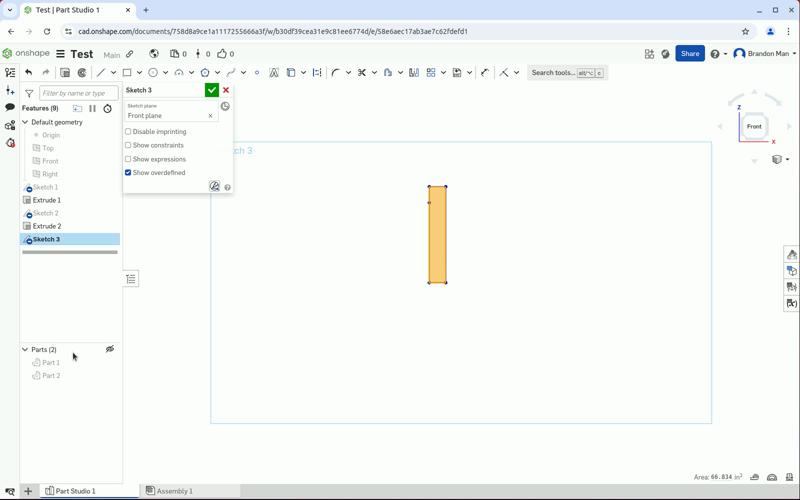
key(shift+e)
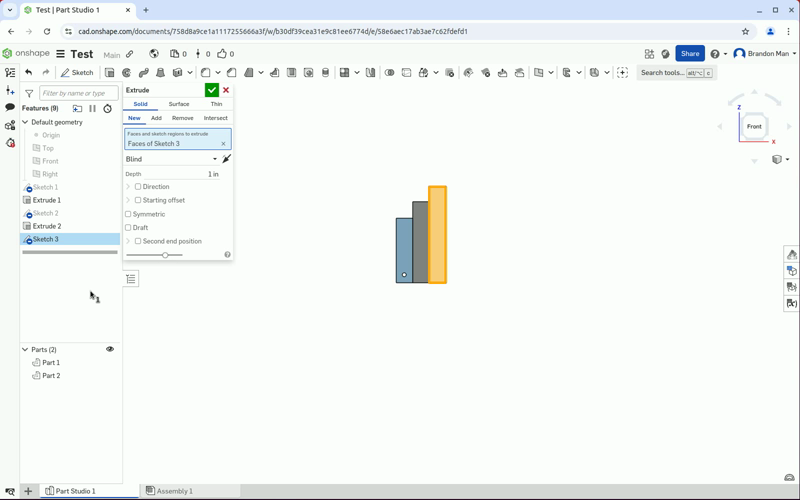
mouse_move(143, 106)
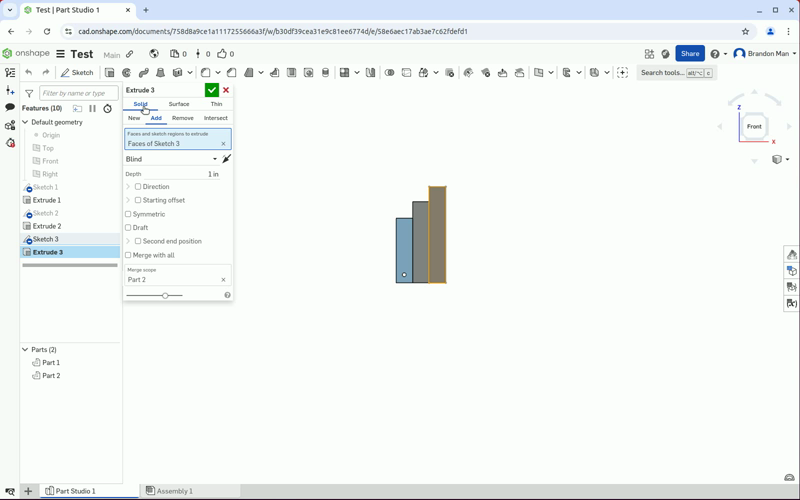
click(143, 106)
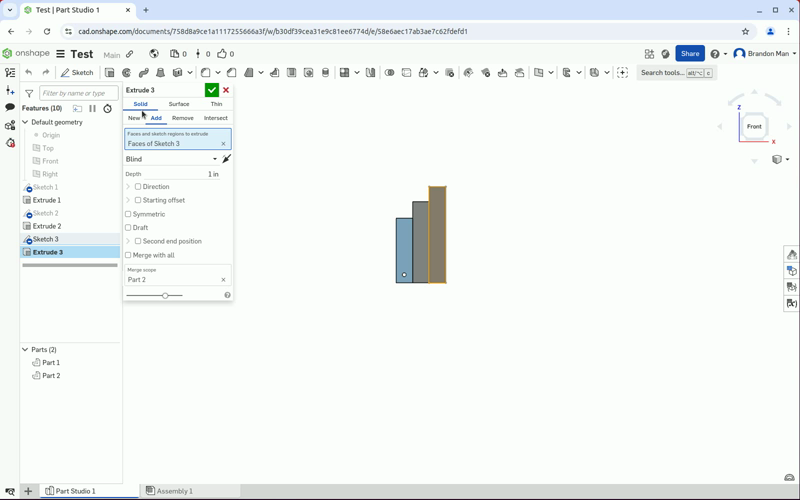
mouse_move(137, 120)
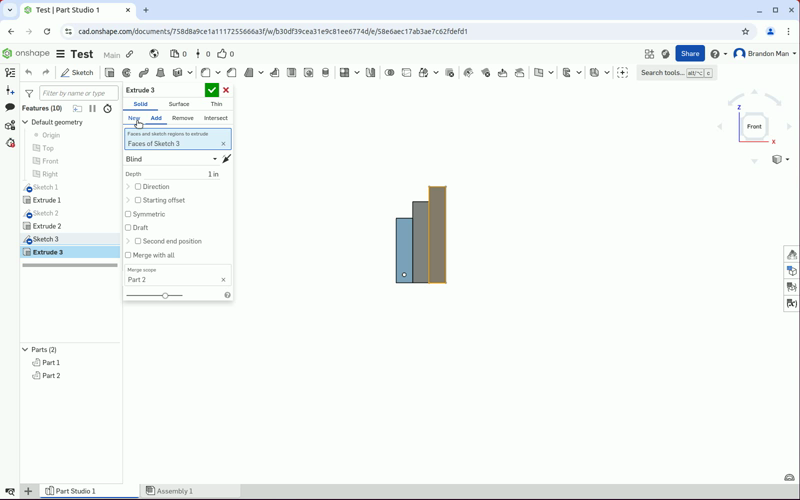
click(137, 120)
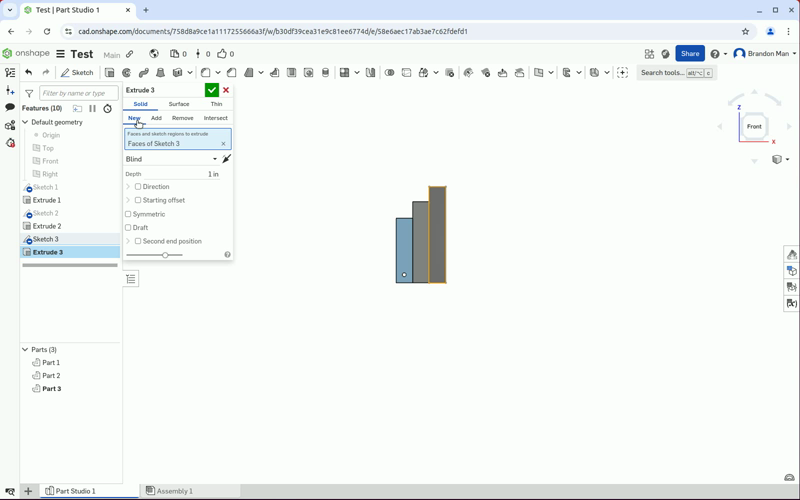
key(tab, 4)
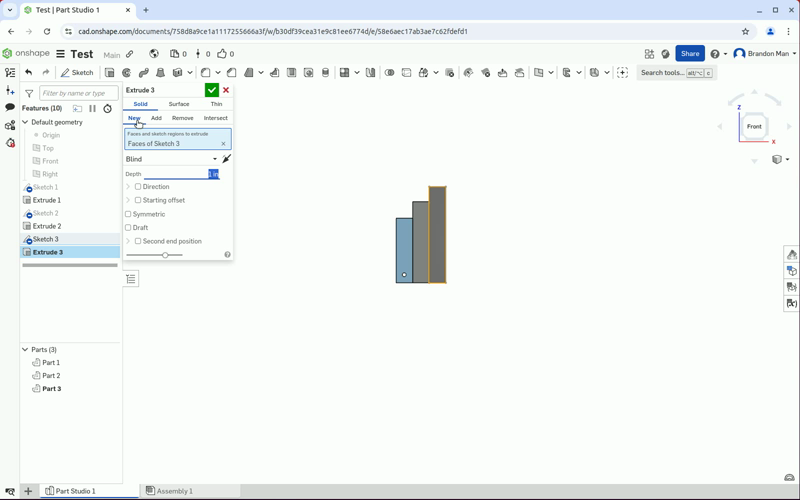
text(3.37)
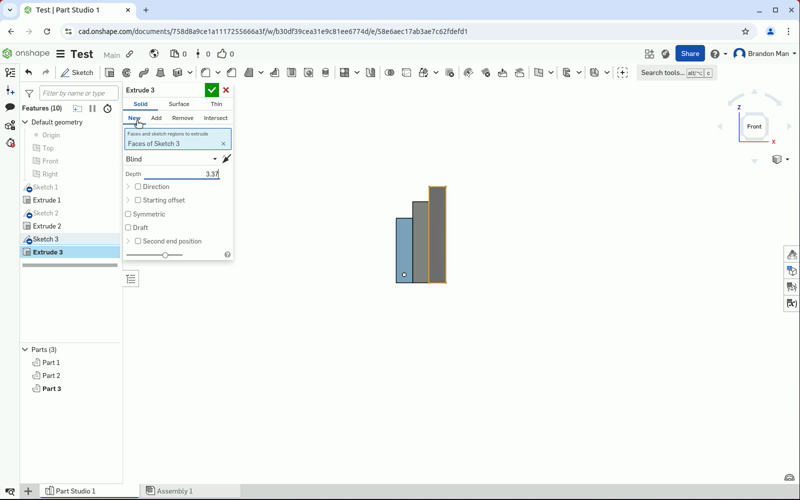
key(enter)
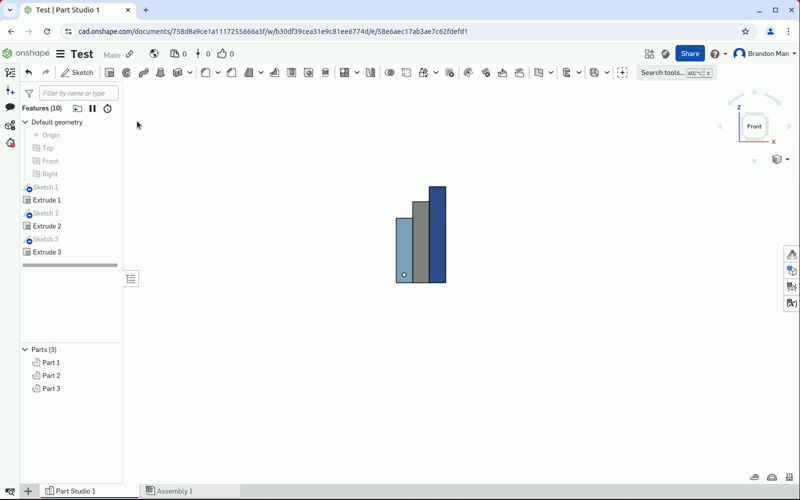
key(shift+h)
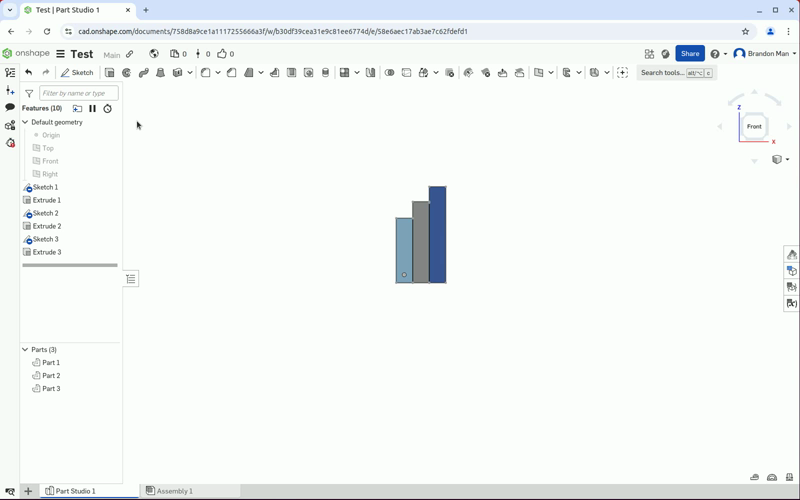
key(shift+h)
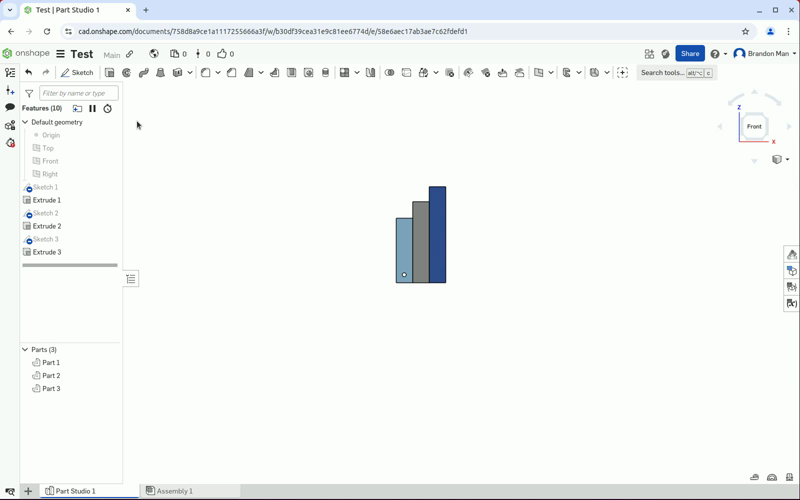
mouse_move(73, 189)
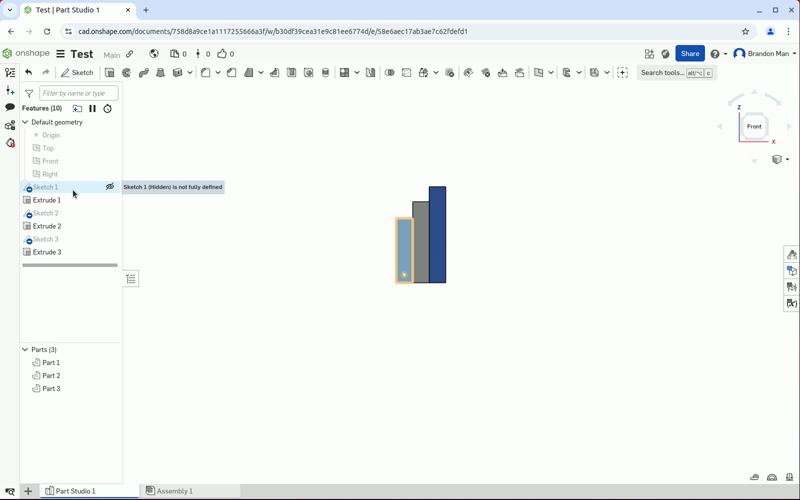
click(73, 189)
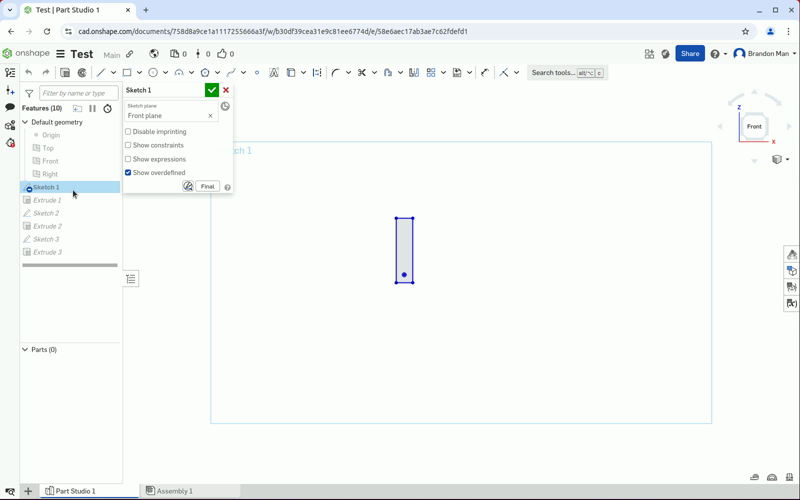
mouse_move(229, 92)
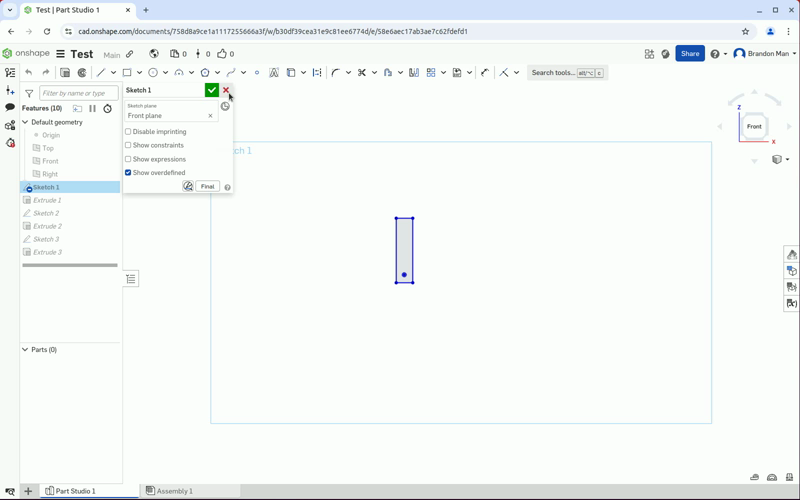
click(229, 92)
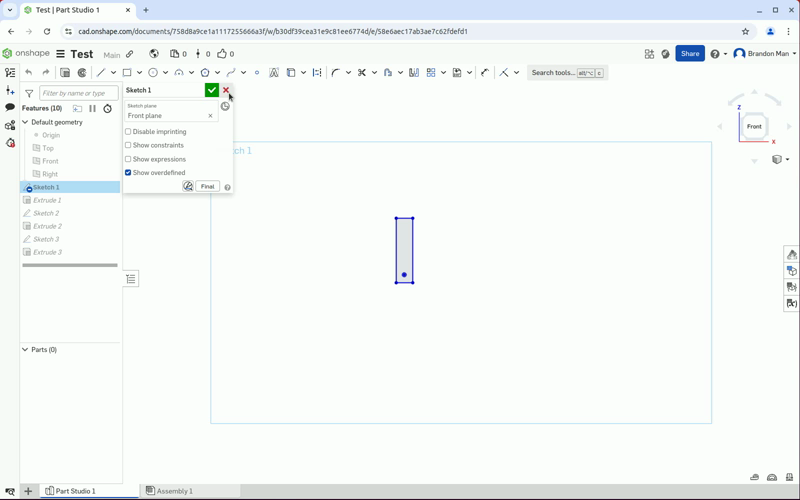
key(shift+s)
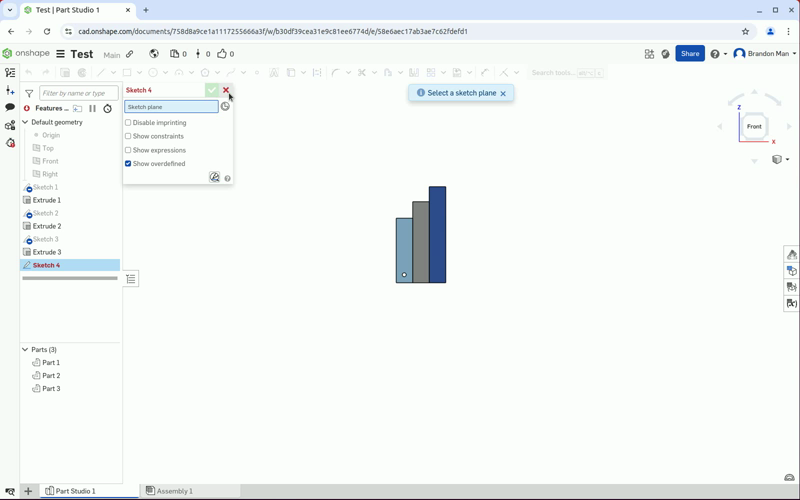
mouse_move(73, 163)
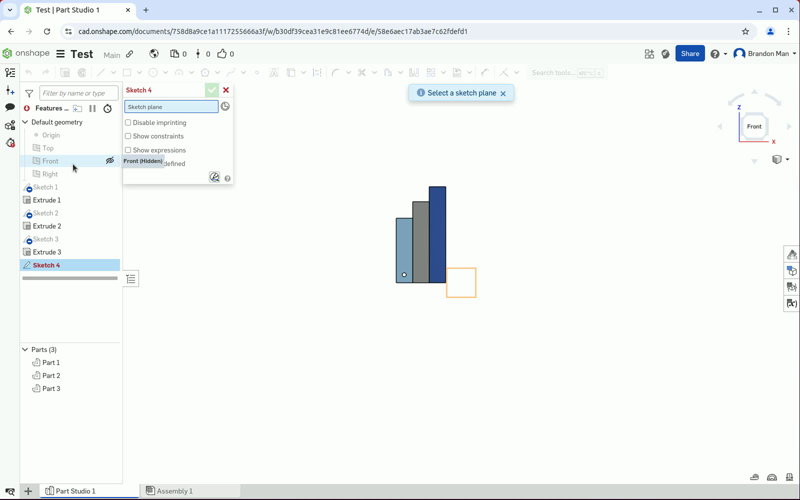
click(73, 163)
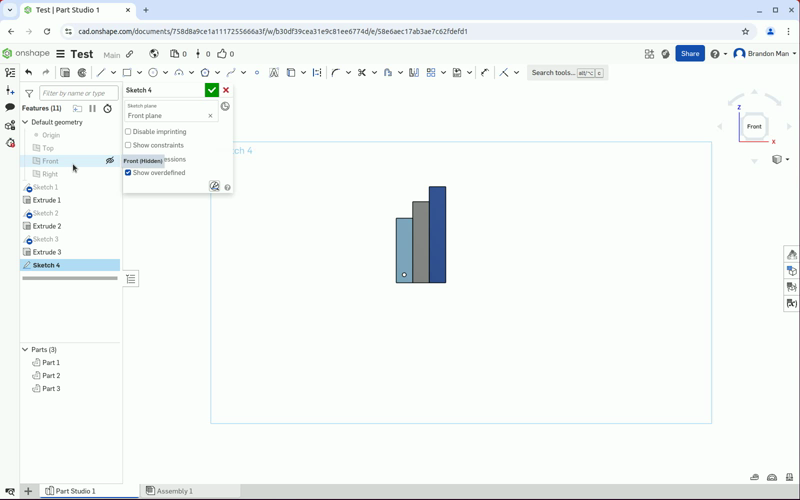
mouse_move(73, 352)
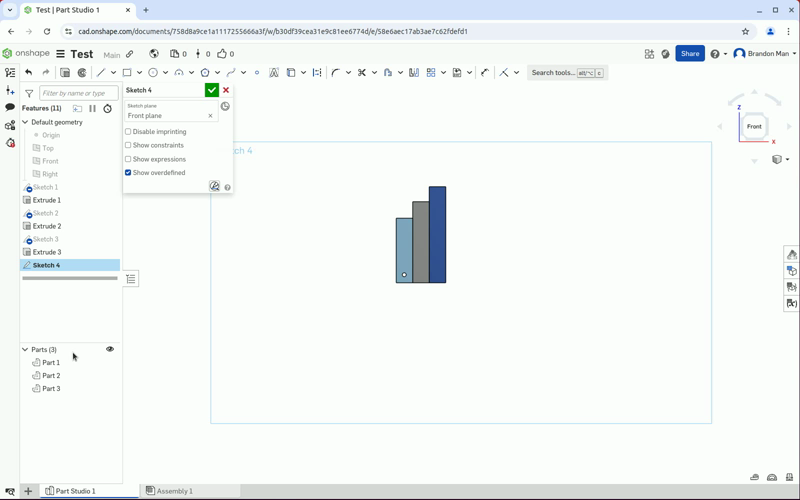
key(y)
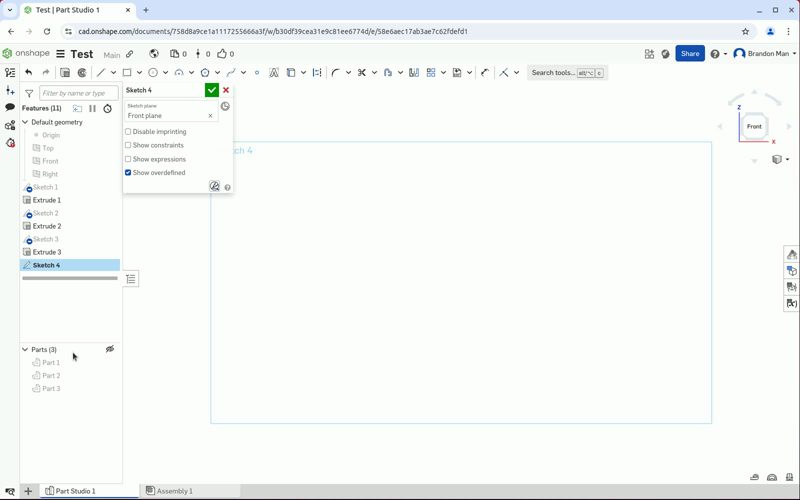
key(l)
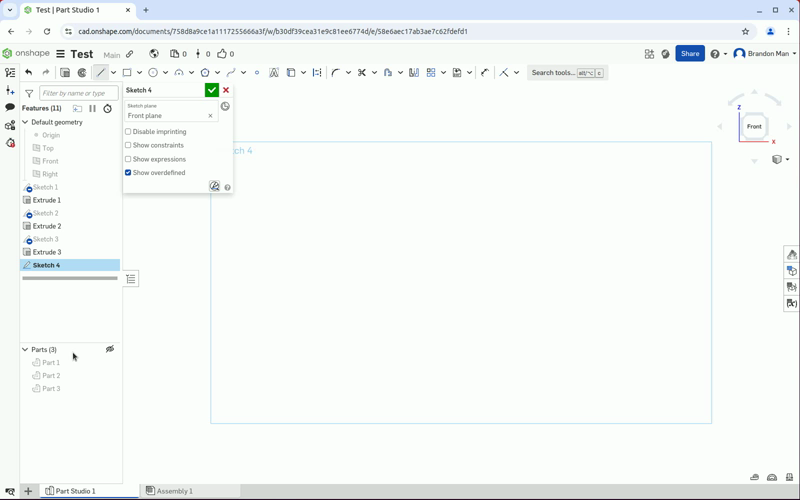
key_down(shift)
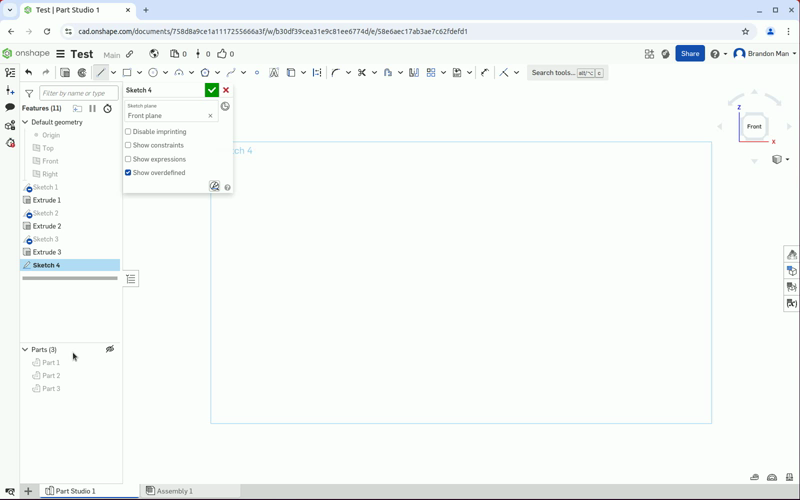
mouse_move(444, 282)
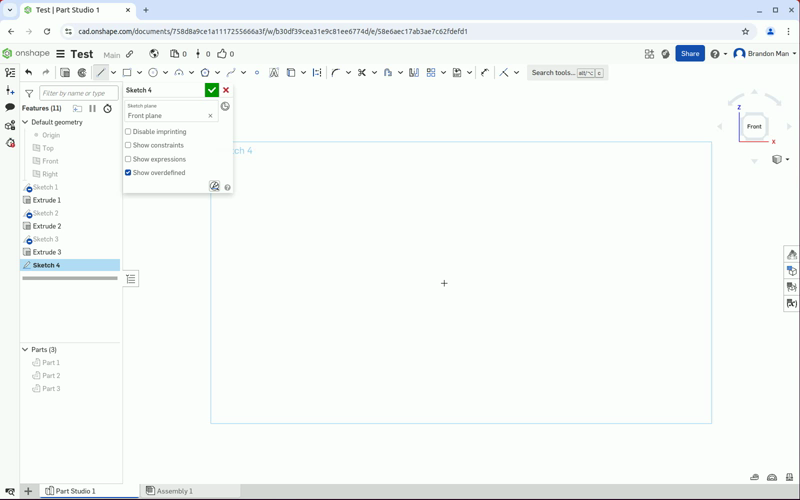
click(444, 282)
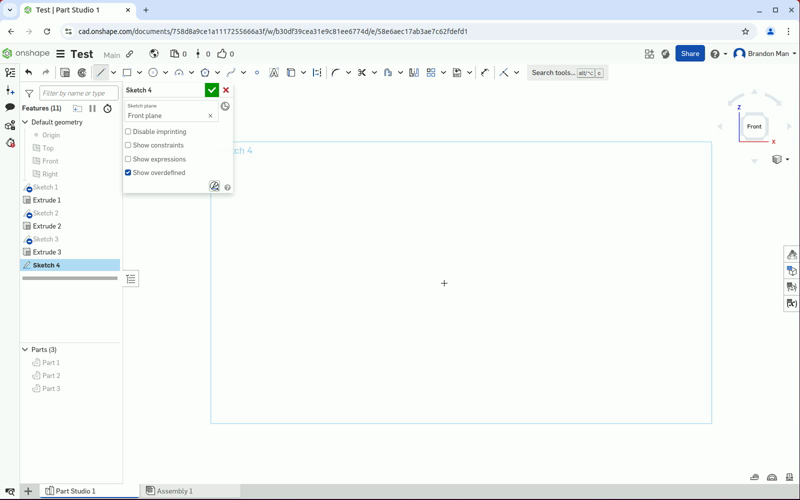
key_up(shift)
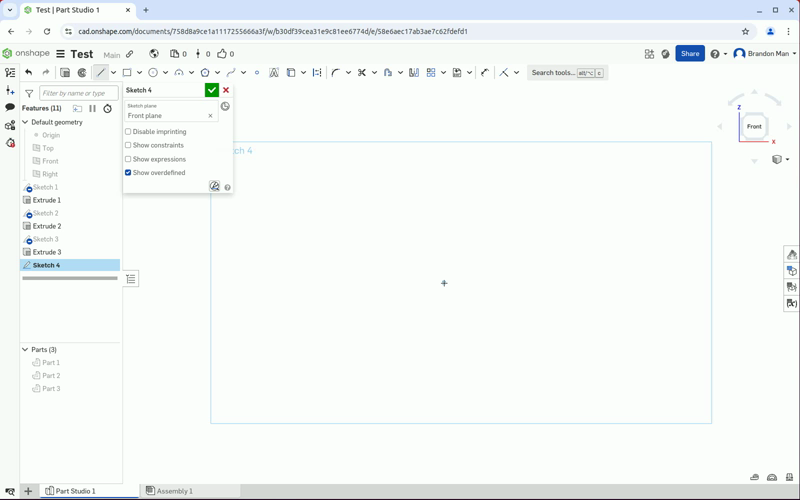
key_down(shift)
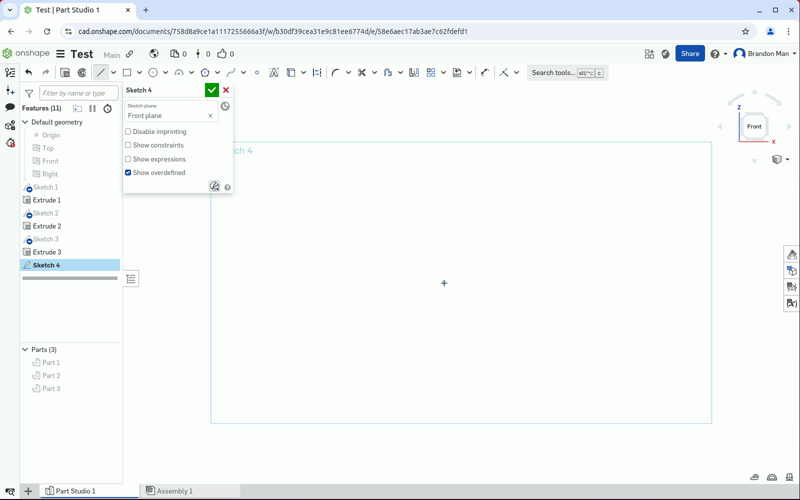
mouse_move(474, 282)
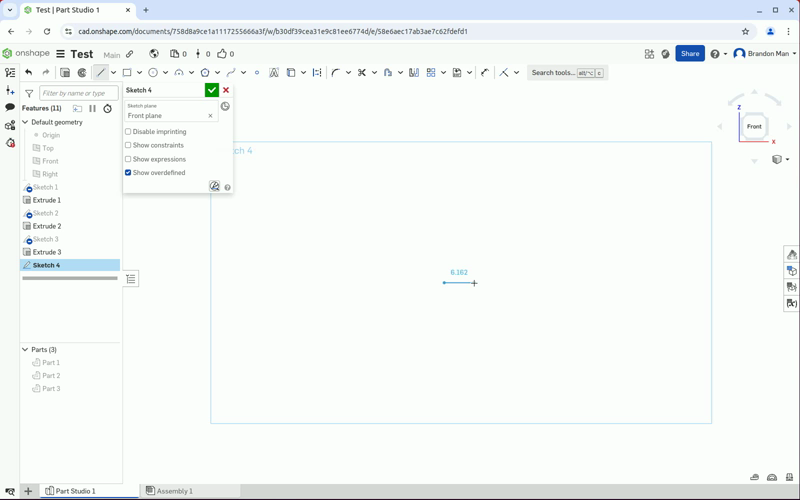
mouse_move(461, 282)
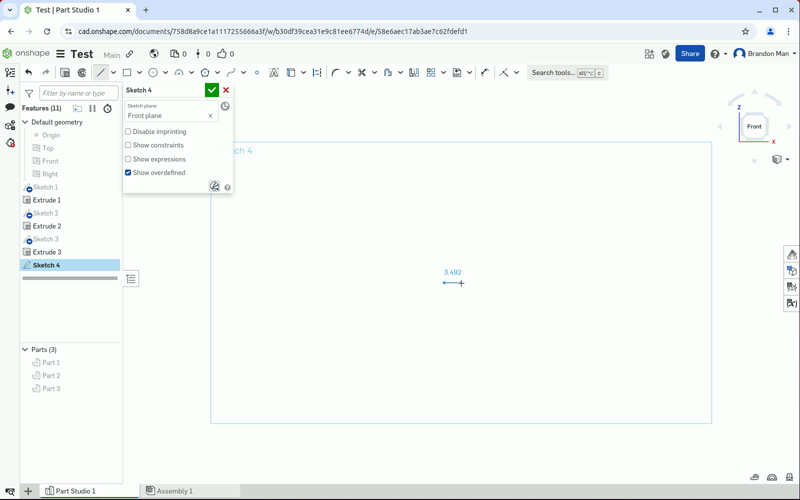
click(461, 282)
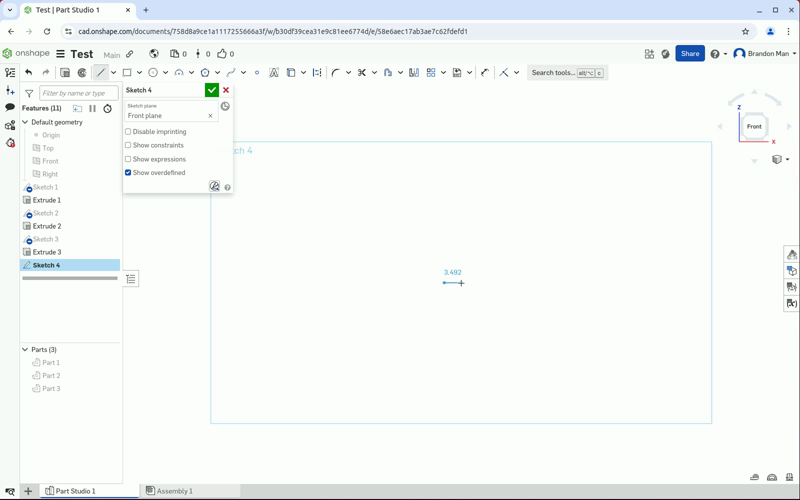
key_up(shift)
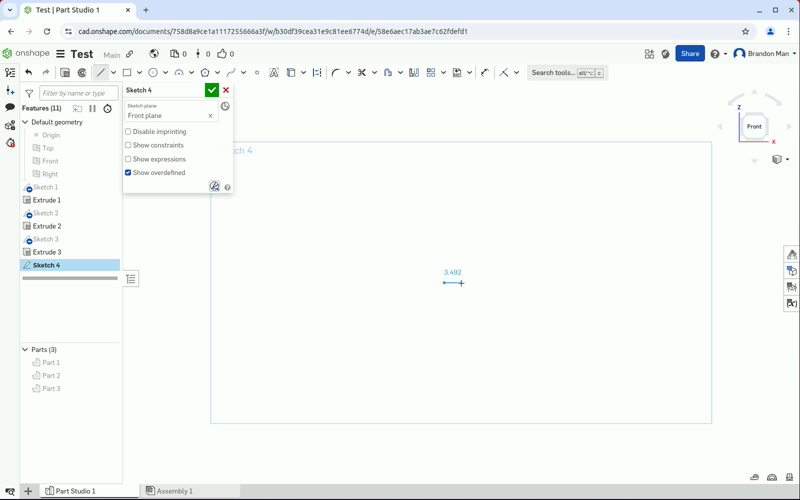
key_down(shift)
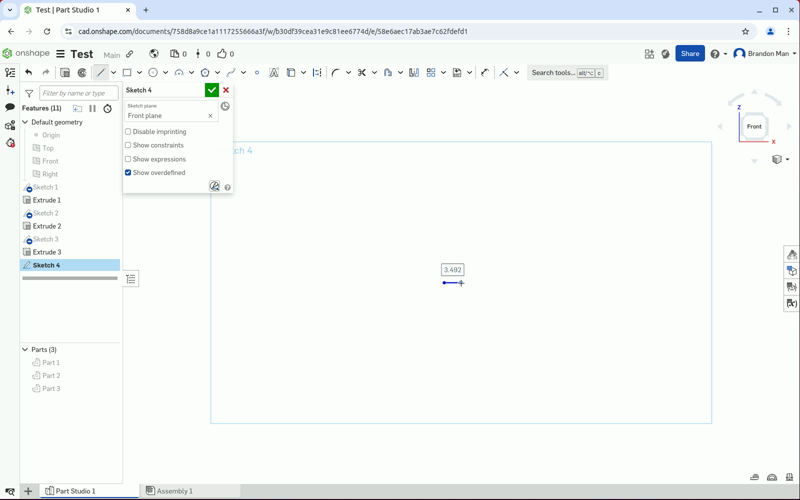
mouse_move(461, 170)
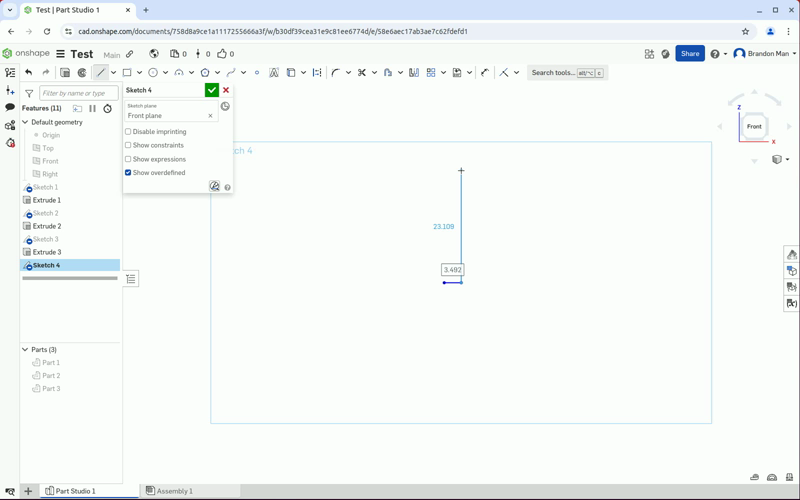
click(461, 170)
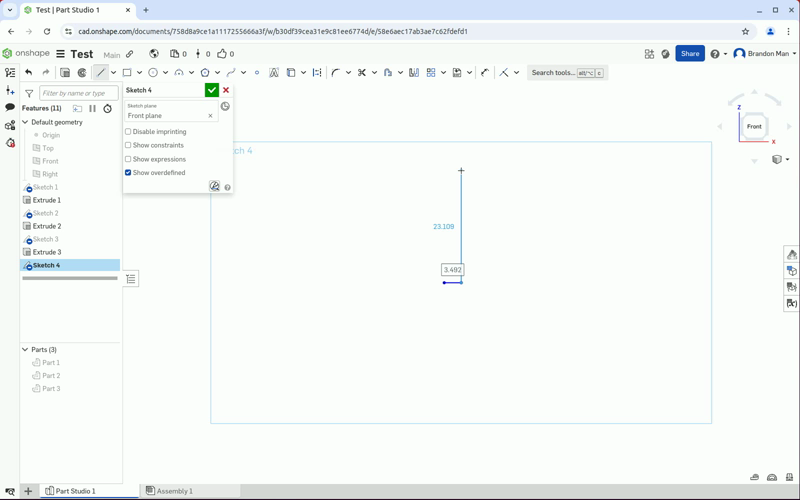
key_up(shift)
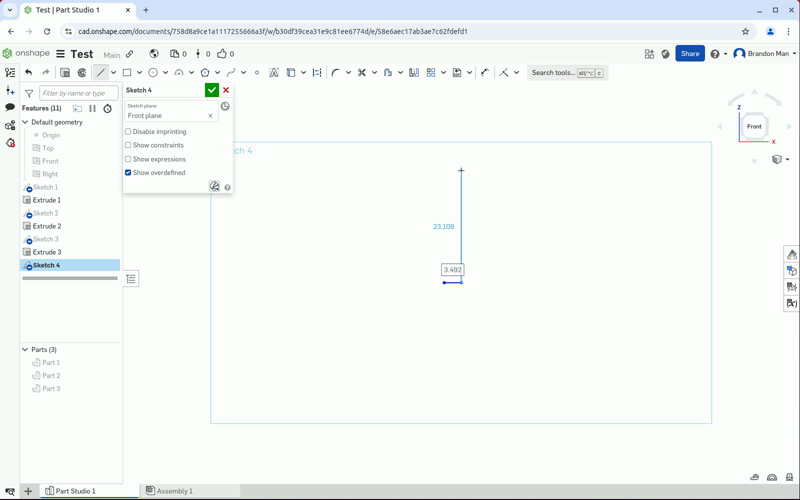
key_down(shift)
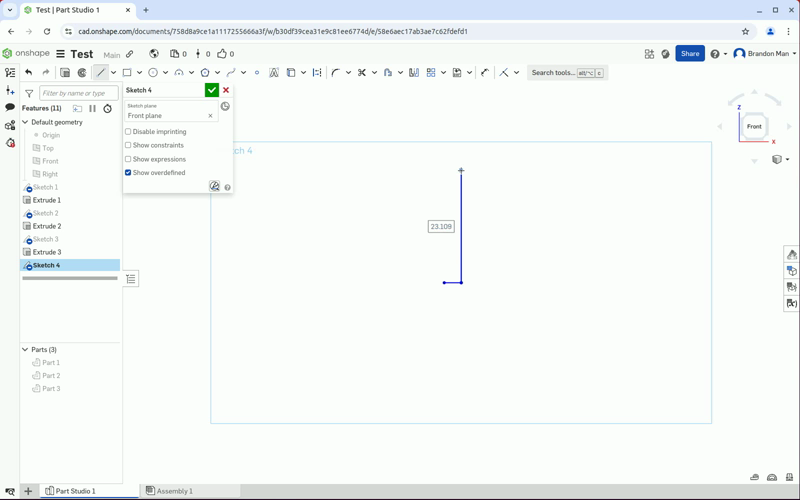
mouse_move(491, 170)
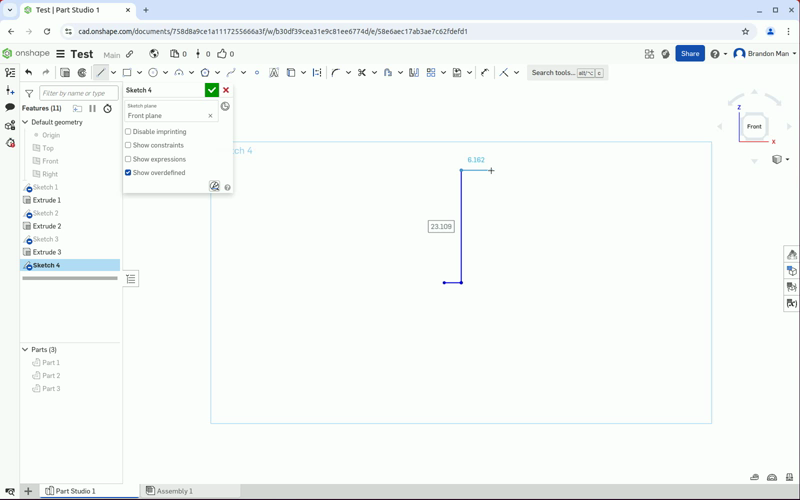
mouse_move(444, 170)
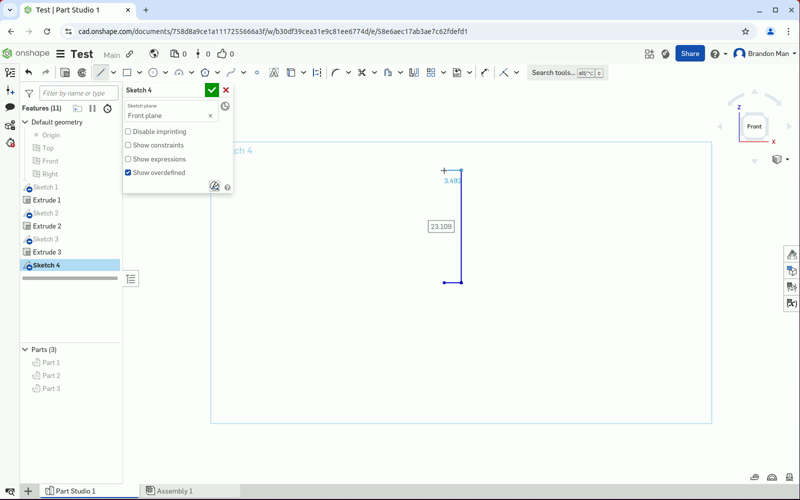
click(444, 170)
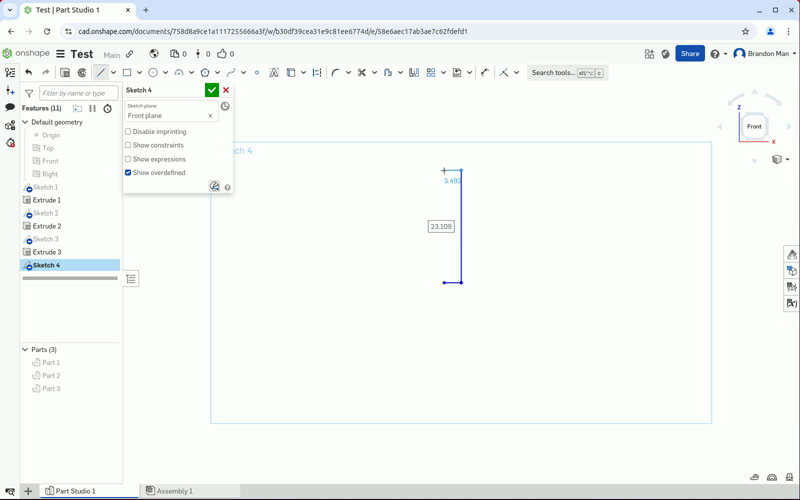
key_up(shift)
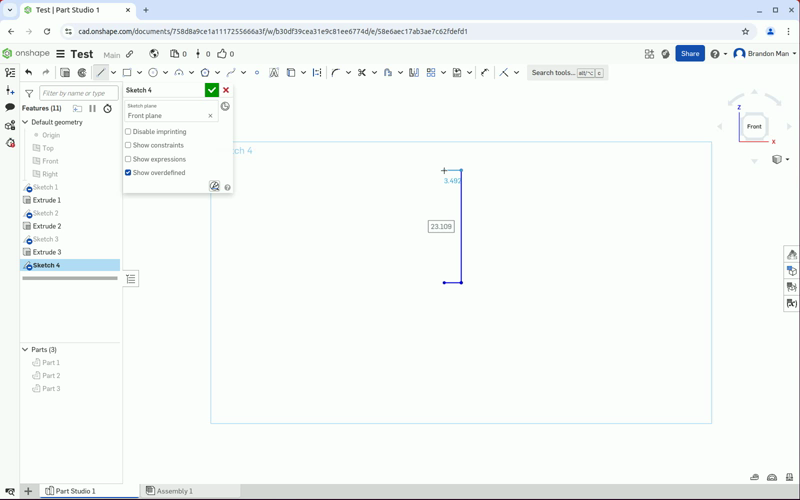
key_down(shift)
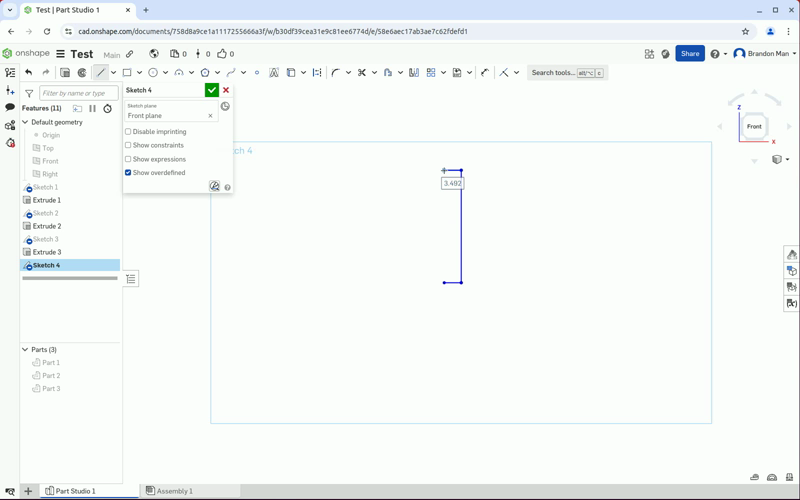
mouse_move(474, 170)
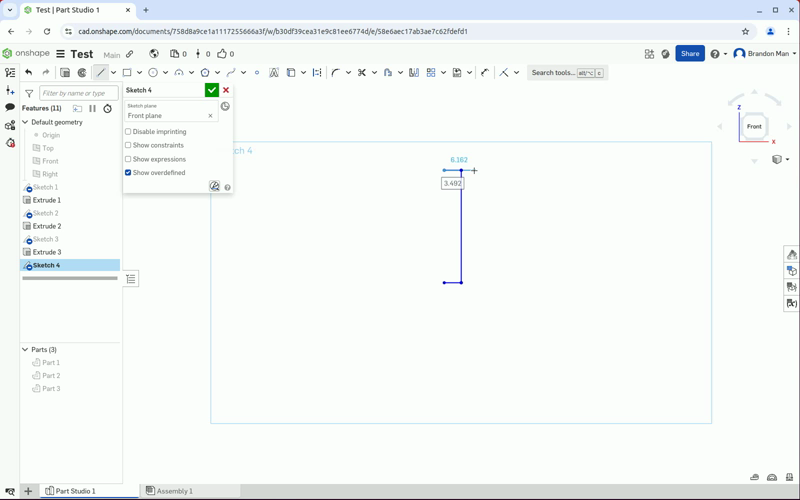
mouse_move(444, 186)
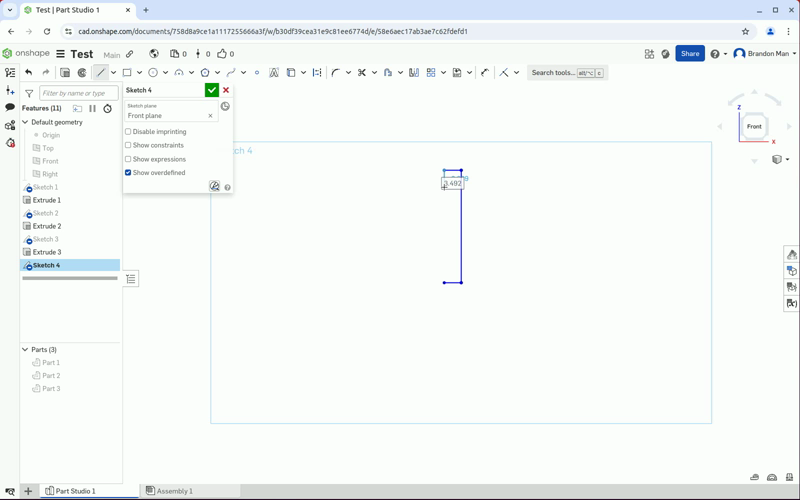
click(444, 186)
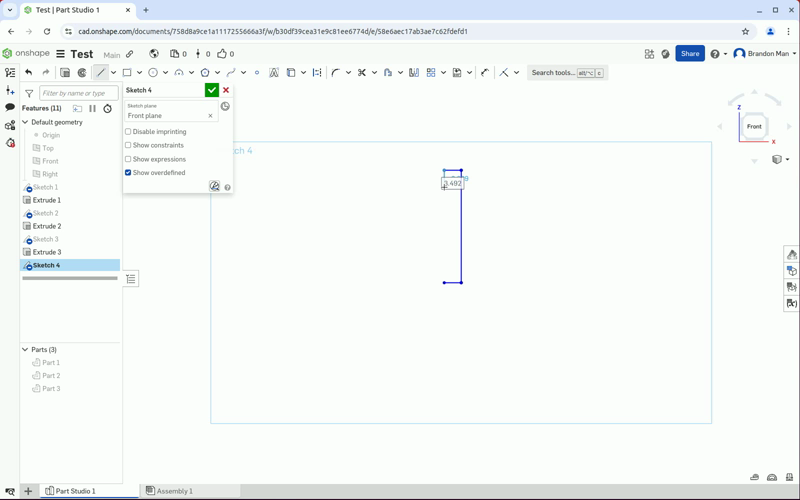
key_up(shift)
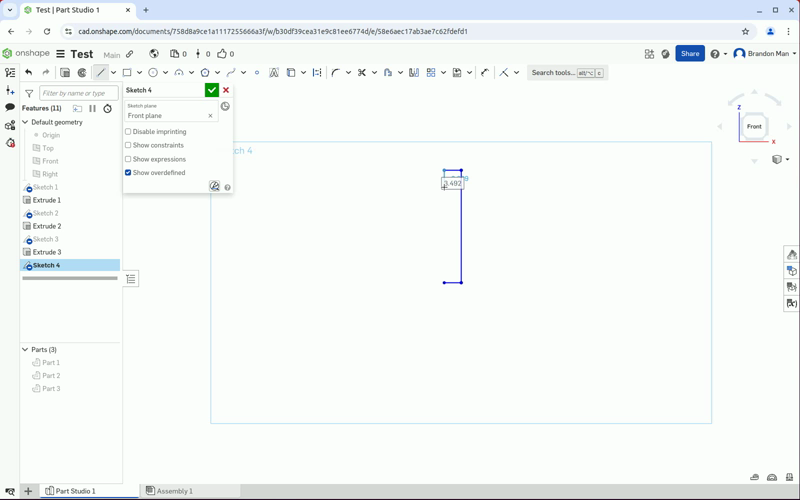
key_down(shift)
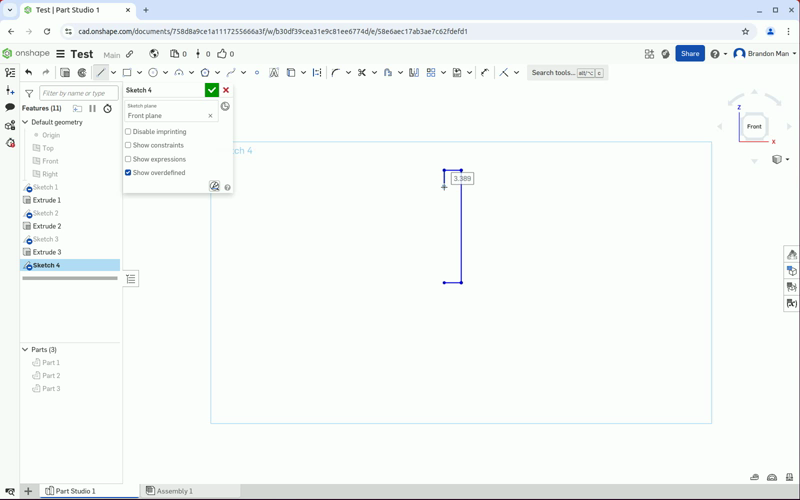
mouse_move(444, 282)
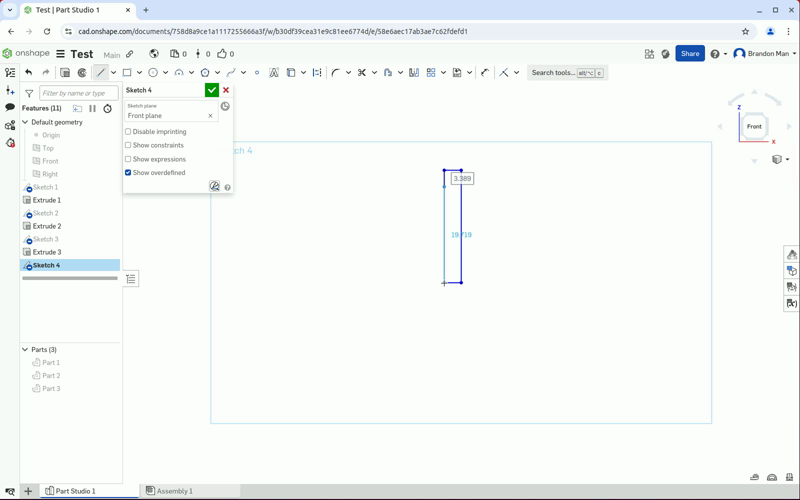
key_up(shift)
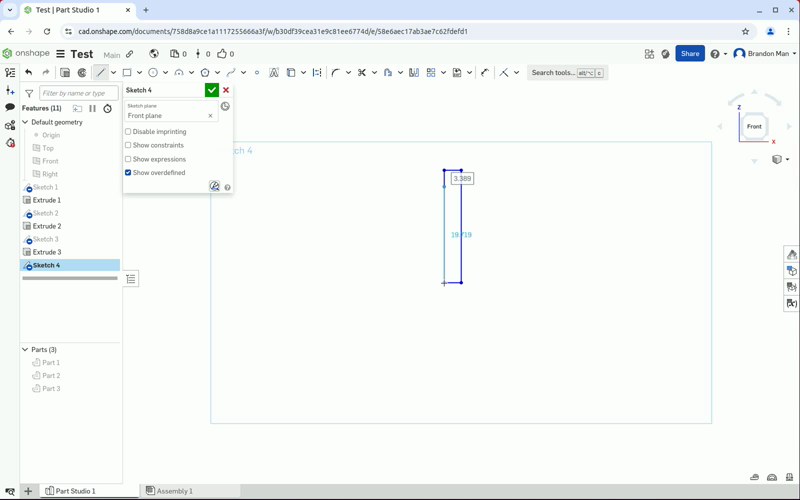
click(444, 282)
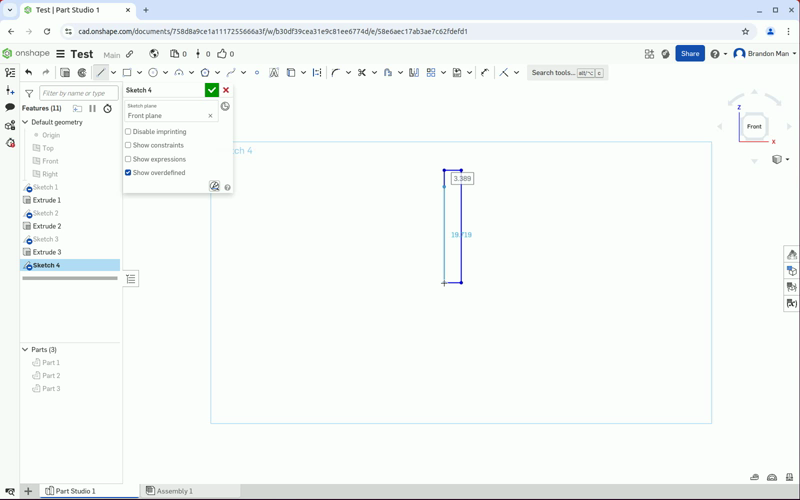
key(esc)
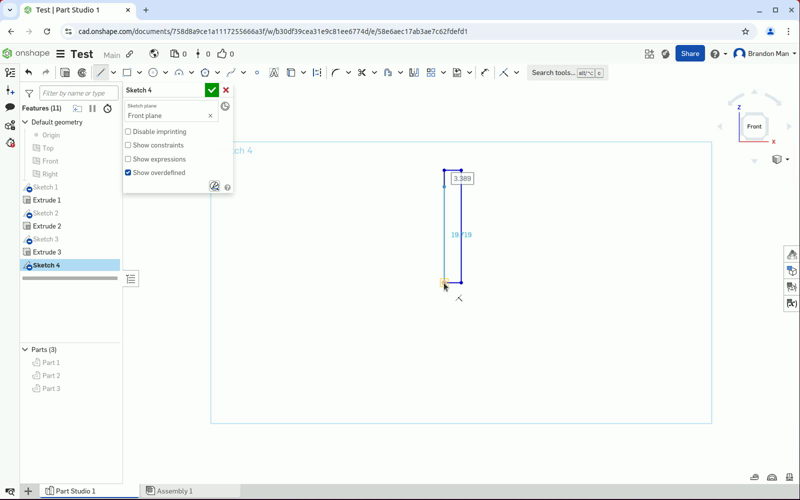
mouse_move(449, 275)
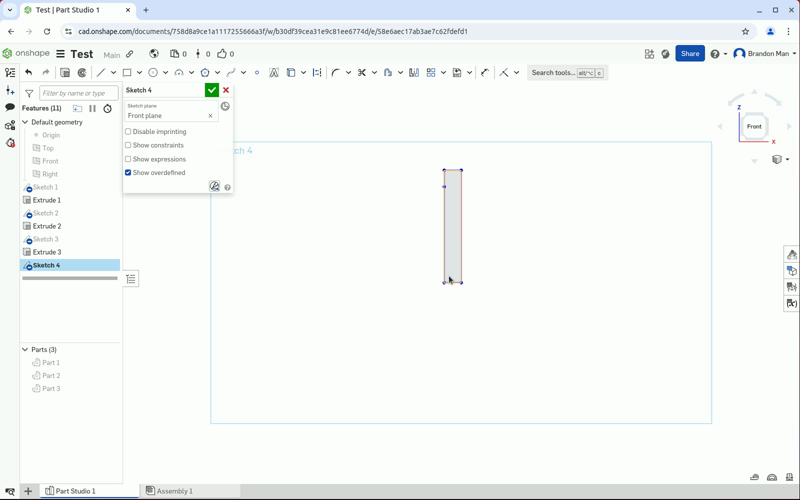
click(449, 275)
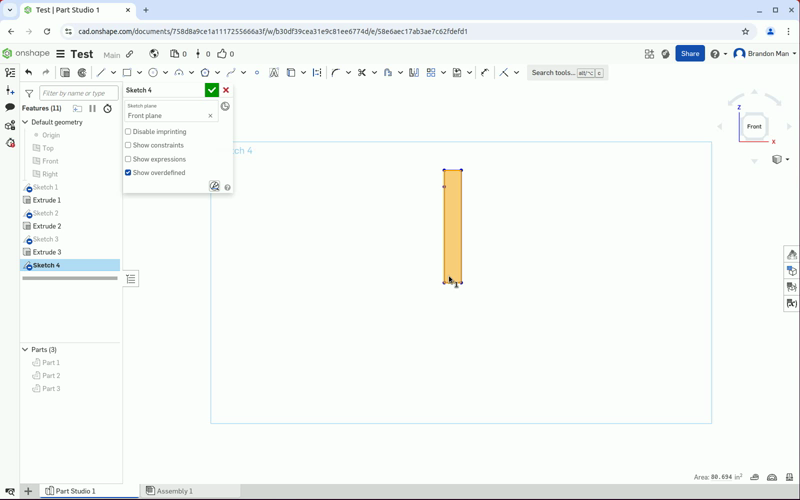
mouse_move(73, 352)
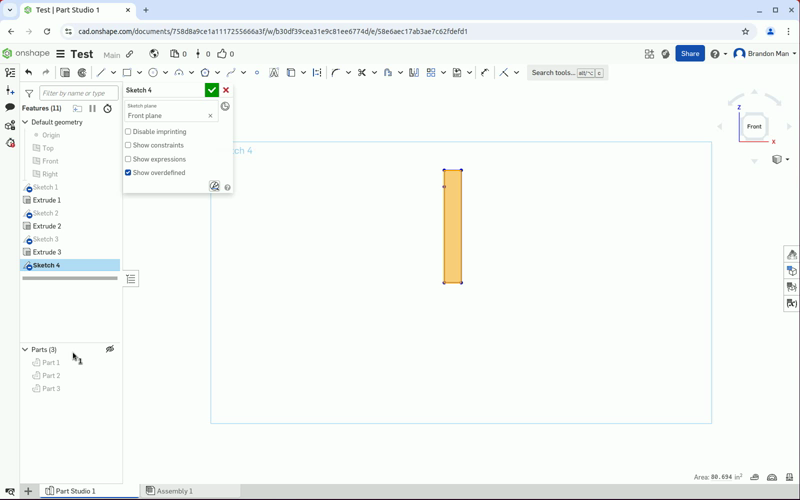
key(shift+y)
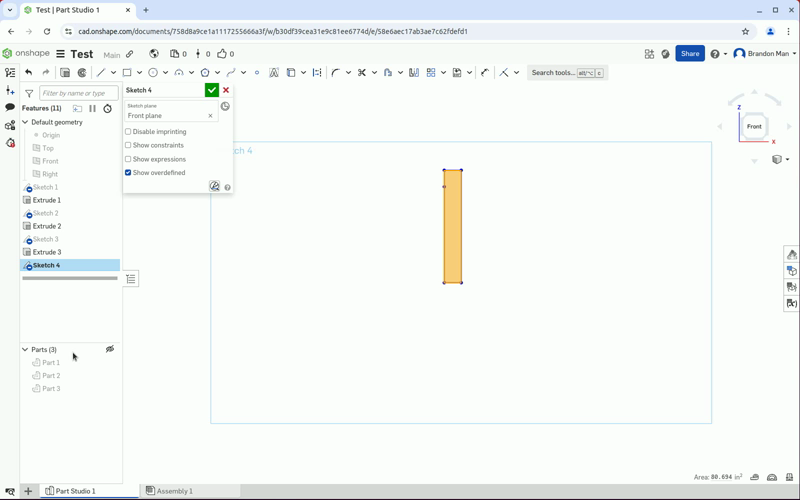
key(shift+e)
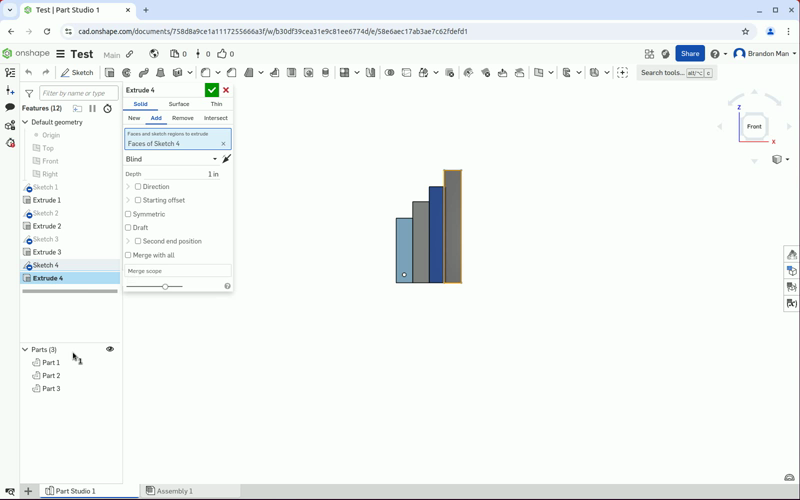
mouse_move(143, 106)
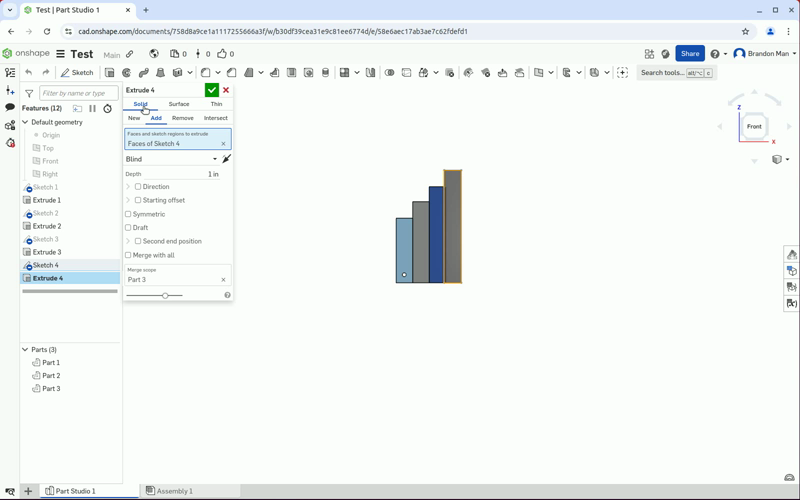
click(143, 106)
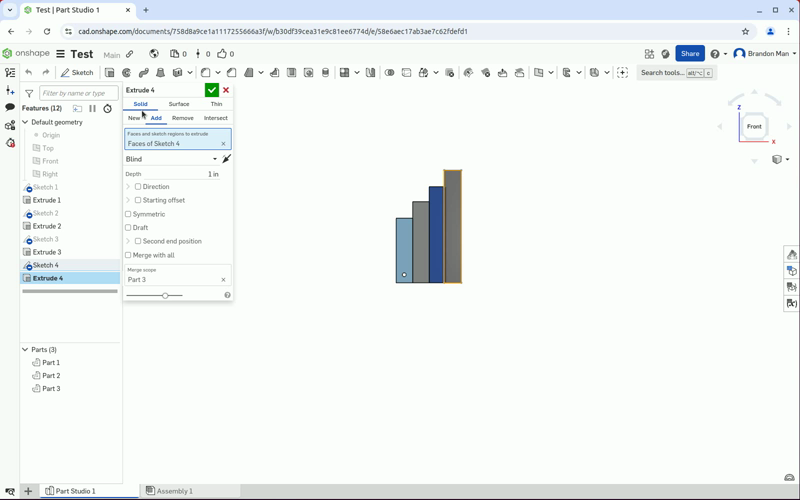
mouse_move(137, 120)
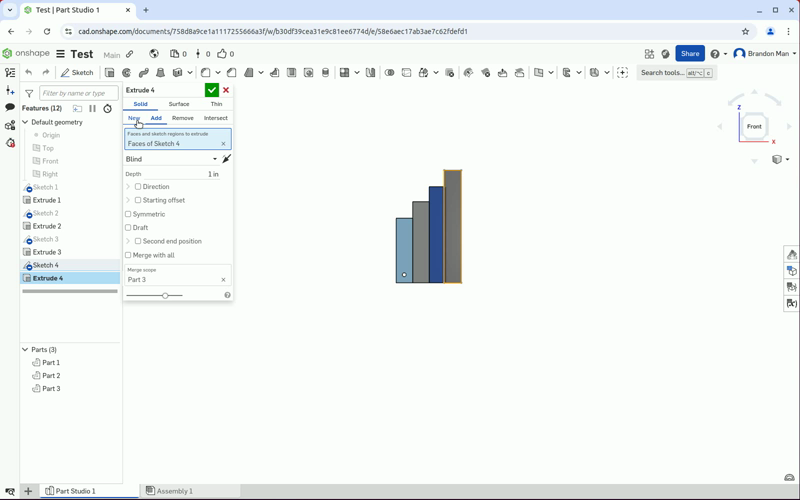
click(137, 120)
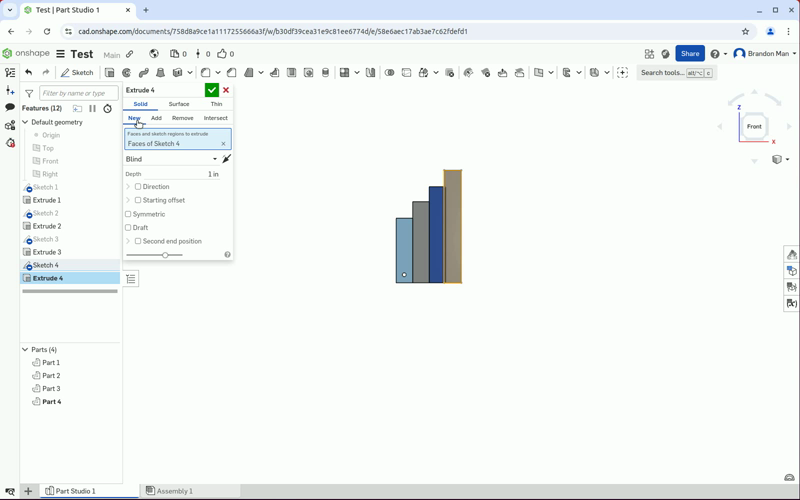
key(tab, 4)
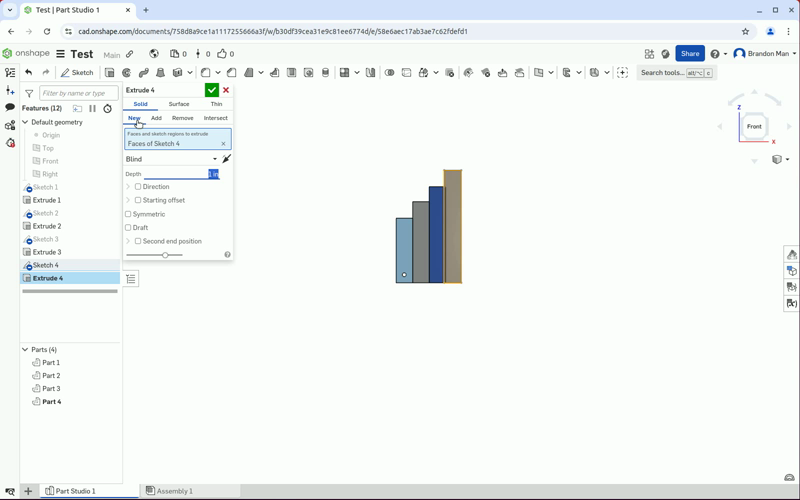
text(3.37)
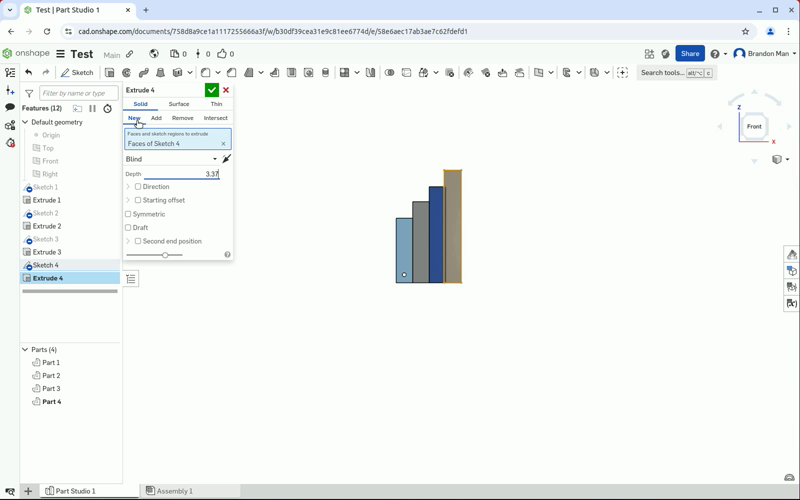
key(enter)
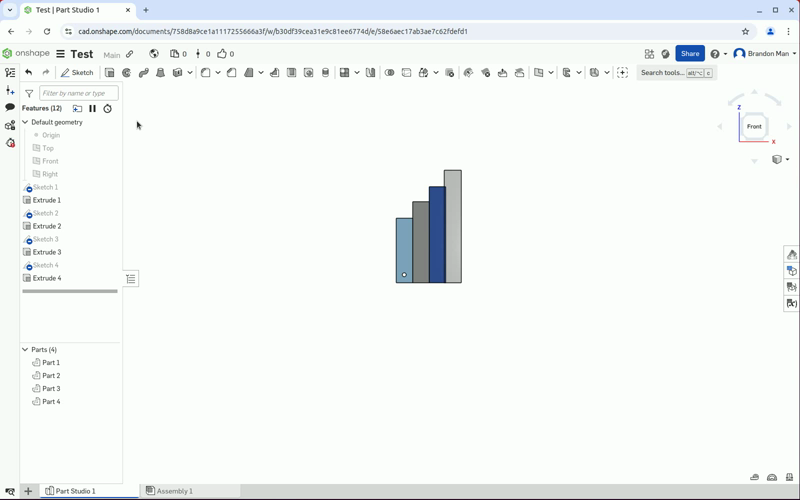
key(shift+h)
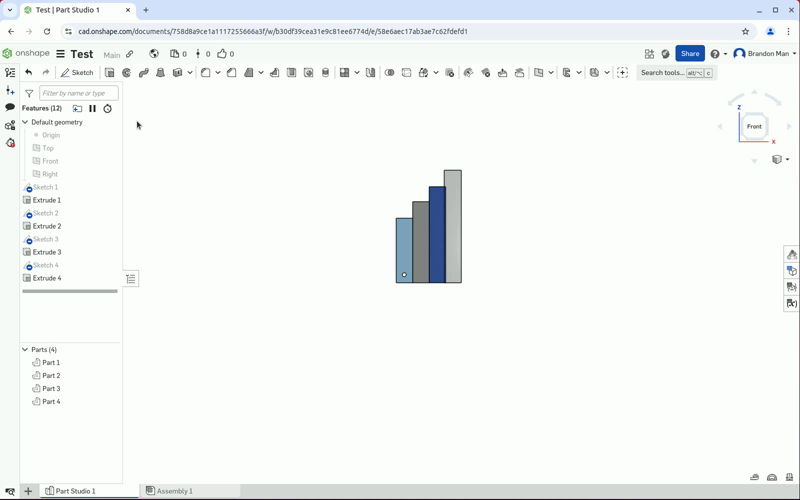
key(shift+h)
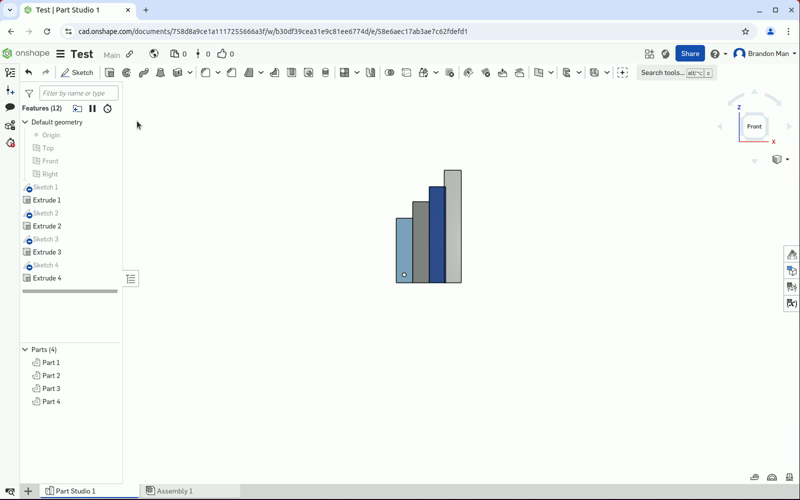
mouse_move(73, 189)
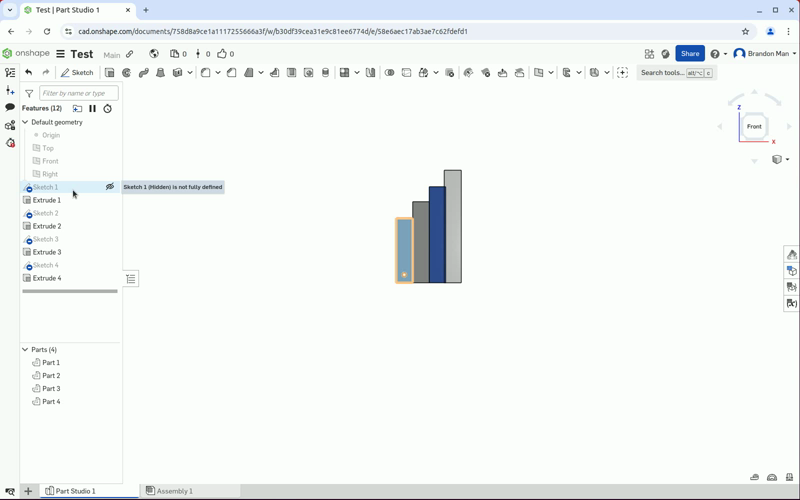
click(73, 189)
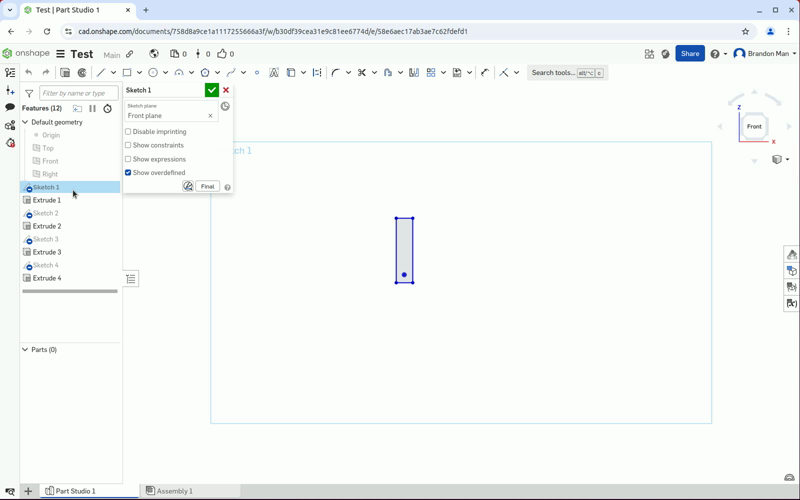
mouse_move(229, 92)
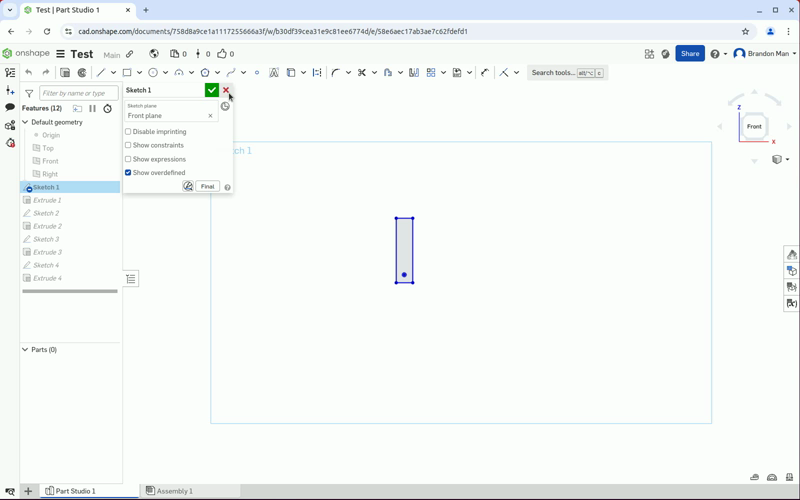
click(229, 92)
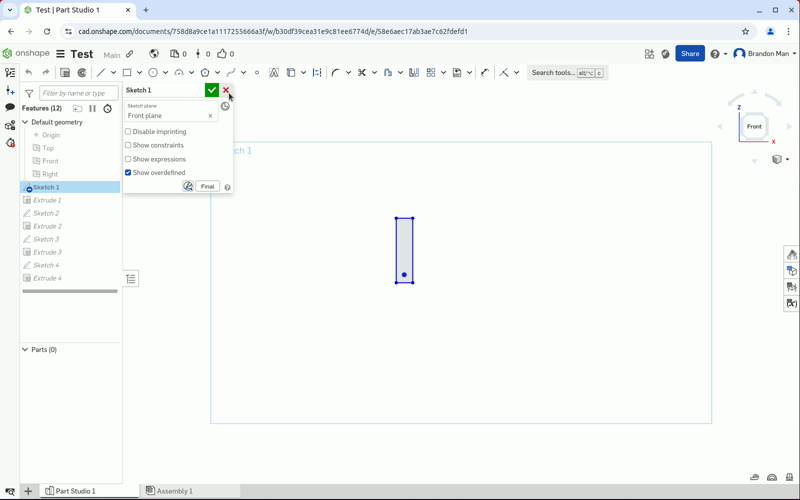
key(shift+s)
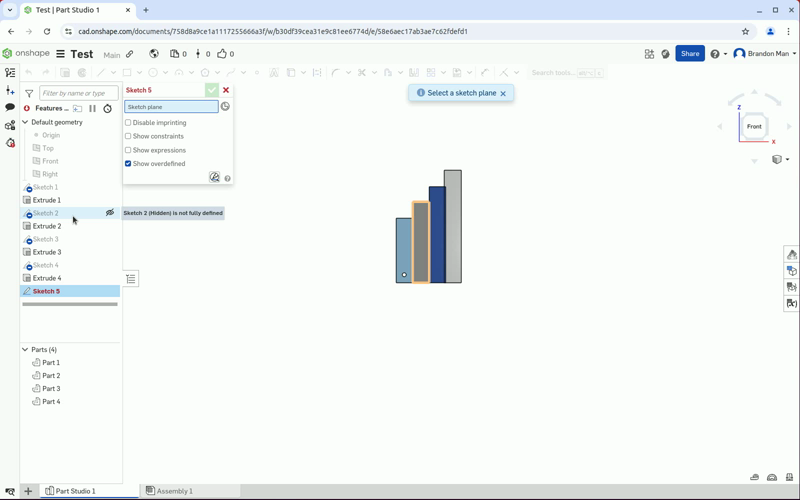
scroll(3)
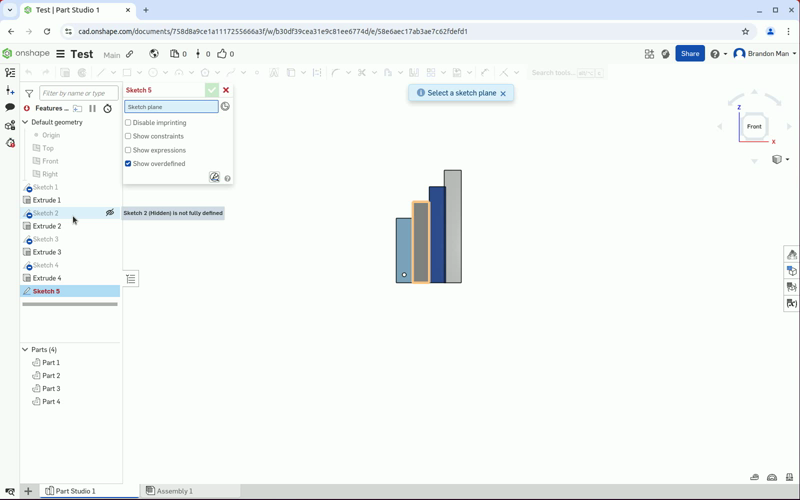
mouse_move(73, 163)
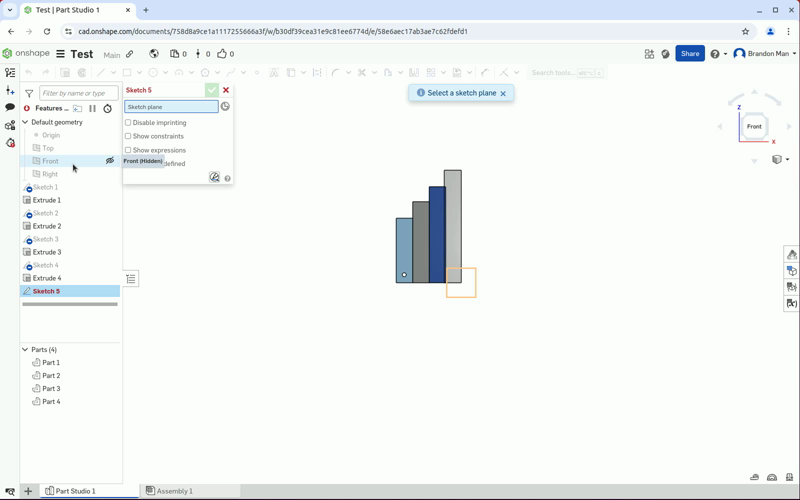
click(73, 163)
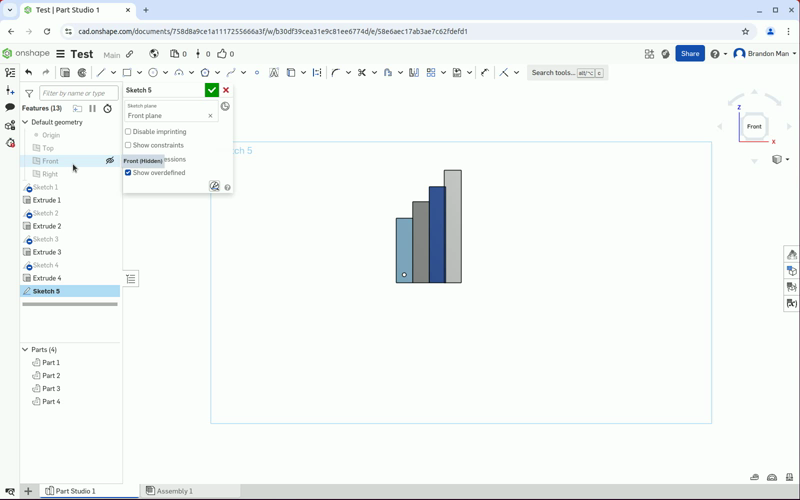
mouse_move(73, 352)
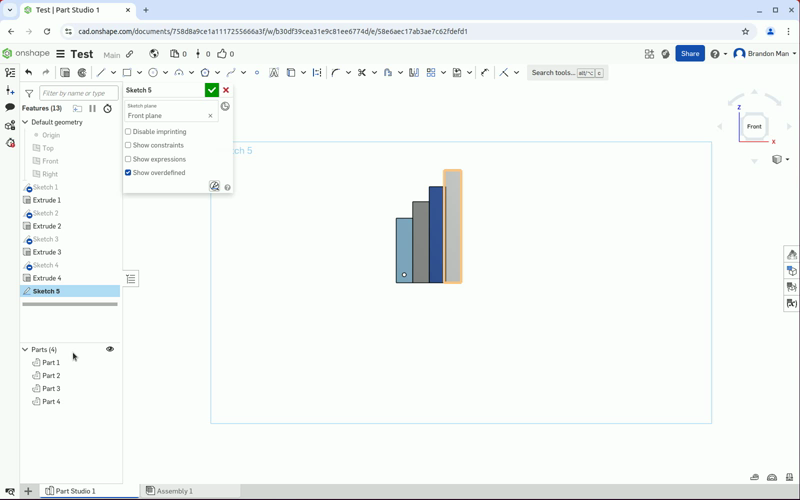
key(y)
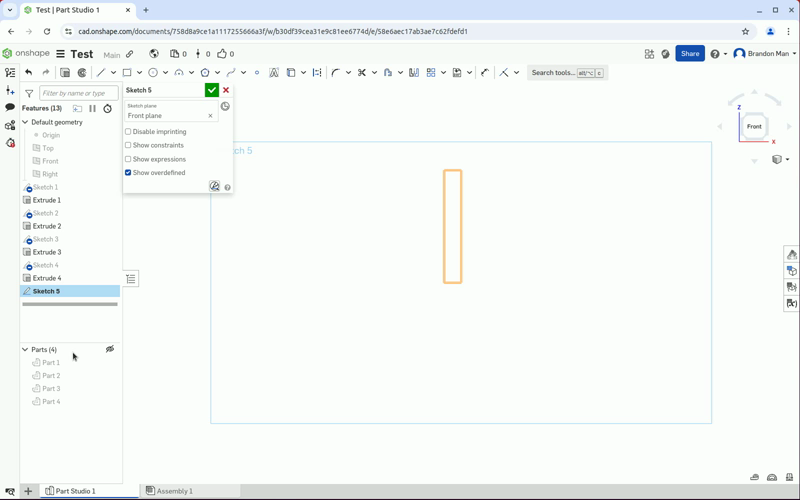
key(l)
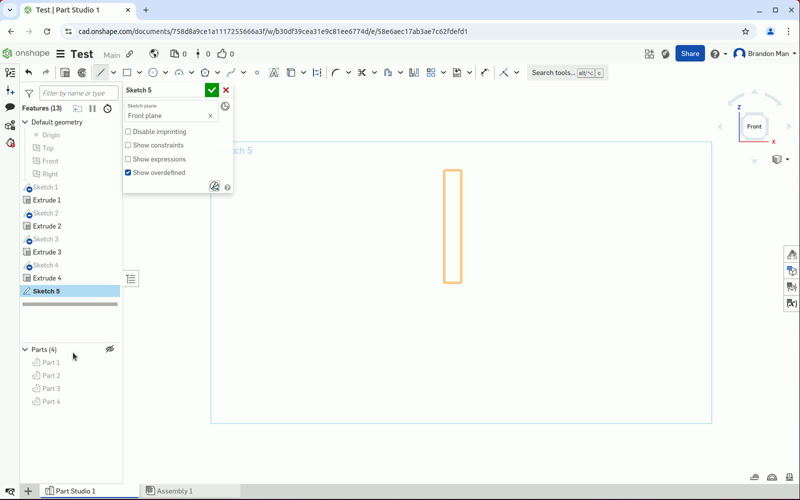
key_down(shift)
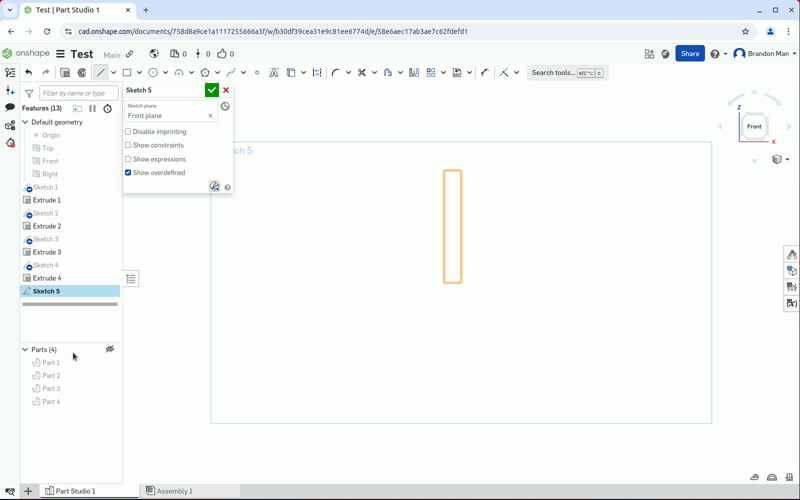
mouse_move(460, 282)
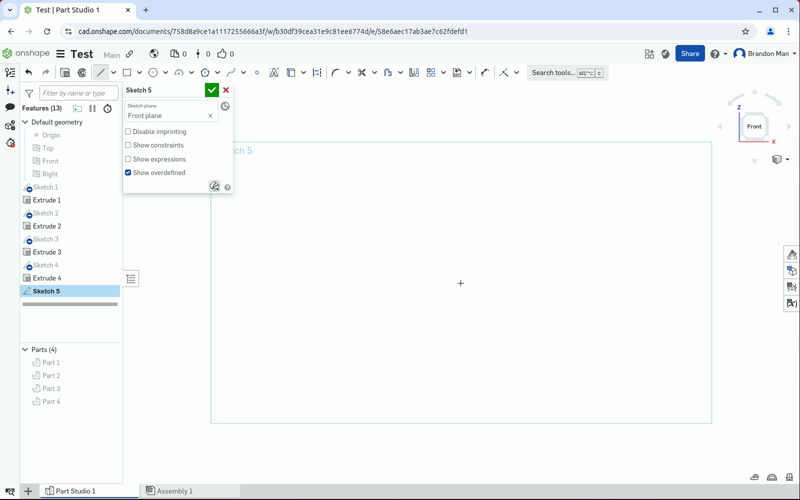
click(460, 282)
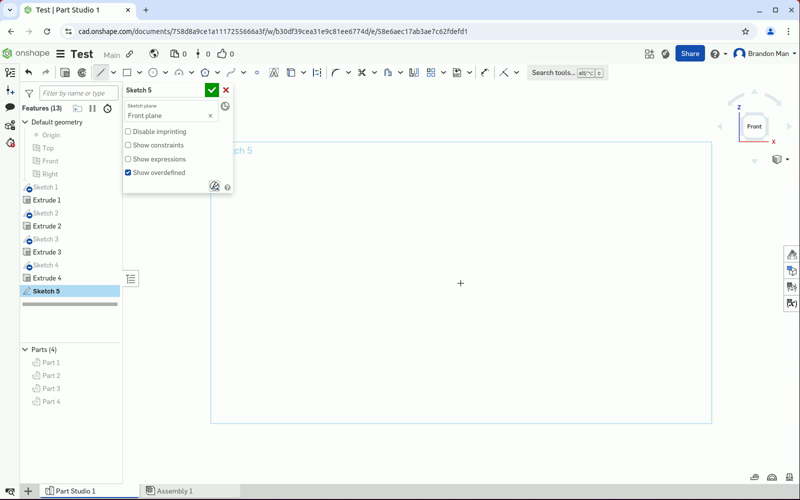
key_up(shift)
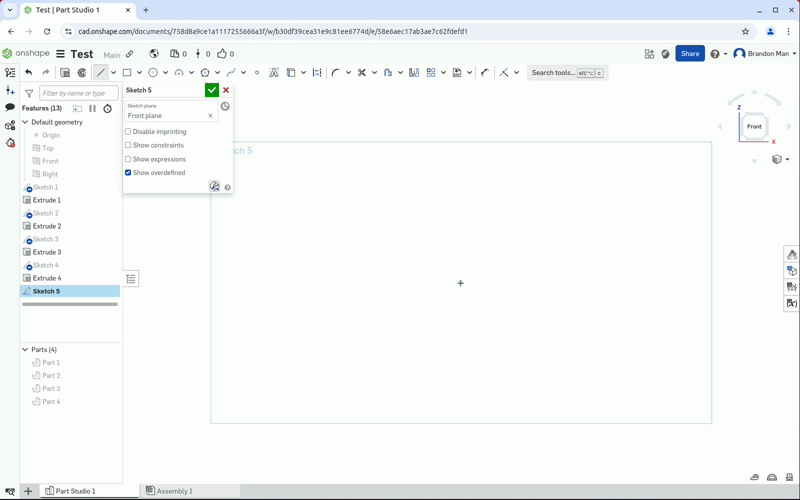
key_down(shift)
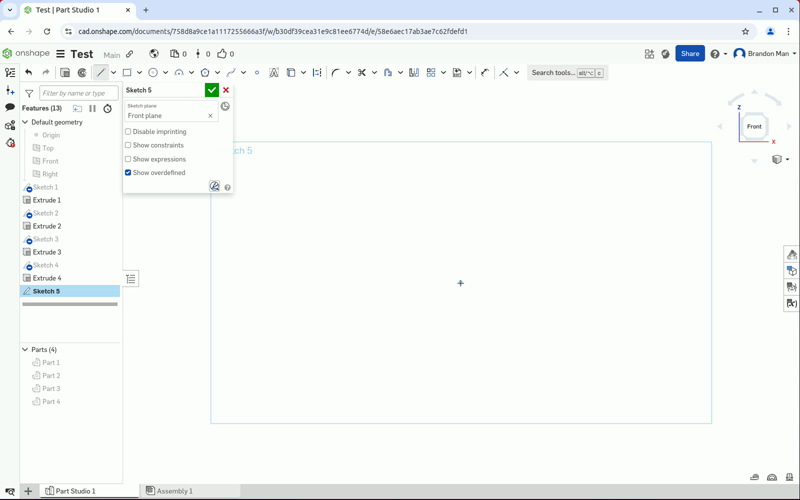
mouse_move(490, 282)
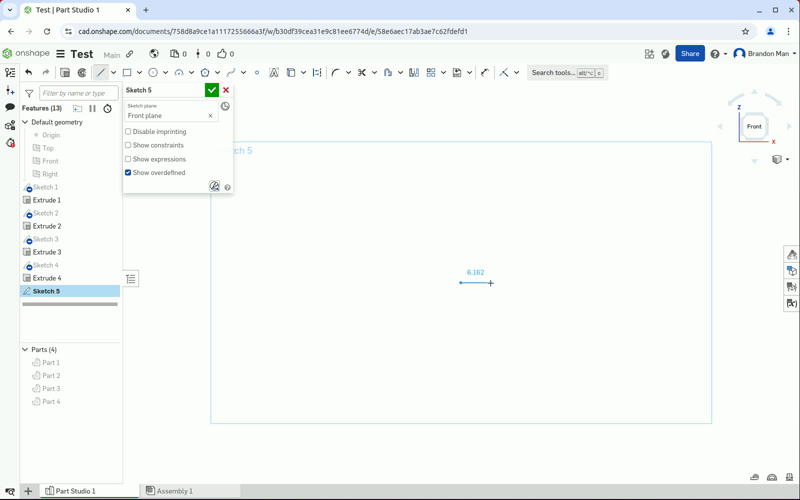
mouse_move(477, 282)
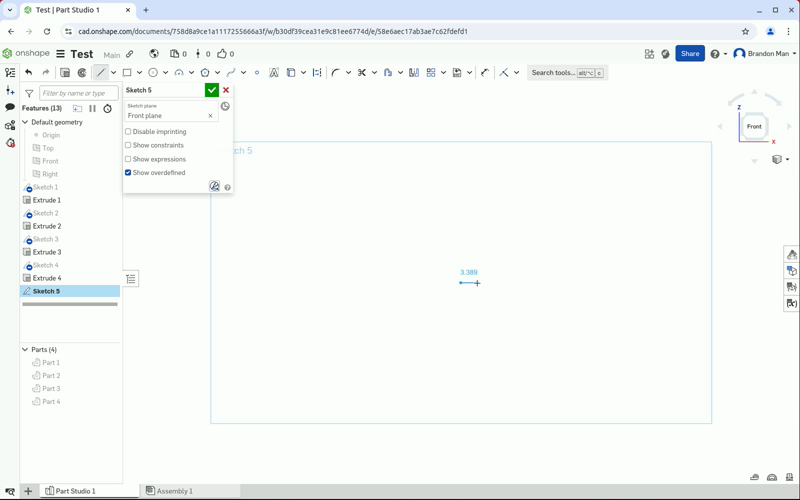
click(477, 282)
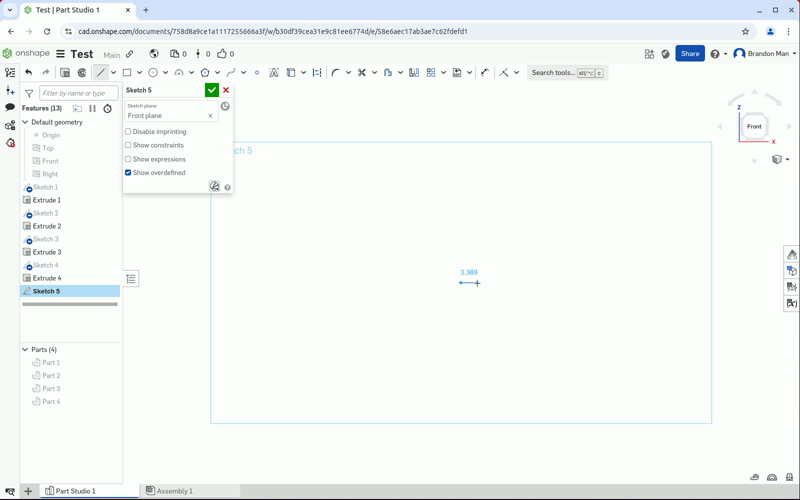
key_up(shift)
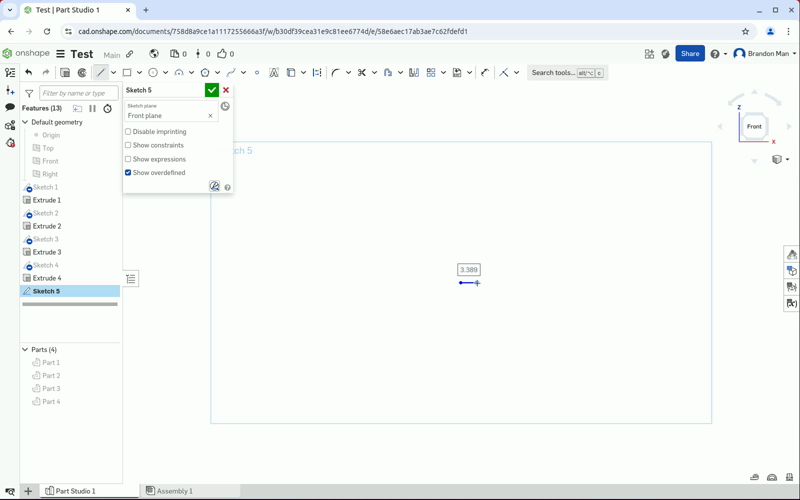
key_down(shift)
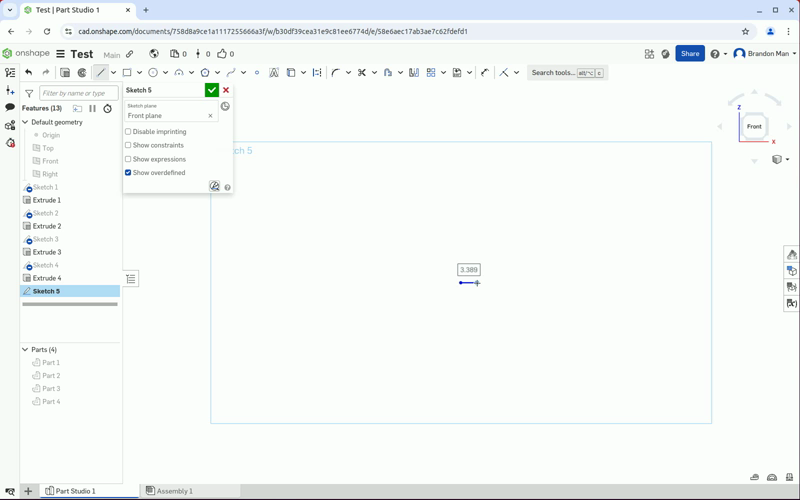
mouse_move(477, 186)
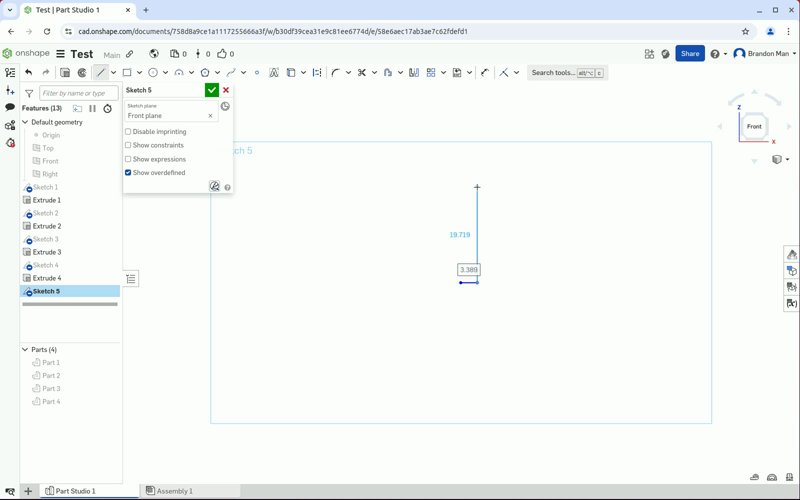
click(477, 186)
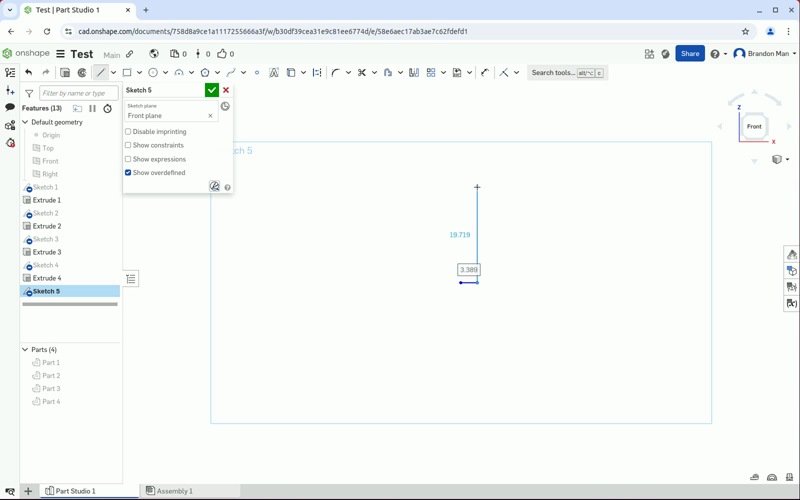
key_up(shift)
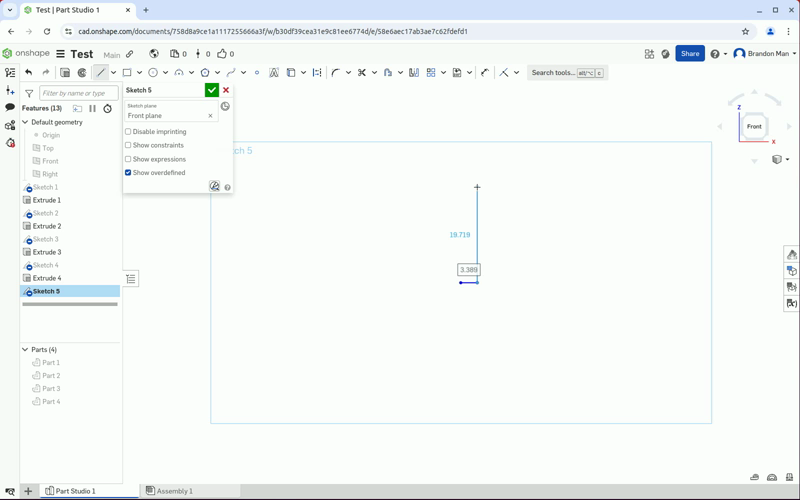
key_down(shift)
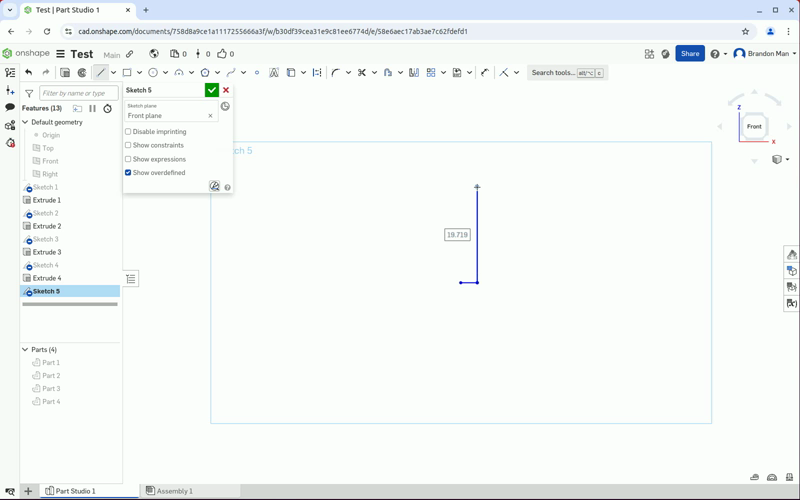
mouse_move(507, 186)
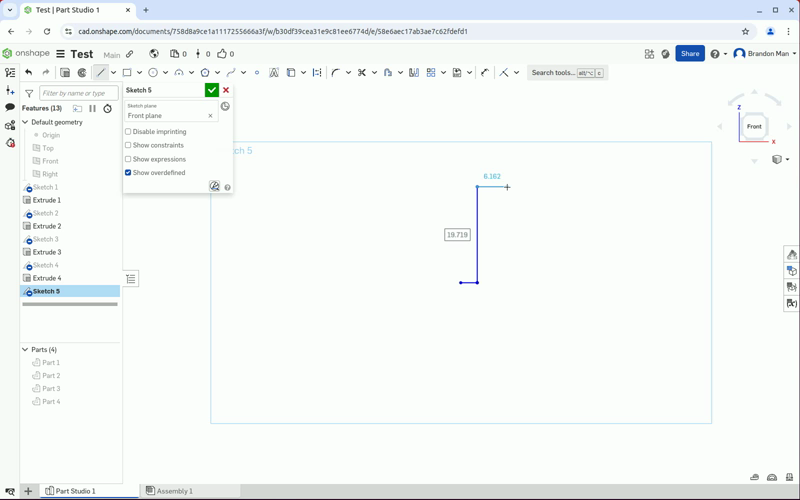
mouse_move(477, 170)
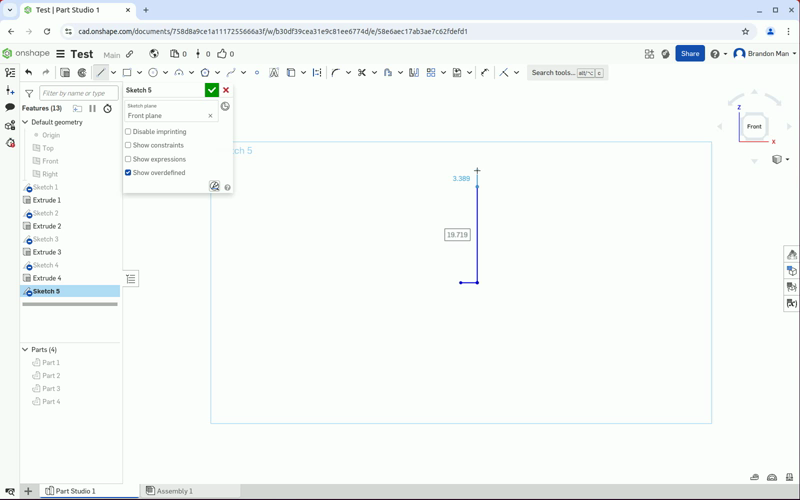
click(477, 170)
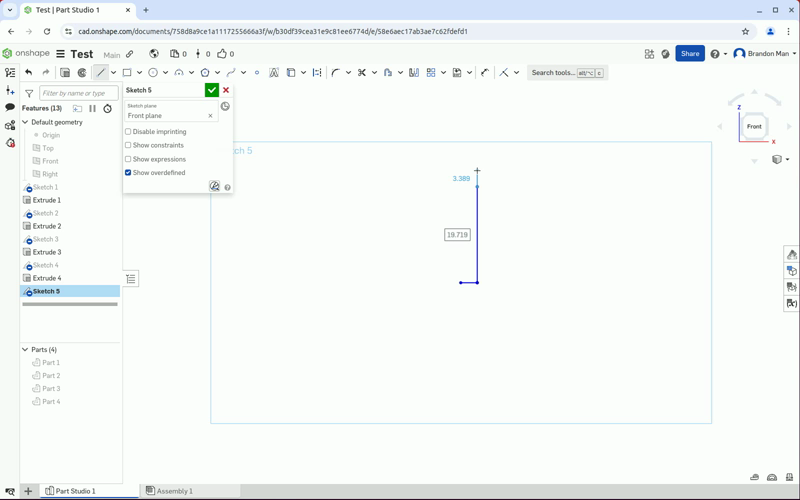
key_up(shift)
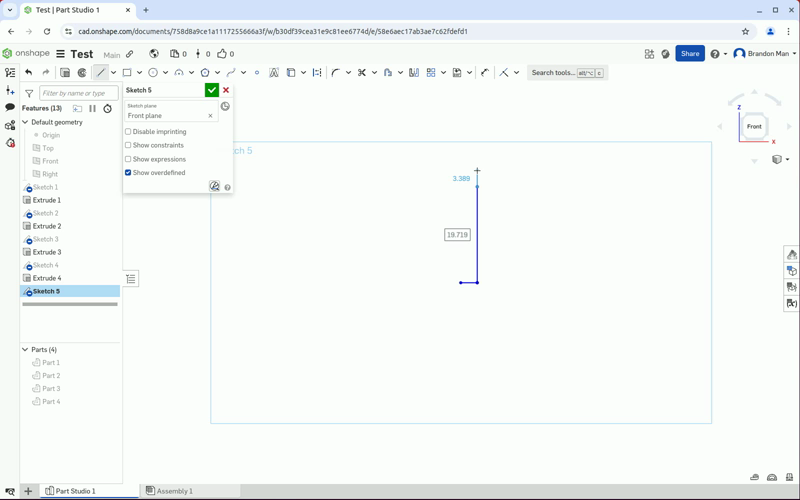
key_down(shift)
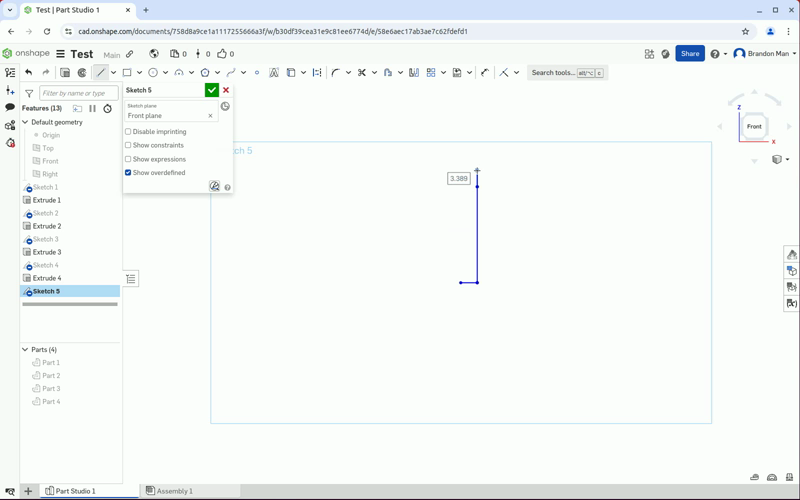
mouse_move(507, 170)
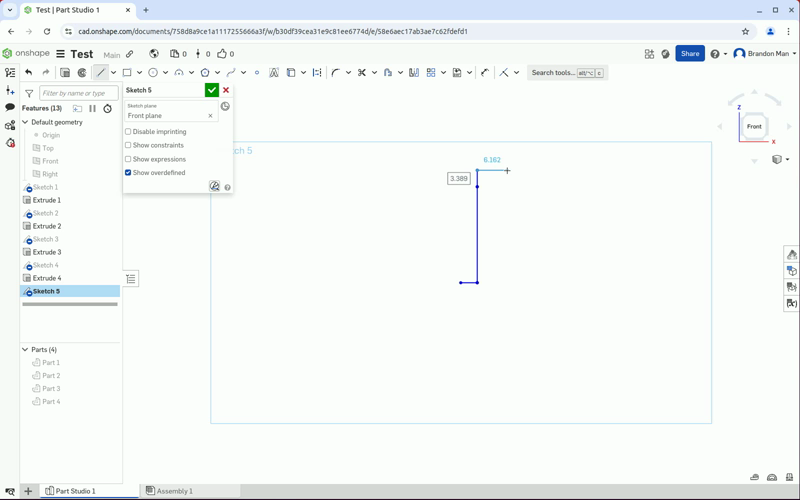
mouse_move(460, 170)
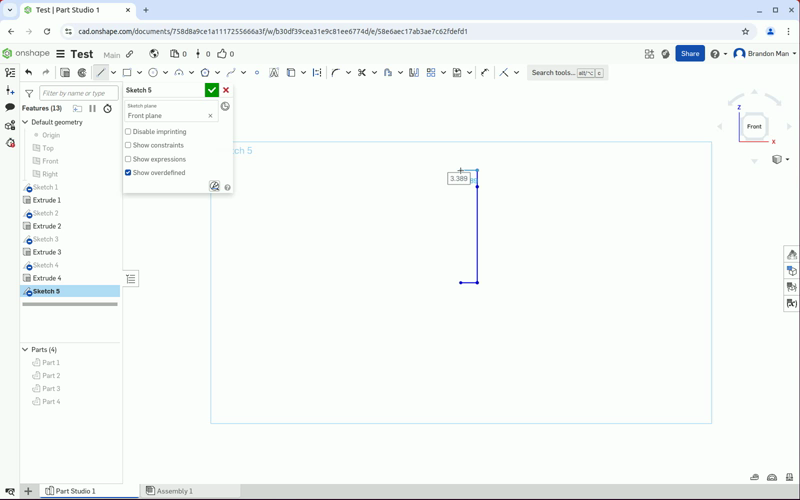
click(460, 170)
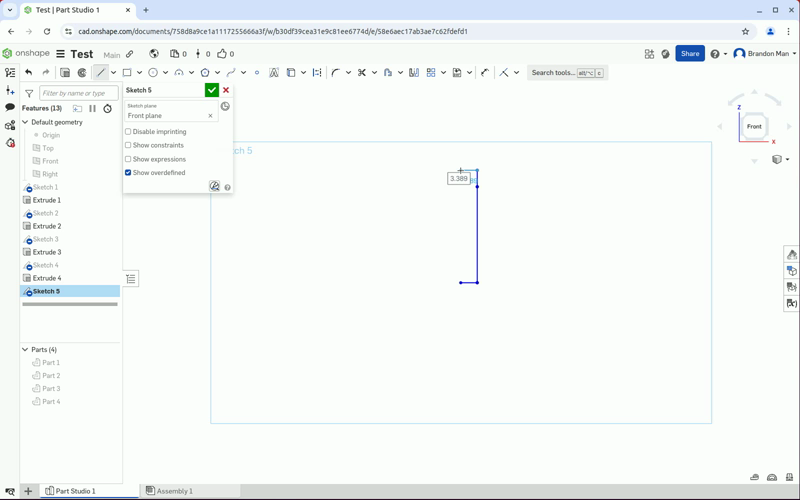
key_up(shift)
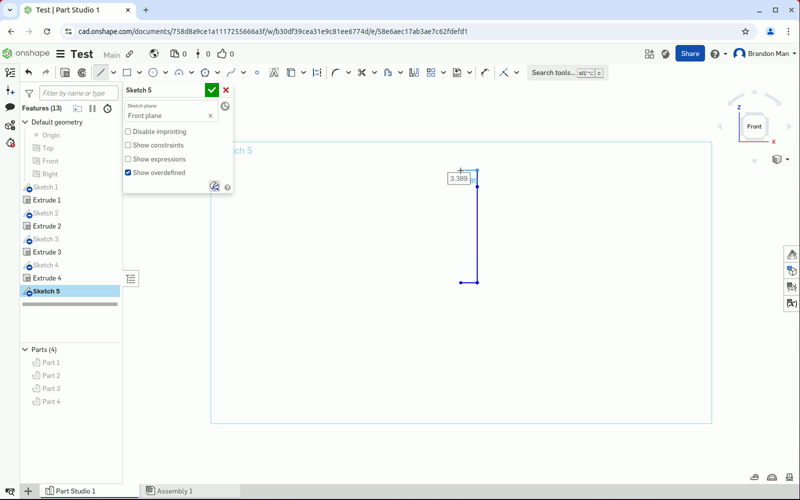
key_down(shift)
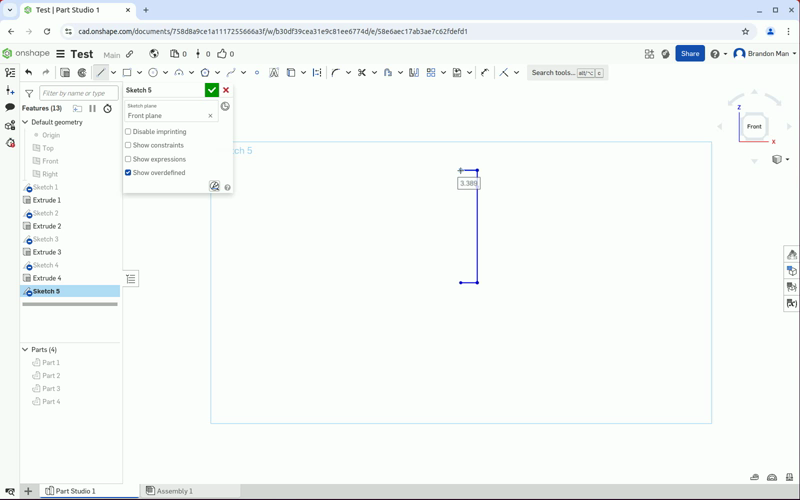
mouse_move(460, 282)
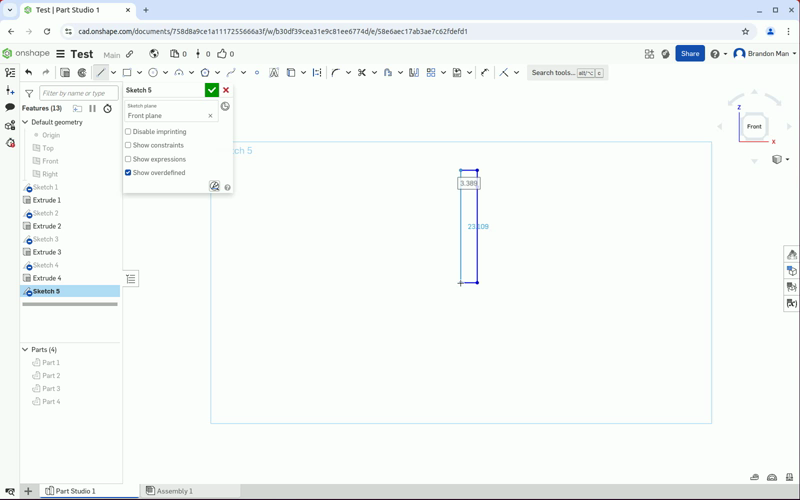
key_up(shift)
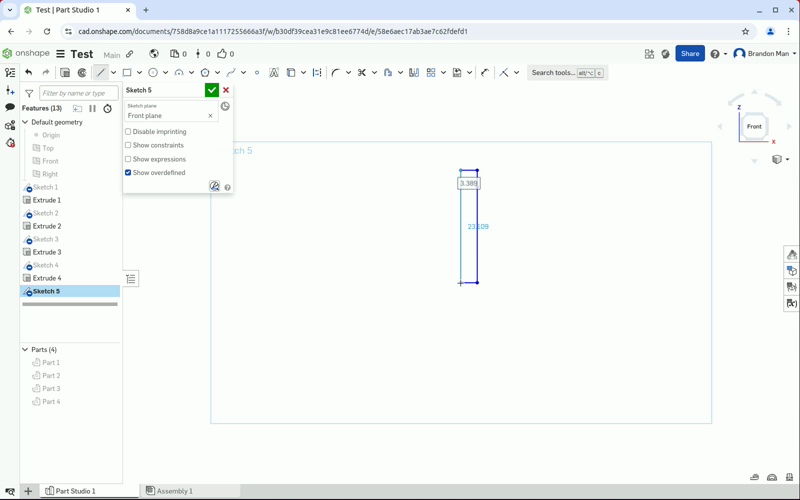
click(460, 282)
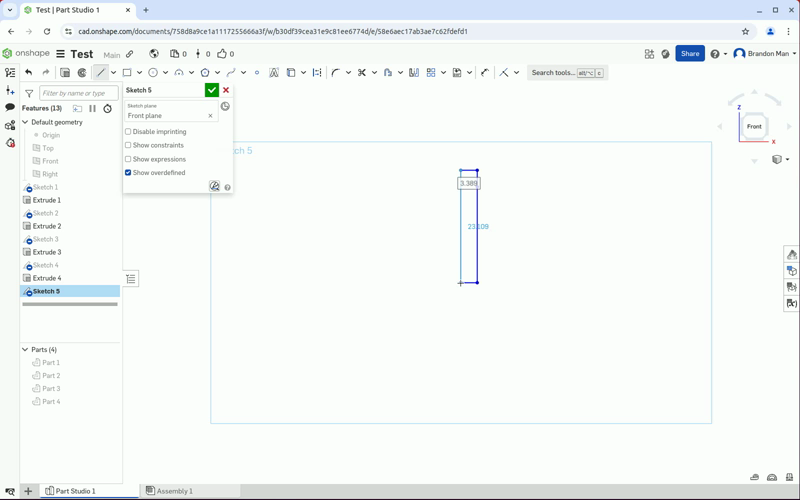
key(esc)
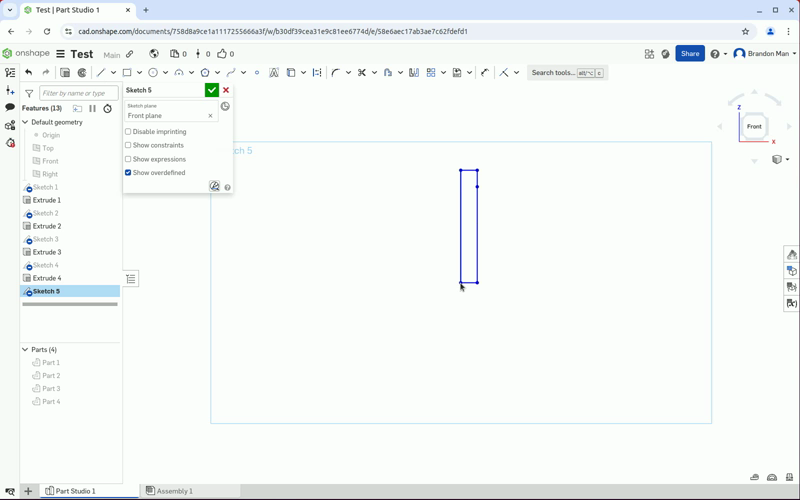
mouse_move(464, 193)
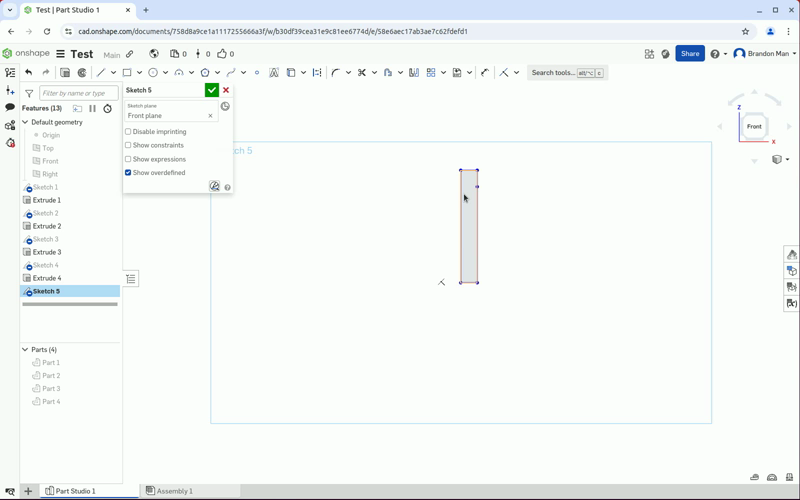
click(464, 193)
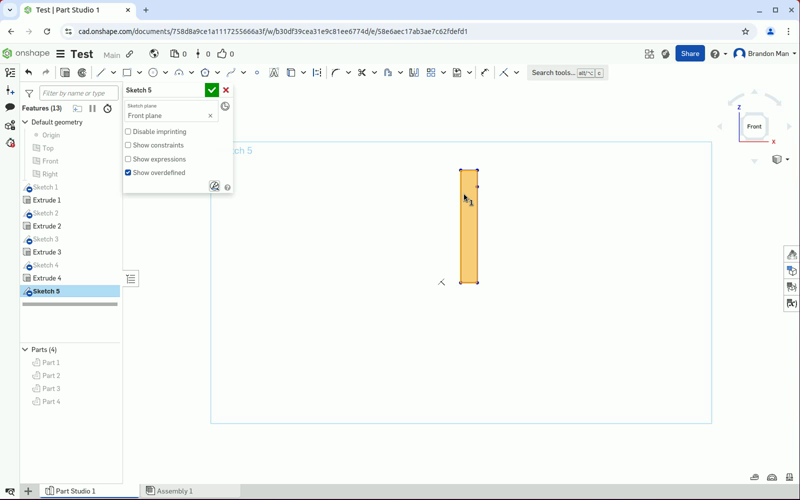
mouse_move(73, 352)
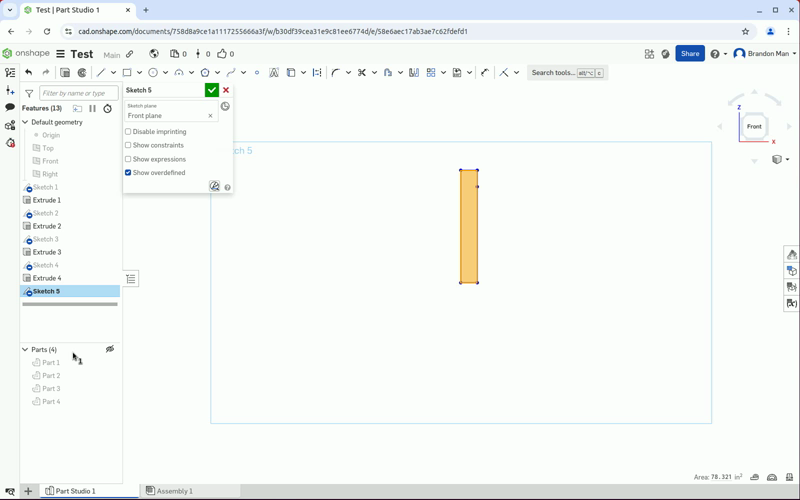
key(shift+y)
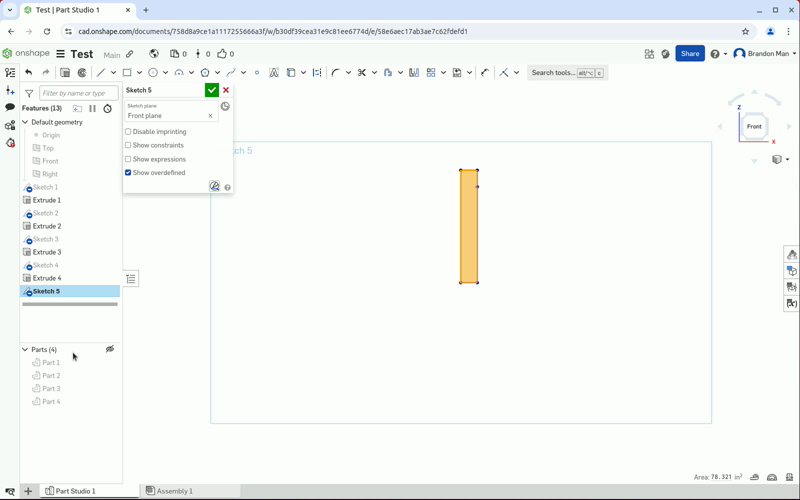
key(shift+e)
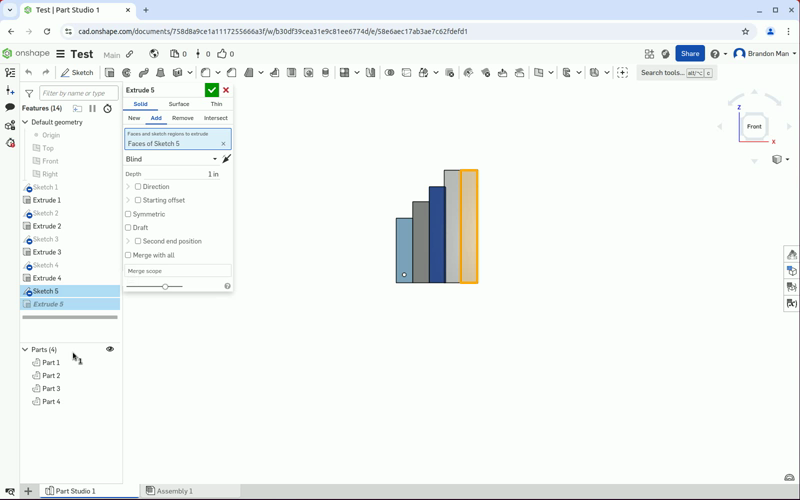
mouse_move(143, 106)
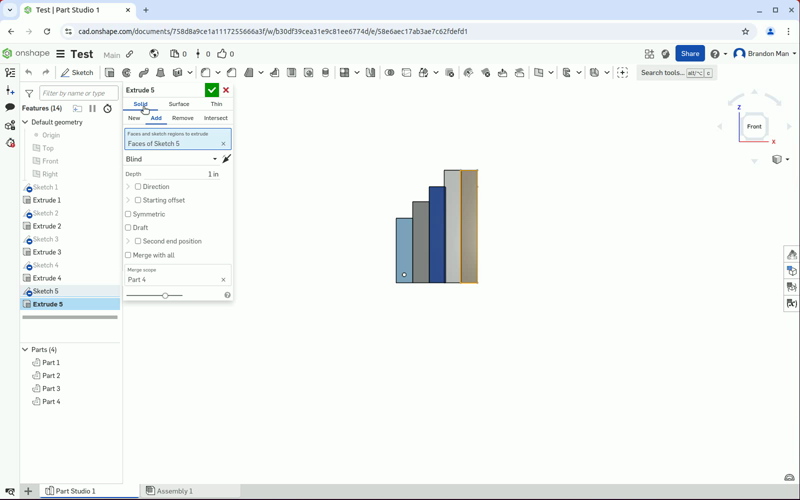
click(143, 106)
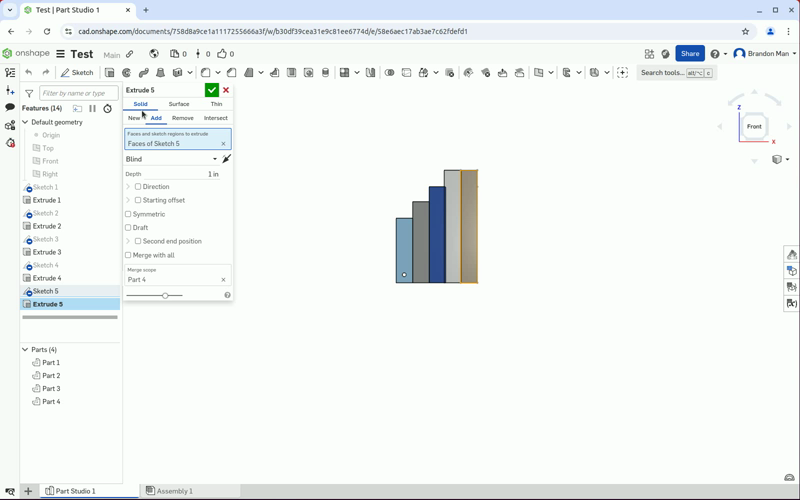
mouse_move(137, 120)
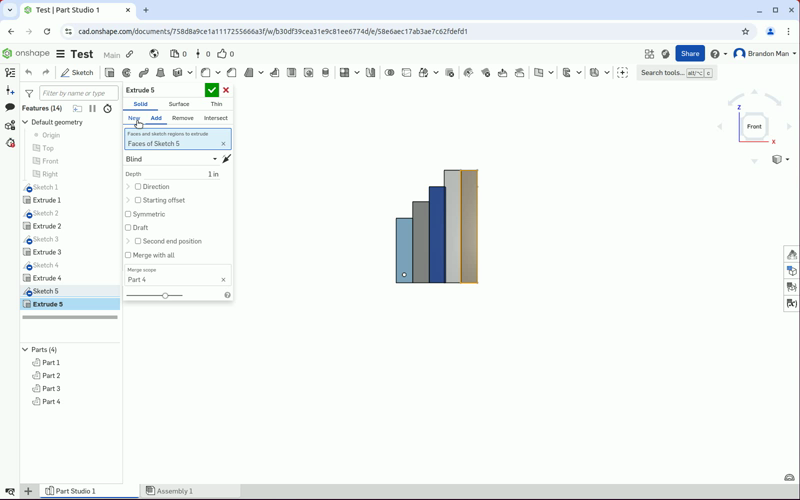
click(137, 120)
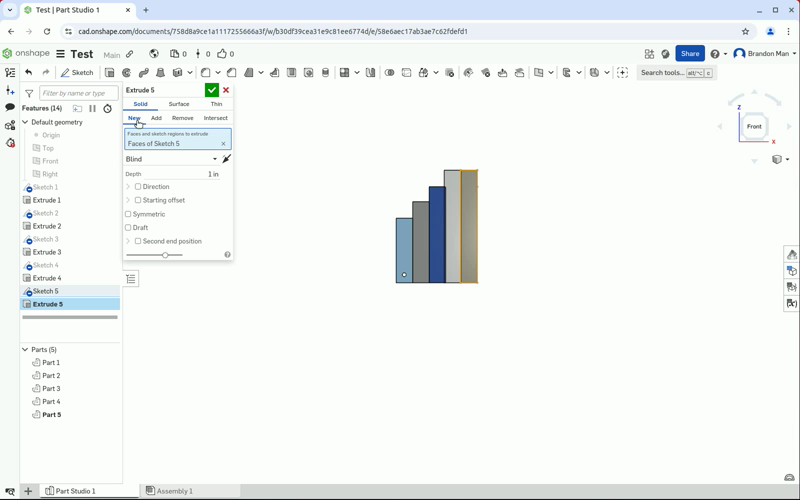
key(tab, 4)
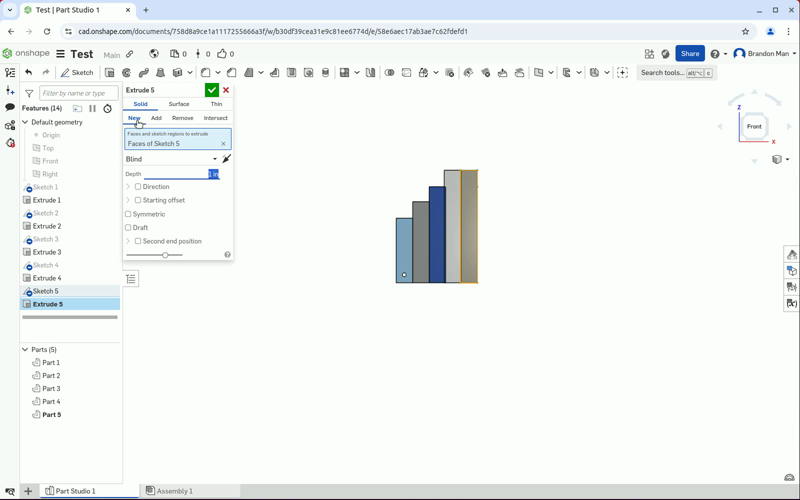
text(3.37)
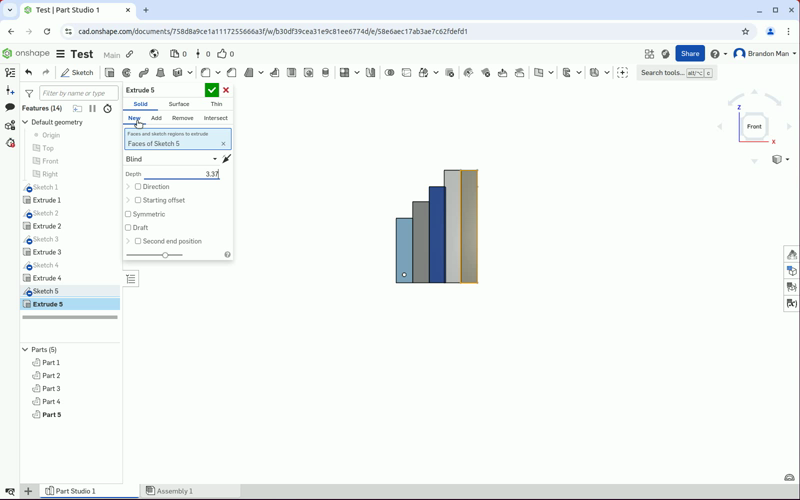
key(enter)
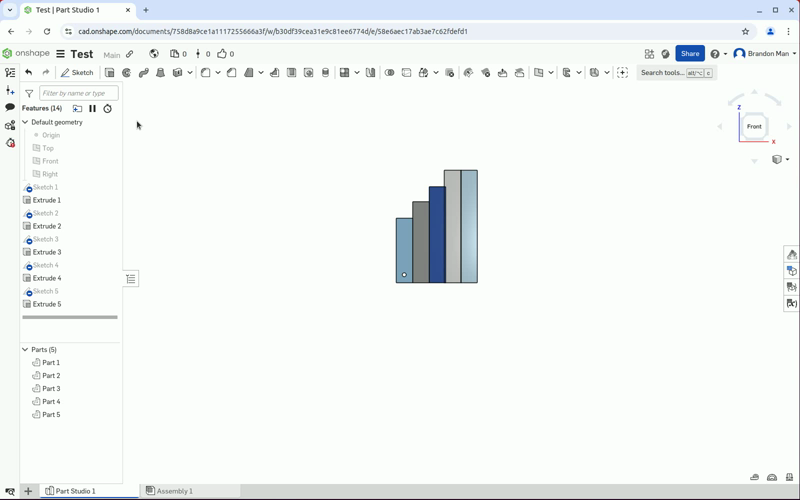
key(shift+h)
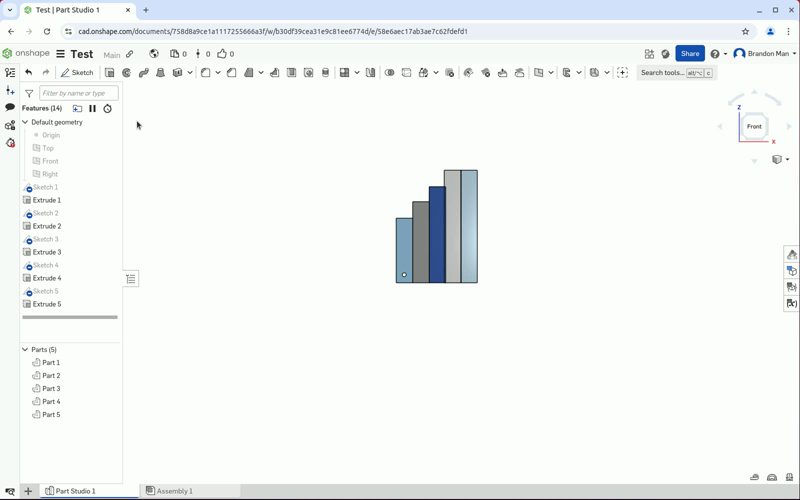
key(shift+h)
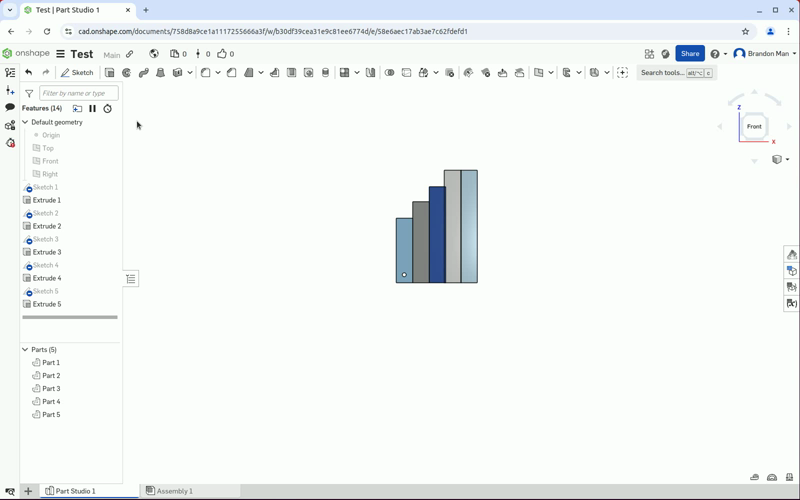
mouse_move(73, 189)
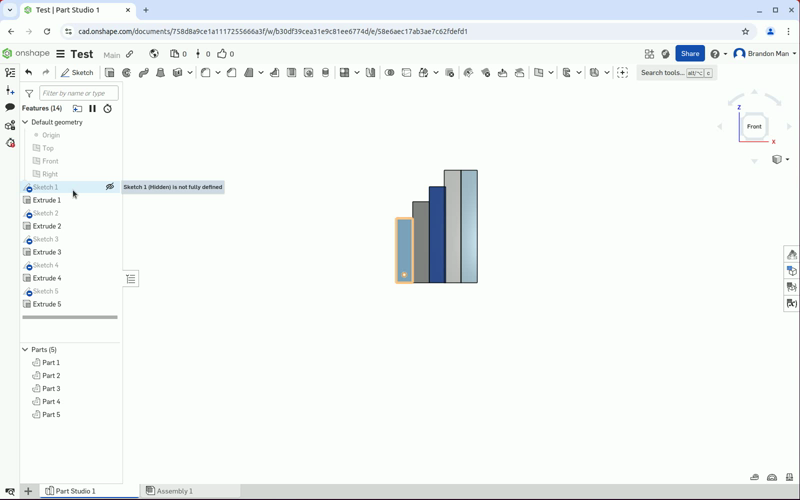
click(73, 189)
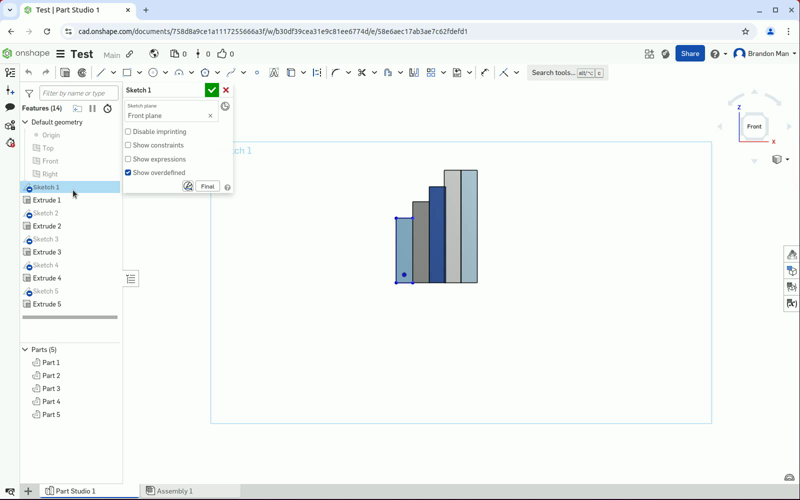
mouse_move(229, 92)
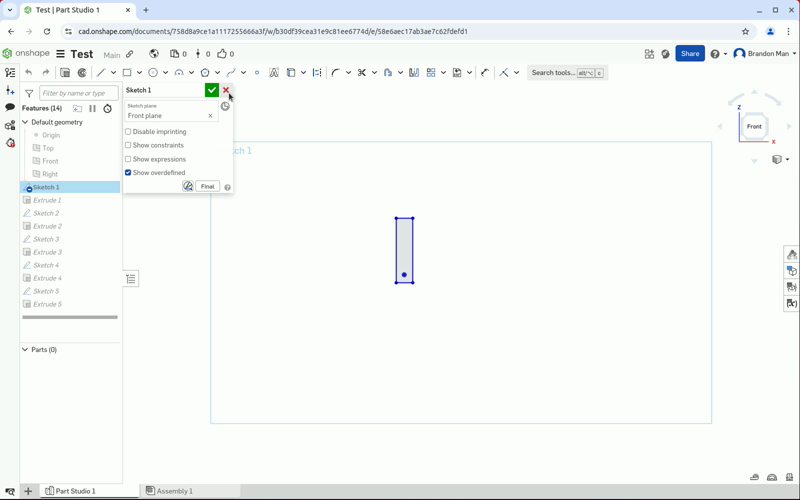
click(229, 92)
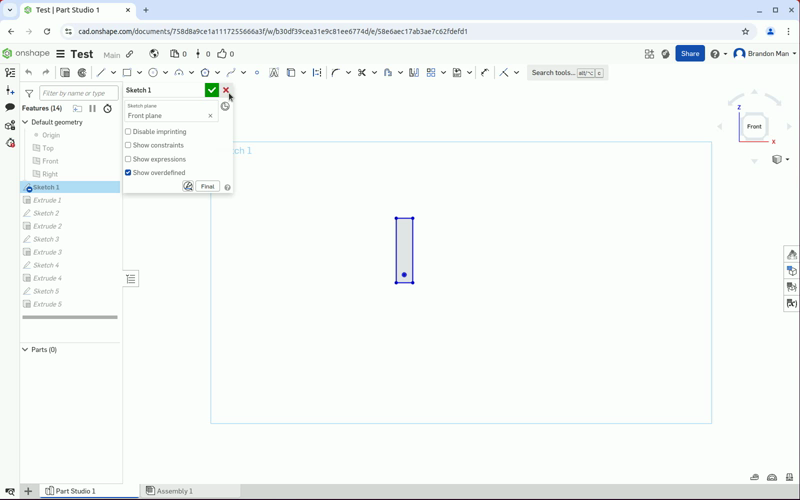
key(shift+s)
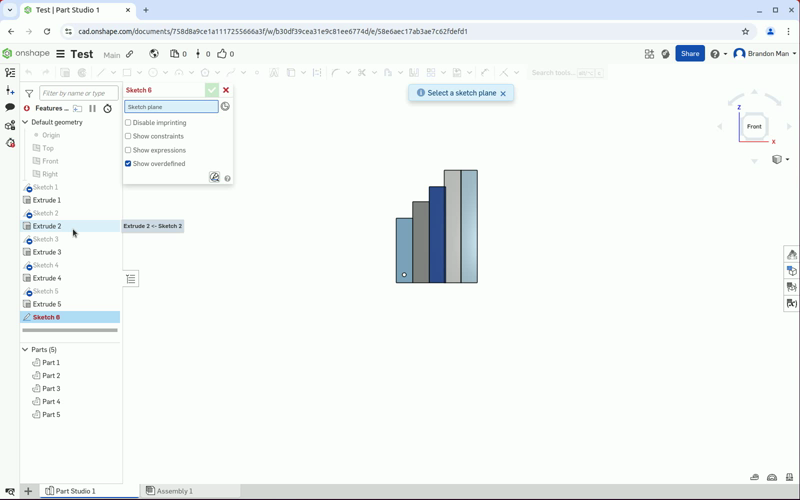
scroll(3)
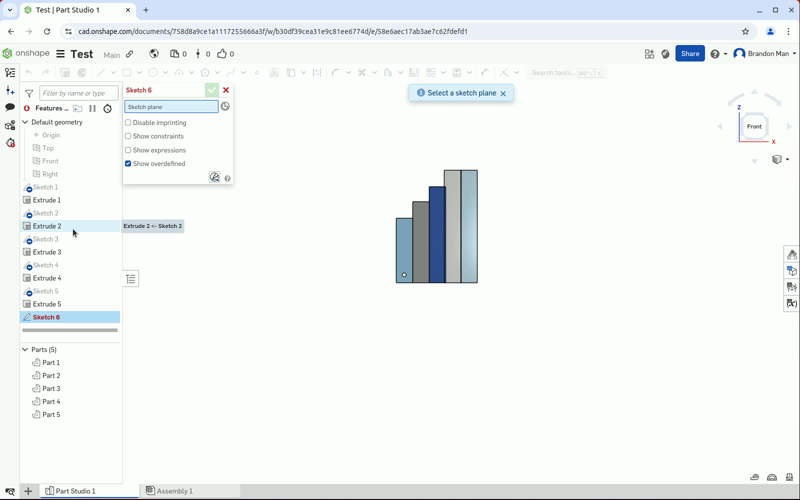
mouse_move(73, 163)
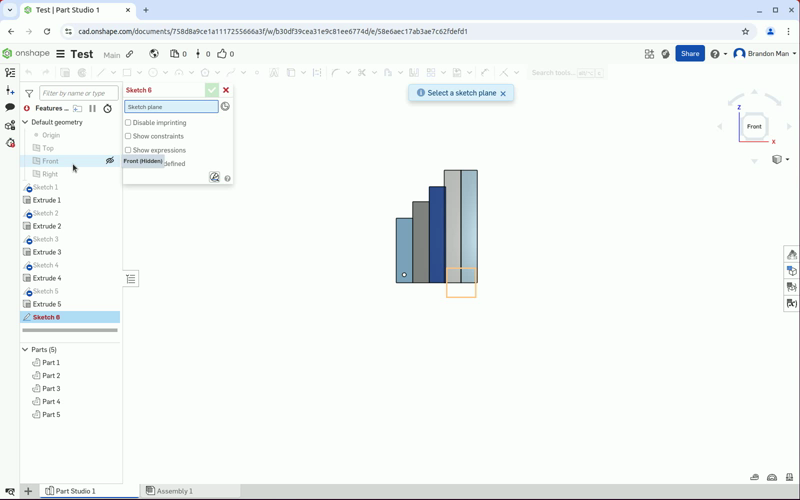
click(73, 163)
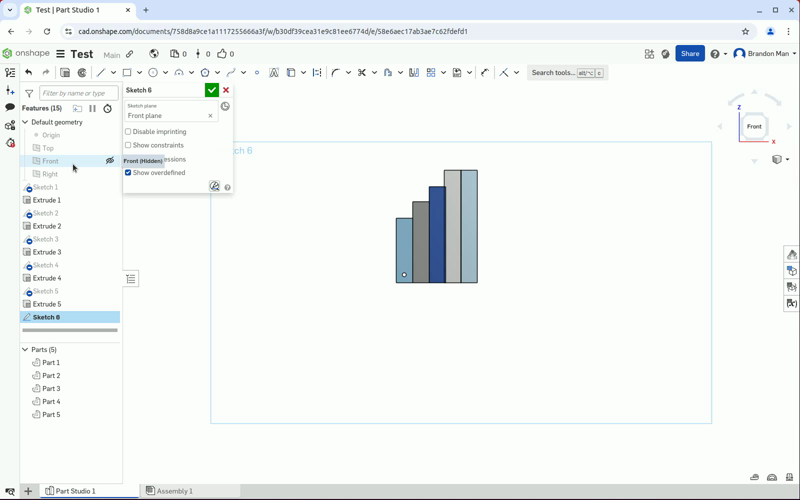
mouse_move(73, 352)
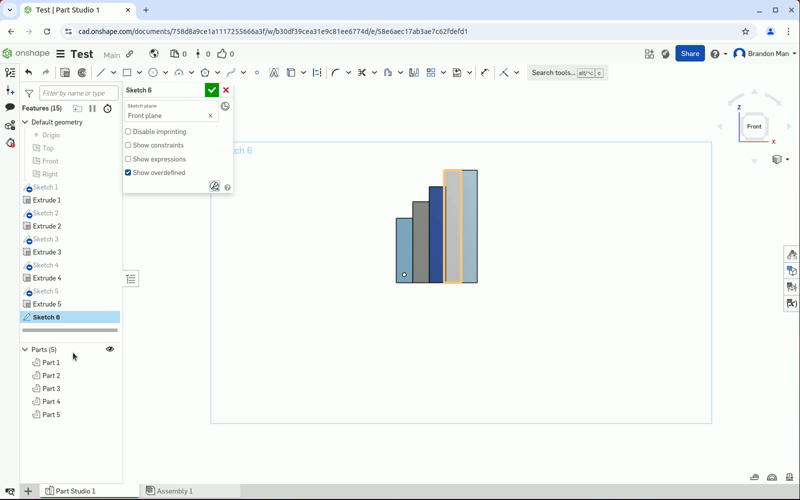
key(y)
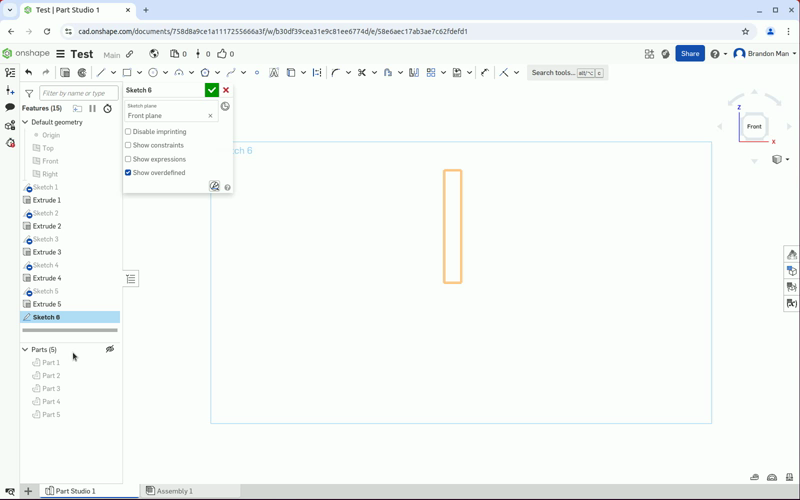
key(l)
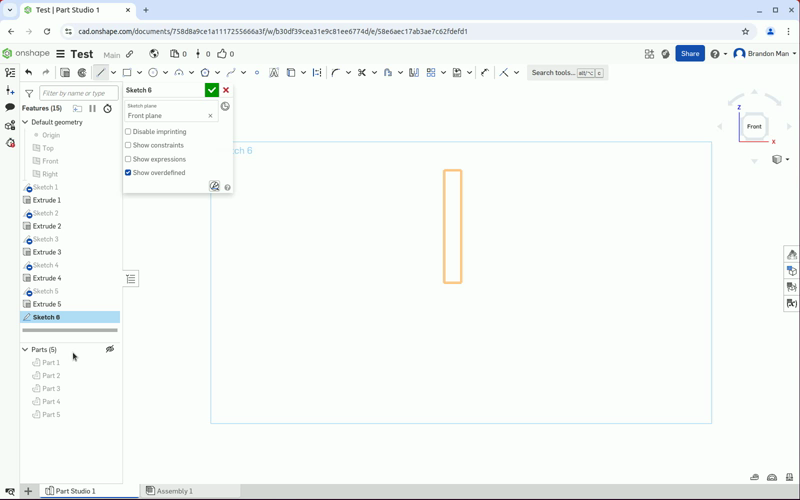
key_down(shift)
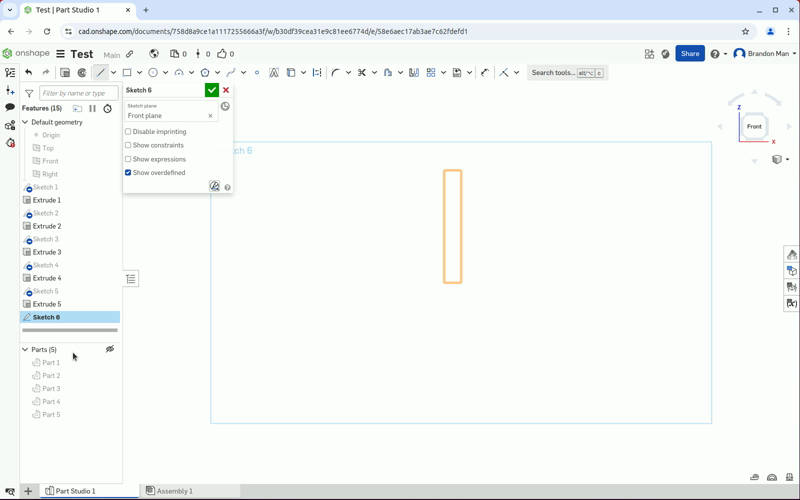
mouse_move(477, 282)
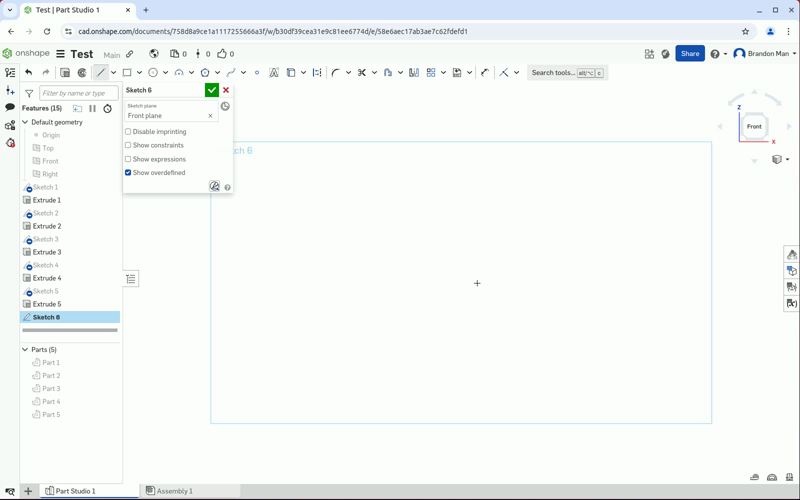
click(477, 282)
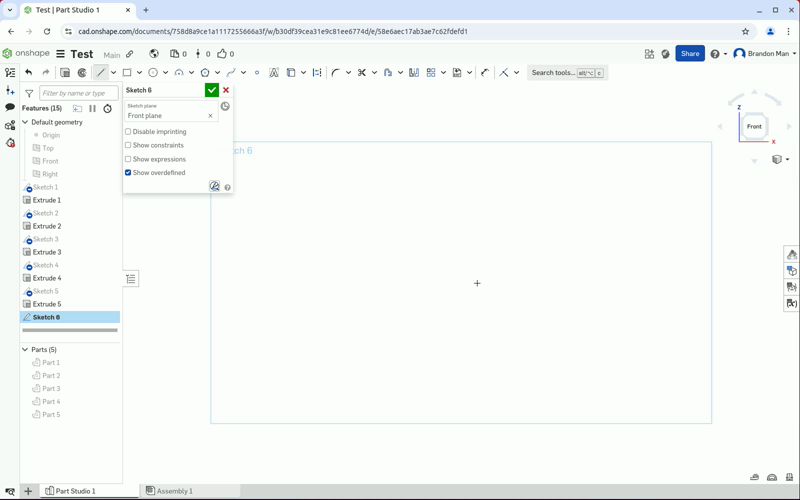
key_up(shift)
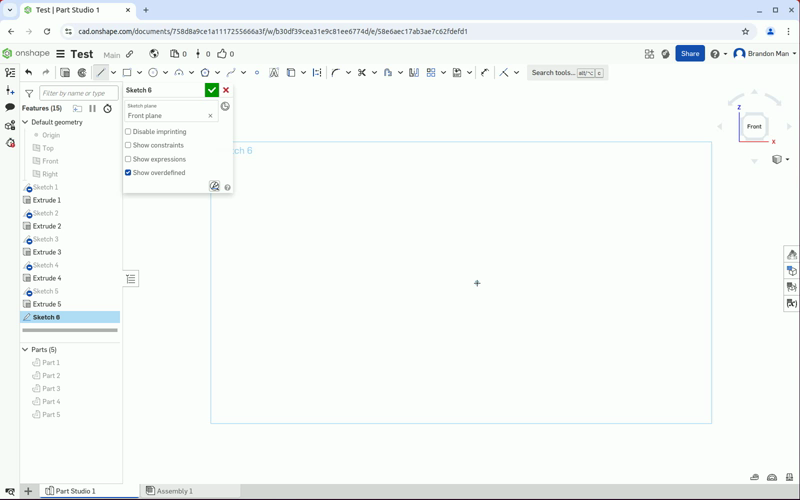
key_down(shift)
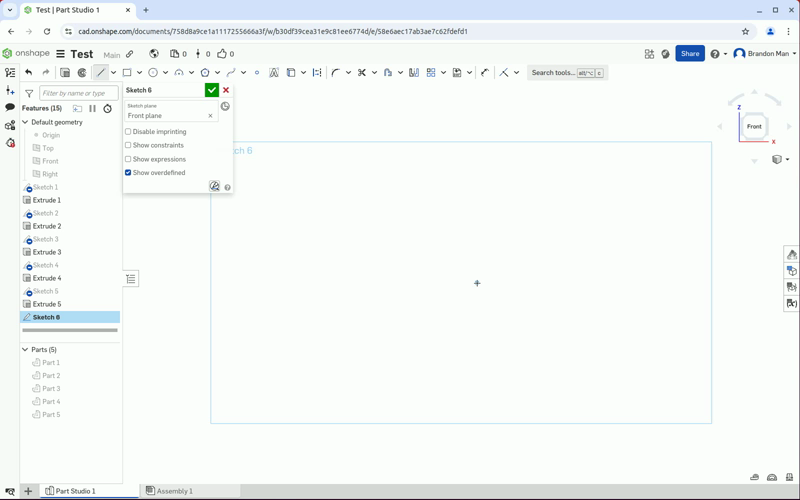
mouse_move(507, 282)
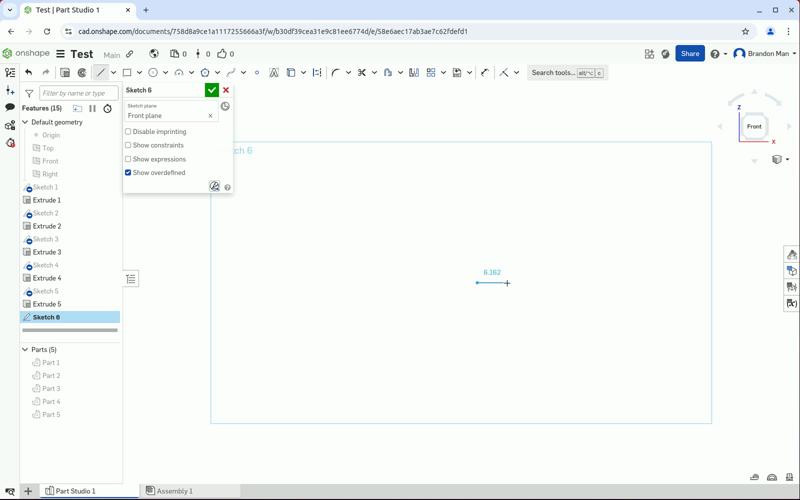
mouse_move(493, 282)
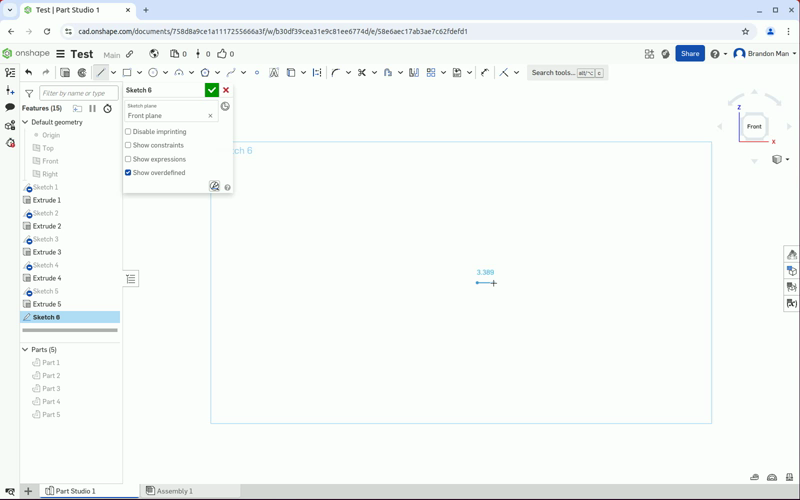
click(493, 282)
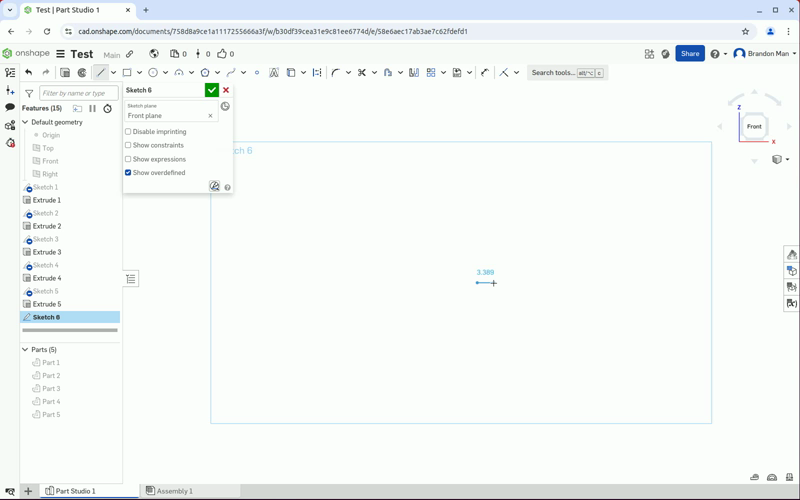
key_up(shift)
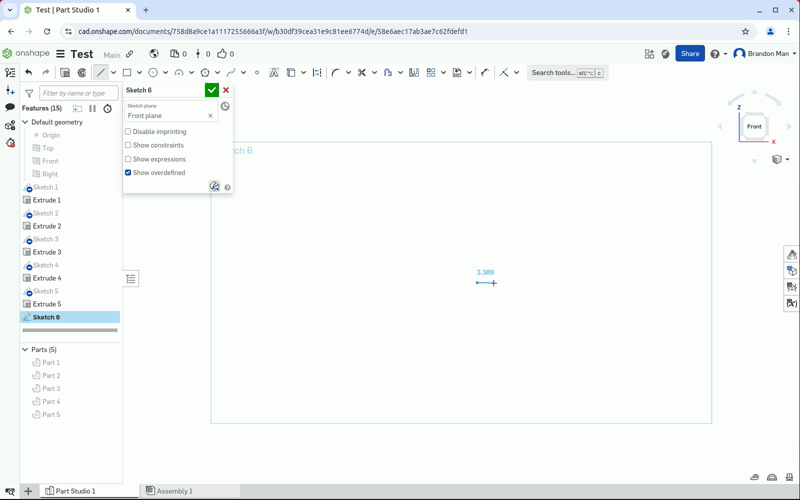
key_down(shift)
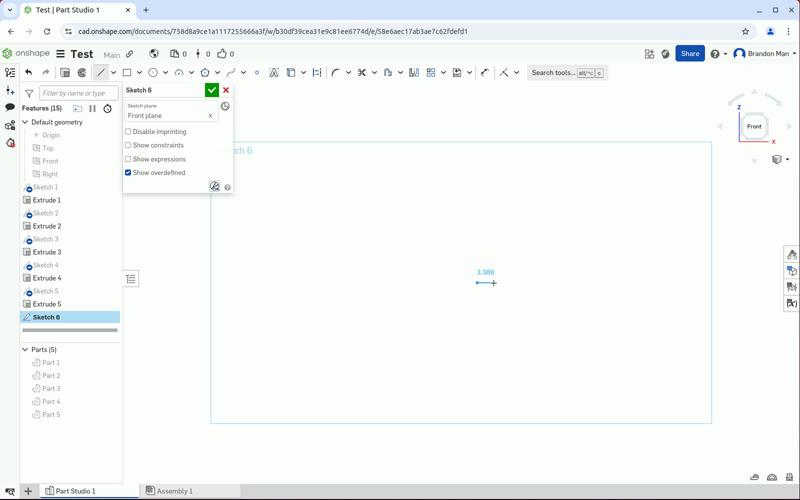
mouse_move(493, 202)
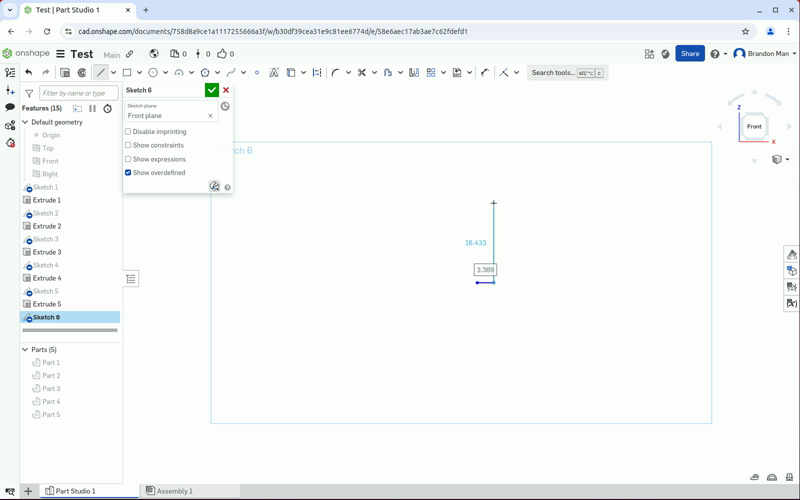
click(493, 202)
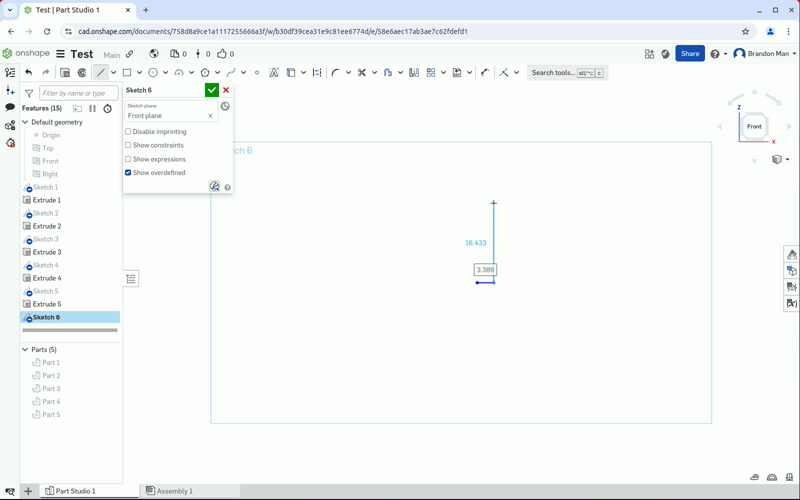
key_up(shift)
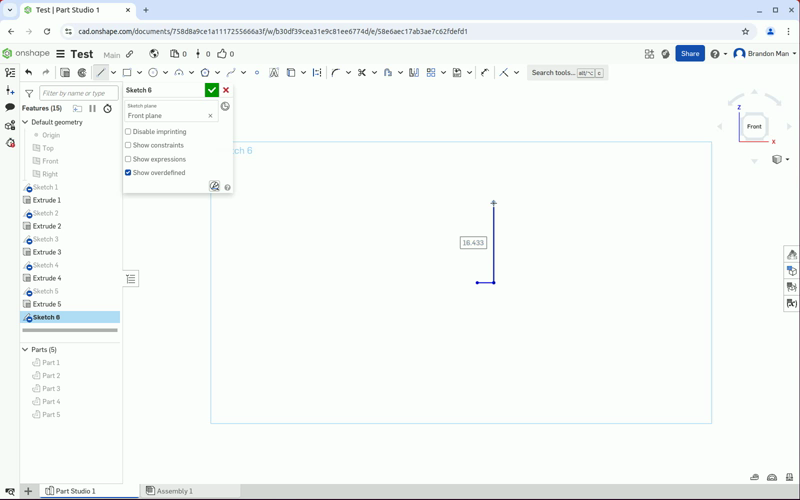
key_down(shift)
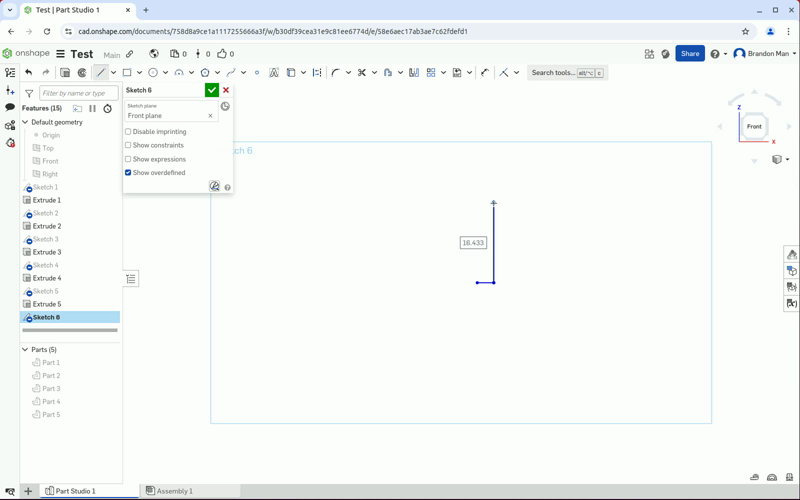
mouse_move(523, 202)
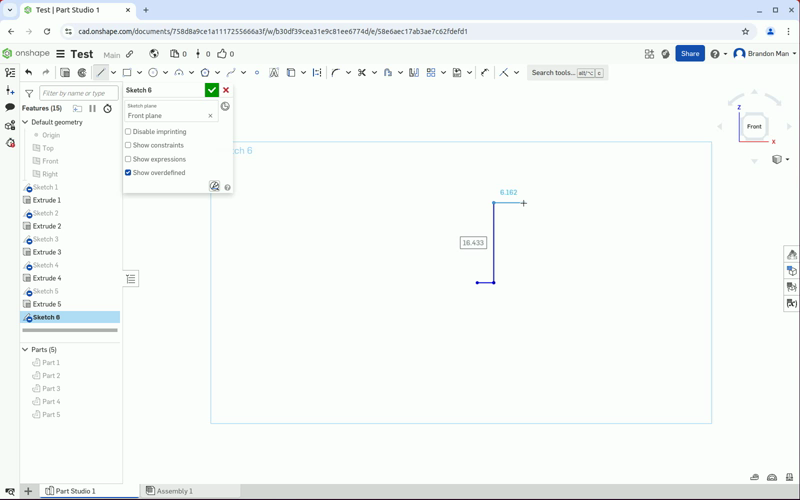
mouse_move(493, 186)
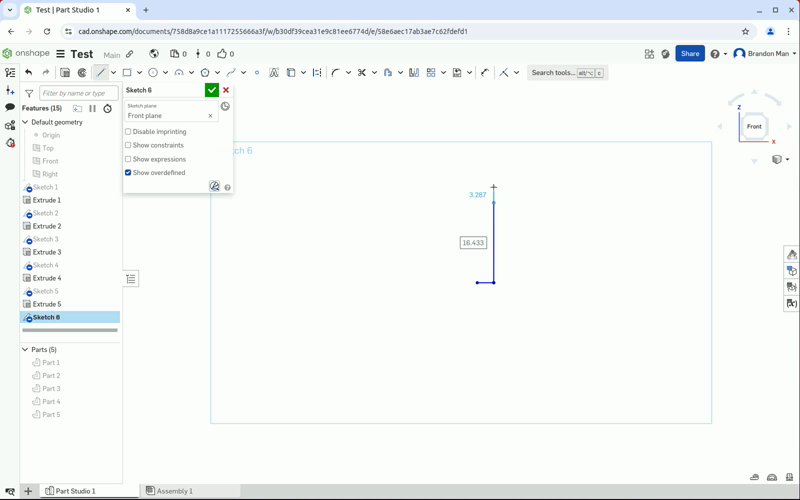
click(493, 186)
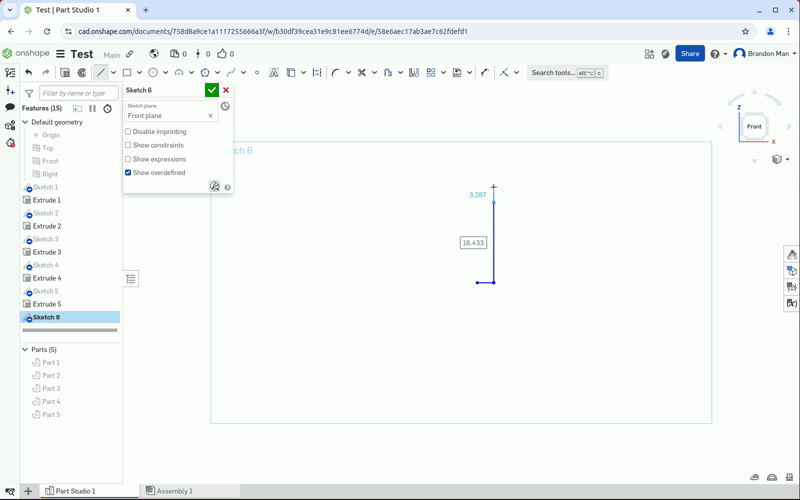
key_up(shift)
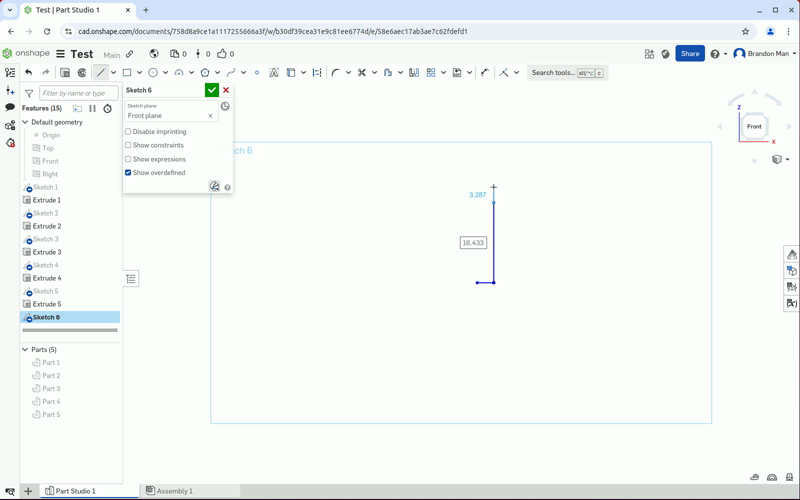
key_down(shift)
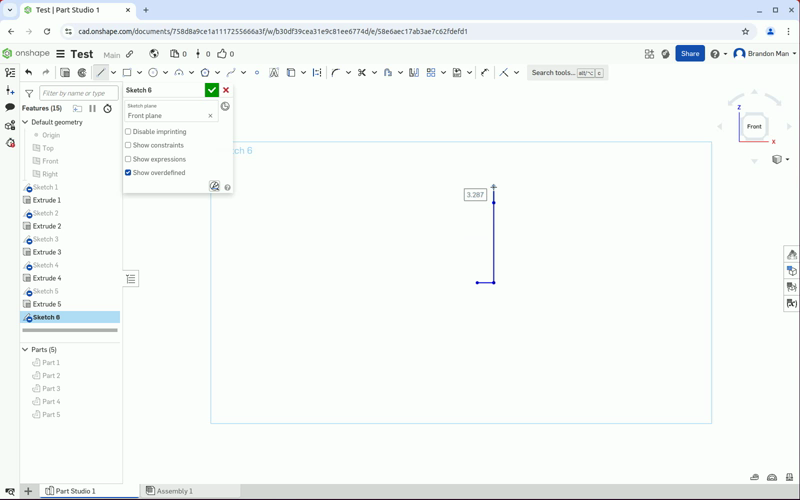
mouse_move(523, 186)
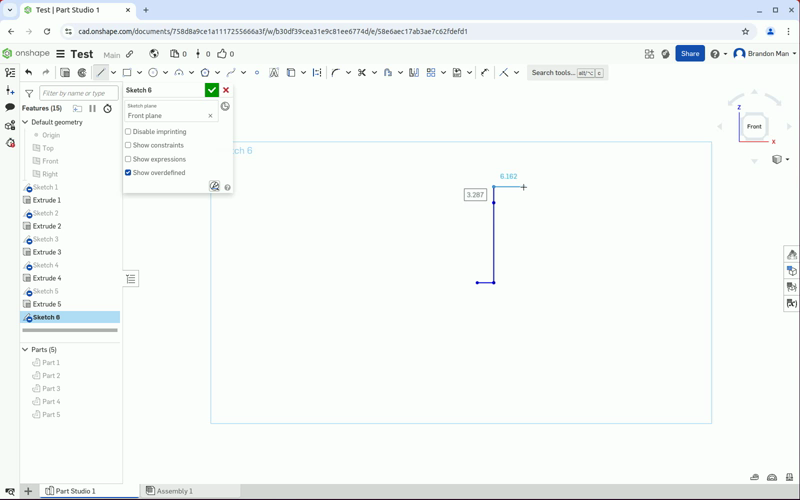
mouse_move(477, 186)
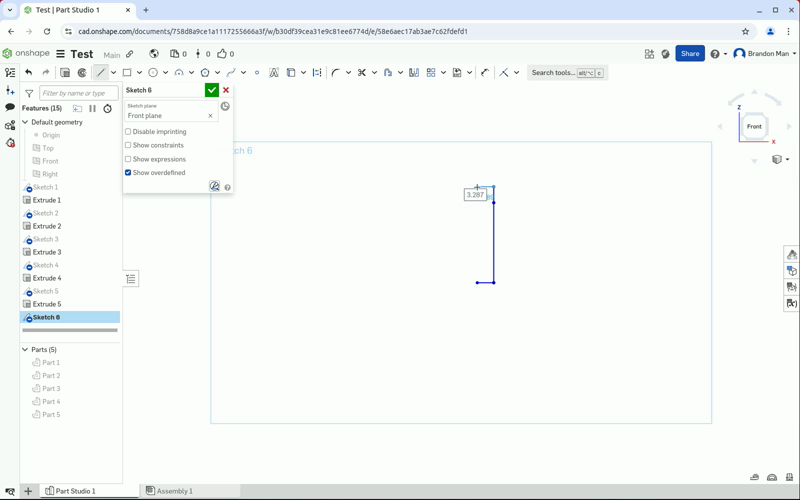
click(477, 186)
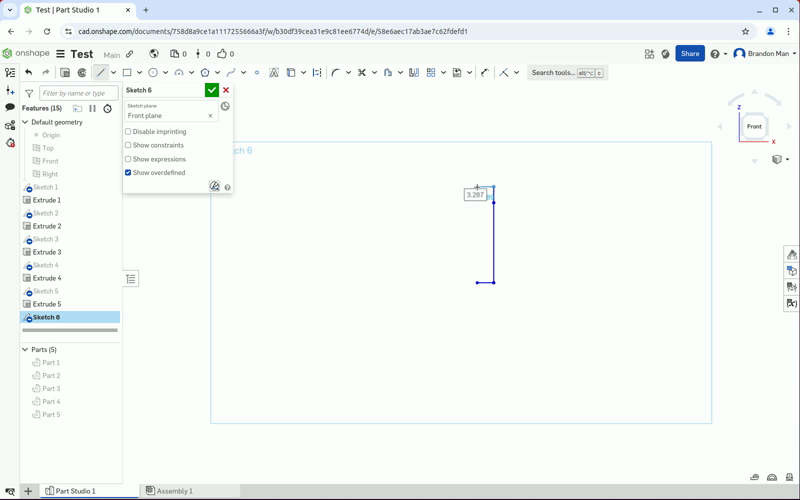
key_up(shift)
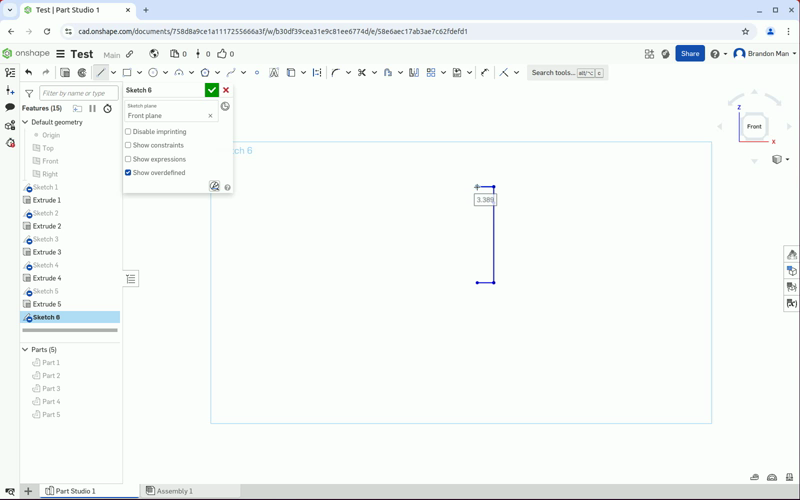
key_down(shift)
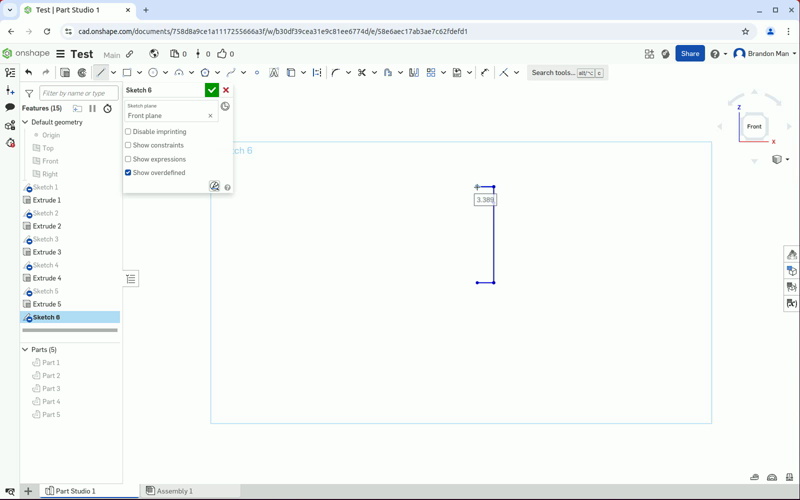
mouse_move(477, 282)
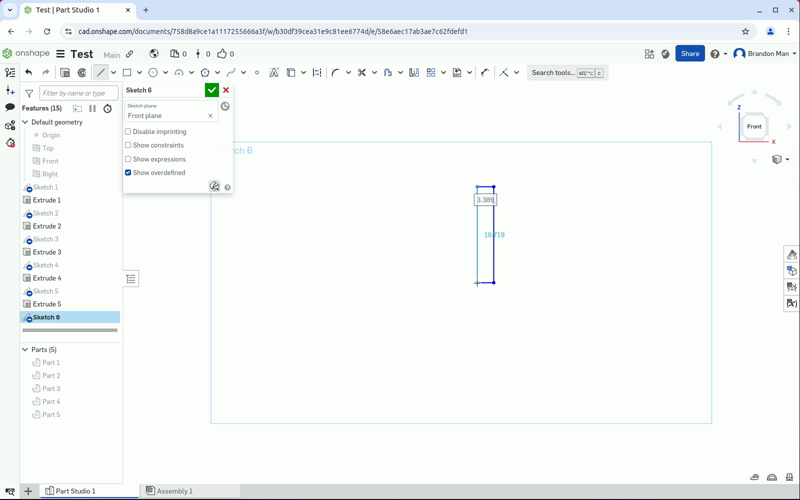
key_up(shift)
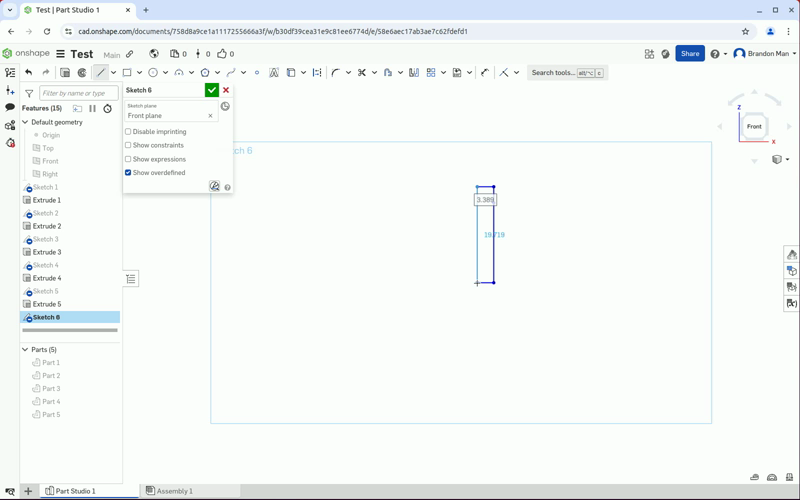
click(477, 282)
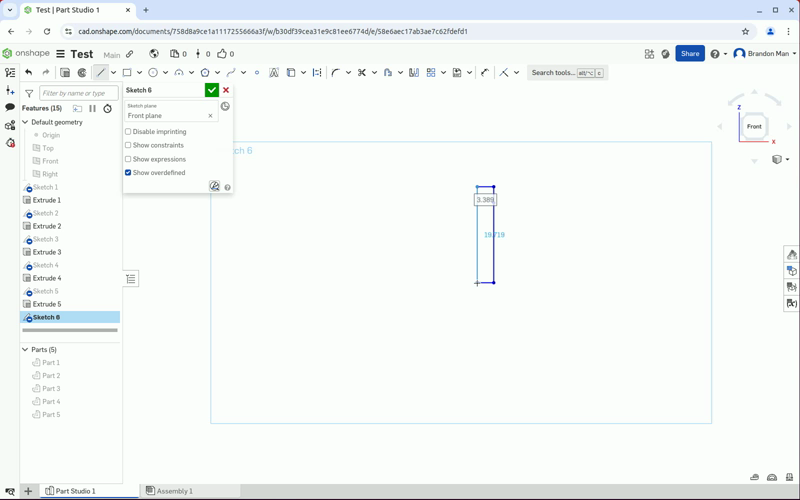
key(esc)
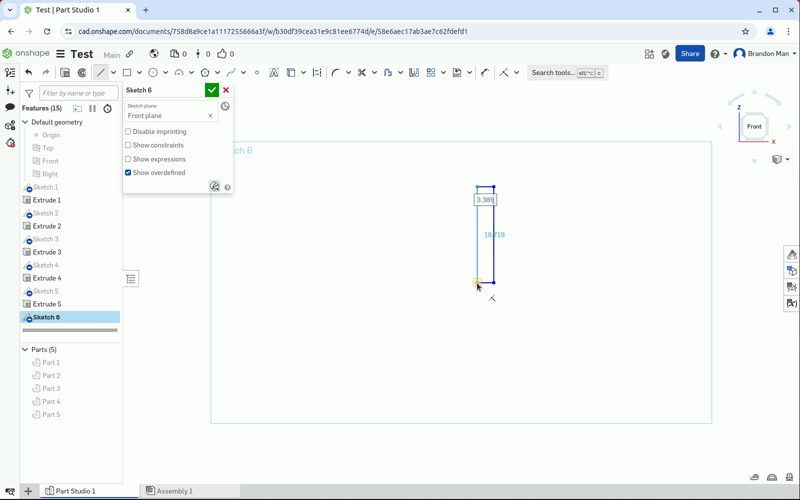
mouse_move(478, 256)
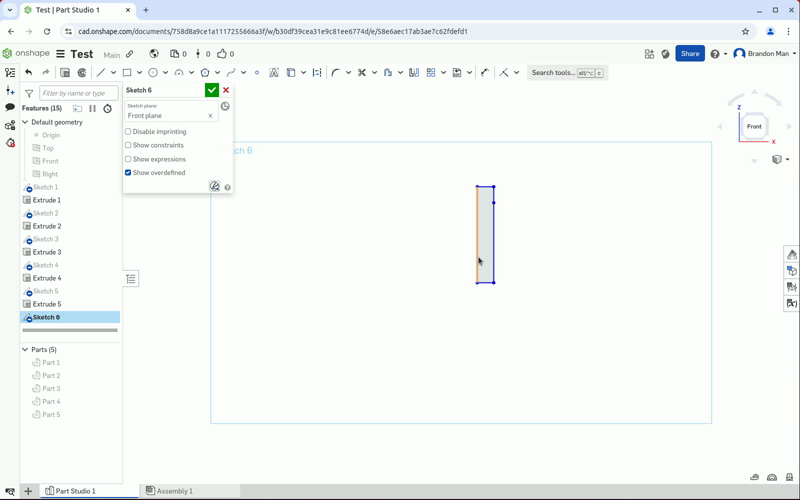
scroll(6)
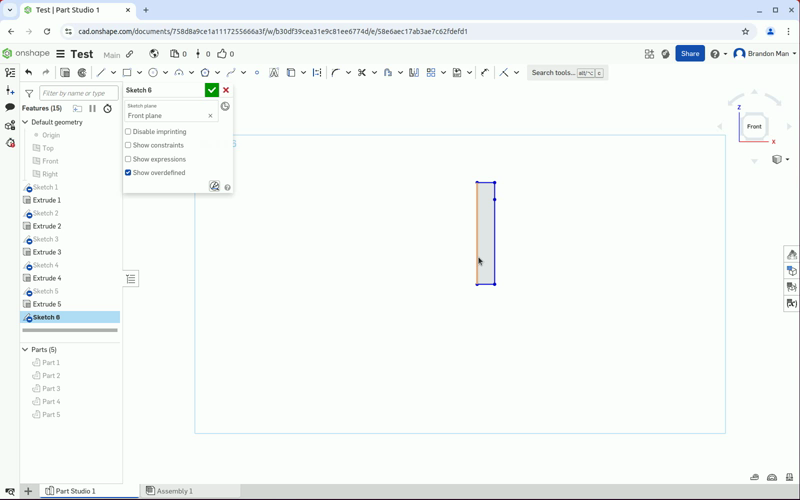
scroll(6)
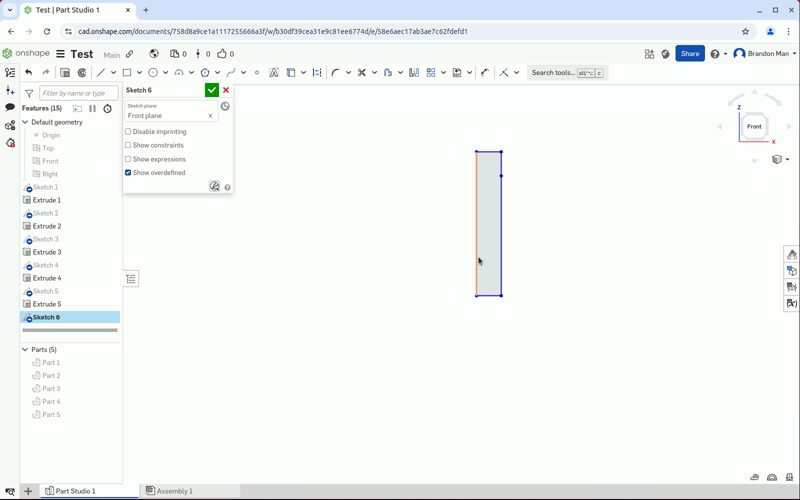
scroll(6)
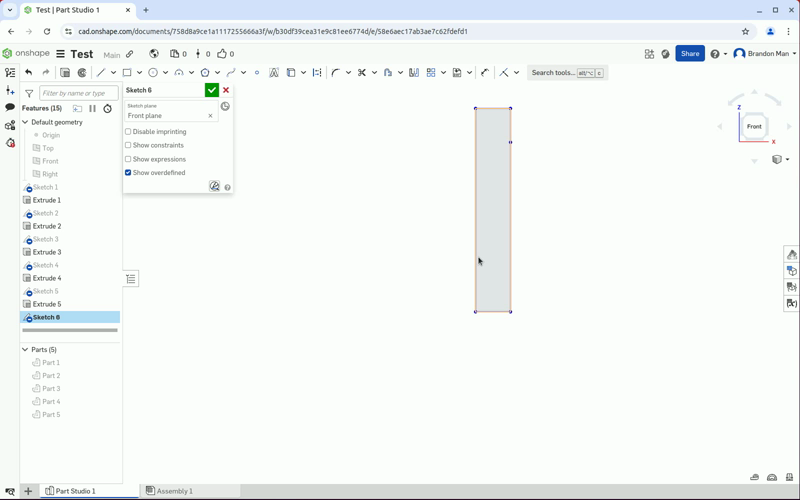
scroll(6)
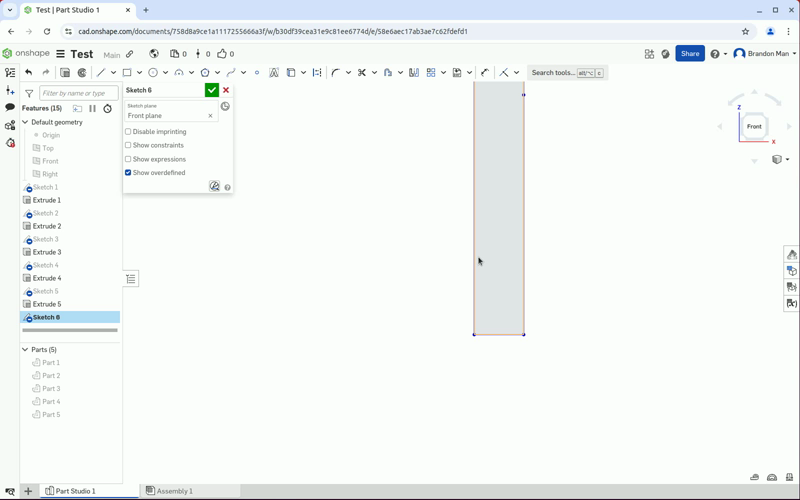
scroll(6)
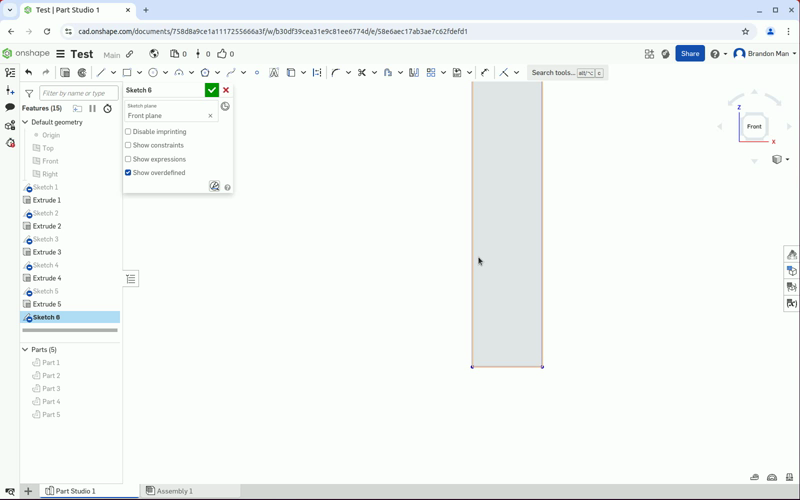
scroll(6)
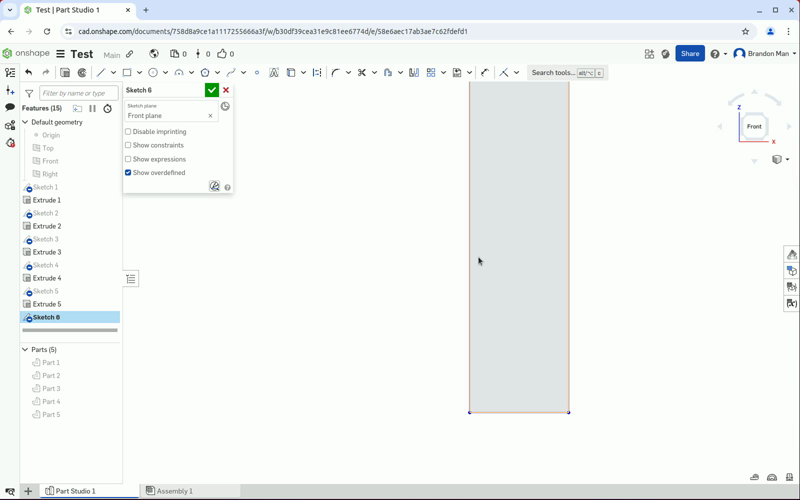
scroll(6)
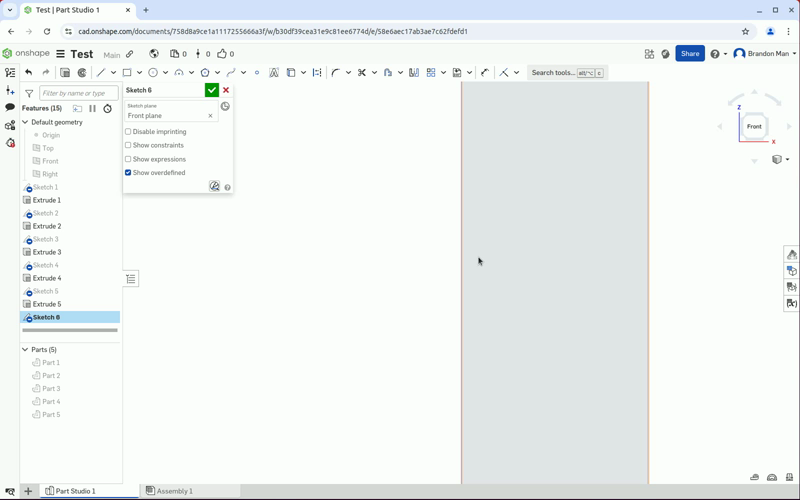
click(478, 256)
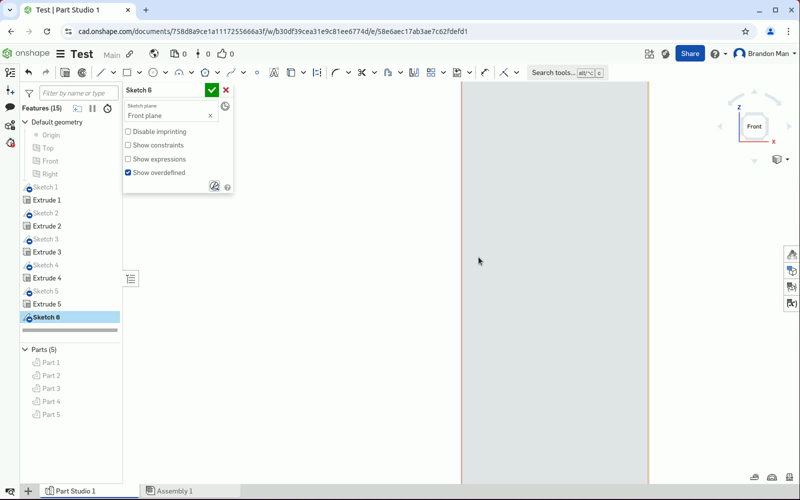
scroll(-6)
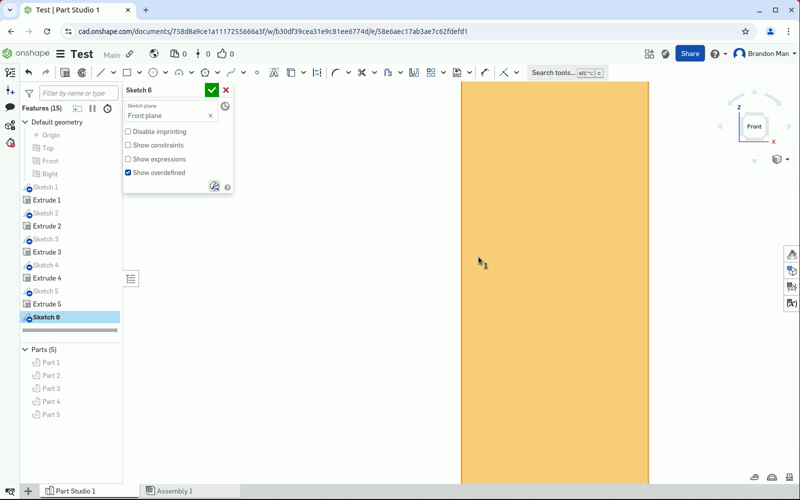
scroll(-6)
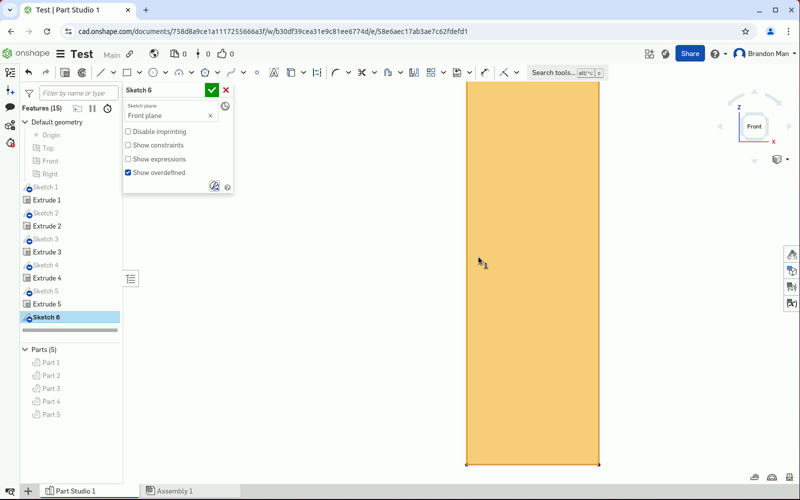
scroll(-6)
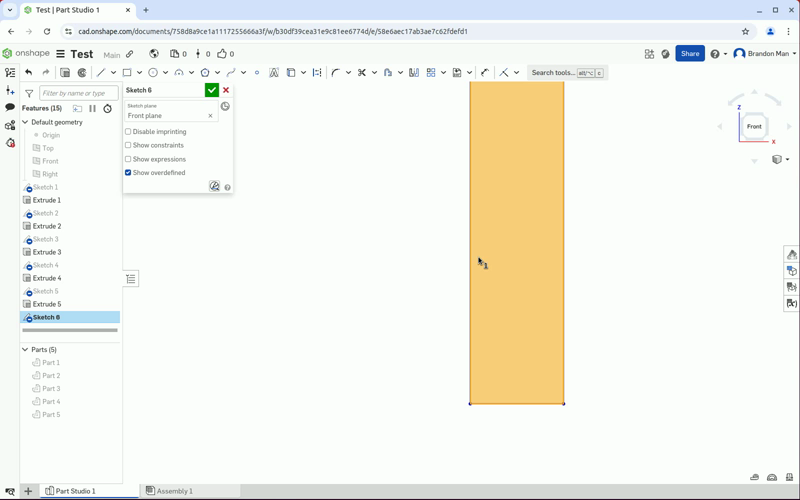
scroll(-6)
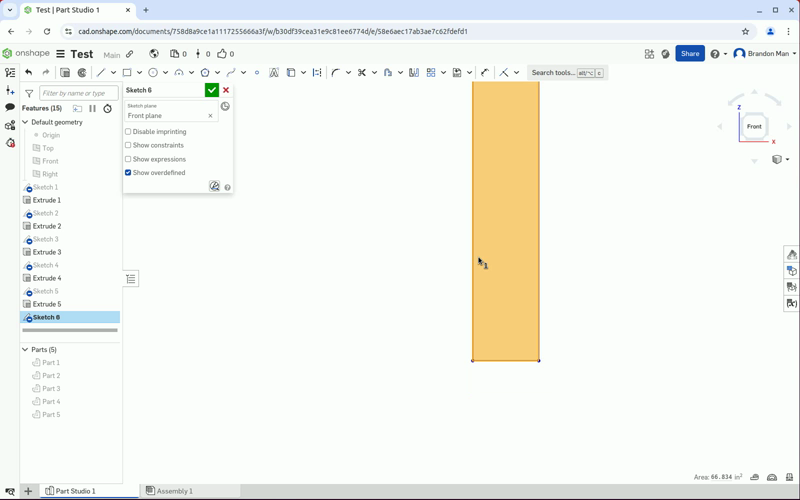
scroll(-6)
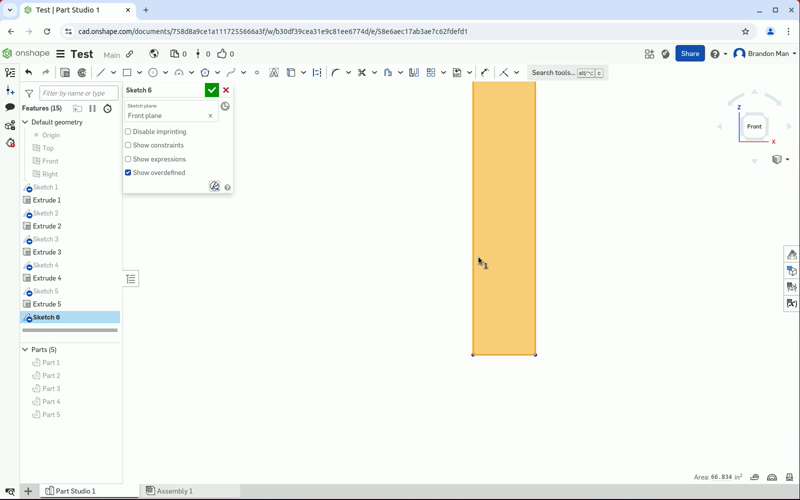
scroll(-6)
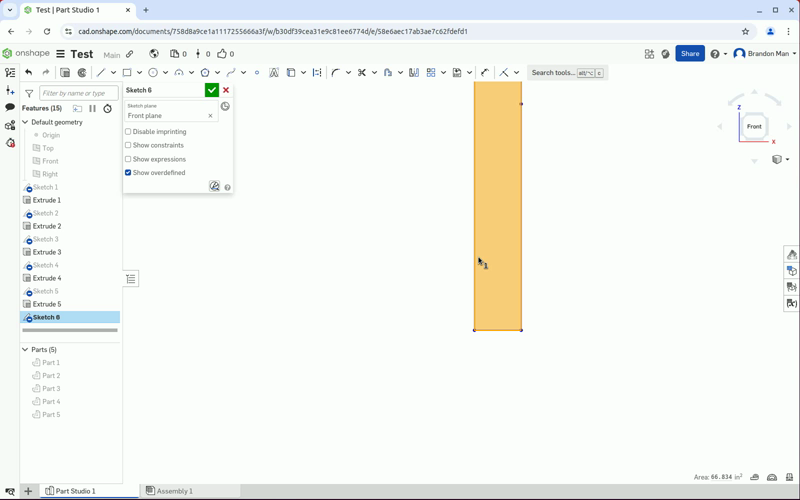
scroll(-6)
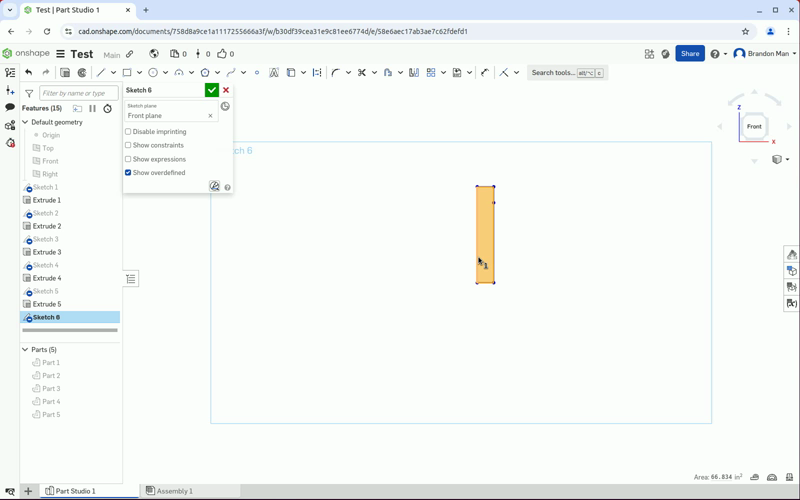
mouse_move(73, 352)
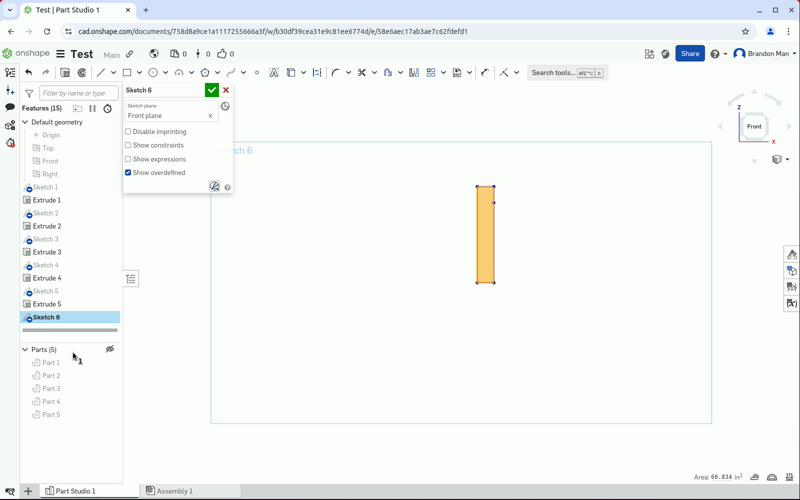
key(shift+y)
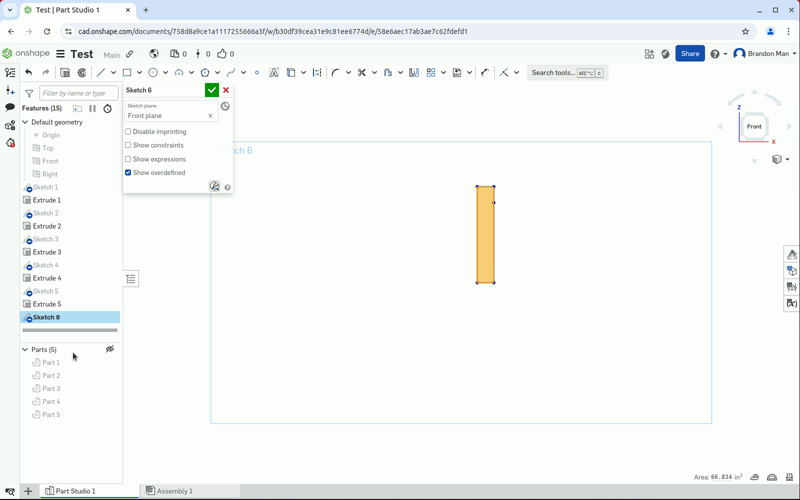
key(shift+e)
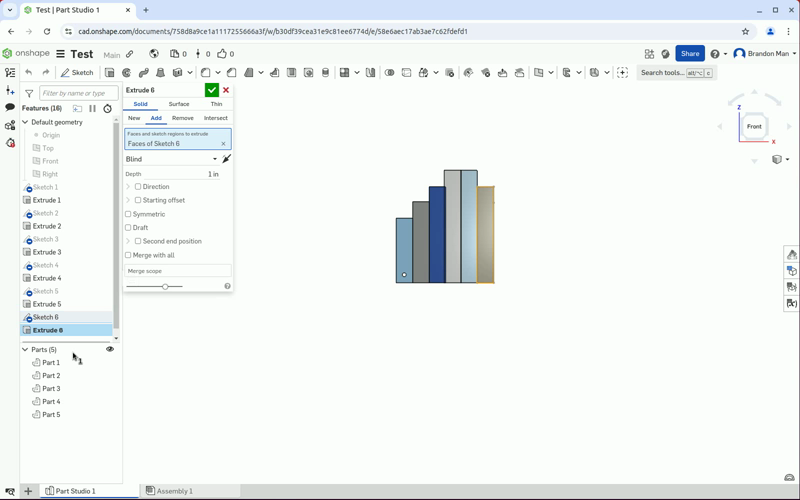
mouse_move(143, 106)
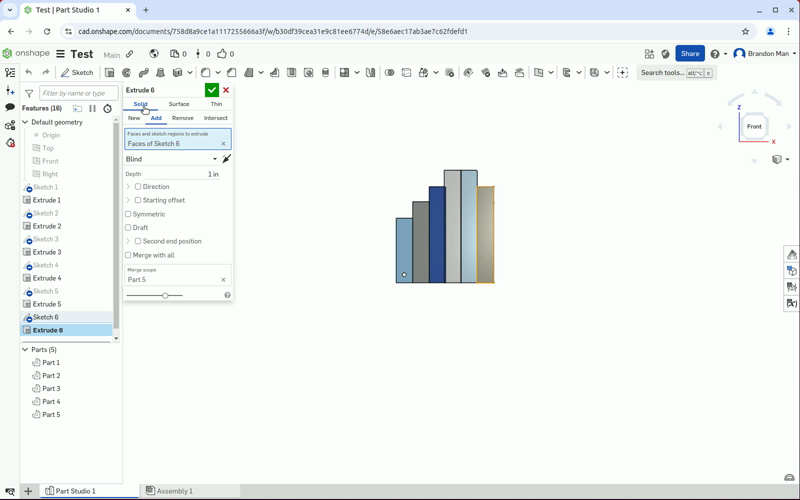
click(143, 106)
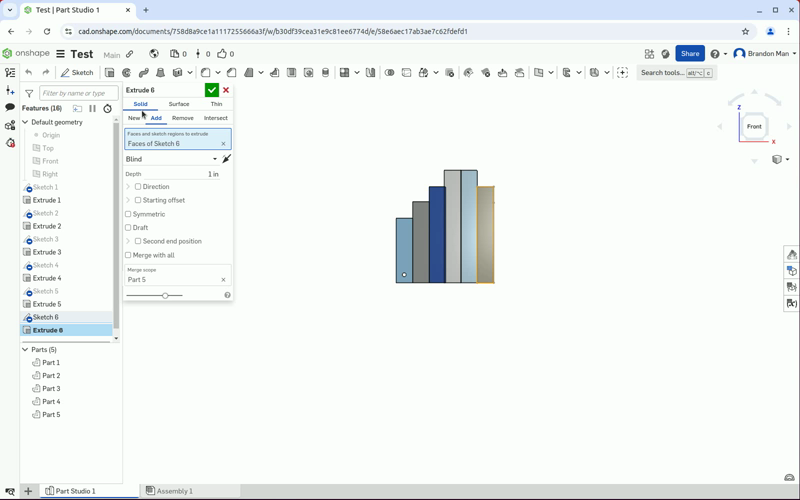
mouse_move(137, 120)
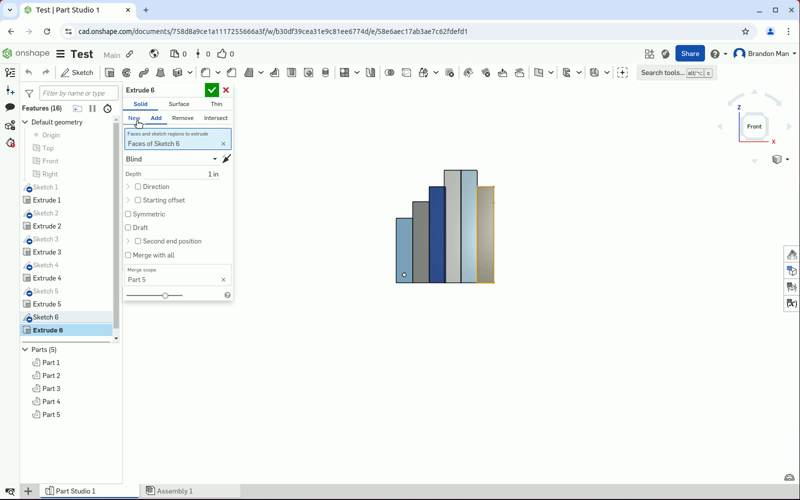
click(137, 120)
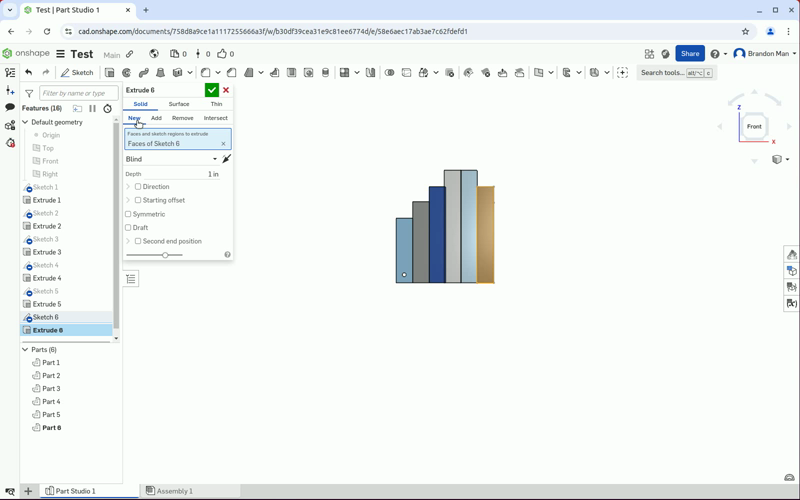
key(tab, 4)
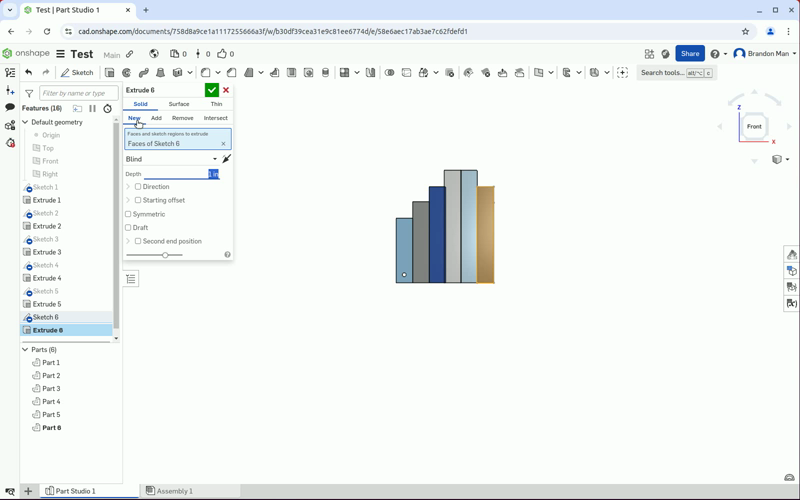
text(3.37)
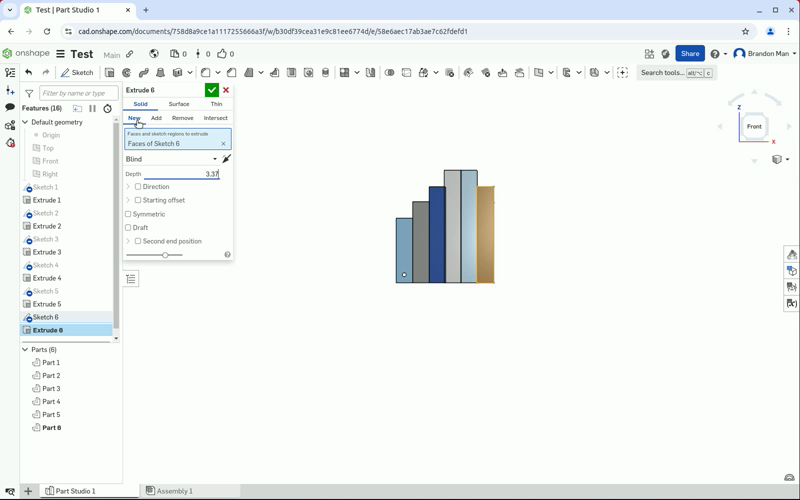
key(enter)
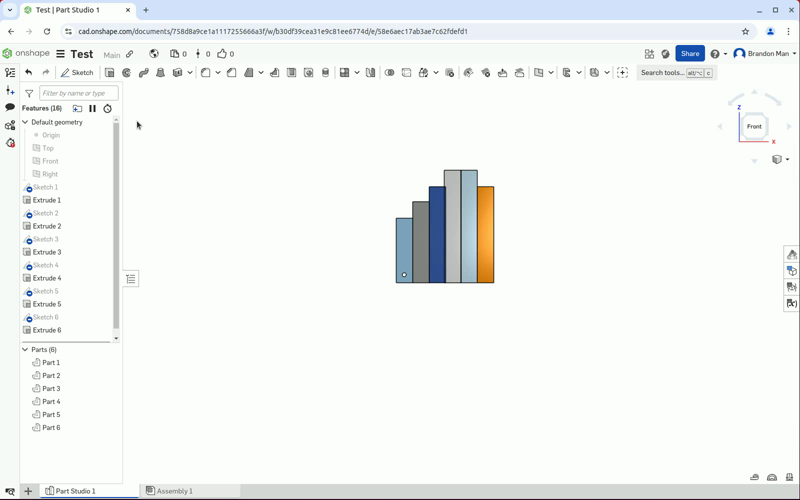
key(shift+h)
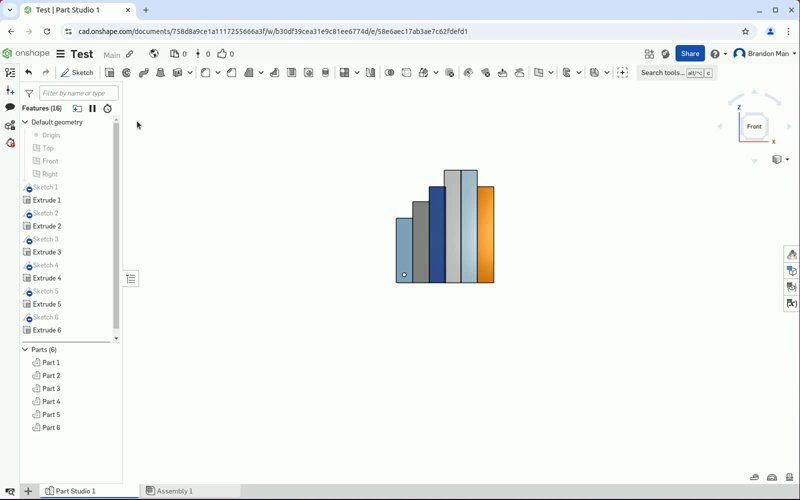
key(shift+h)
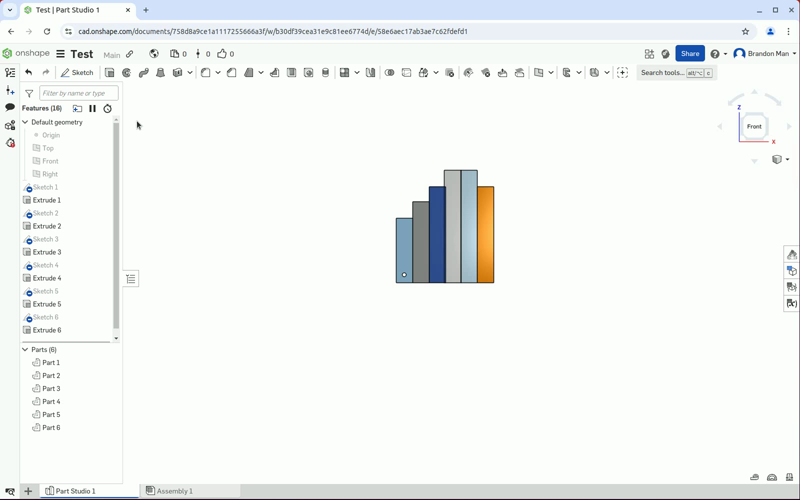
mouse_move(69, 189)
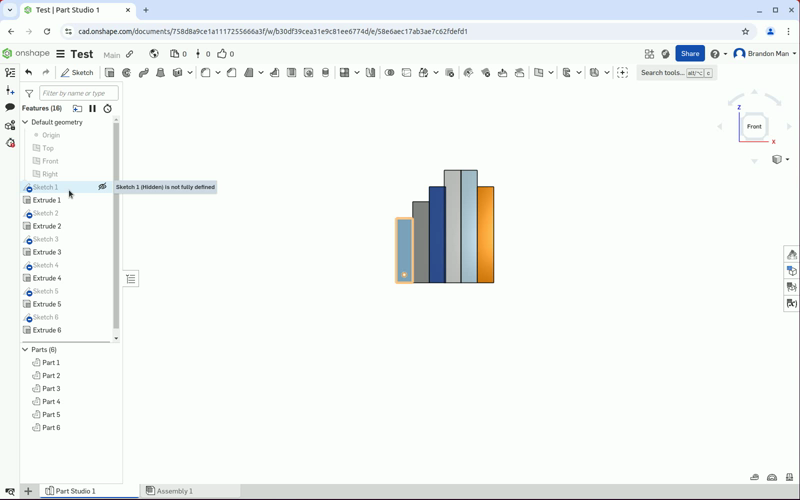
click(69, 189)
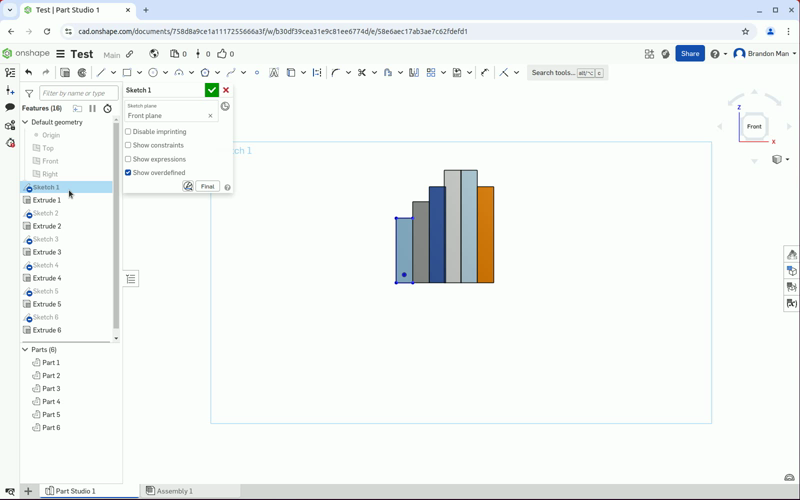
mouse_move(229, 92)
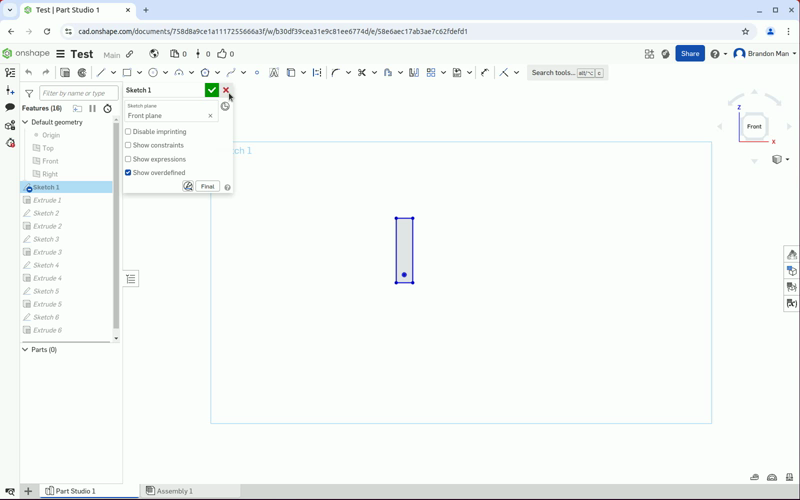
click(229, 92)
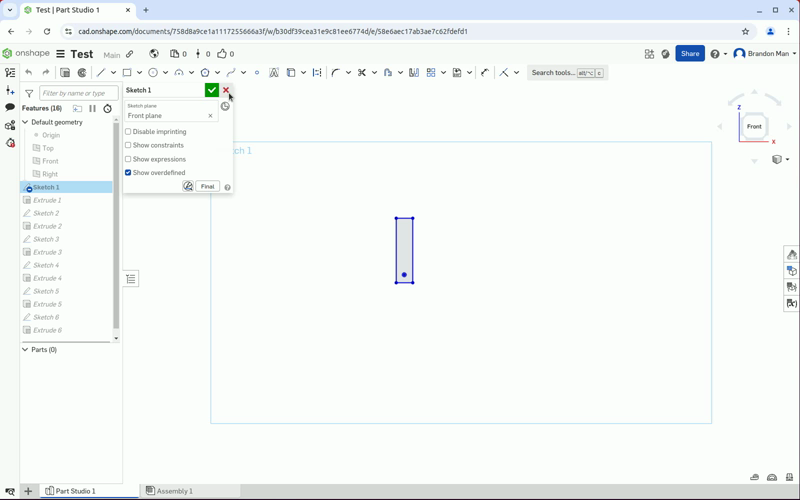
key(shift+s)
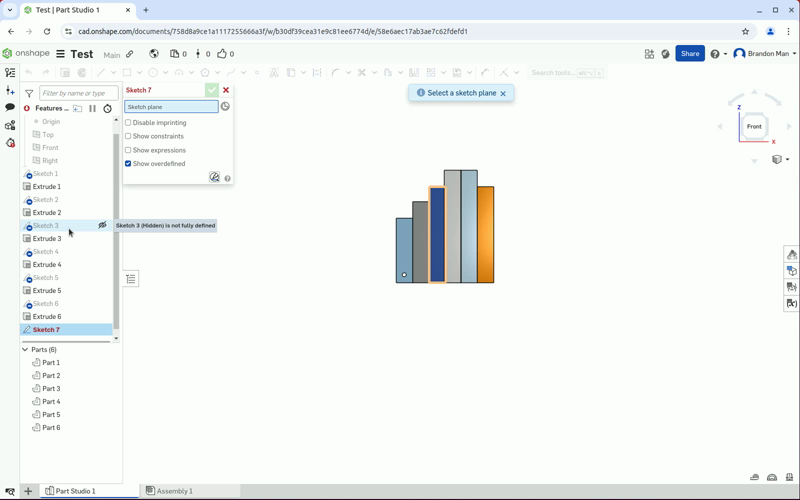
scroll(3)
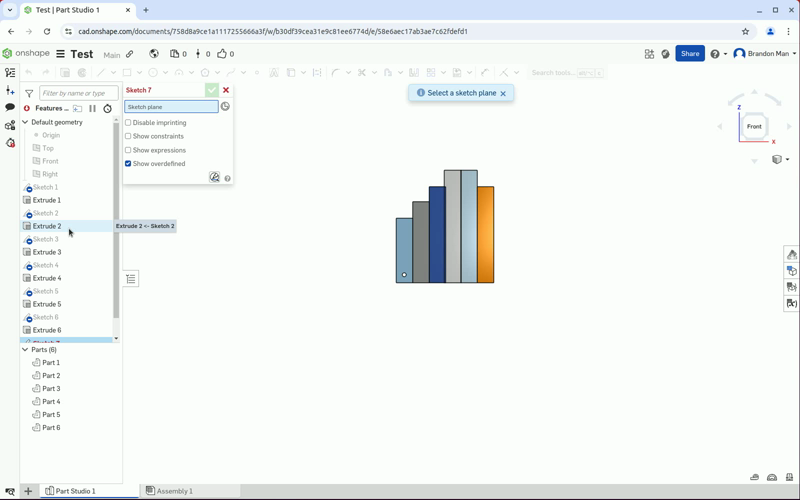
mouse_move(69, 163)
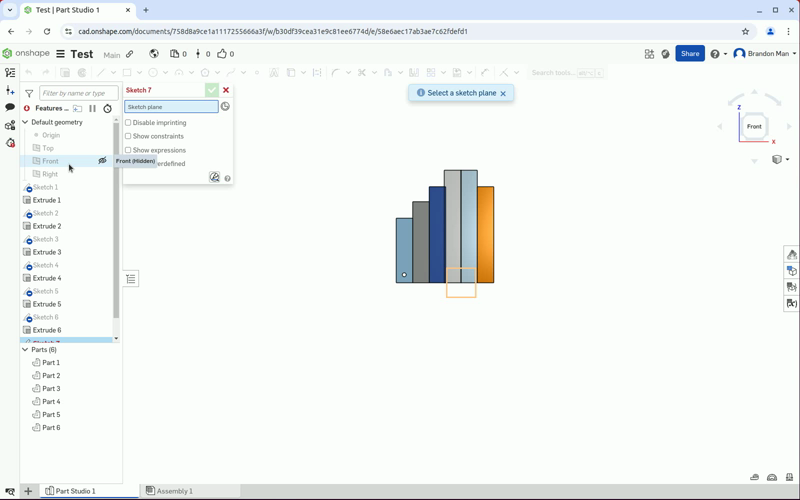
click(69, 163)
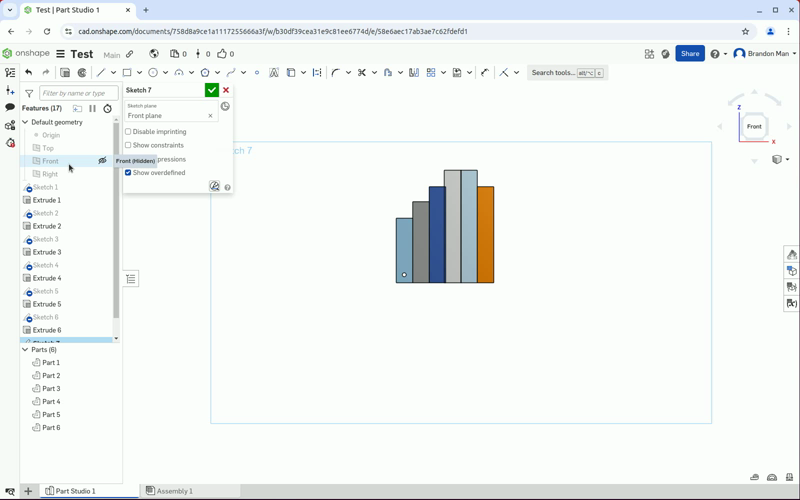
mouse_move(73, 352)
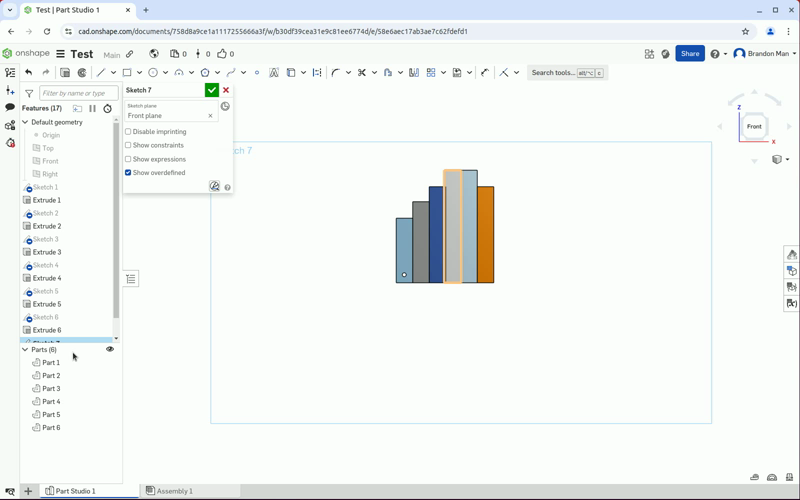
key(y)
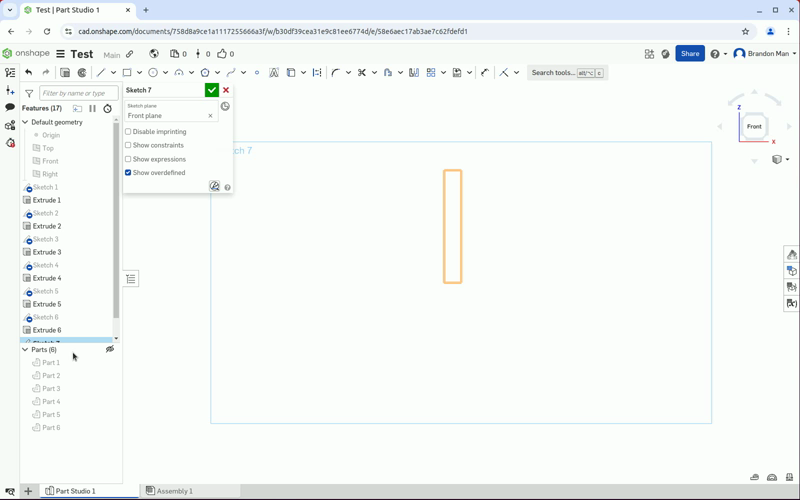
key(l)
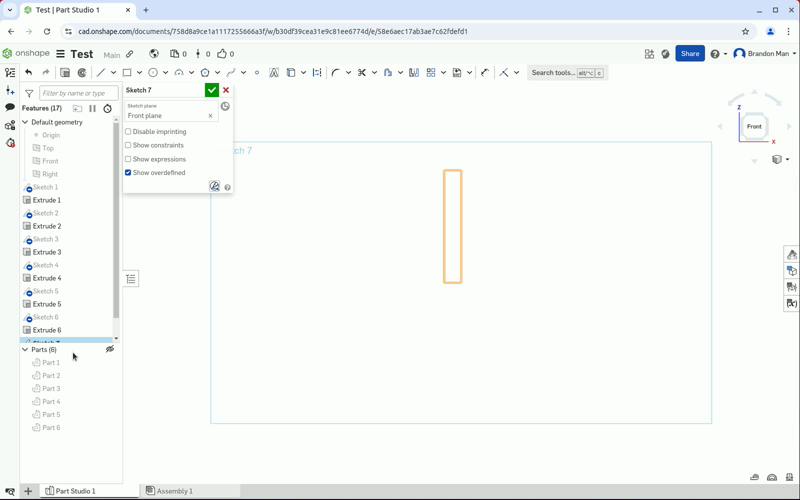
key_down(shift)
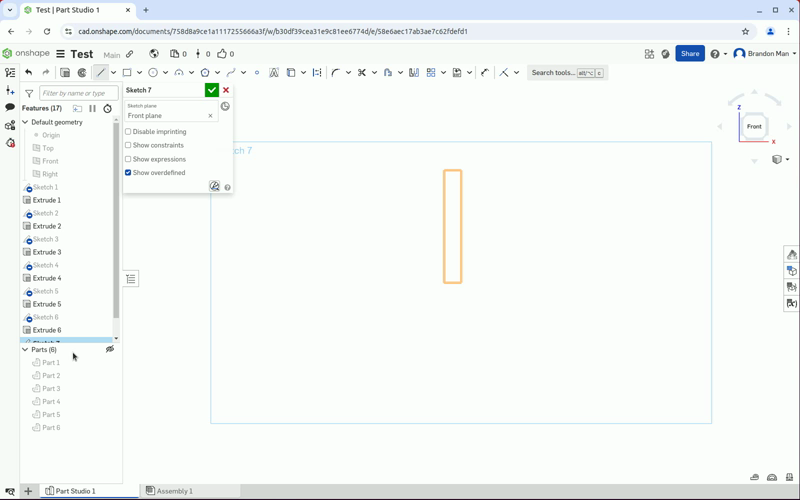
mouse_move(492, 282)
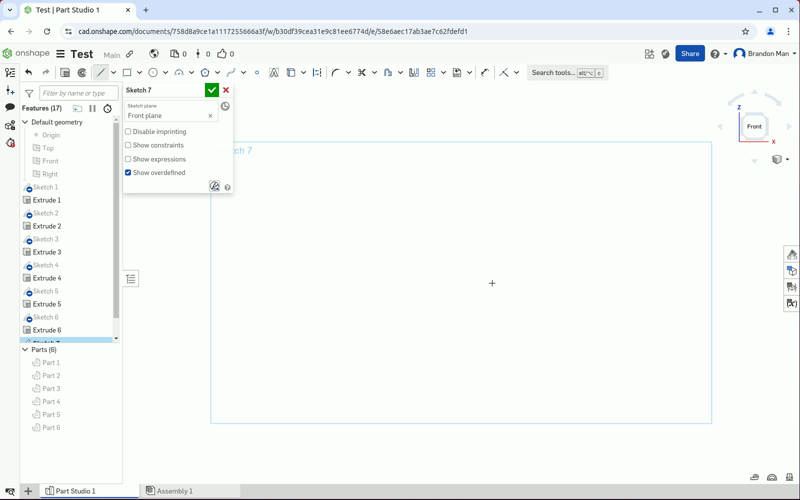
click(492, 282)
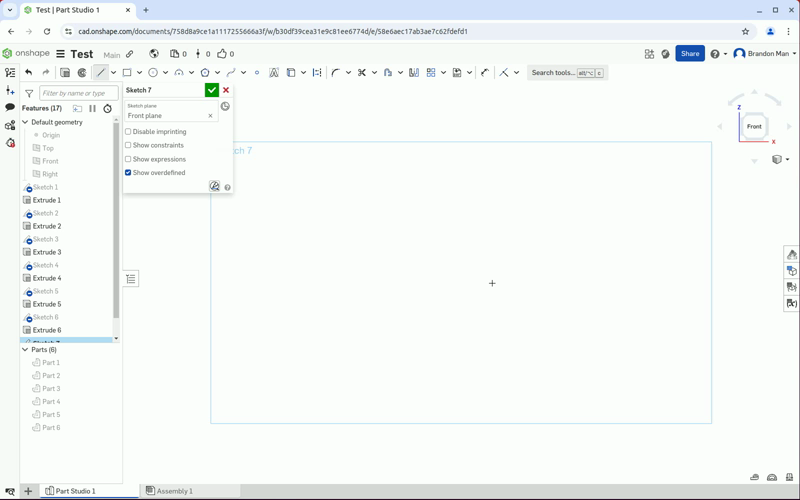
key_up(shift)
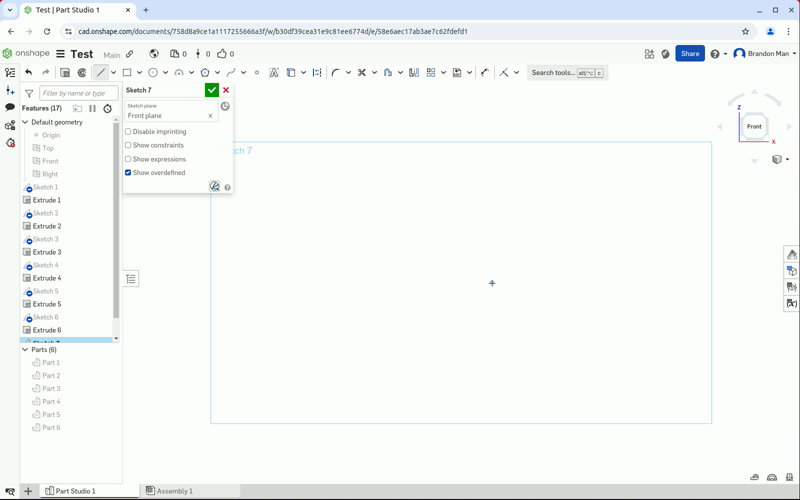
key_down(shift)
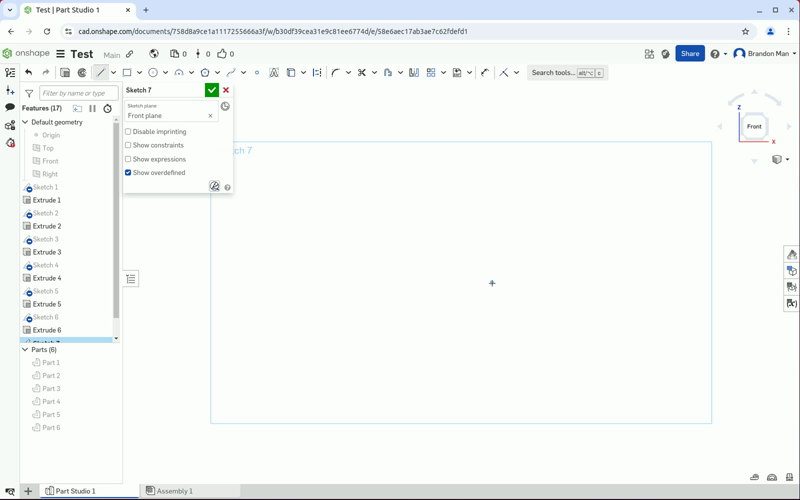
mouse_move(522, 282)
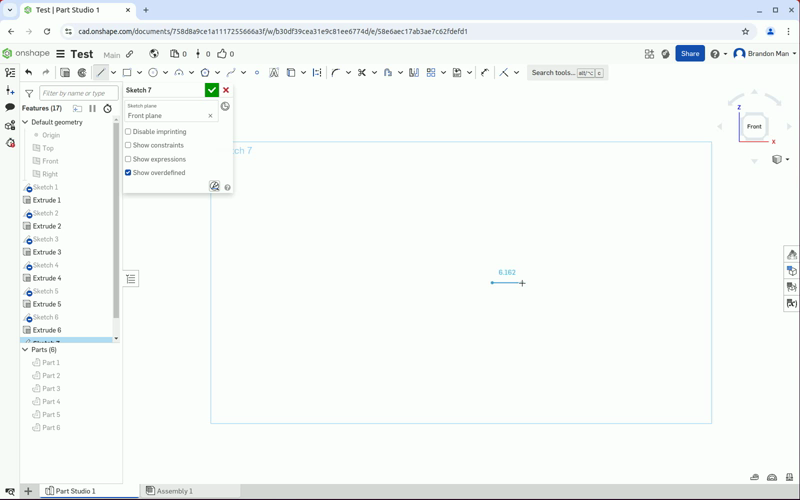
mouse_move(508, 282)
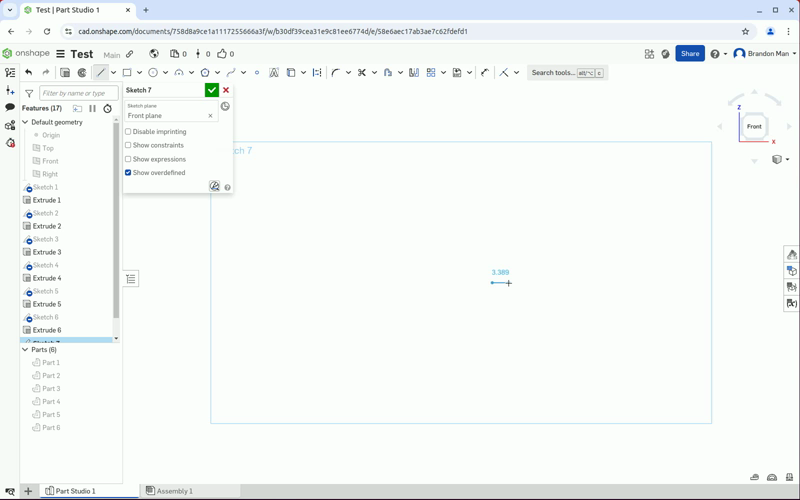
click(508, 282)
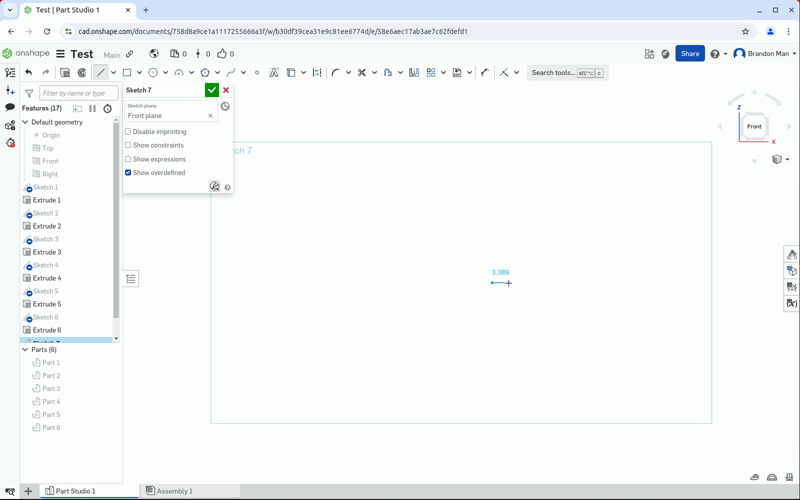
key_up(shift)
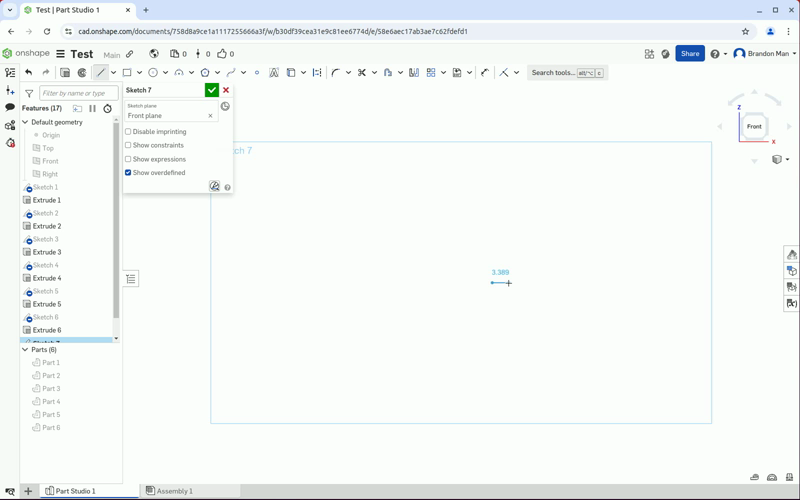
key_down(shift)
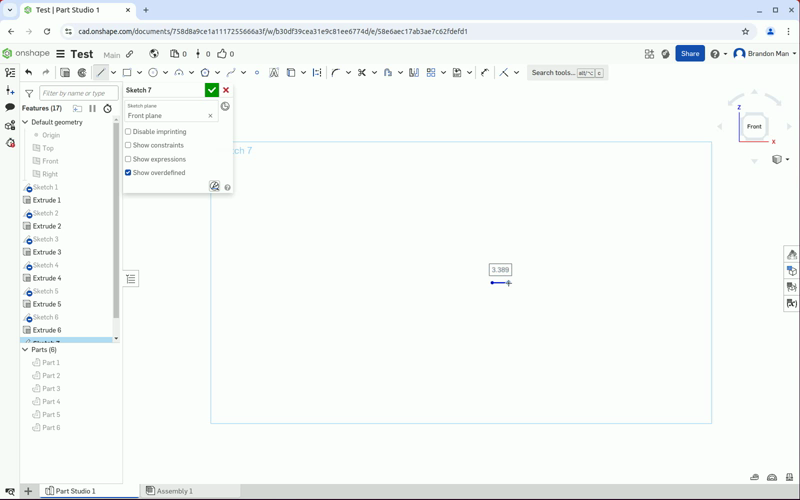
mouse_move(508, 218)
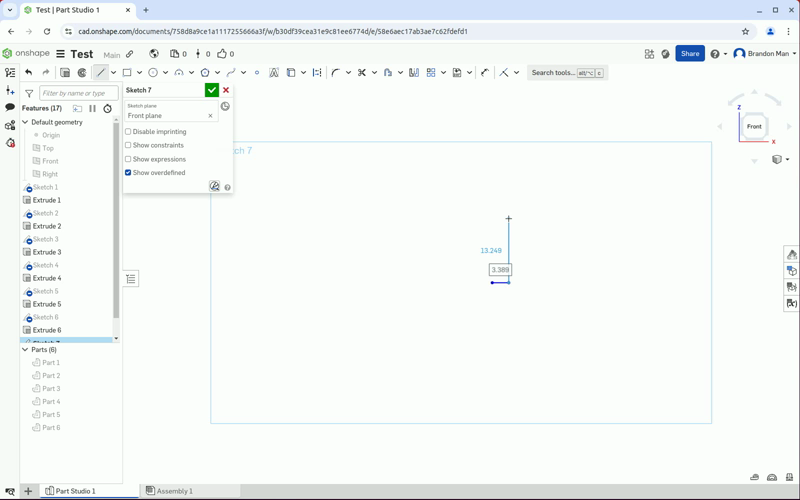
click(508, 218)
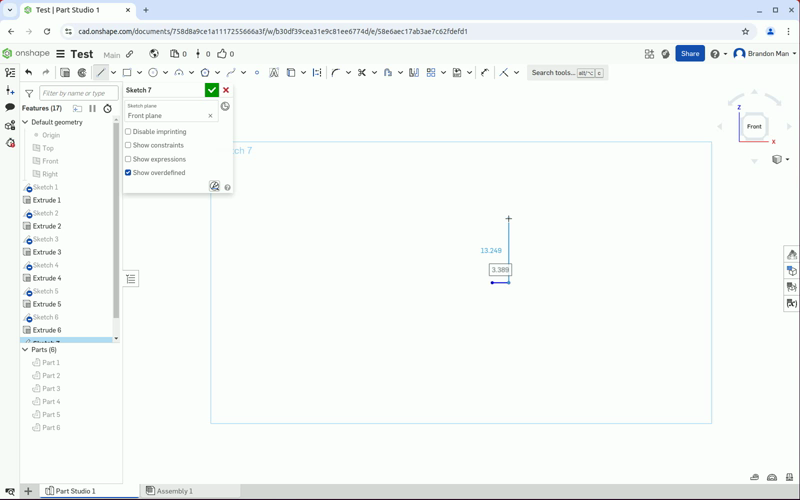
key_up(shift)
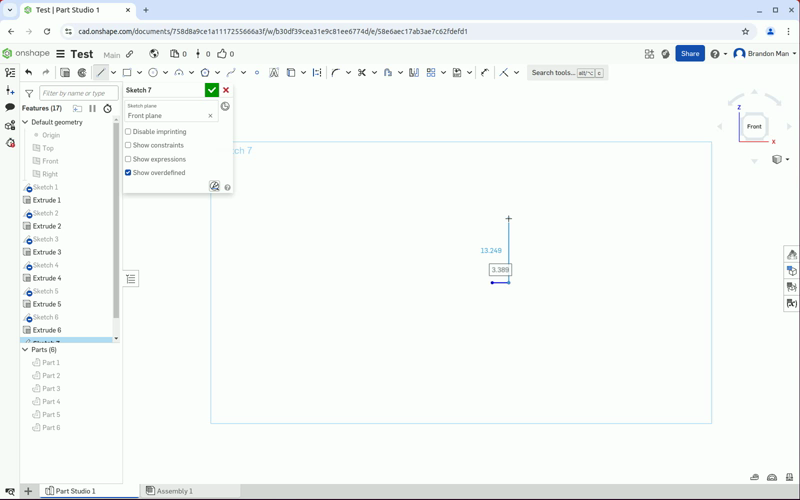
key_down(shift)
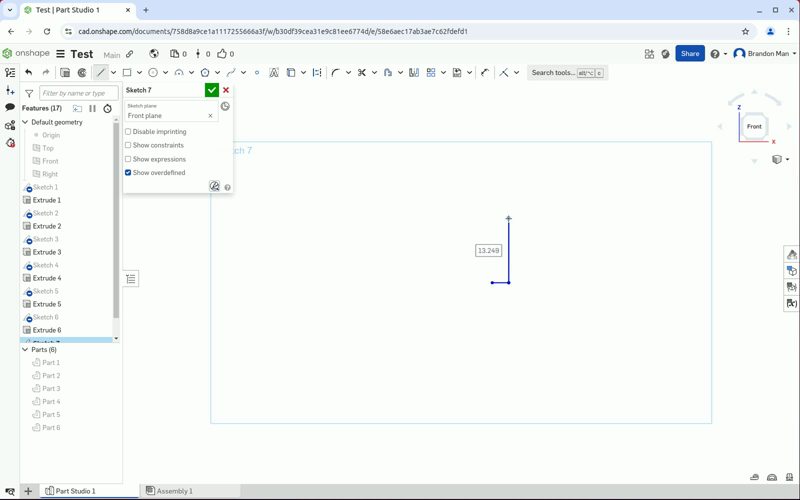
mouse_move(538, 218)
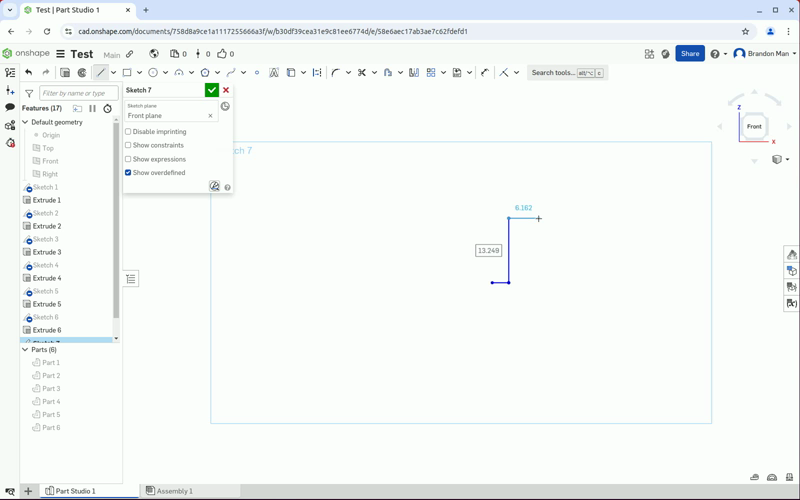
mouse_move(508, 201)
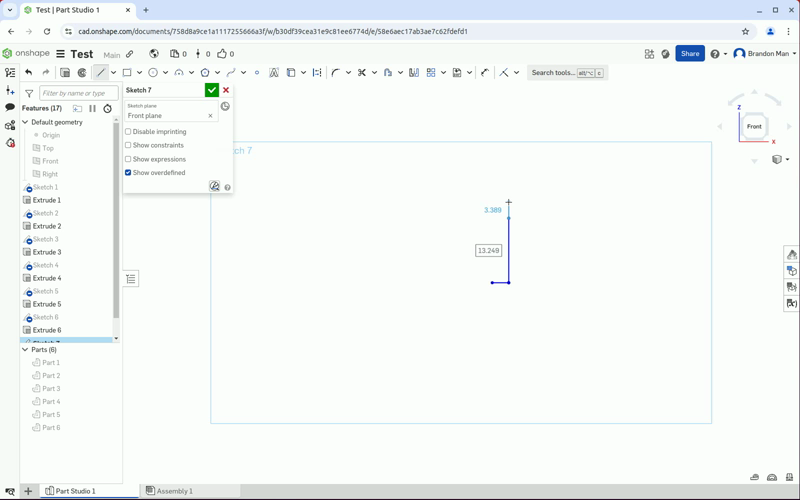
click(508, 201)
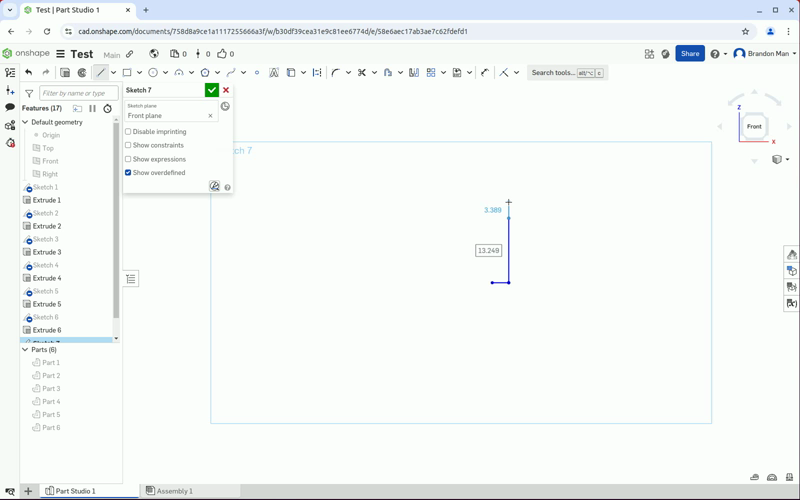
key_up(shift)
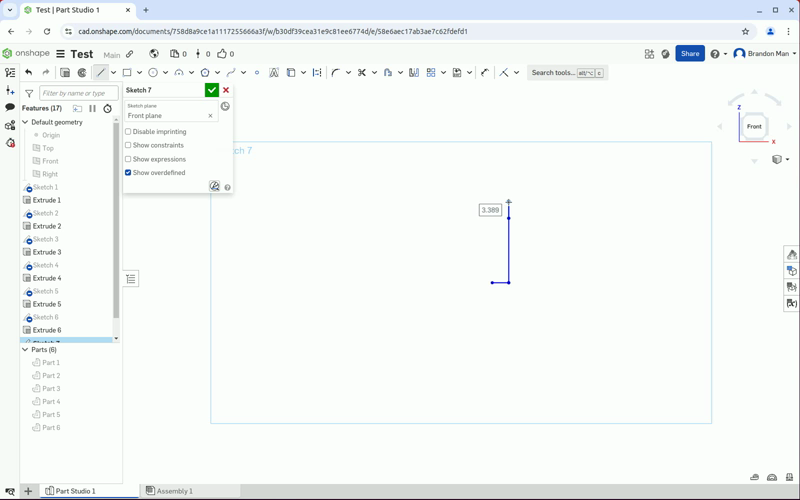
key_down(shift)
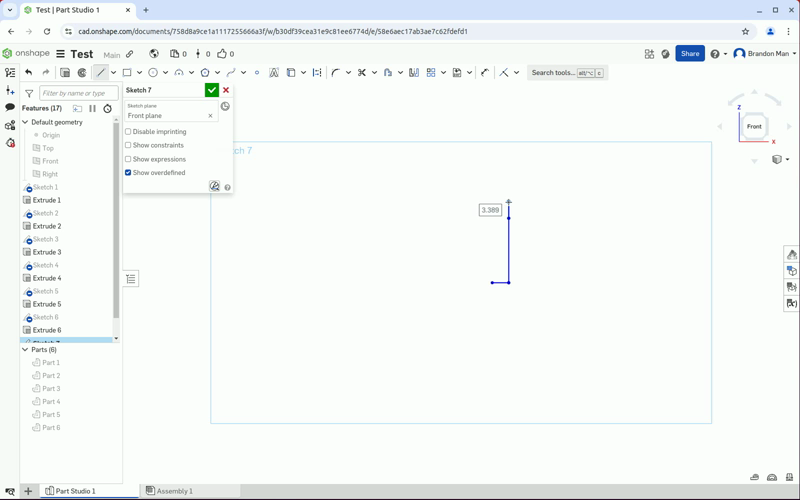
mouse_move(538, 201)
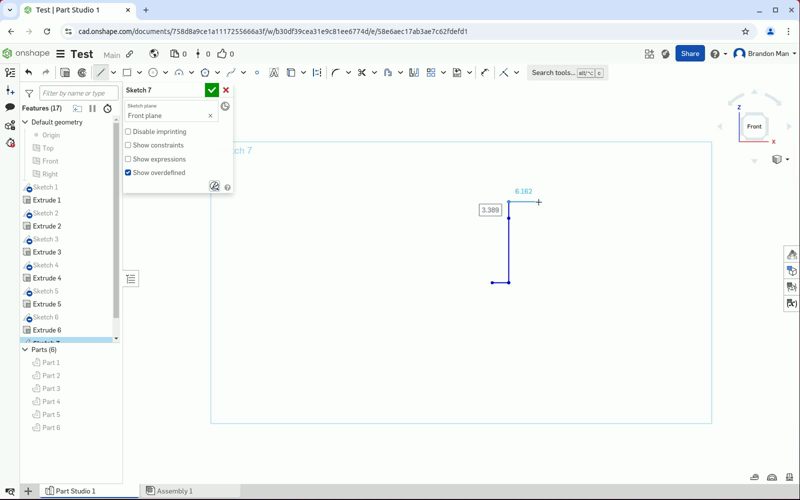
mouse_move(492, 201)
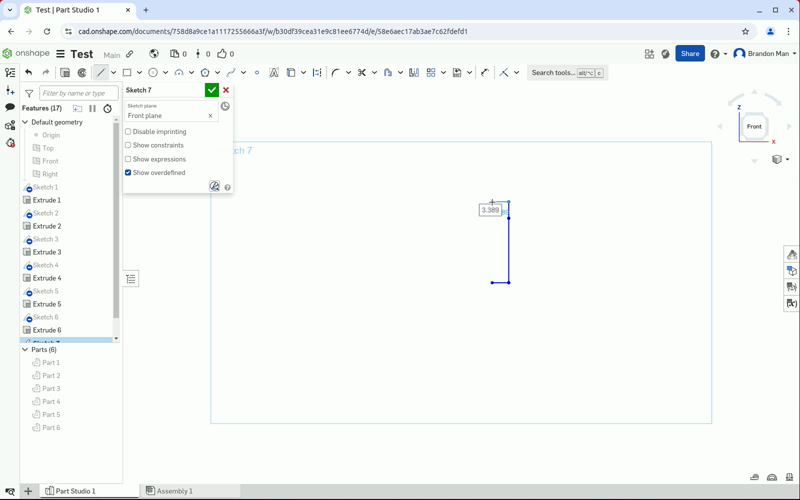
click(492, 201)
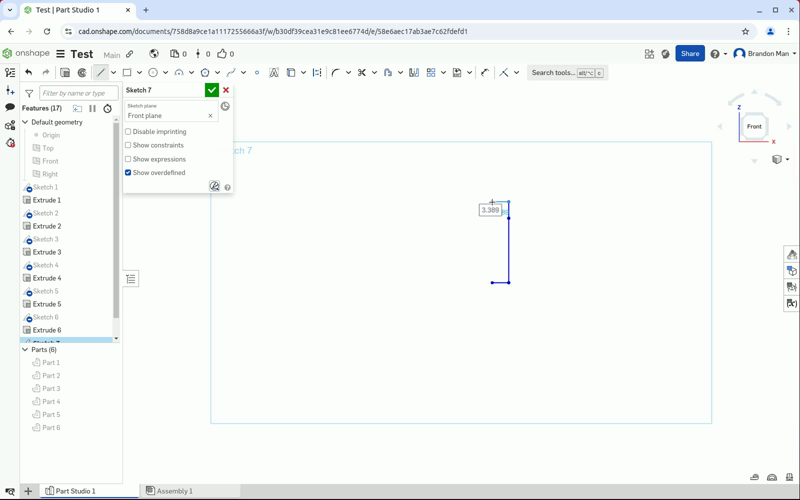
key_up(shift)
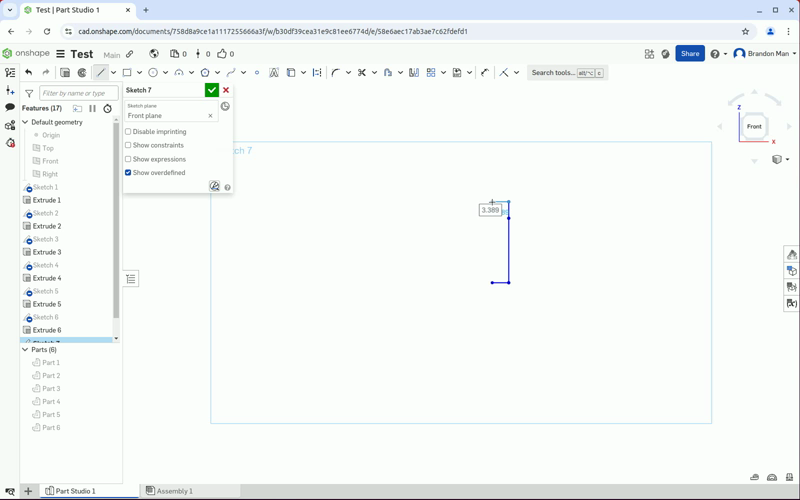
key_down(shift)
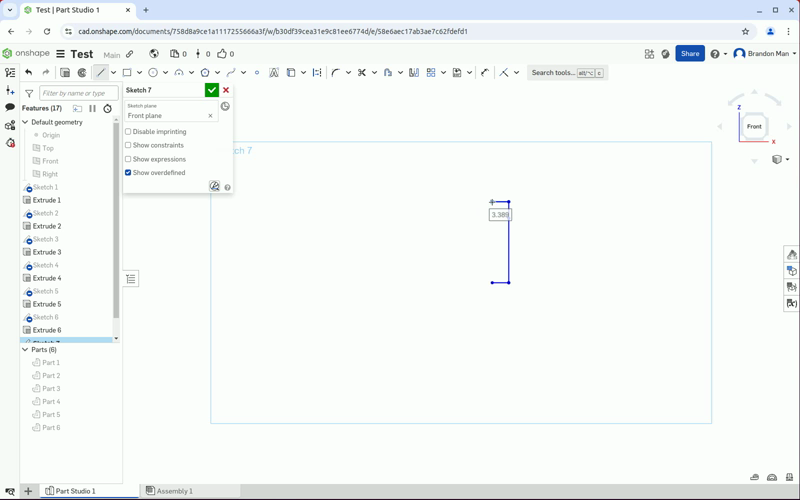
mouse_move(492, 282)
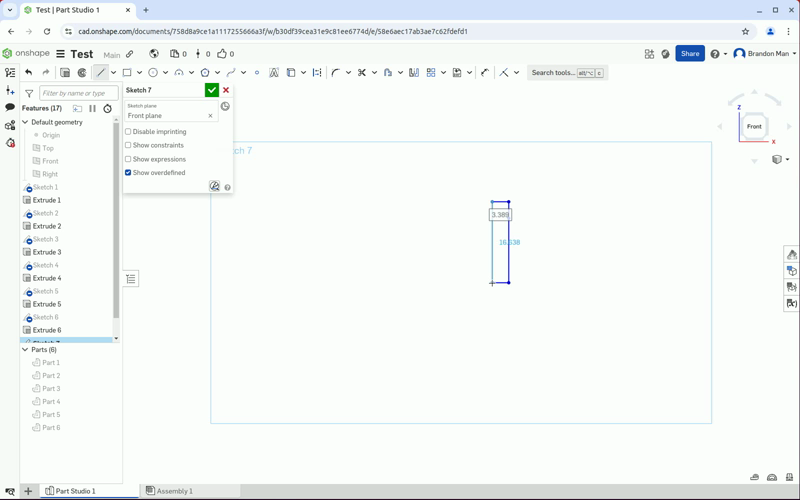
key_up(shift)
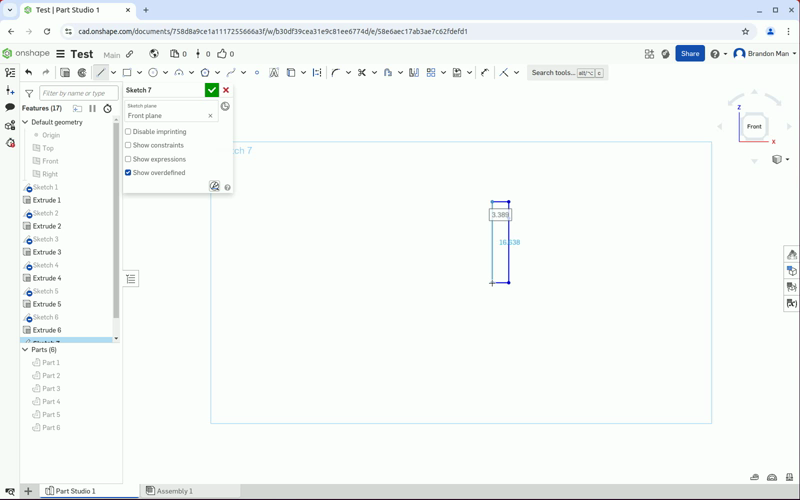
click(492, 282)
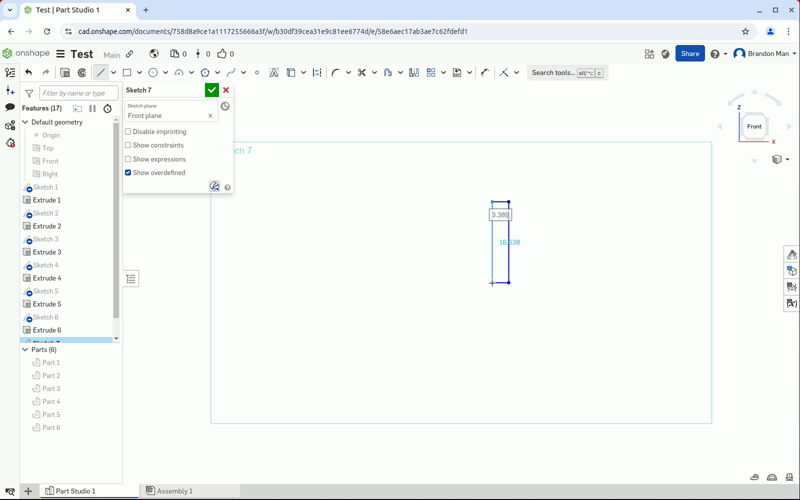
key(esc)
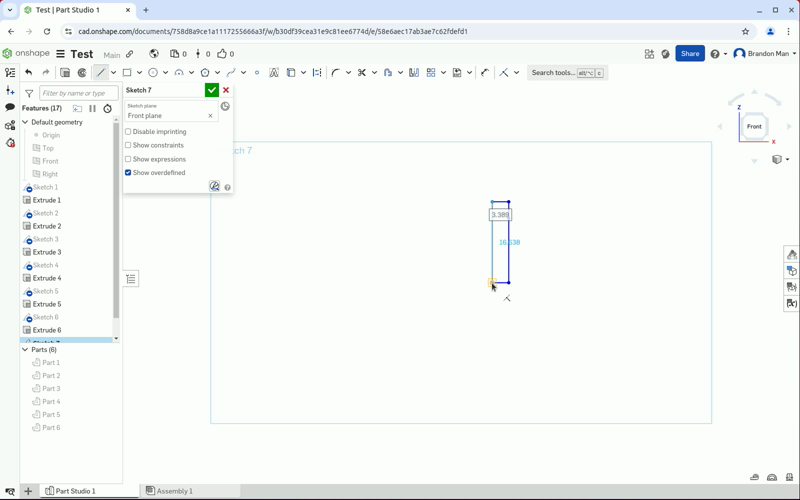
mouse_move(496, 274)
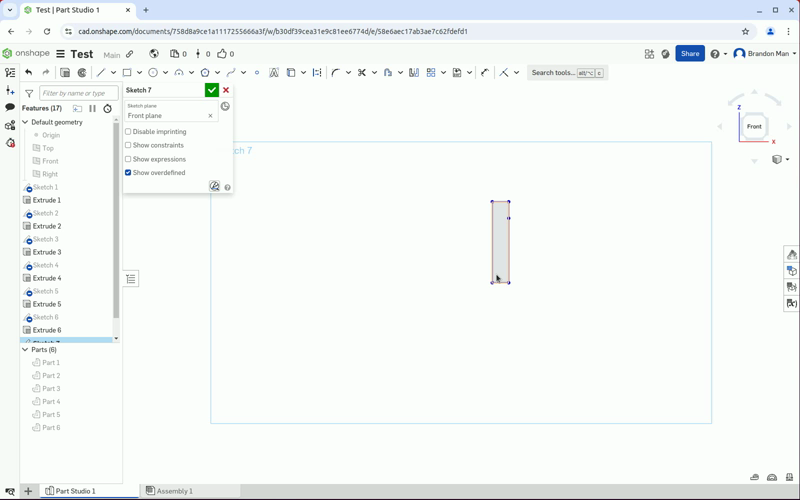
scroll(6)
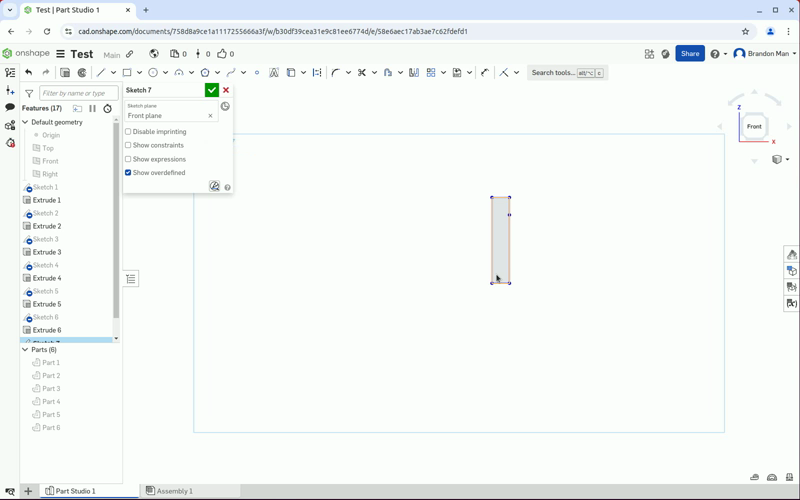
scroll(6)
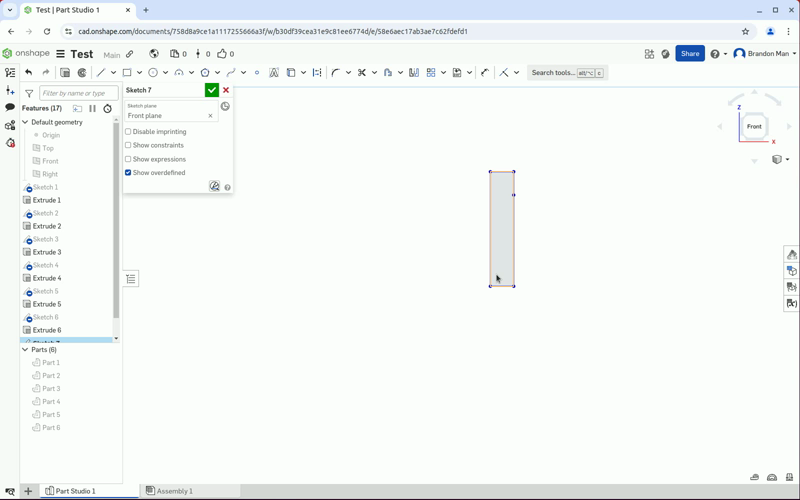
scroll(6)
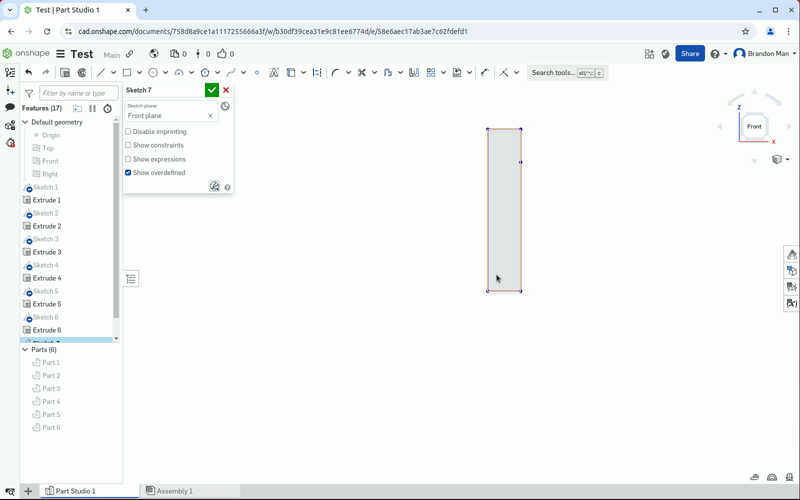
scroll(6)
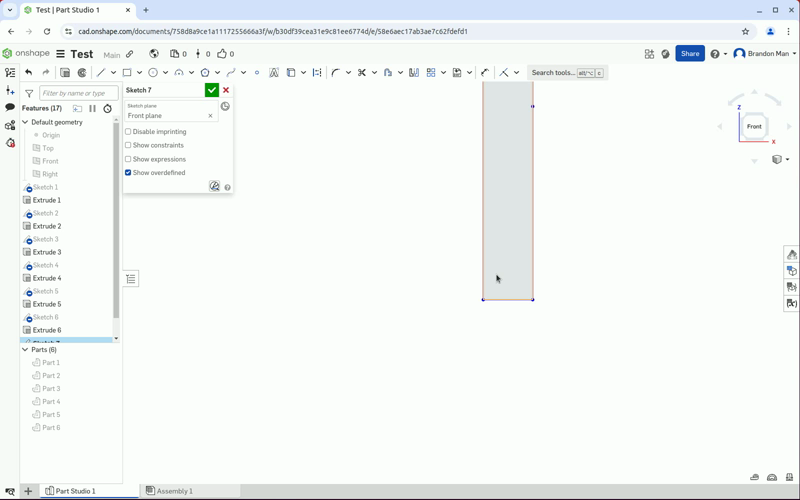
scroll(6)
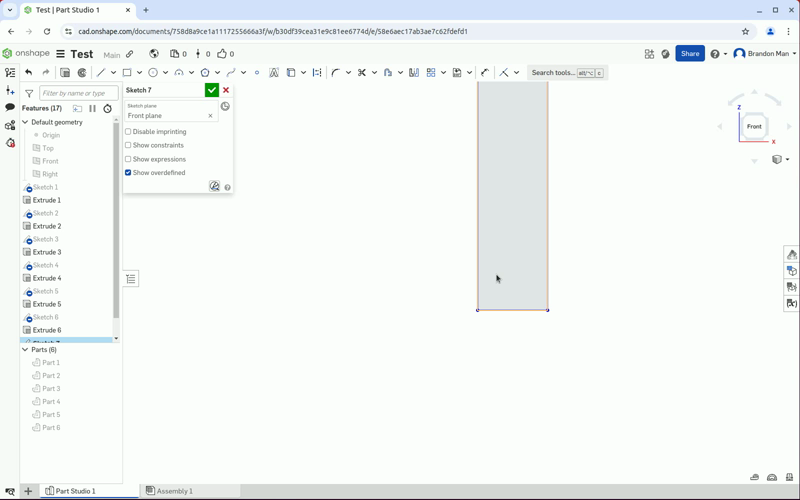
scroll(6)
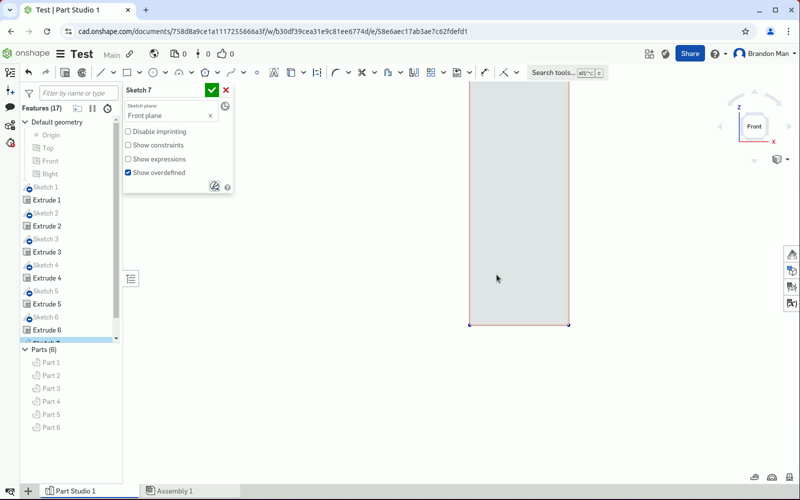
scroll(6)
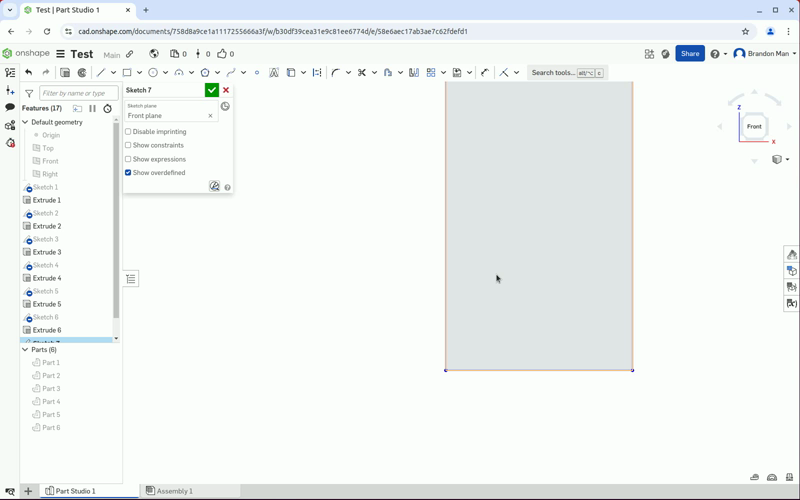
click(496, 274)
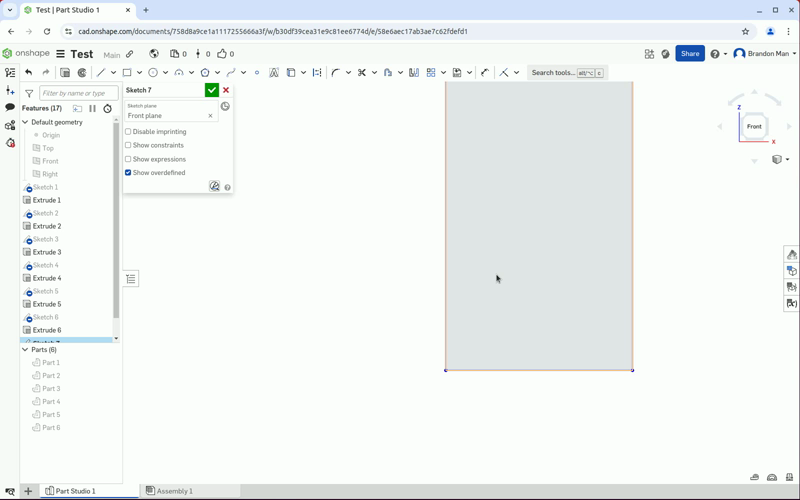
scroll(-6)
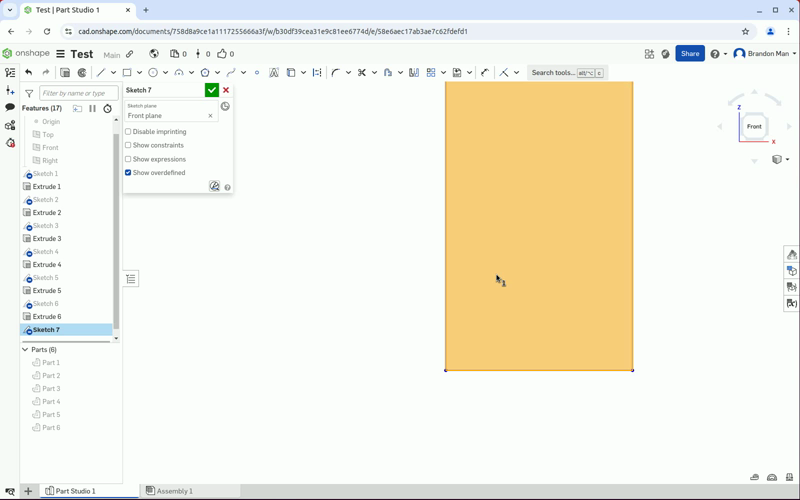
scroll(-6)
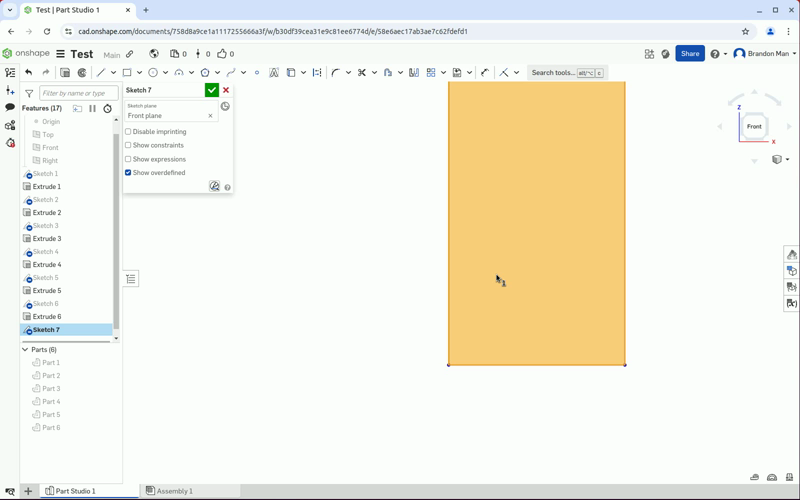
scroll(-6)
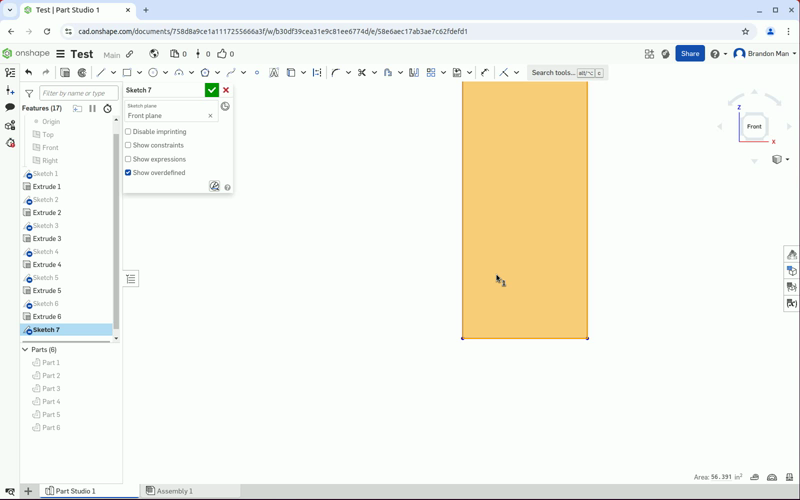
scroll(-6)
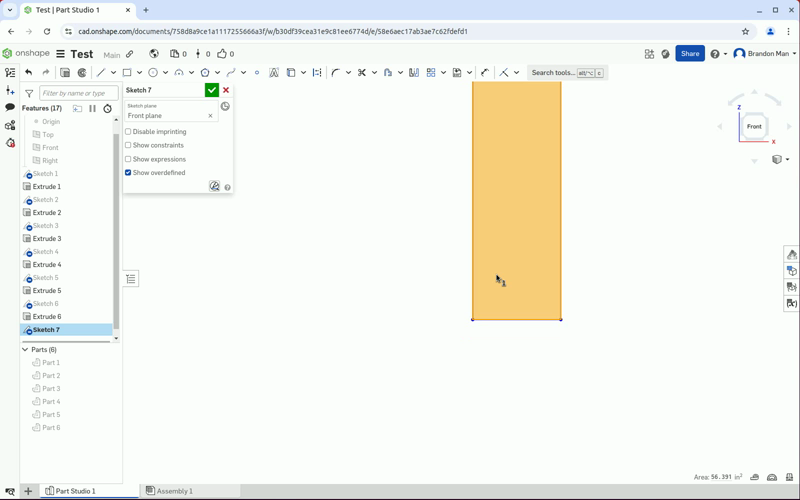
scroll(-6)
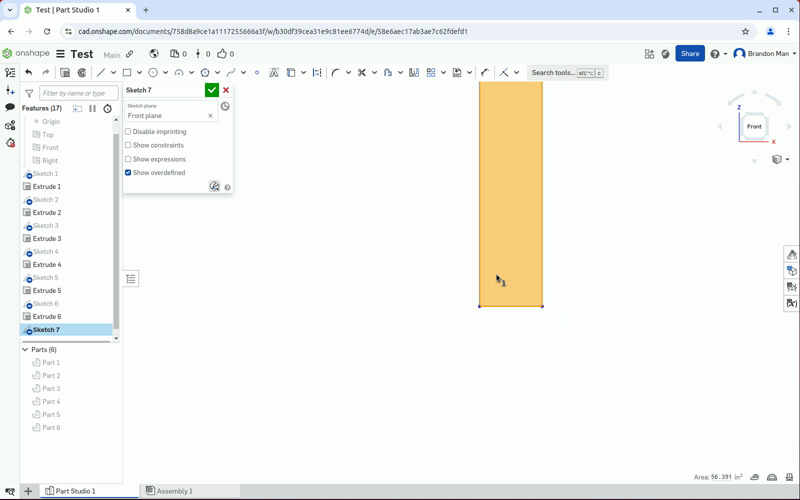
scroll(-6)
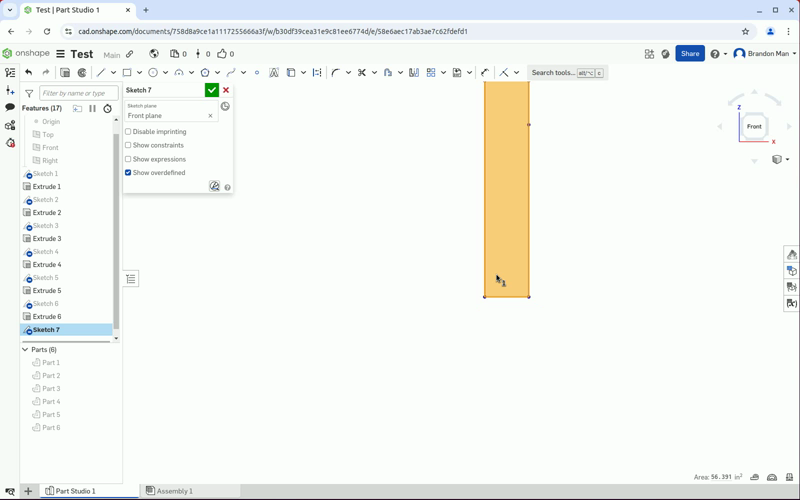
scroll(-6)
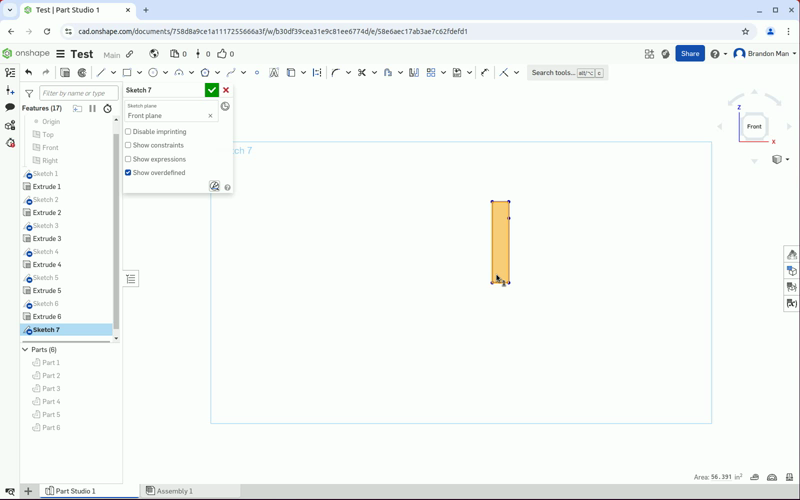
mouse_move(73, 352)
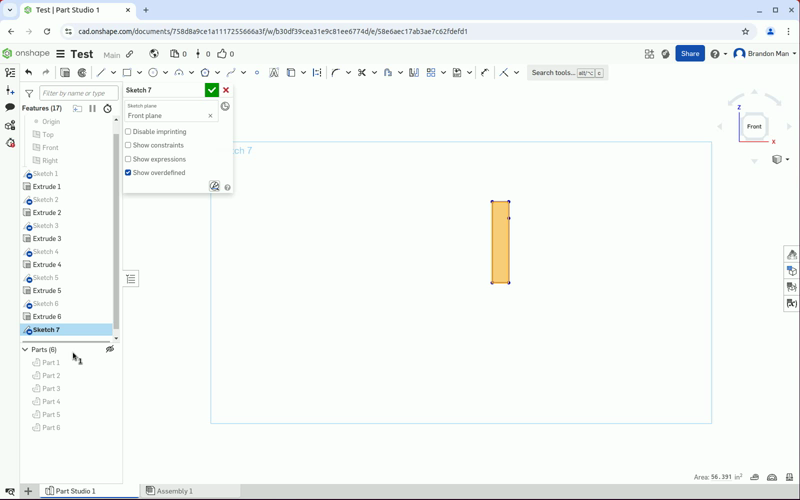
key(shift+y)
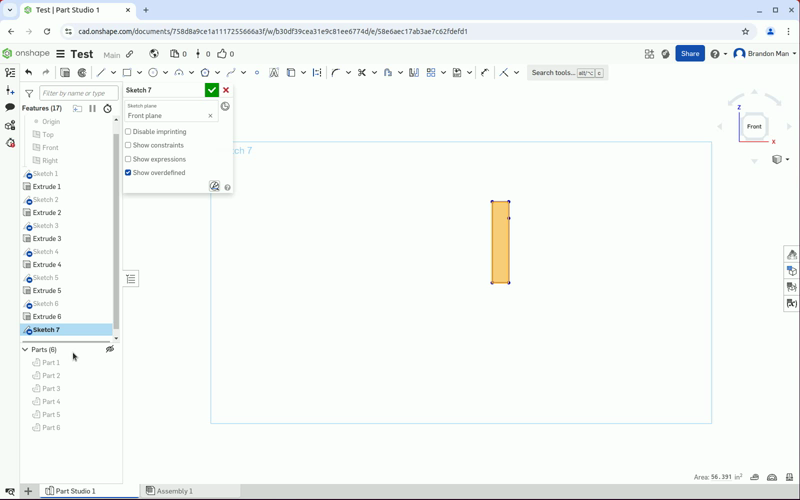
key(shift+e)
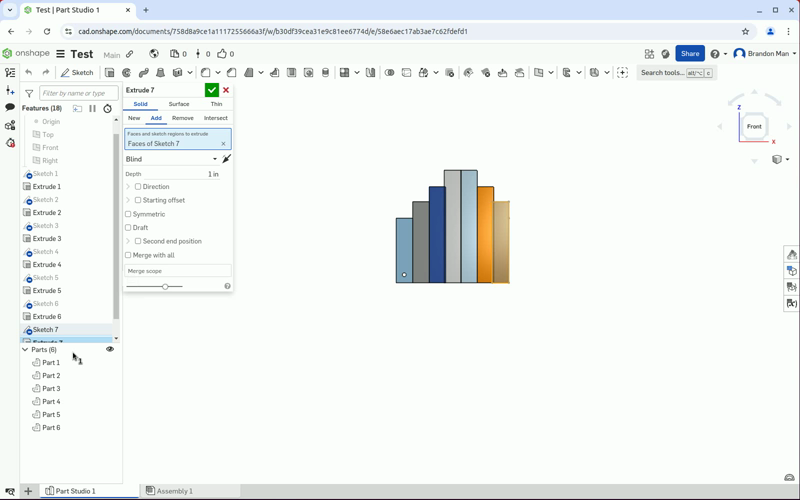
mouse_move(143, 106)
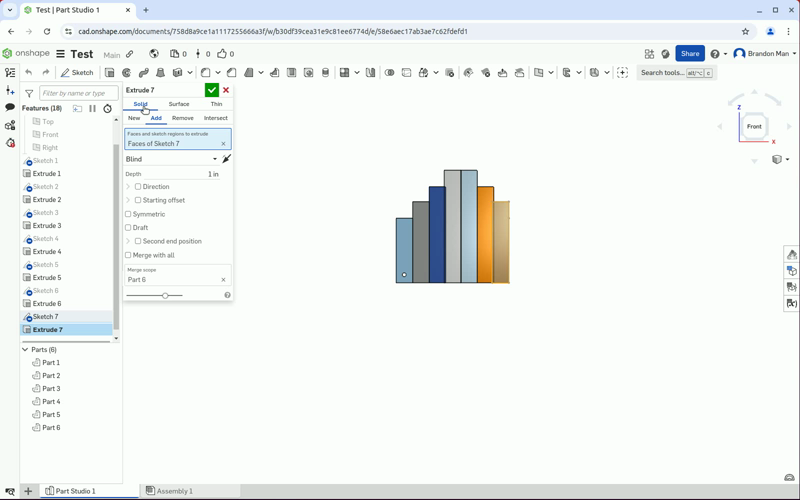
click(143, 106)
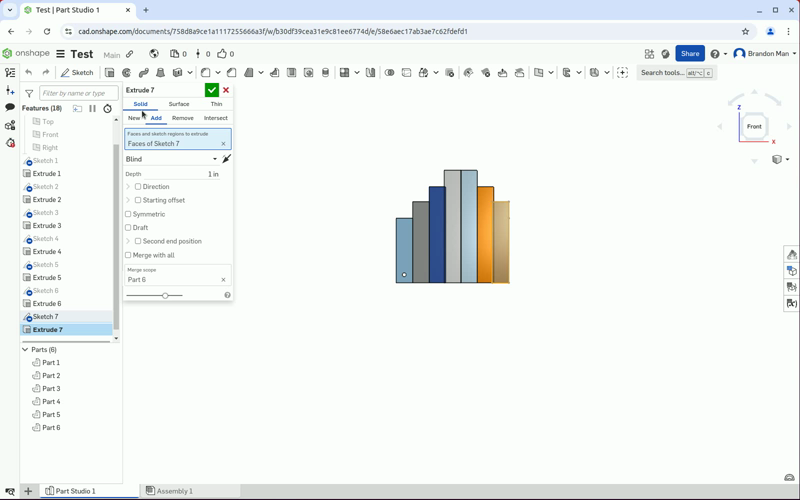
mouse_move(137, 120)
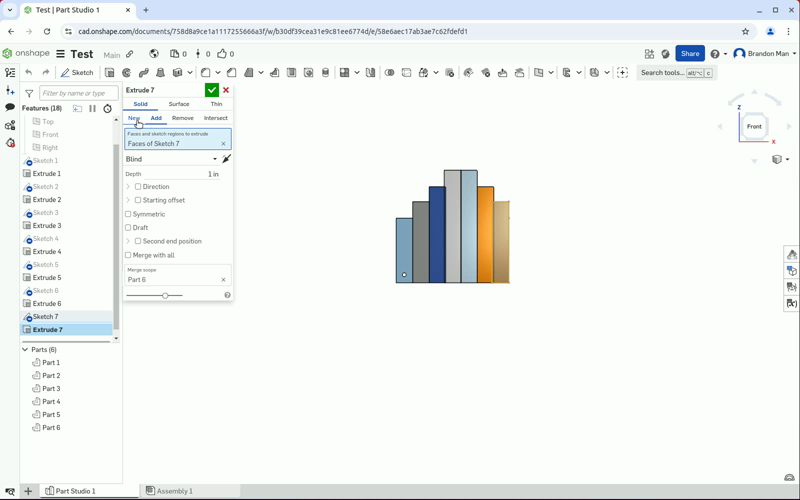
click(137, 120)
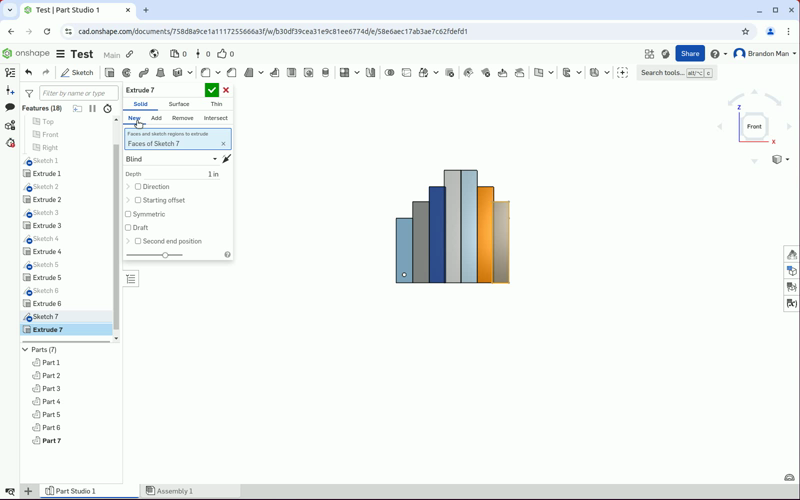
key(tab, 4)
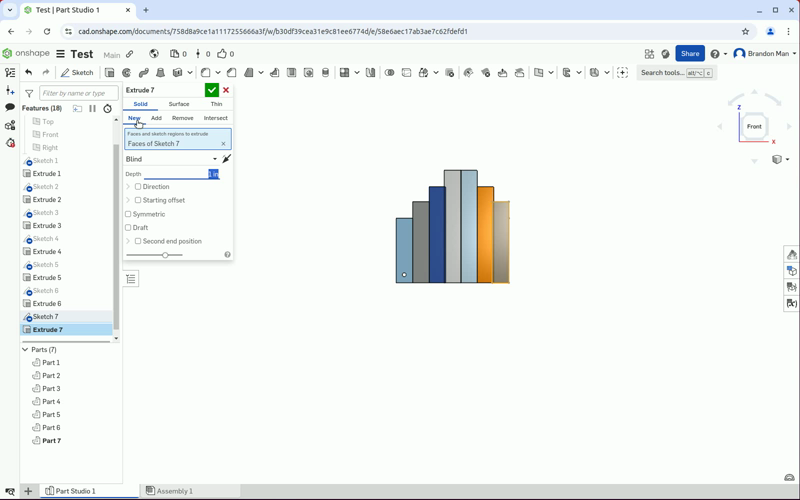
text(3.37)
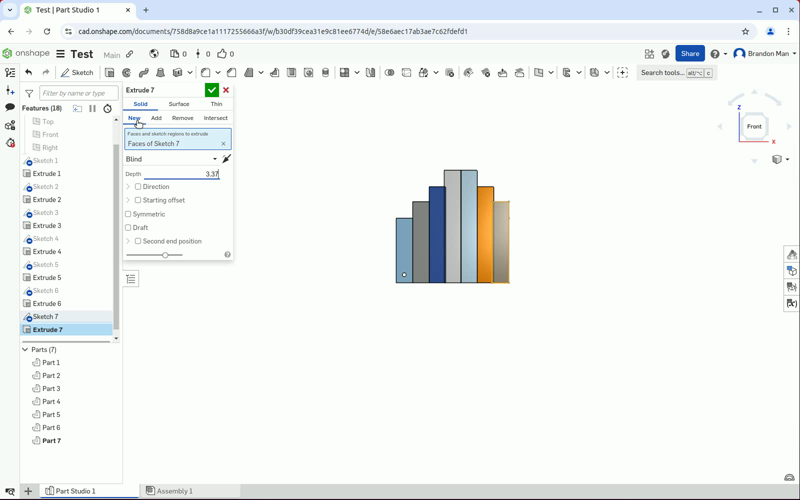
key(enter)
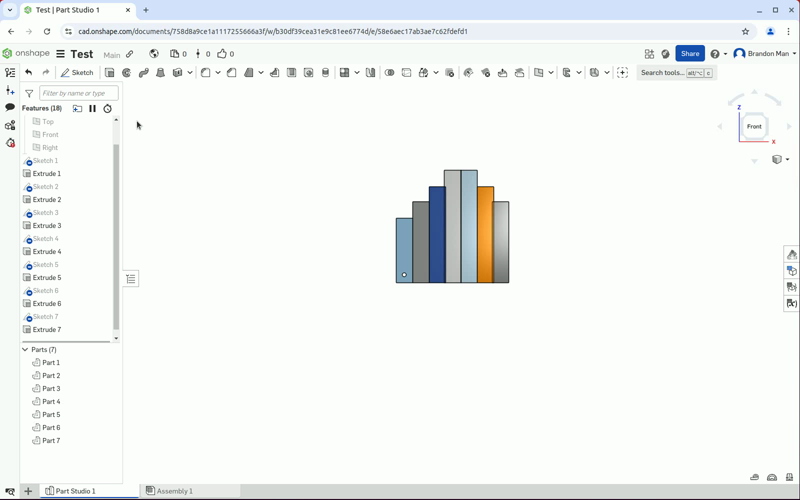
key(shift+h)
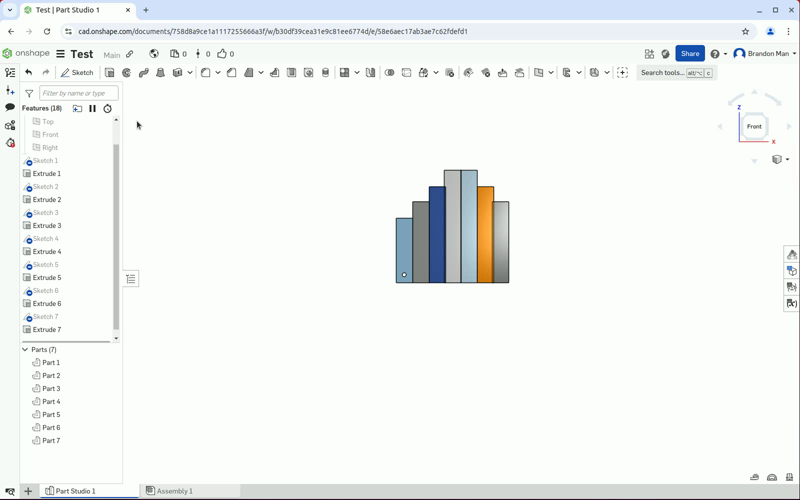
key(shift+h)
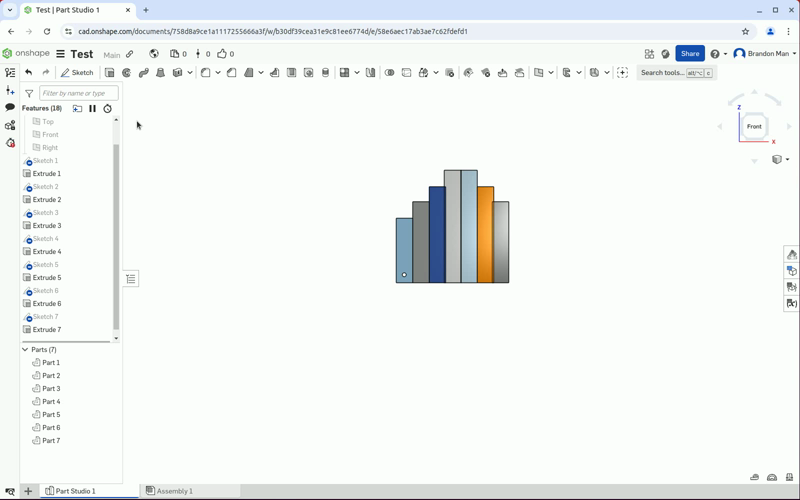
mouse_move(69, 163)
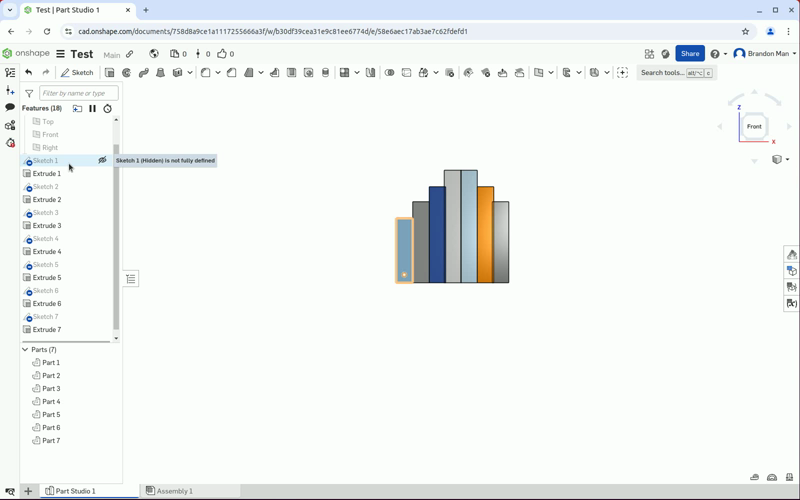
click(69, 163)
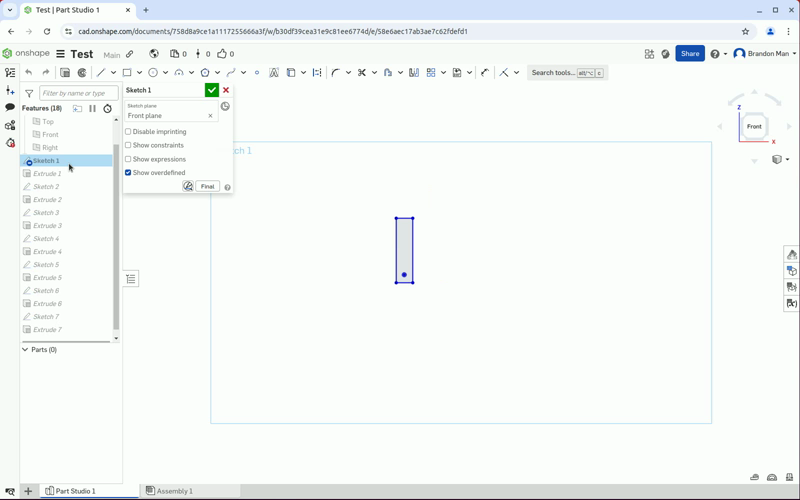
mouse_move(229, 92)
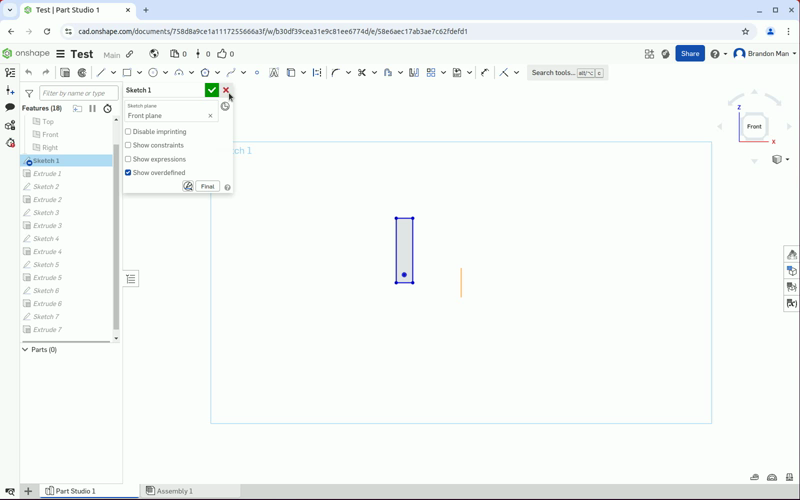
click(229, 92)
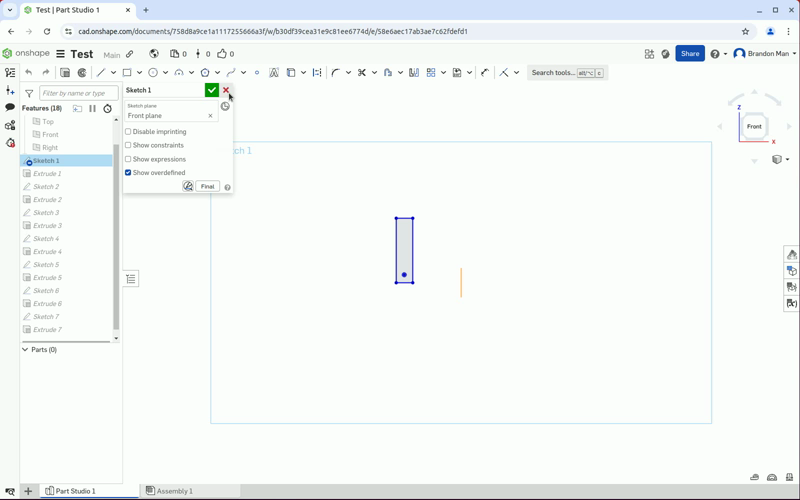
key(shift+s)
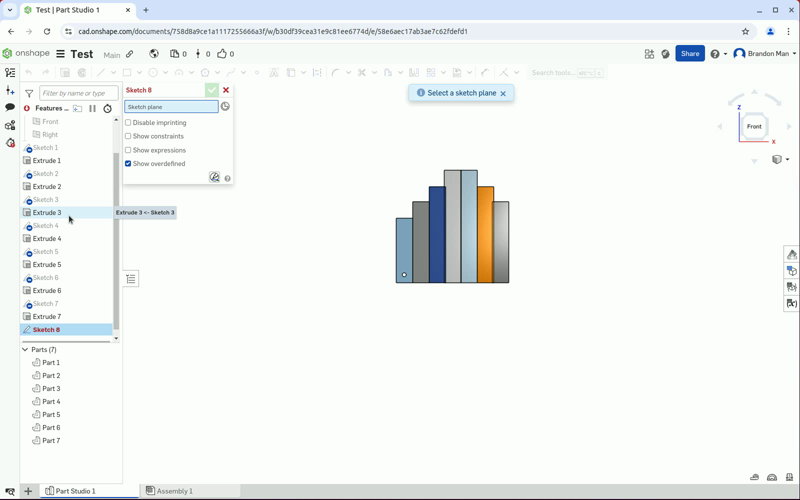
scroll(3)
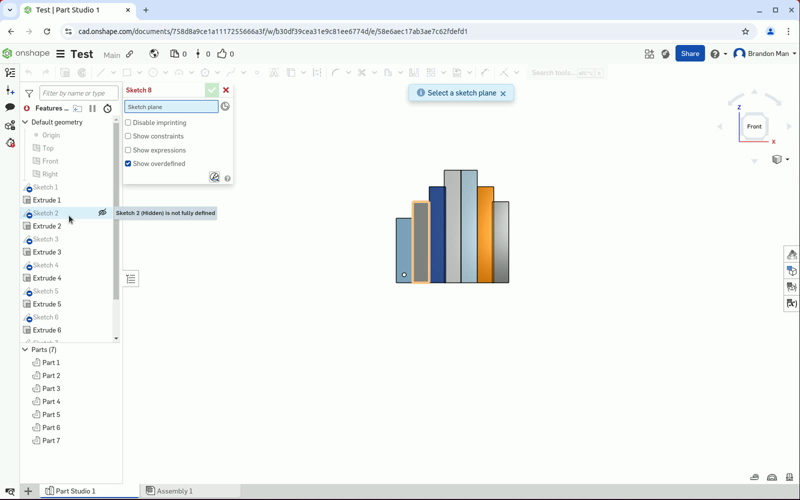
mouse_move(69, 163)
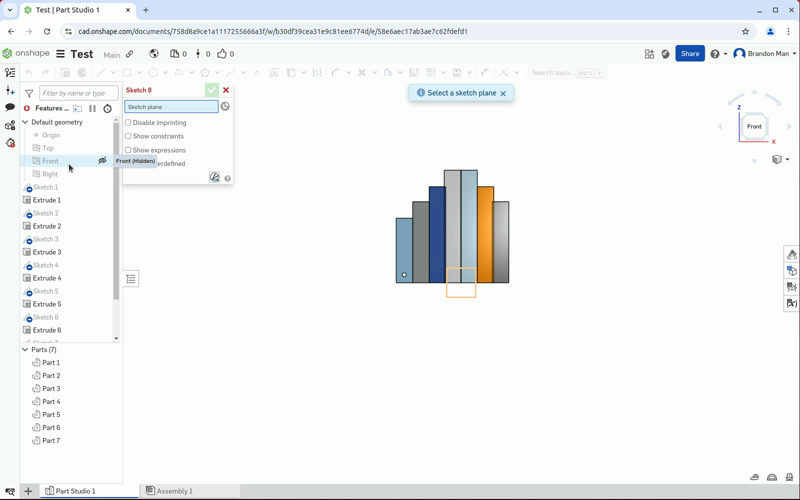
click(69, 163)
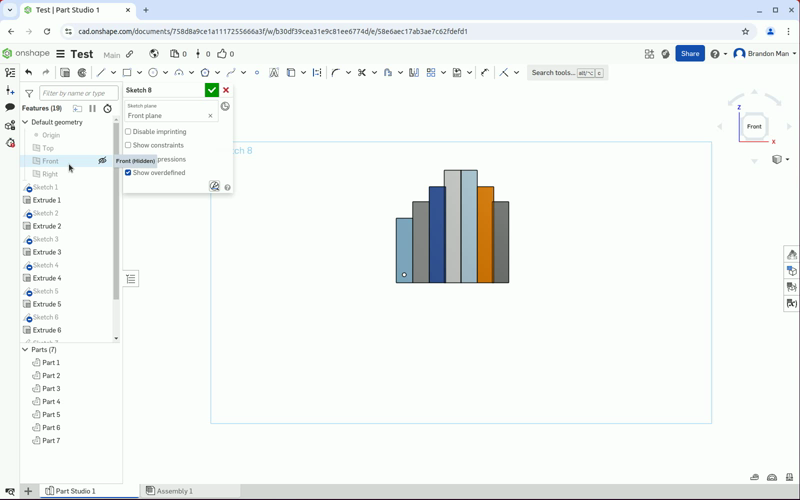
mouse_move(73, 352)
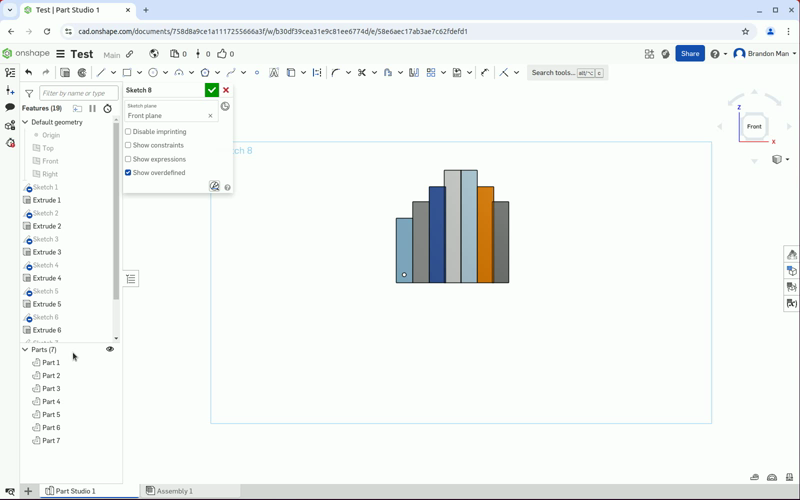
key(y)
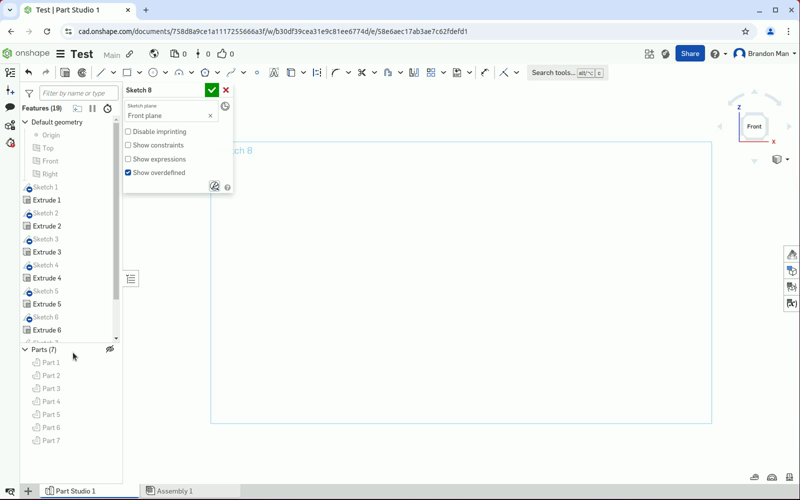
key(l)
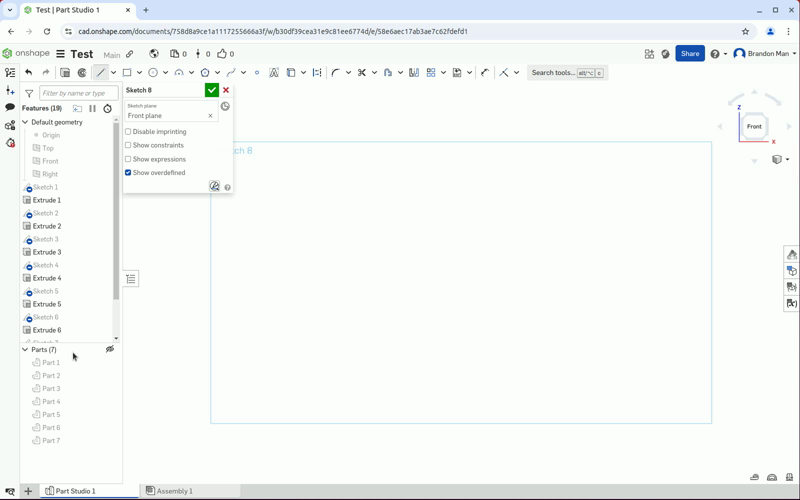
key_down(shift)
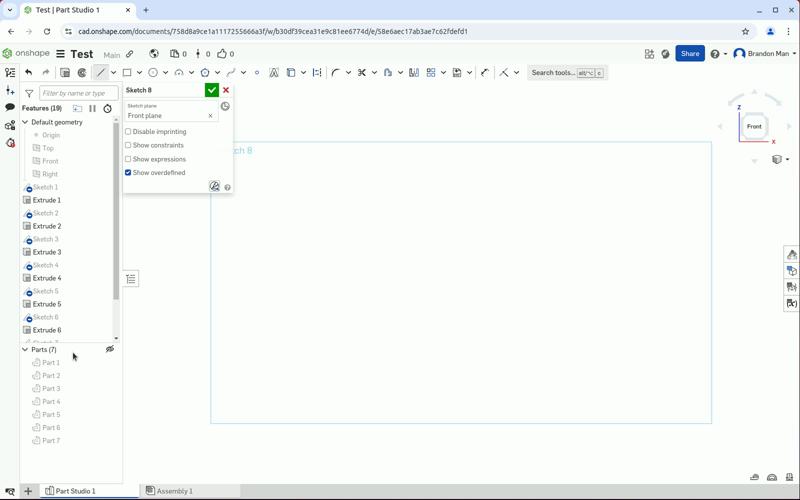
mouse_move(508, 282)
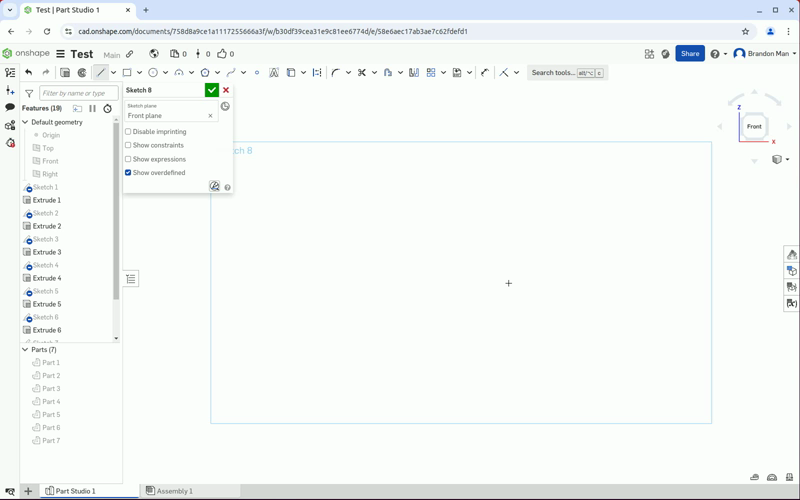
click(508, 282)
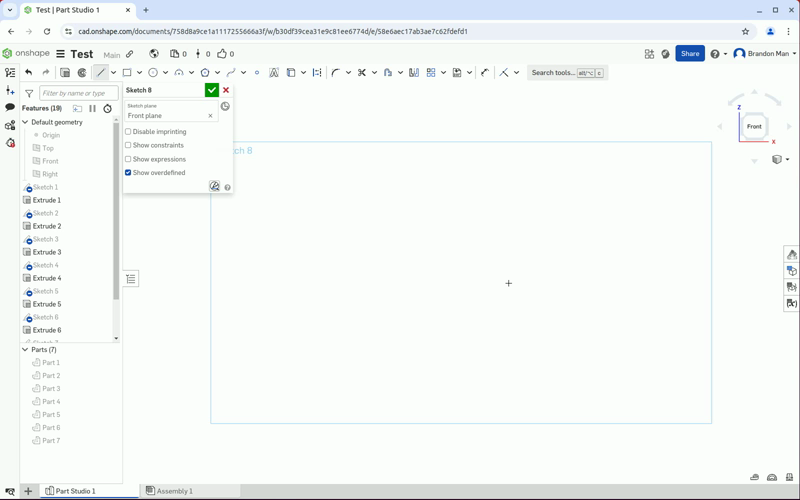
key_up(shift)
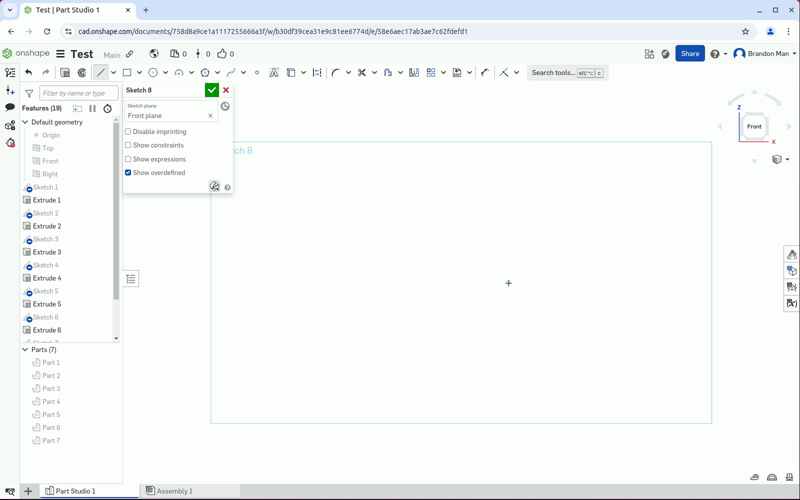
key_down(shift)
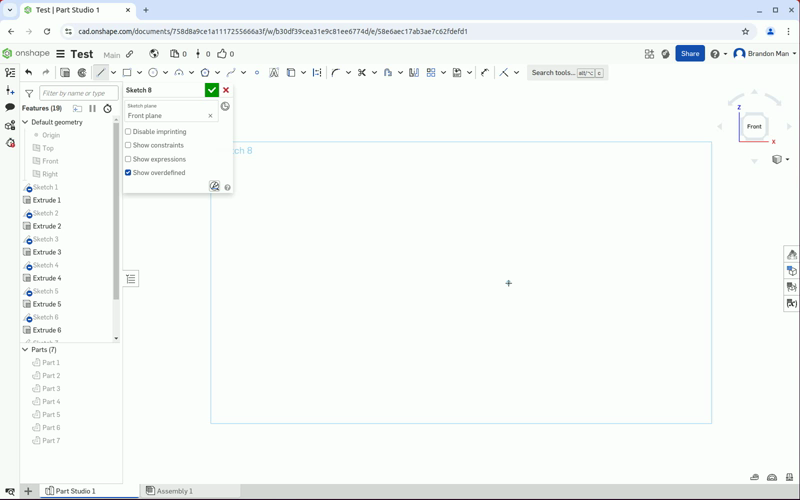
mouse_move(538, 282)
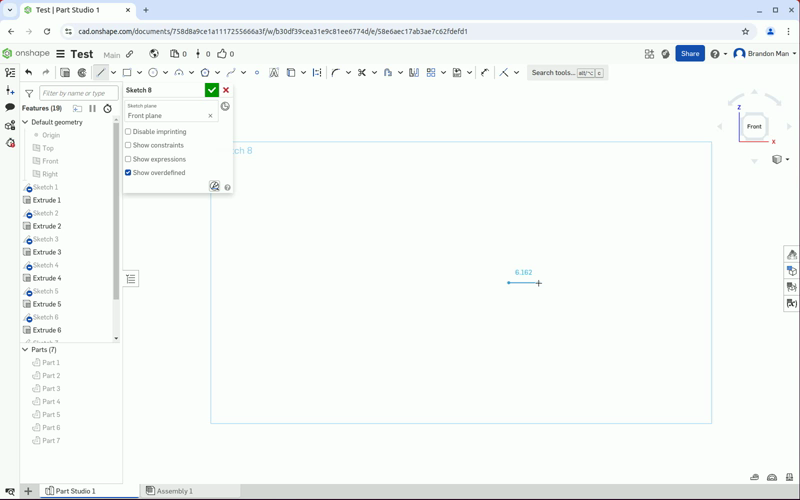
mouse_move(525, 282)
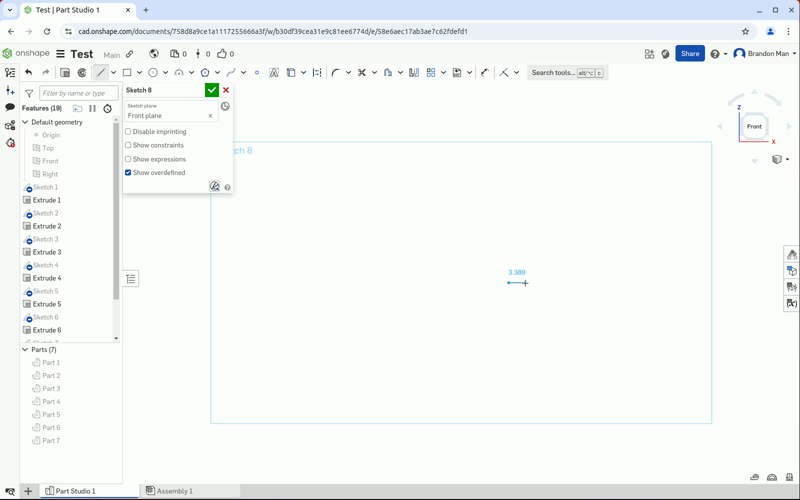
click(525, 282)
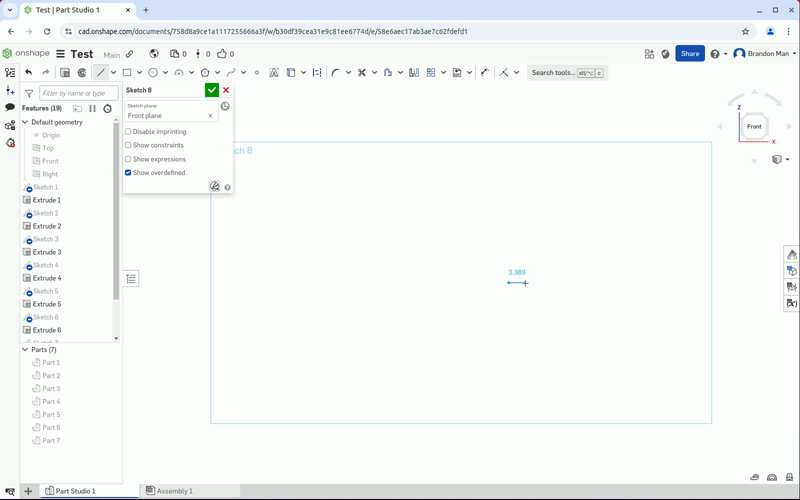
key_up(shift)
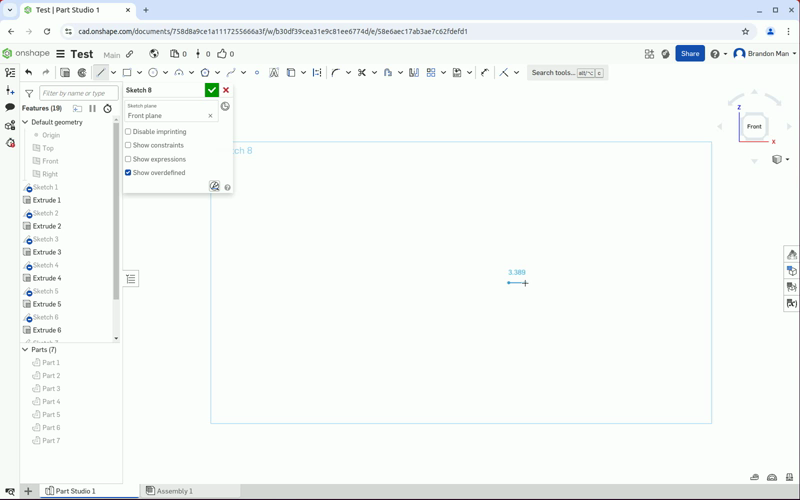
key_down(shift)
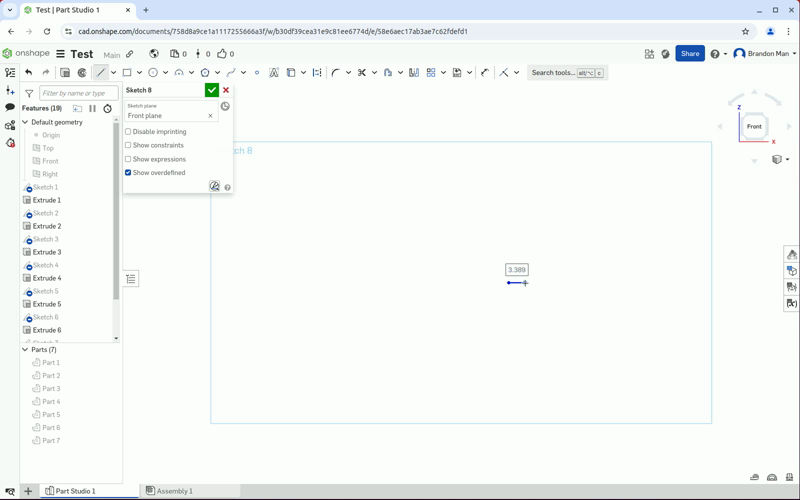
mouse_move(525, 218)
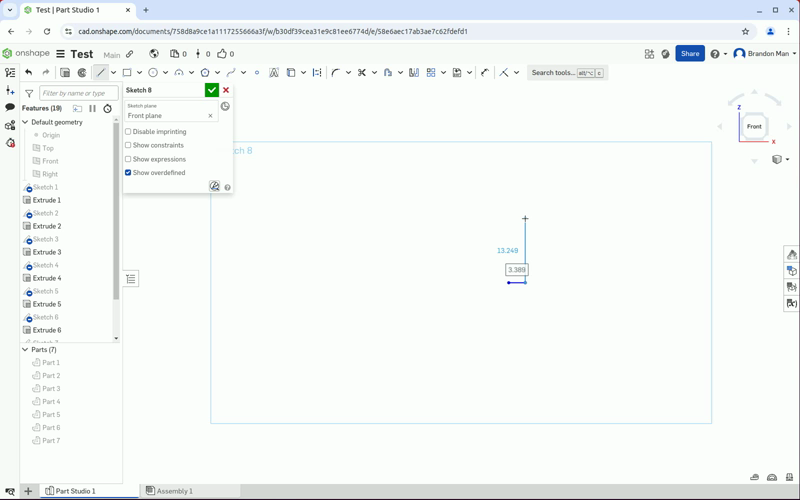
click(525, 218)
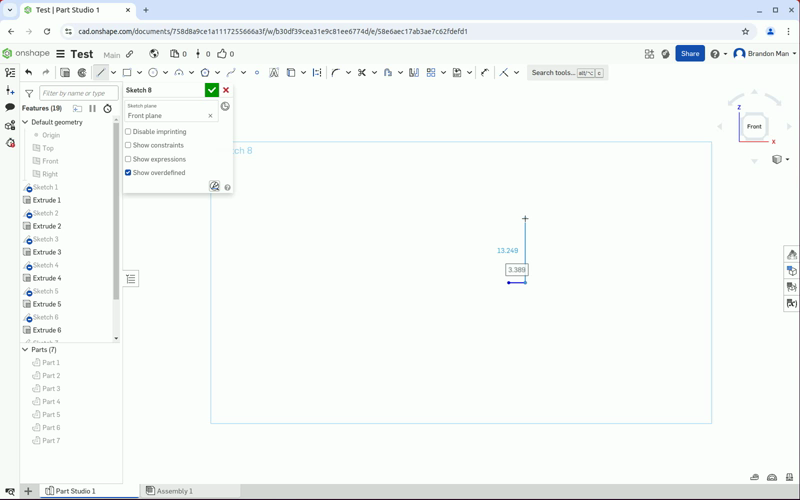
key_up(shift)
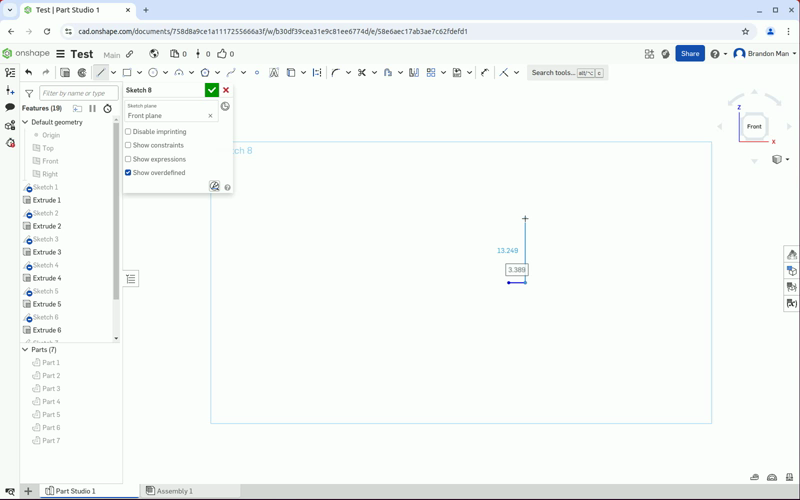
key_down(shift)
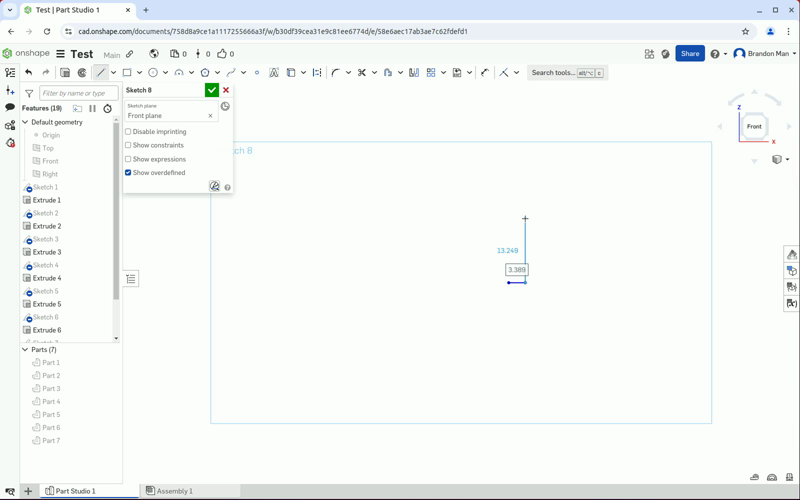
mouse_move(555, 218)
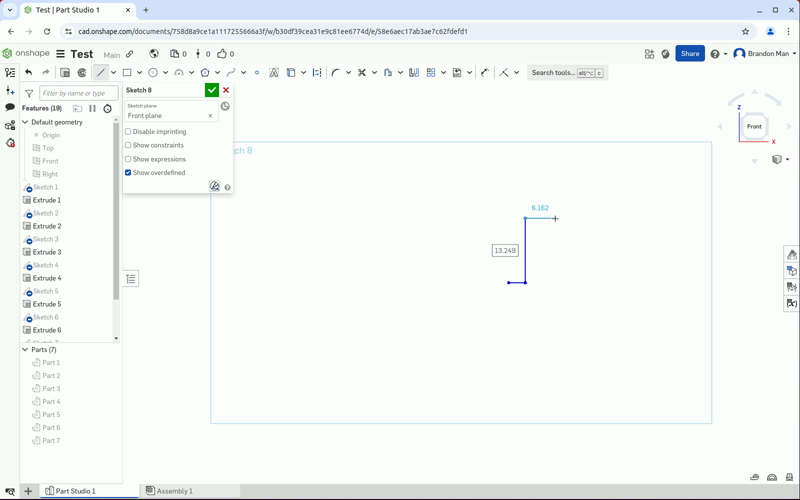
mouse_move(508, 218)
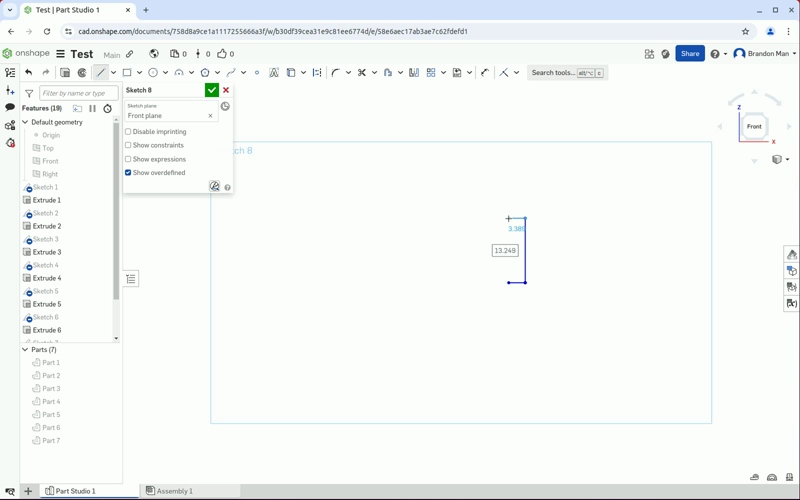
click(508, 218)
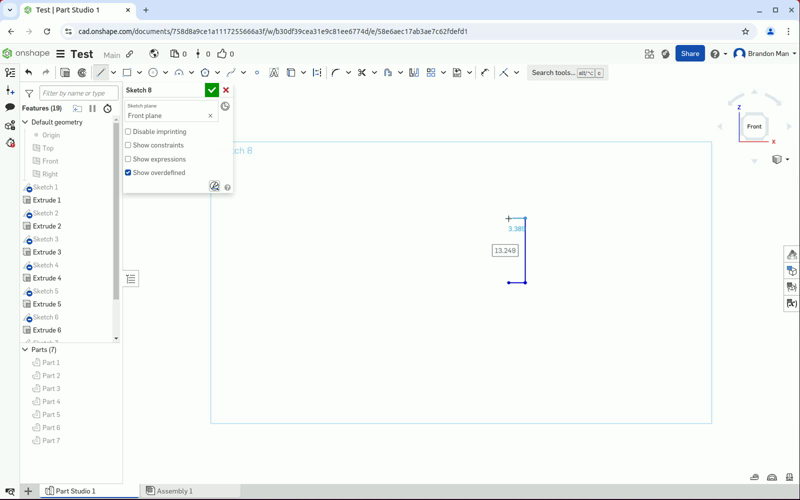
key_up(shift)
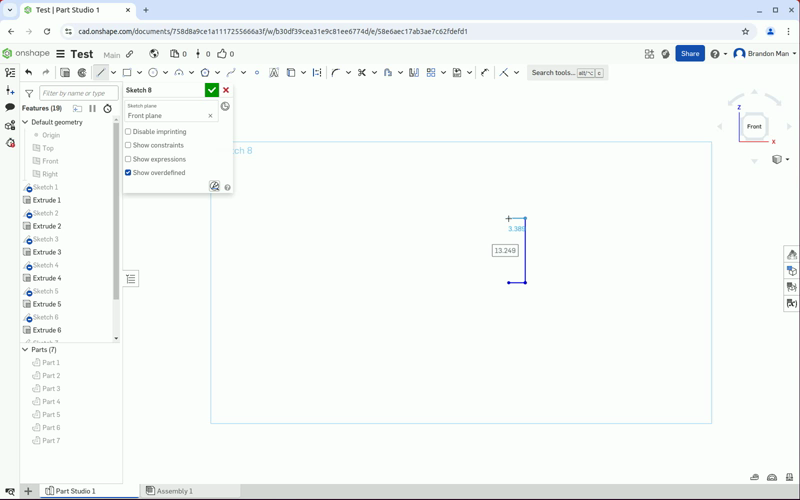
key_down(shift)
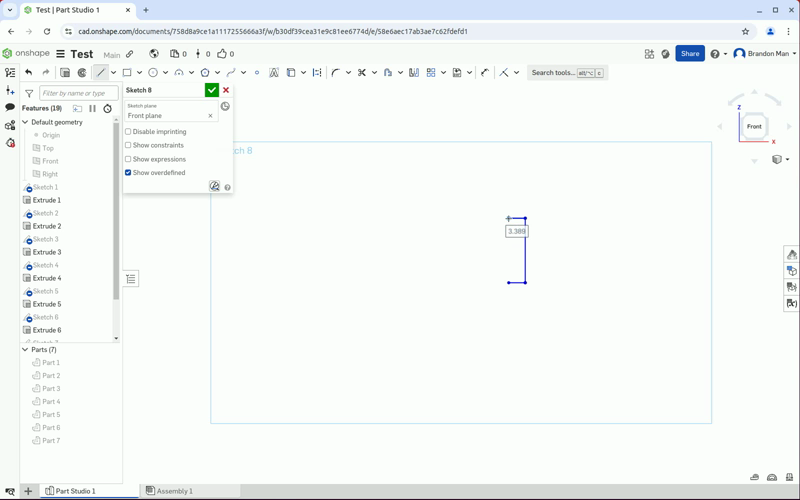
mouse_move(508, 282)
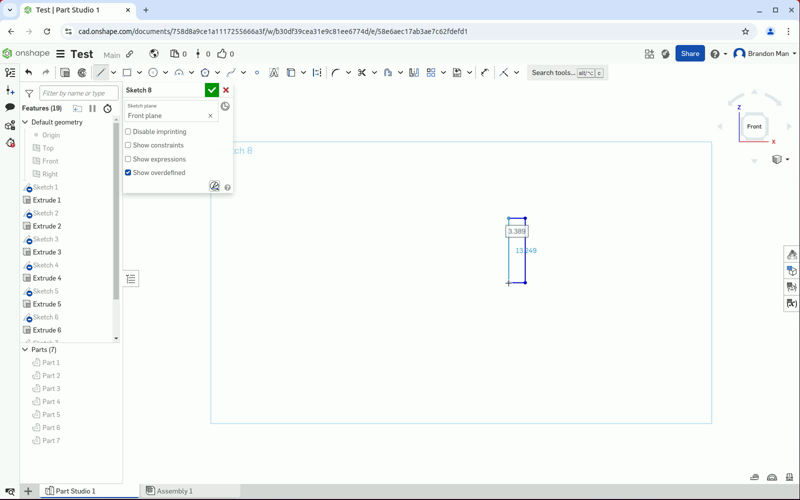
key_up(shift)
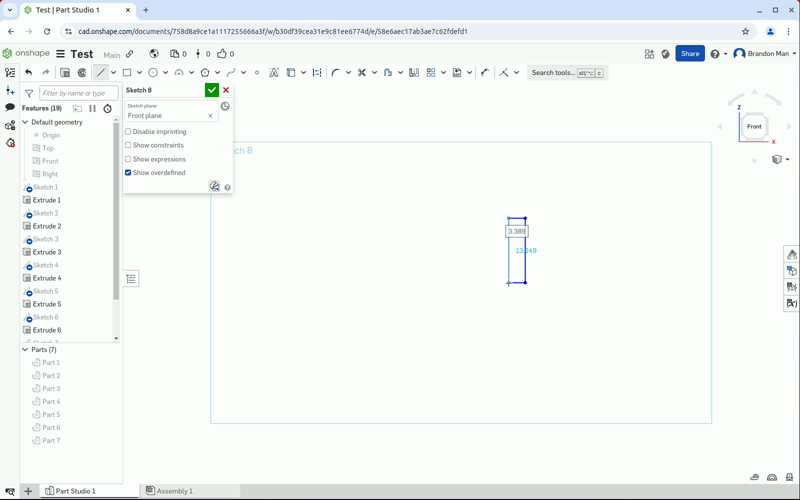
click(508, 282)
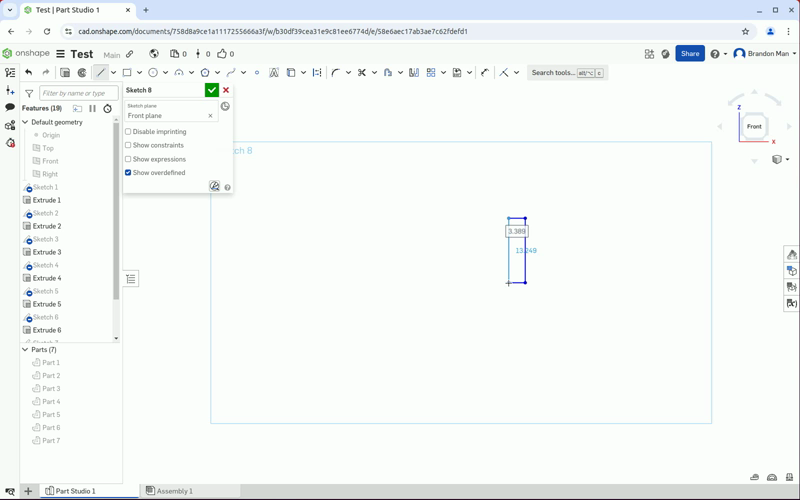
key(esc)
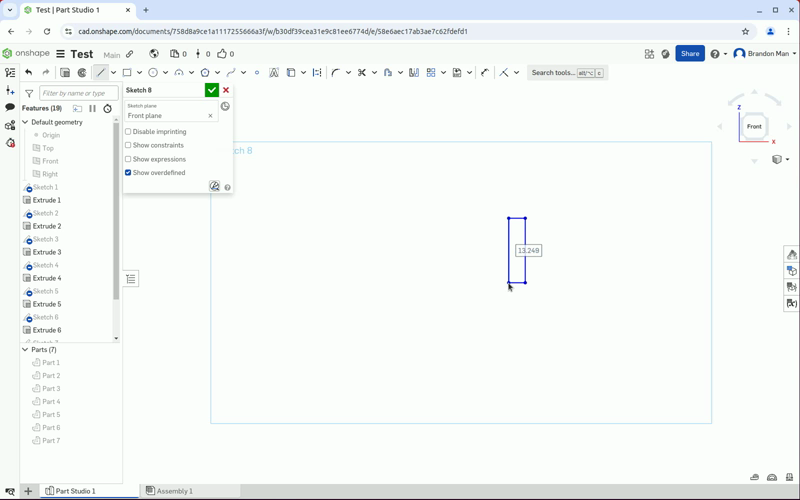
key(c)
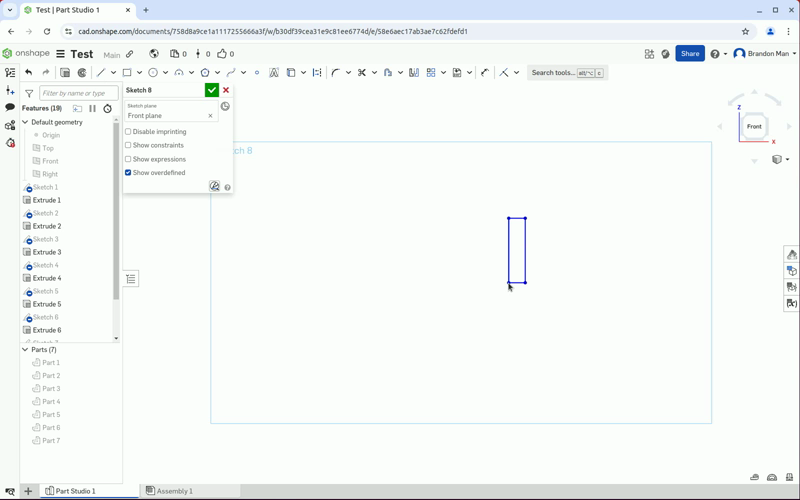
key_down(shift)
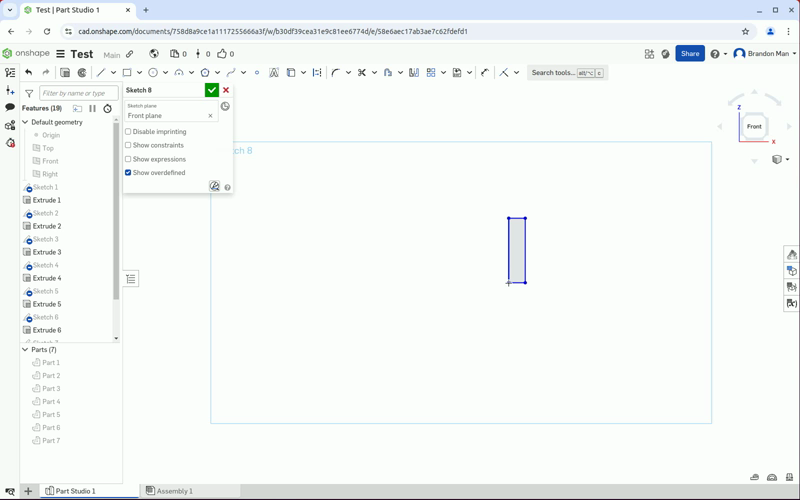
mouse_move(516, 274)
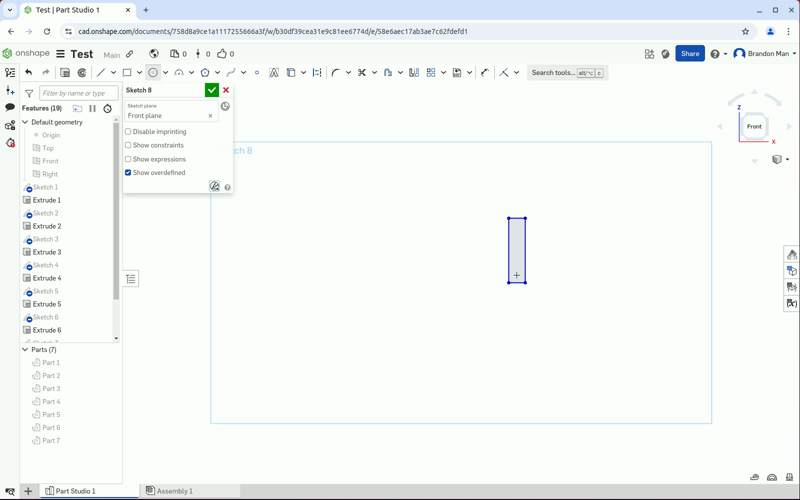
click(516, 274)
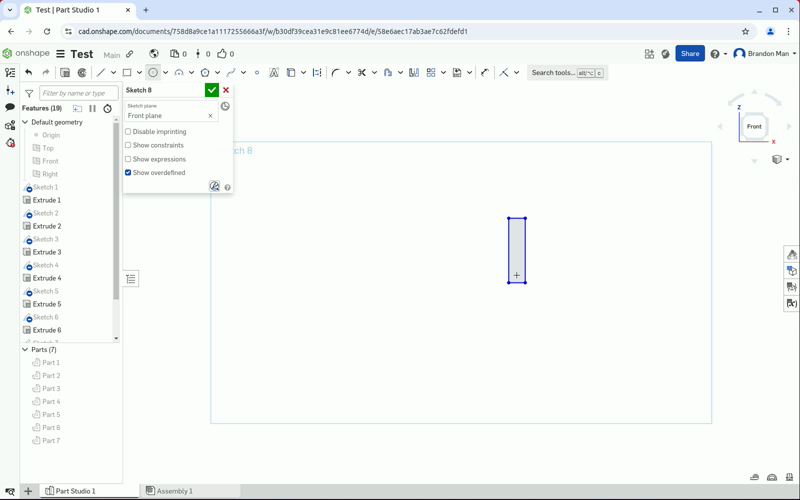
key_up(shift)
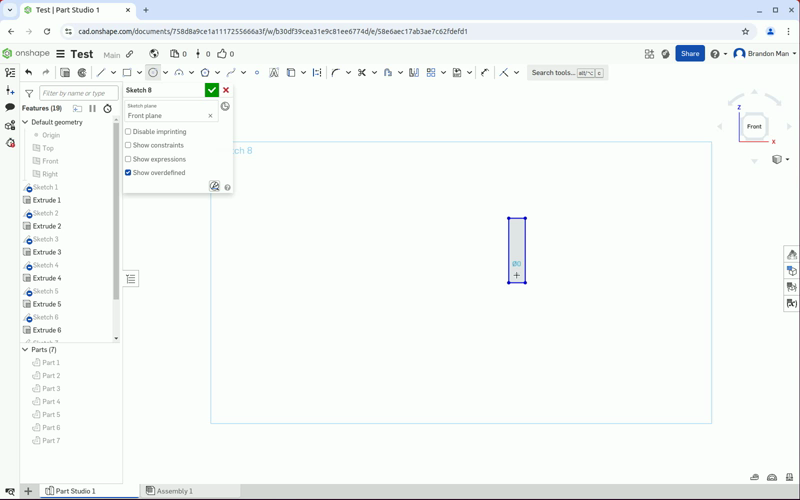
mouse_move(519, 274)
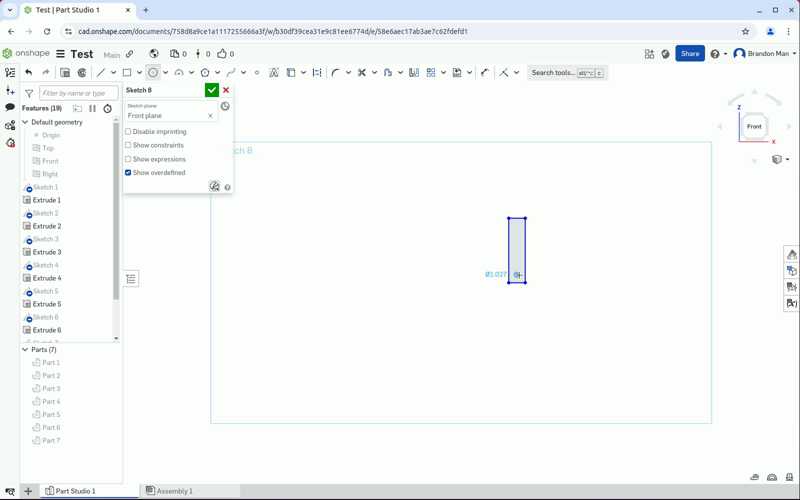
scroll(6)
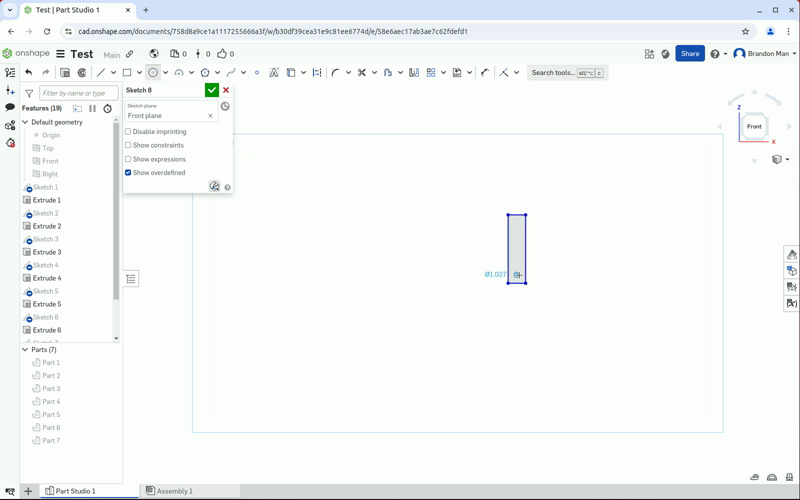
scroll(6)
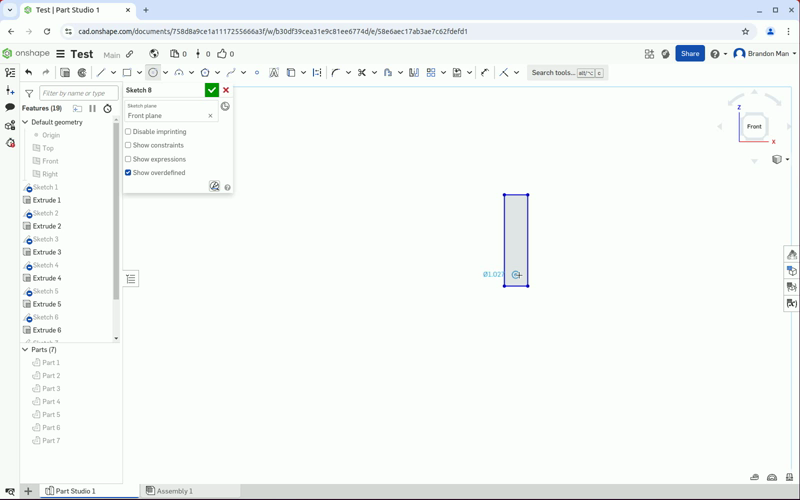
scroll(6)
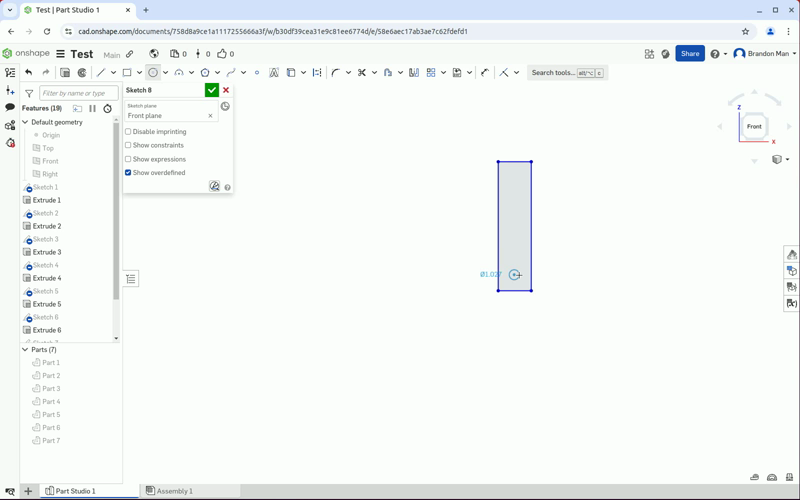
scroll(6)
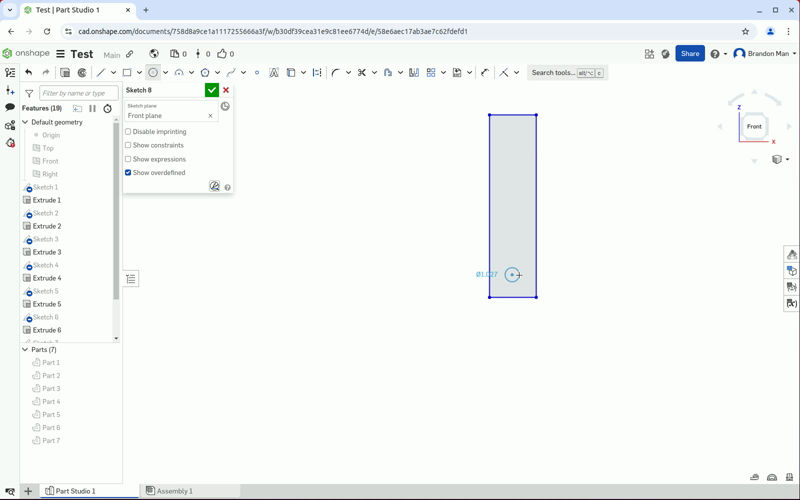
scroll(6)
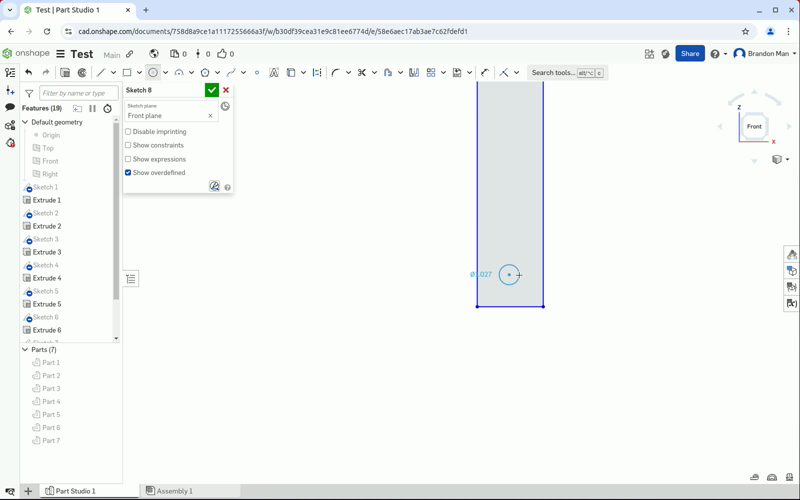
scroll(6)
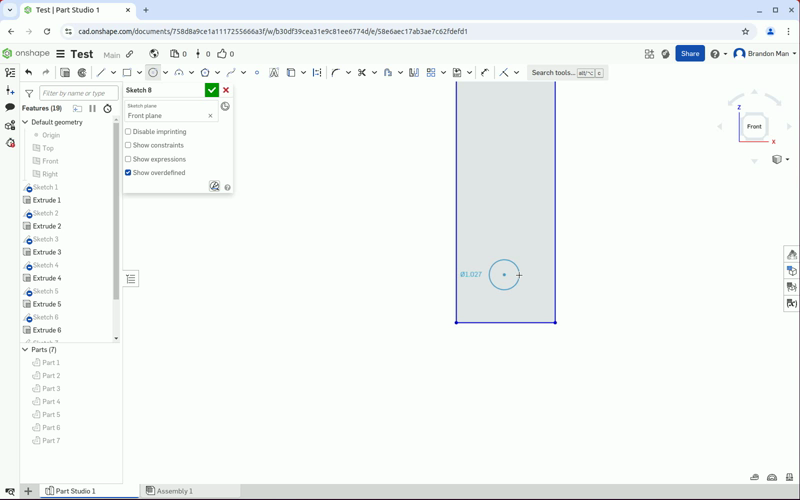
scroll(6)
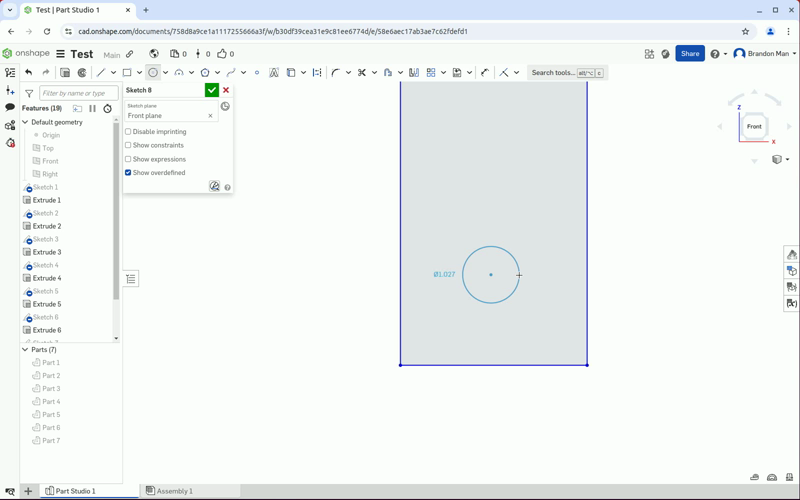
click(519, 274)
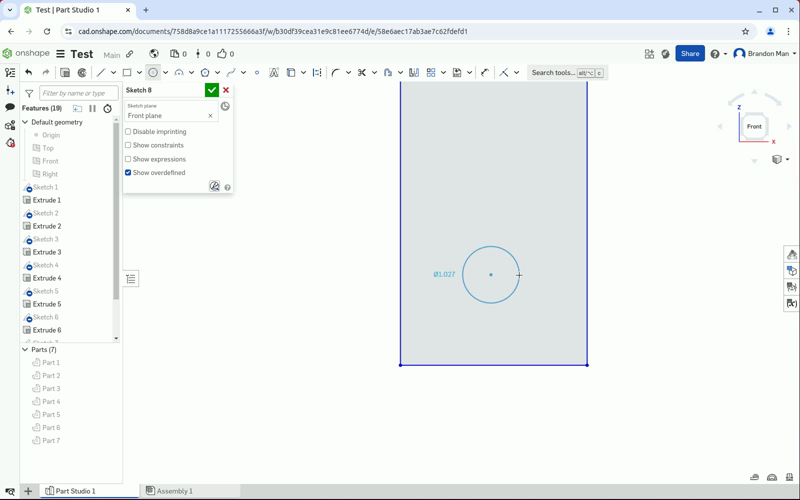
scroll(-6)
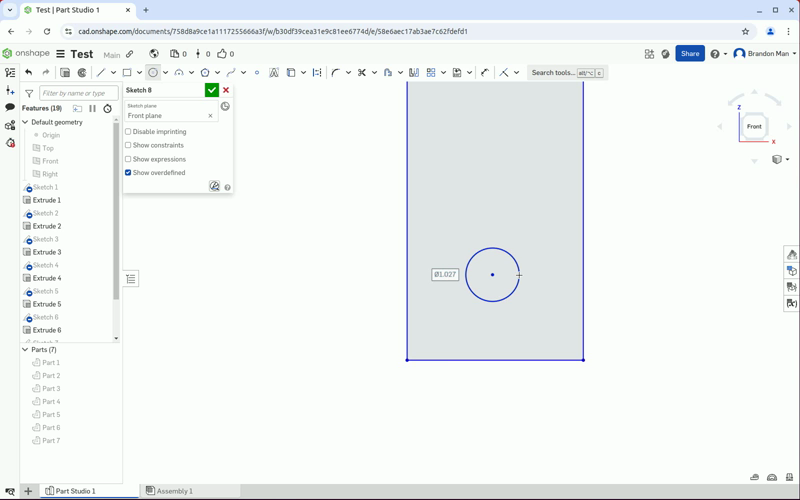
scroll(-6)
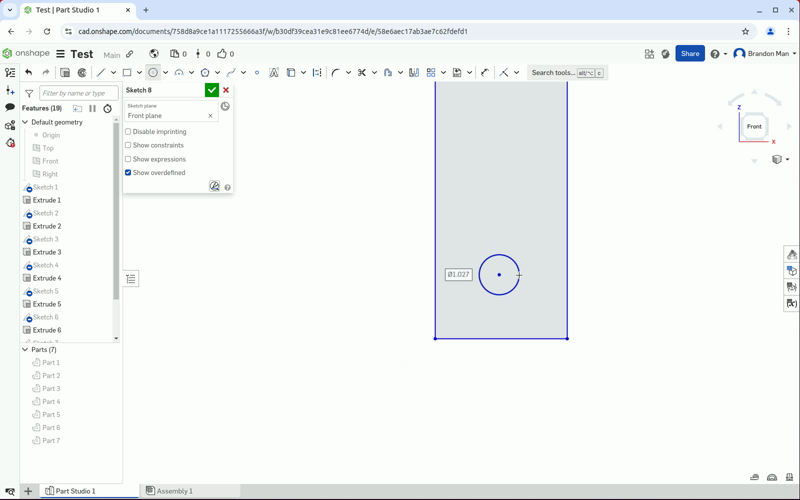
scroll(-6)
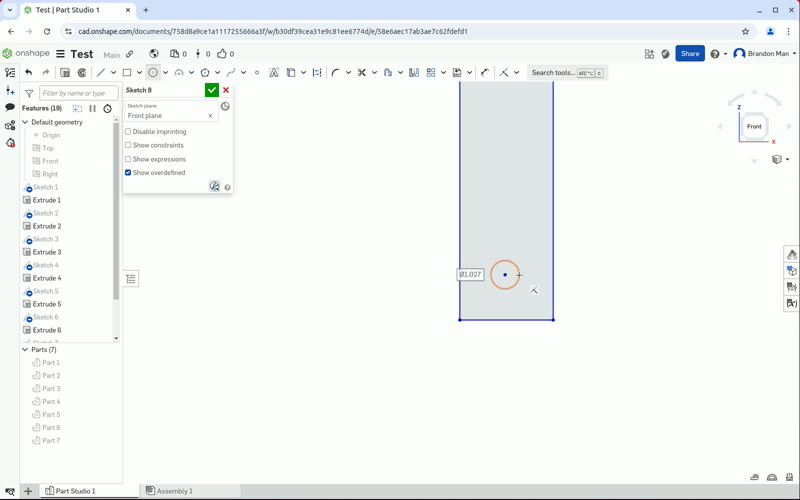
scroll(-6)
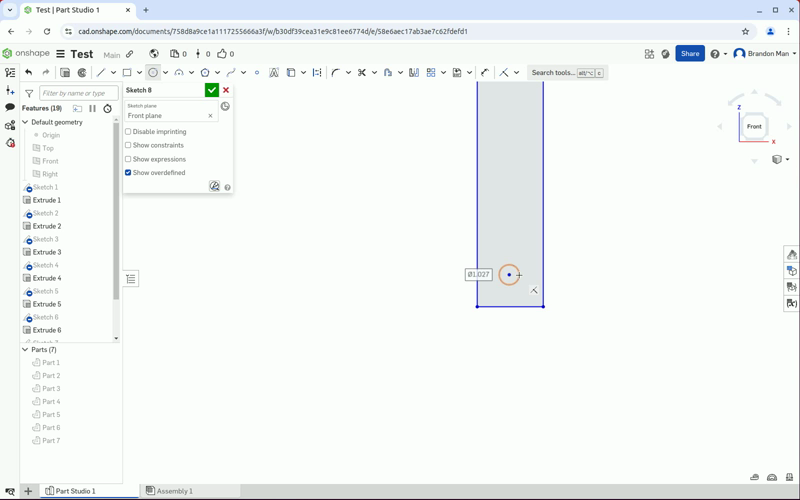
scroll(-6)
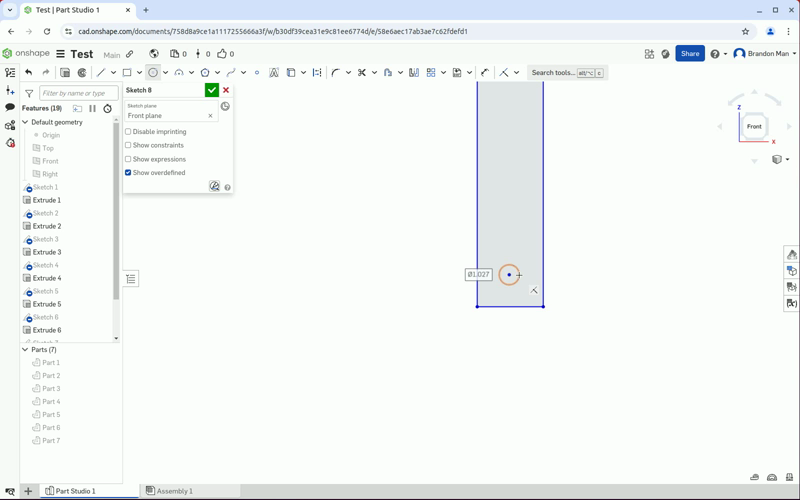
scroll(-6)
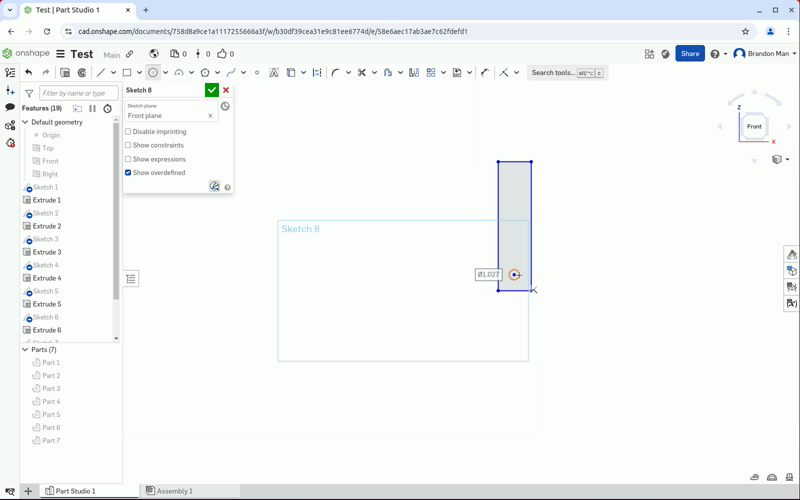
scroll(-6)
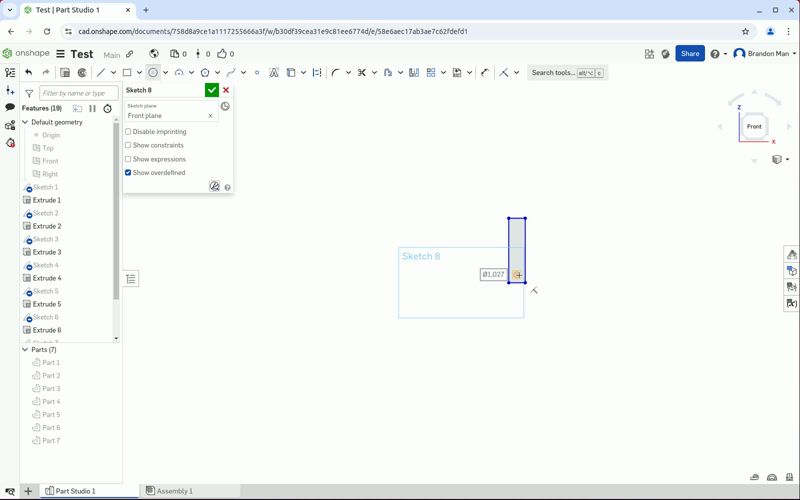
key(esc)
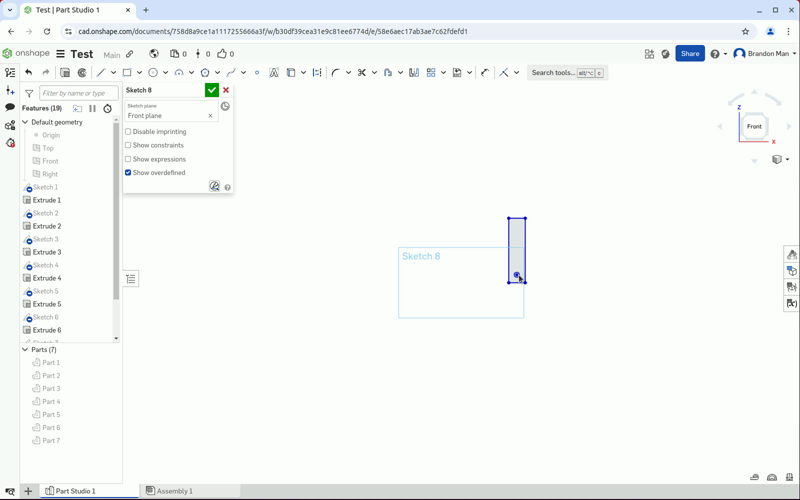
mouse_move(515, 262)
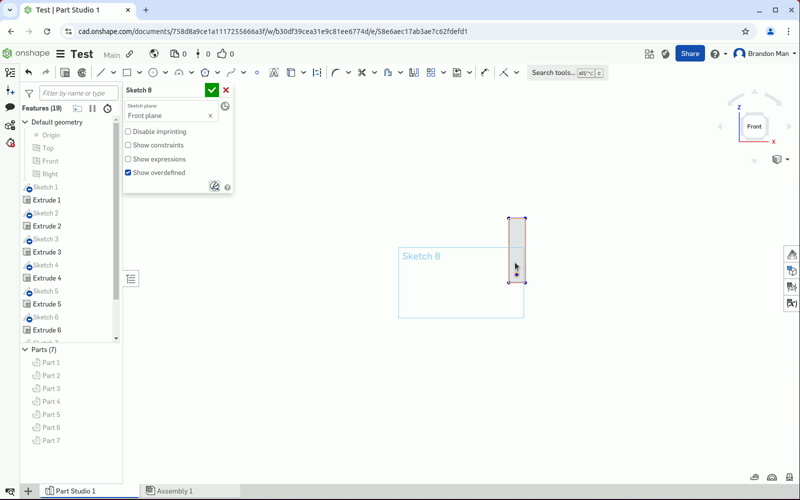
scroll(6)
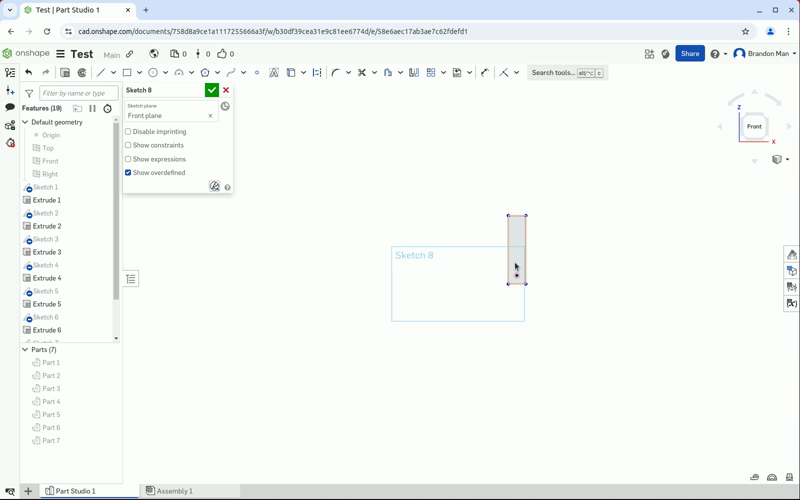
scroll(6)
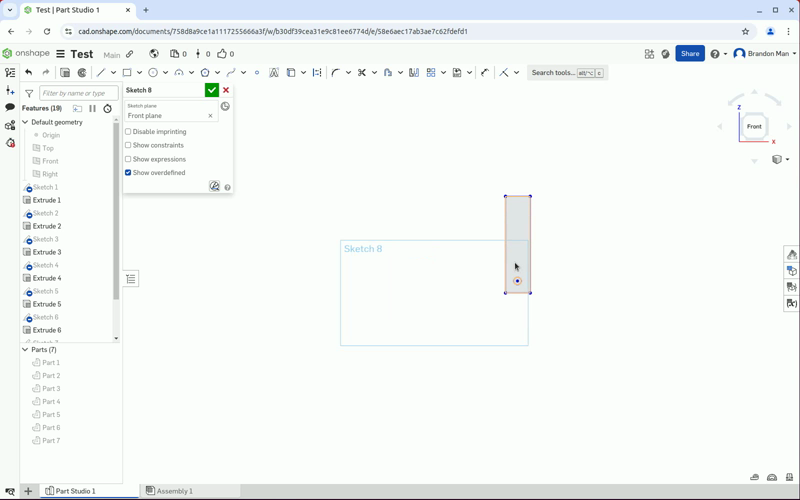
scroll(6)
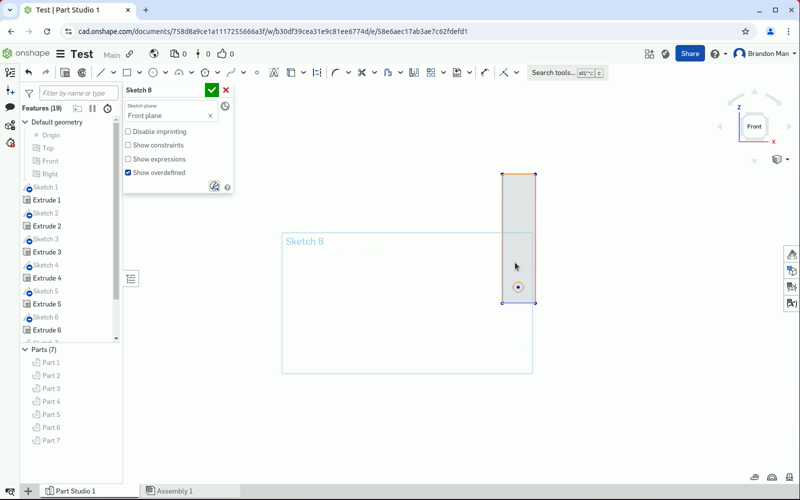
scroll(6)
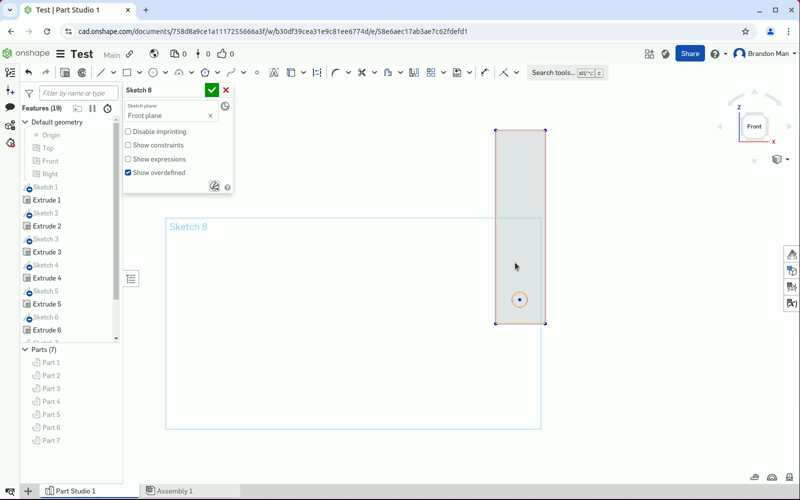
scroll(6)
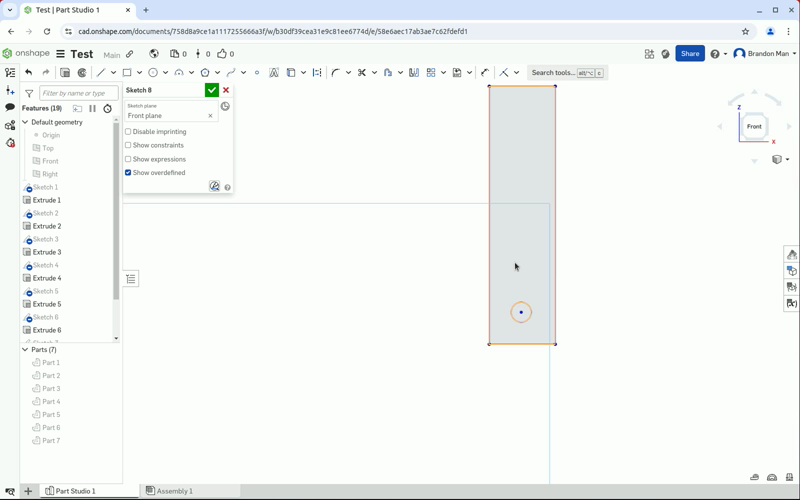
scroll(6)
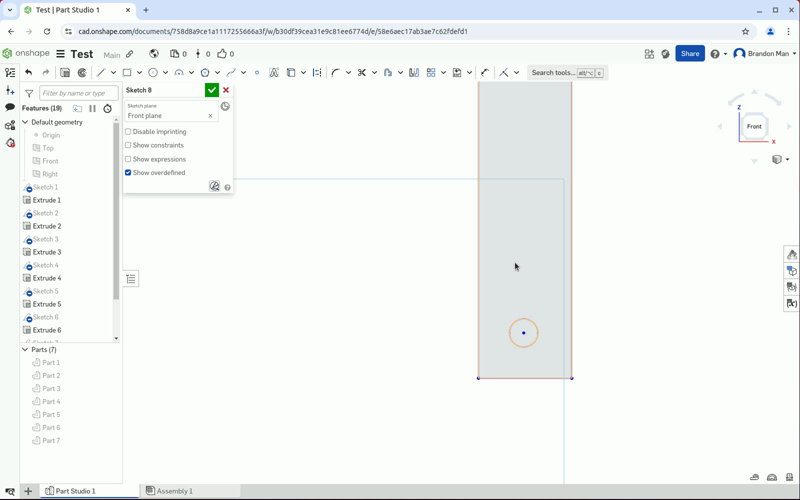
scroll(6)
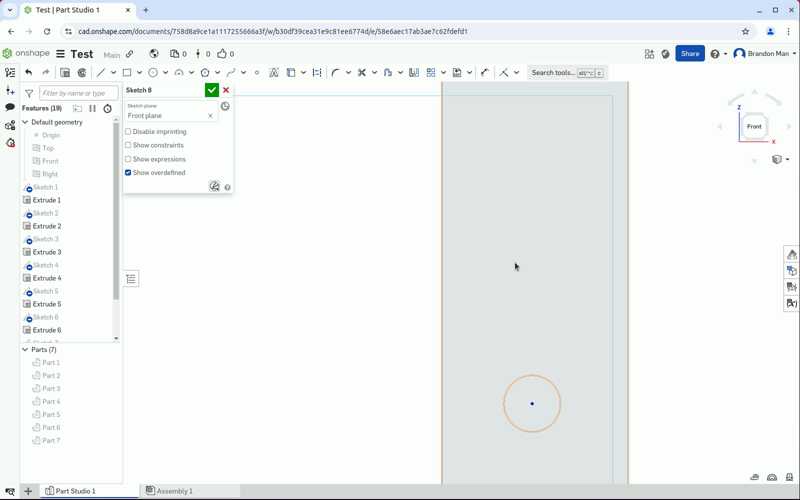
click(515, 262)
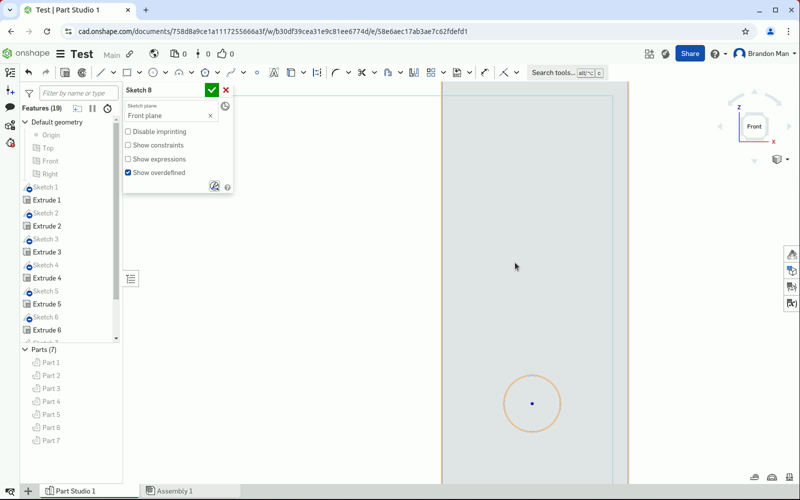
scroll(-6)
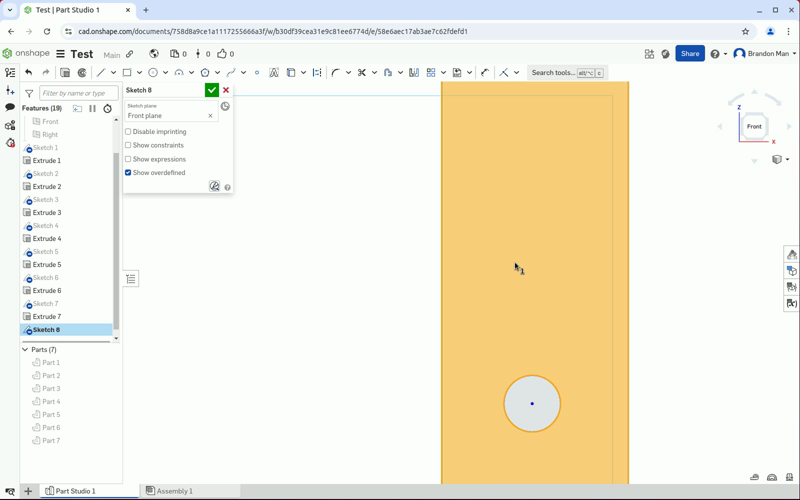
scroll(-6)
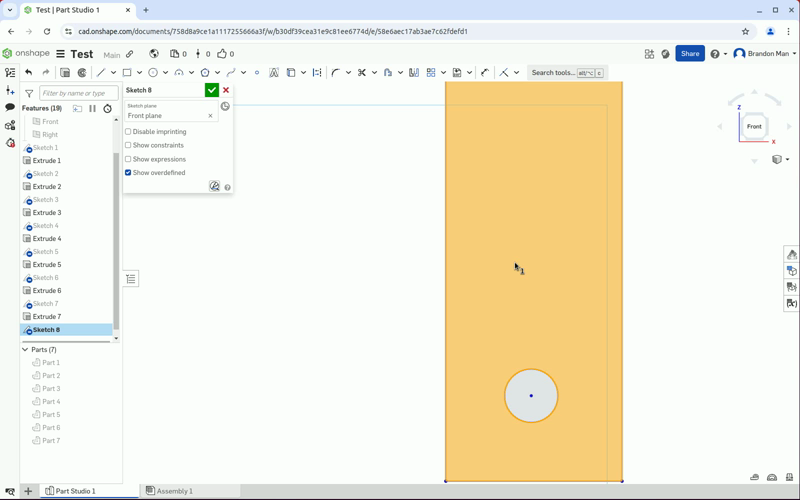
scroll(-6)
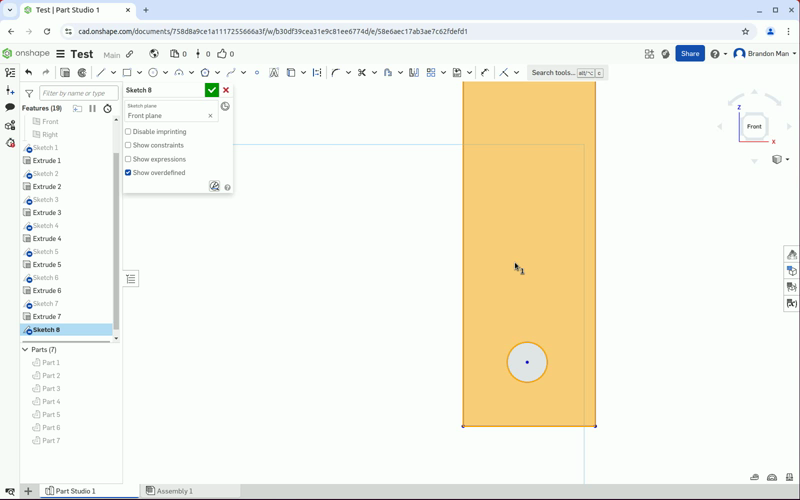
scroll(-6)
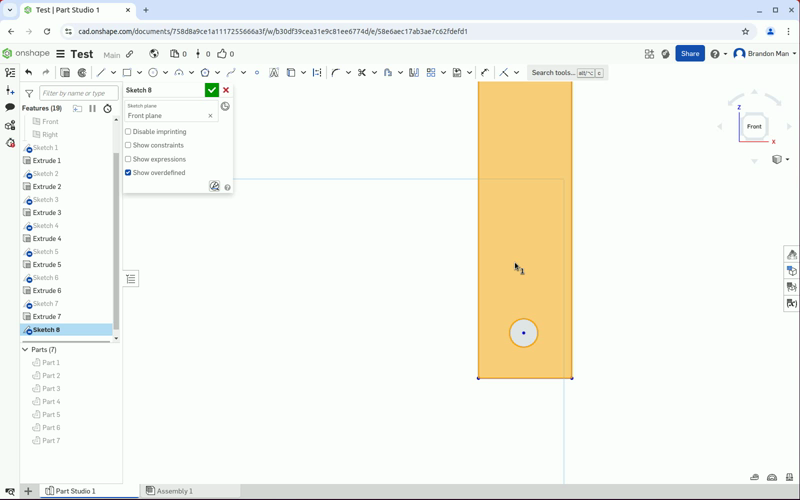
scroll(-6)
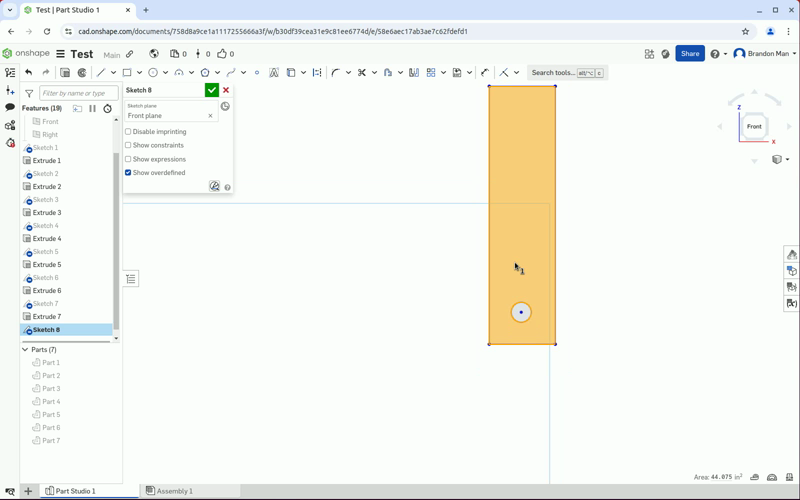
scroll(-6)
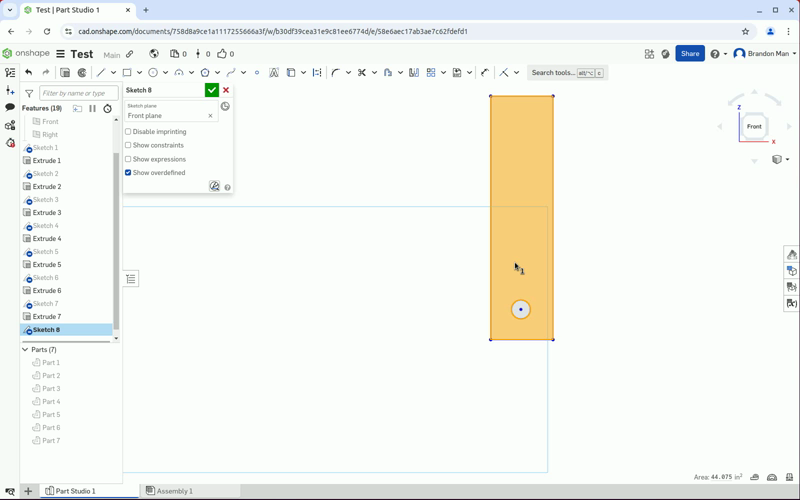
scroll(-6)
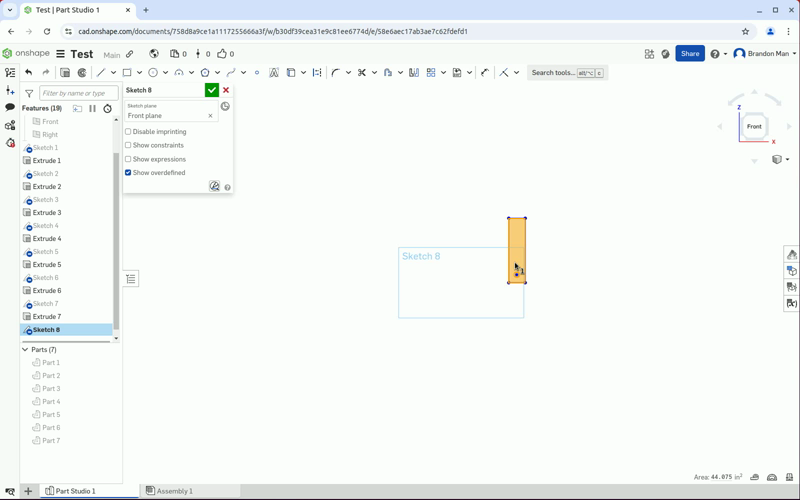
mouse_move(73, 352)
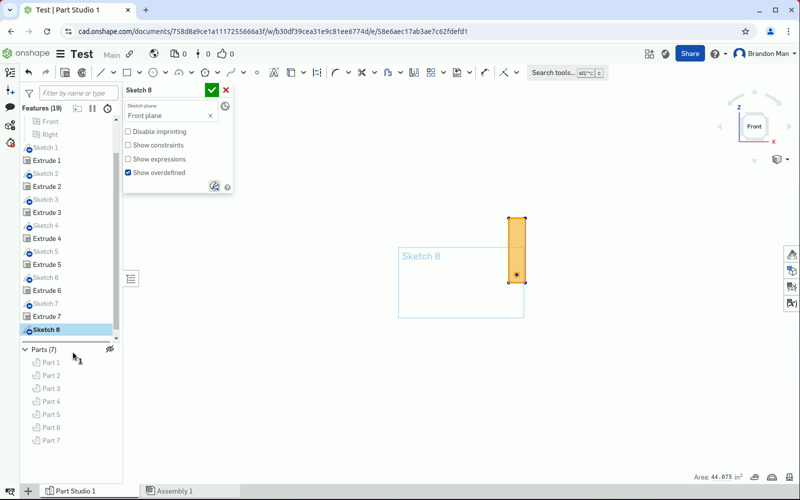
key(shift+y)
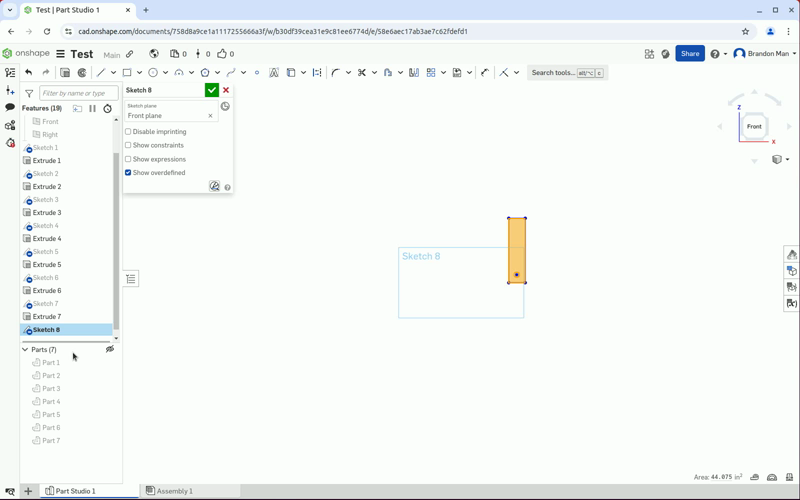
key(shift+e)
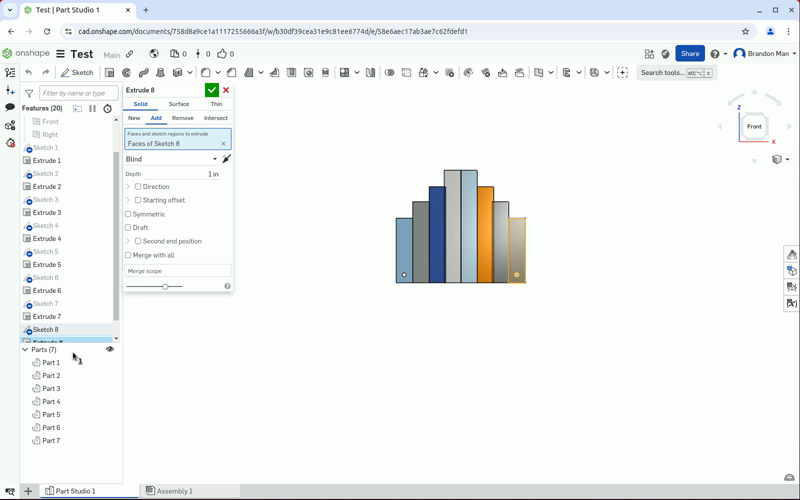
mouse_move(143, 106)
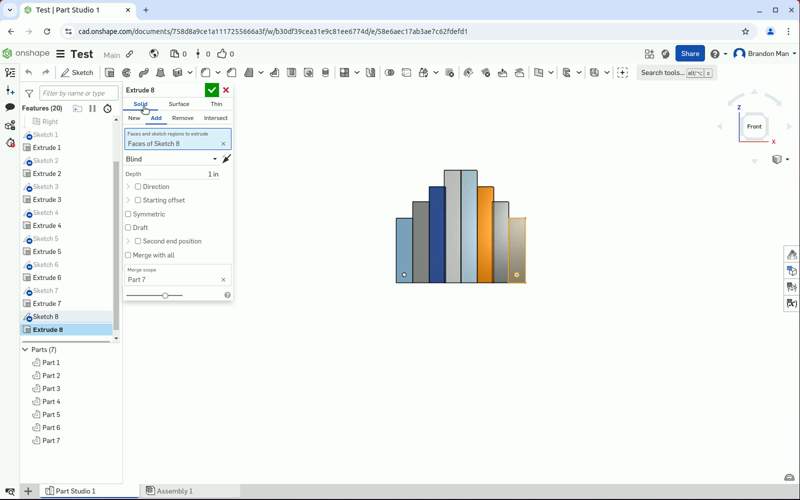
click(143, 106)
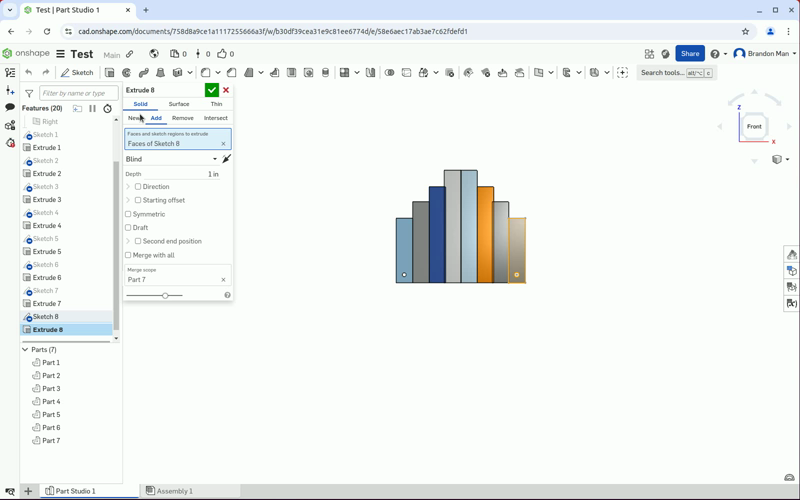
mouse_move(137, 120)
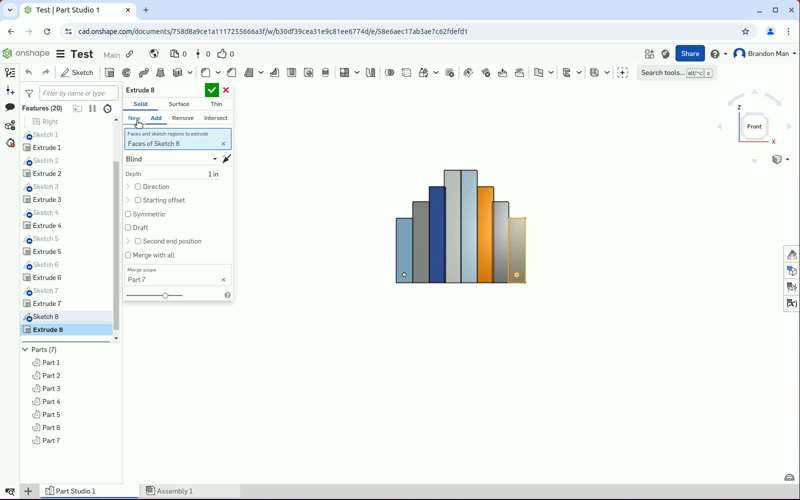
click(137, 120)
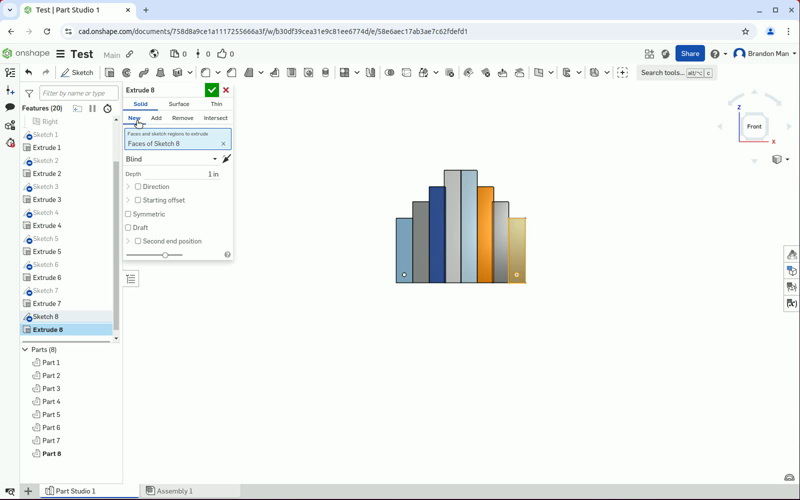
key(tab, 4)
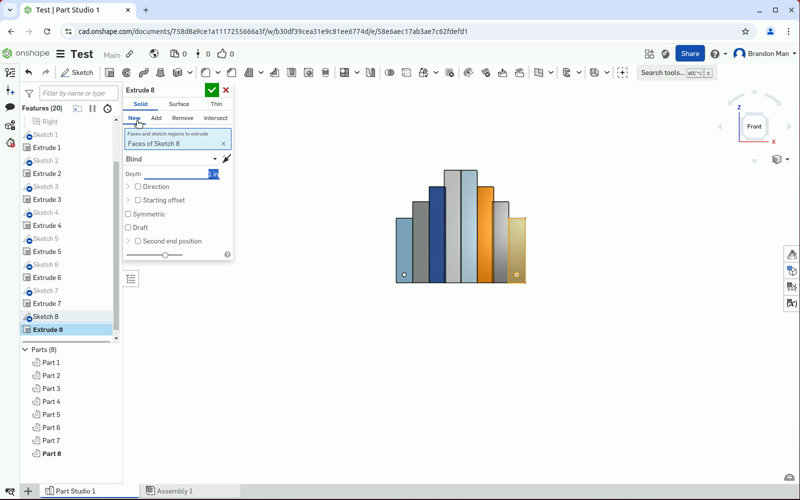
text(3.37)
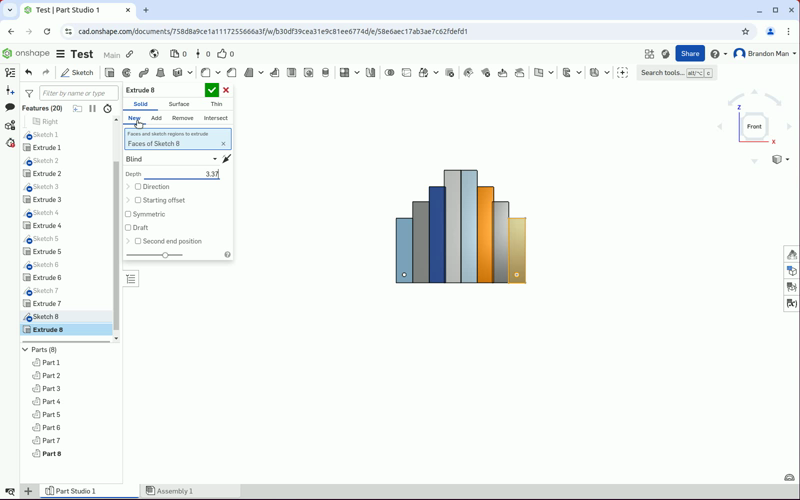
key(enter)
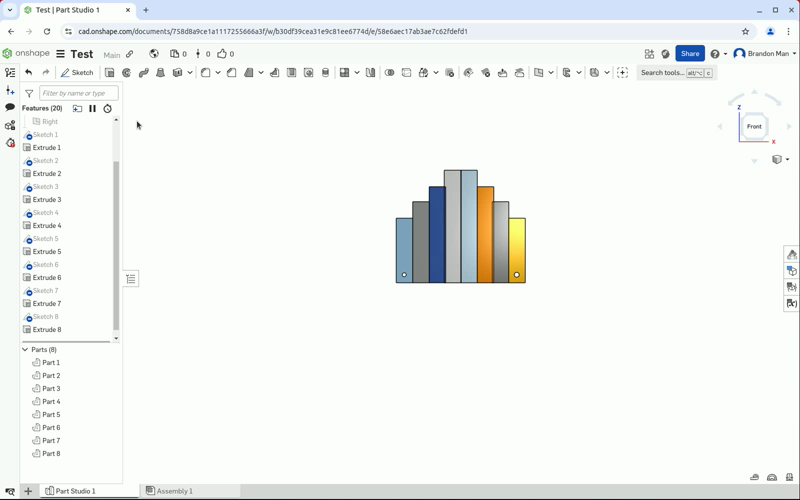
key(shift+h)
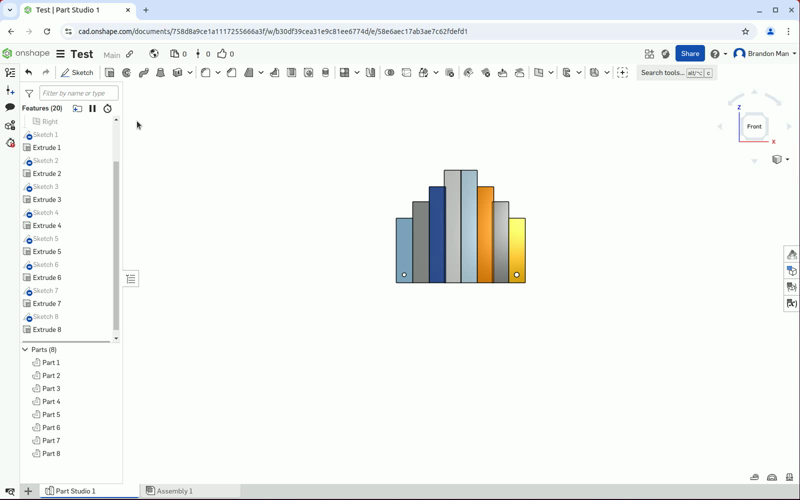
key(shift+h)
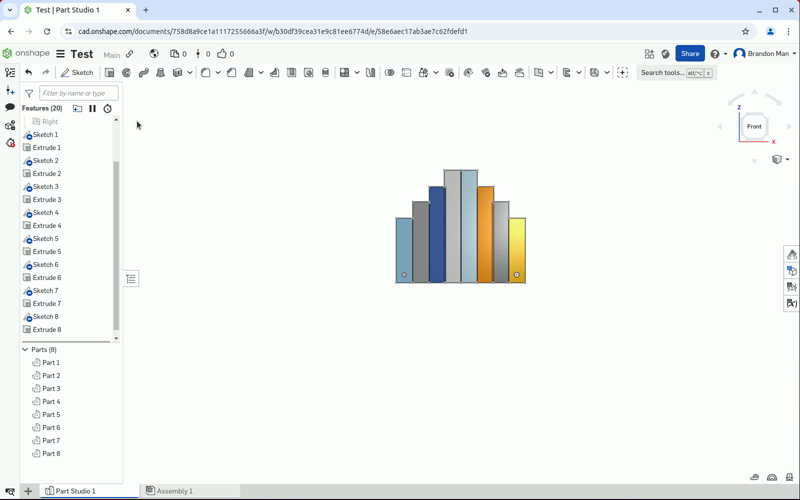
key(shift+7)
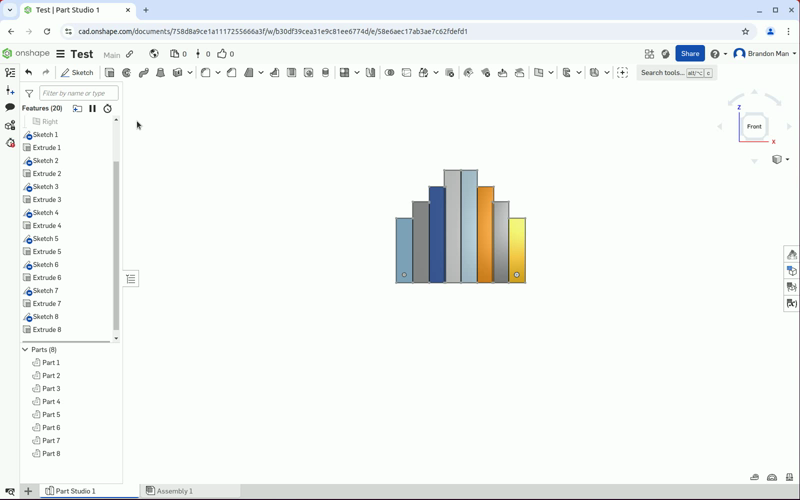
key(left, 2)
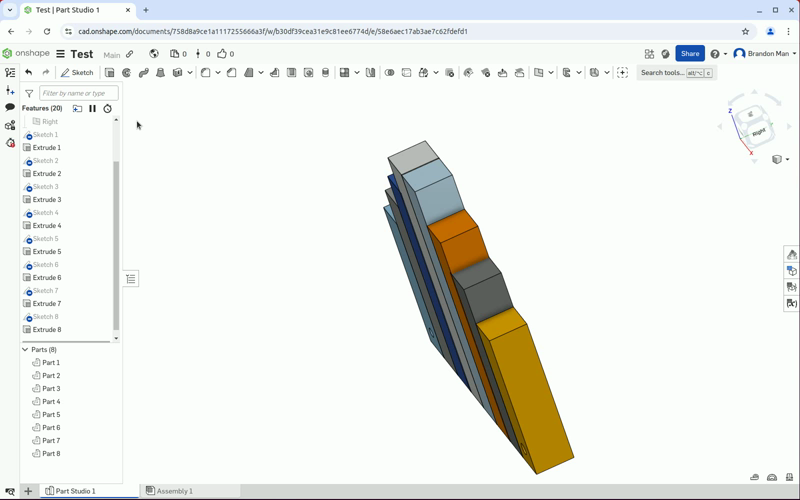
key(down, 2)
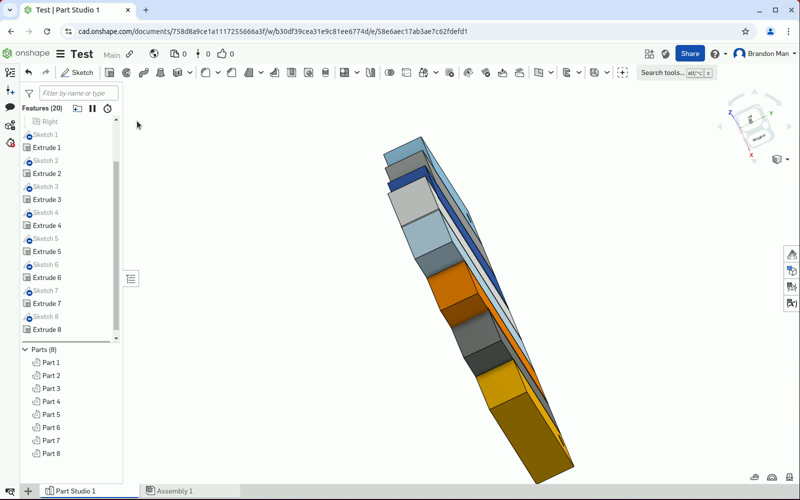
key(up, 2)
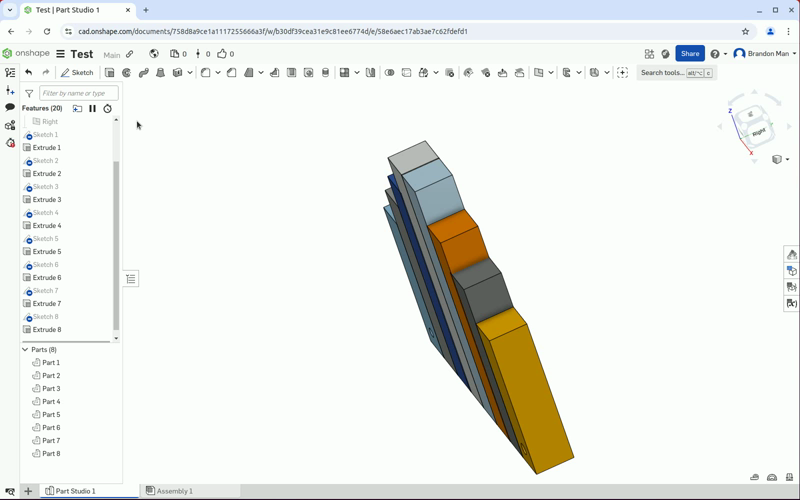
key(right, 2)
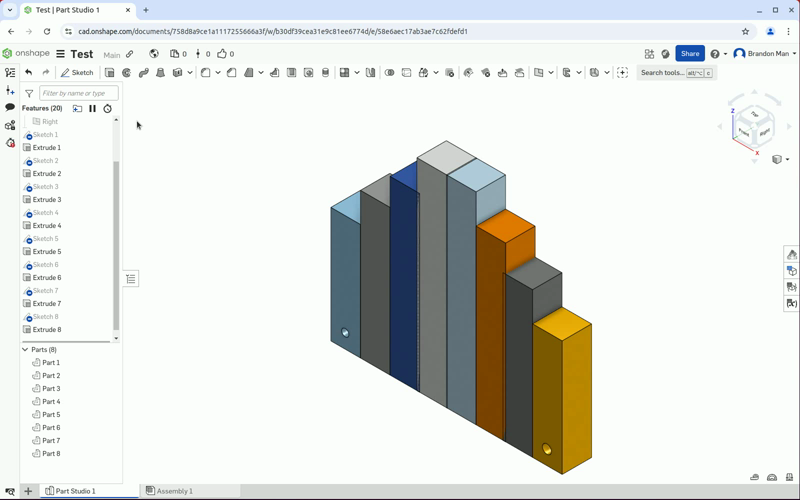
mouse_move(69, 137)
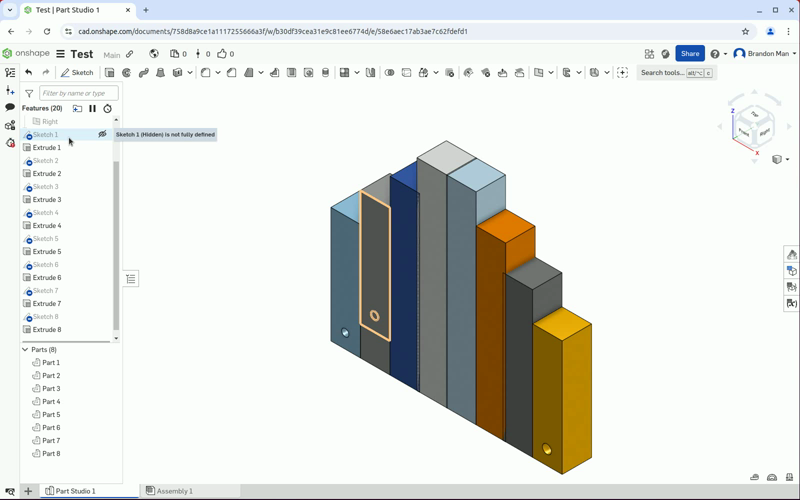
click(69, 137)